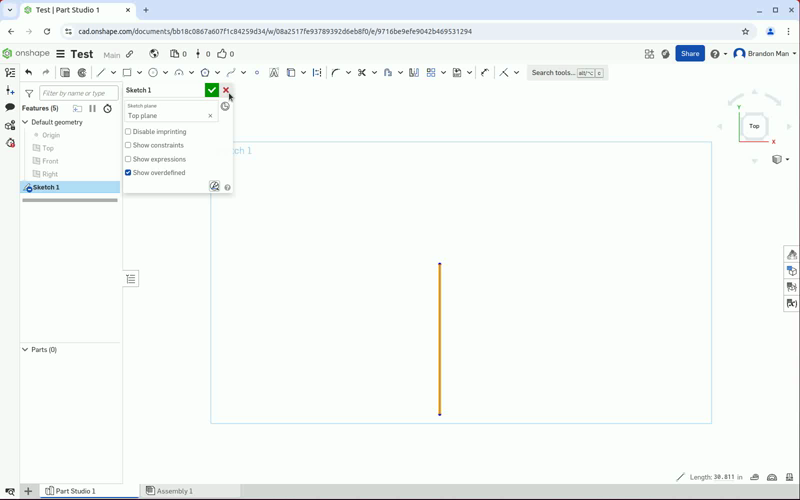
key(shift+h)
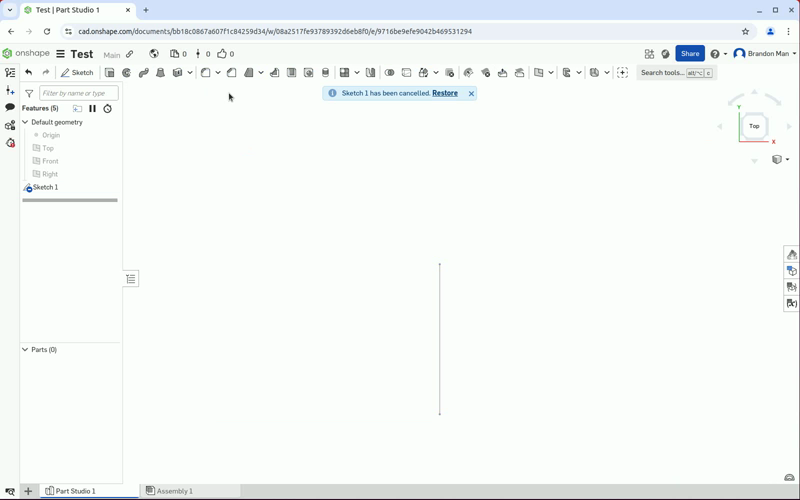
key(shift+s)
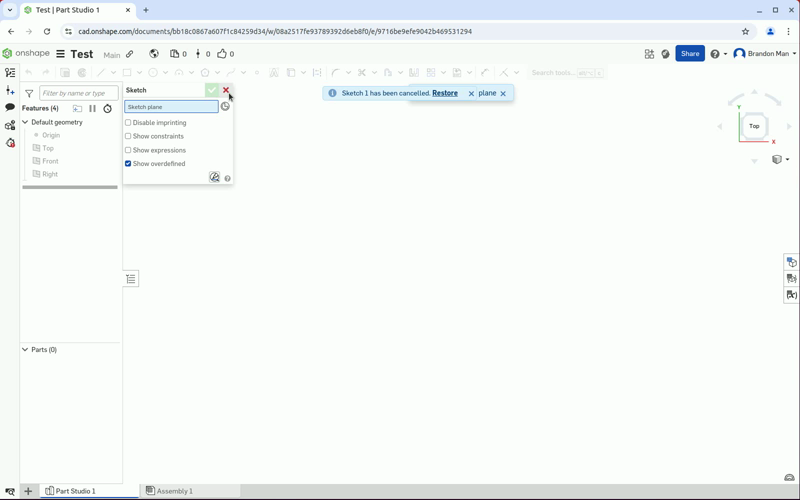
mouse_move(73, 150)
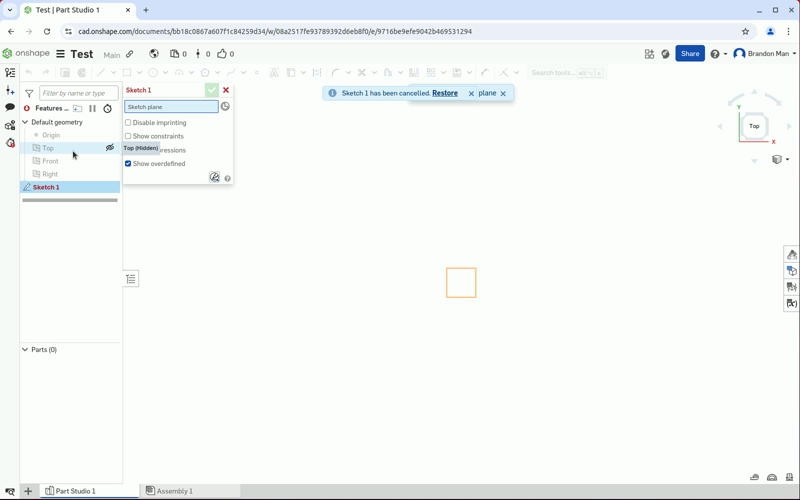
click(73, 150)
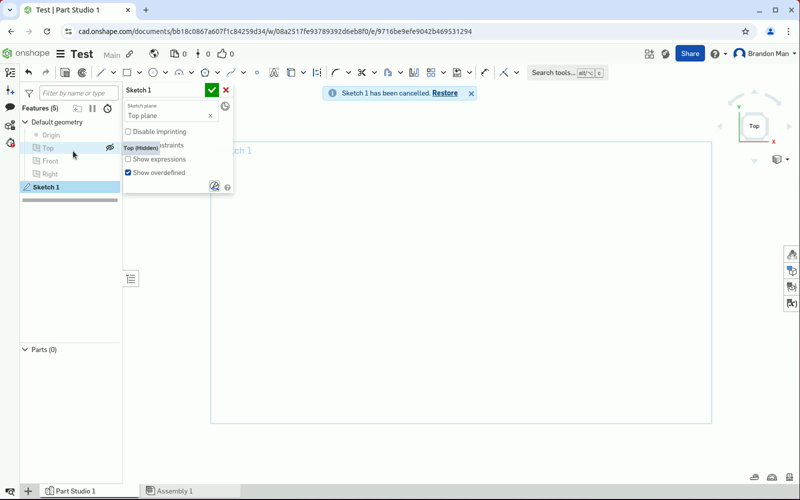
mouse_move(73, 352)
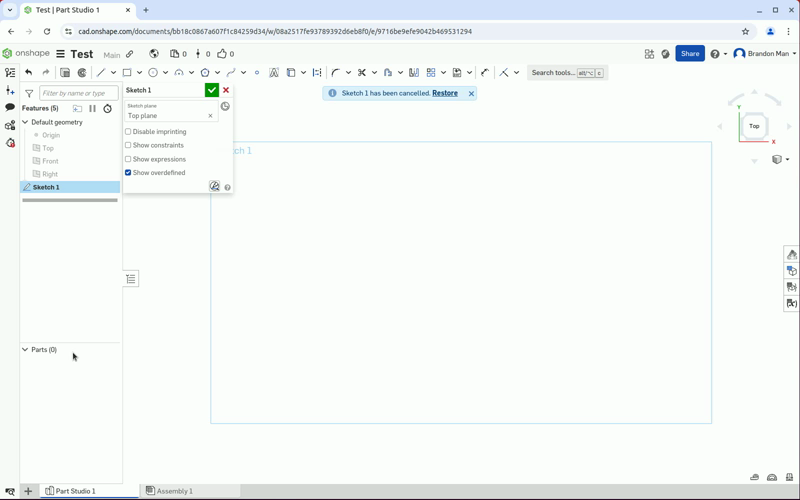
key(y)
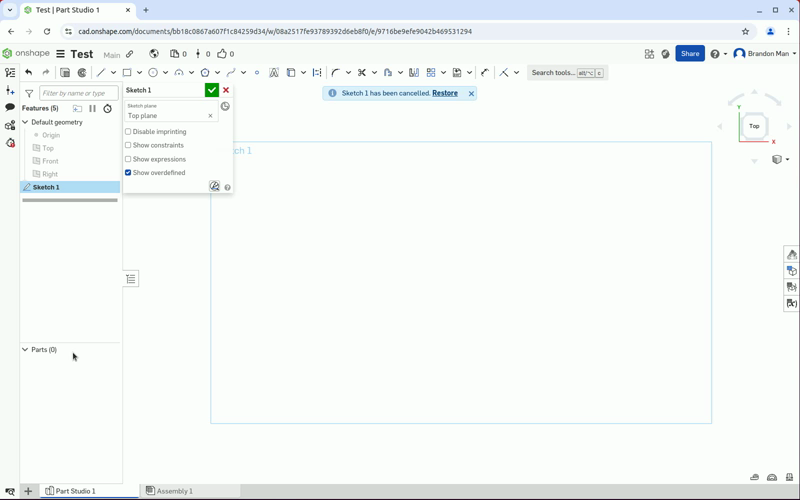
key(a)
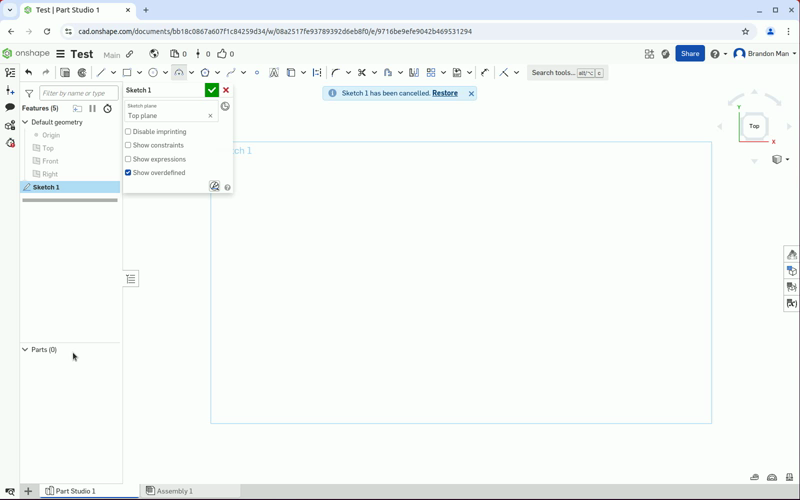
key_down(shift)
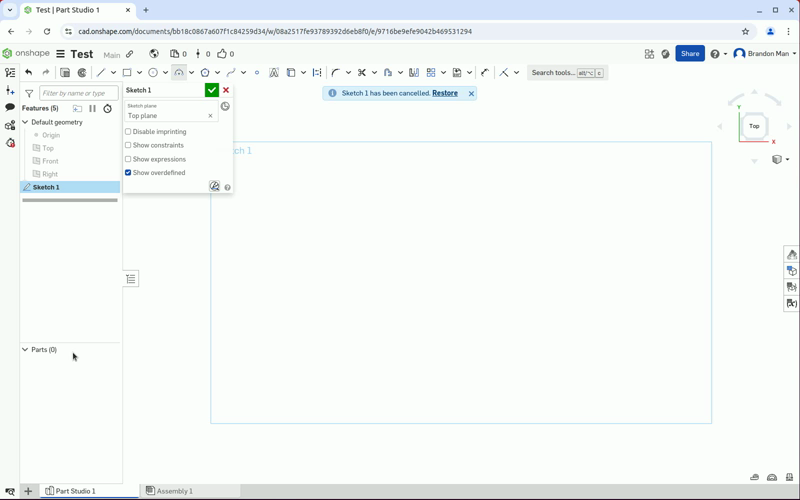
mouse_move(444, 280)
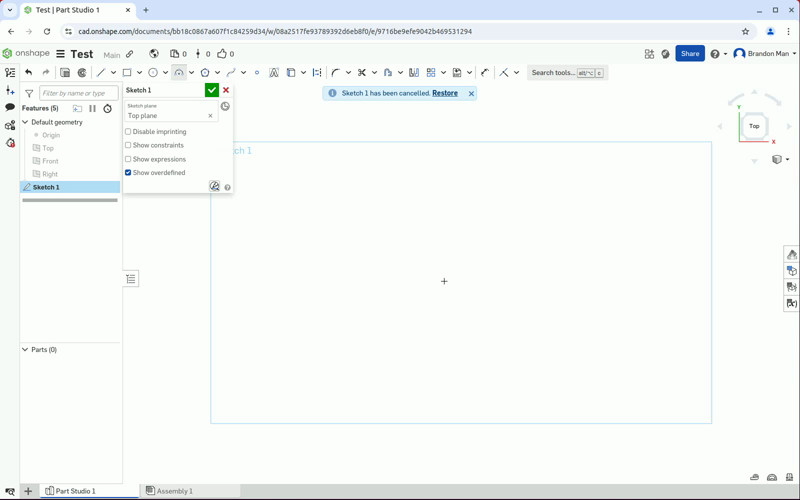
click(444, 280)
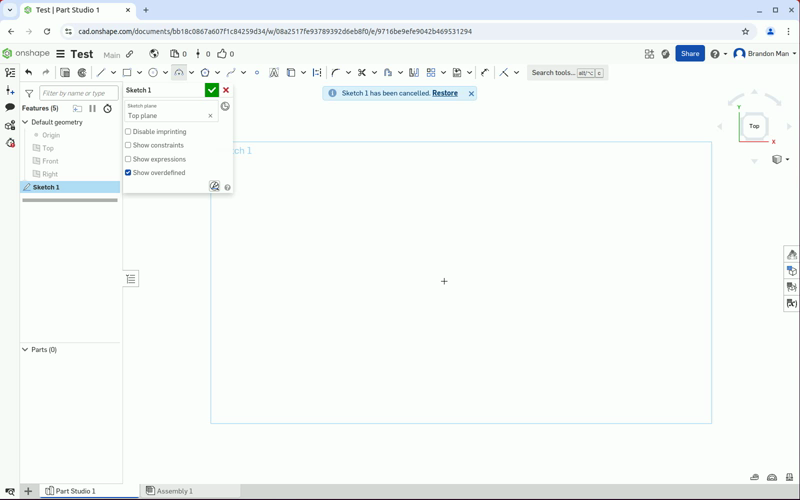
key_up(shift)
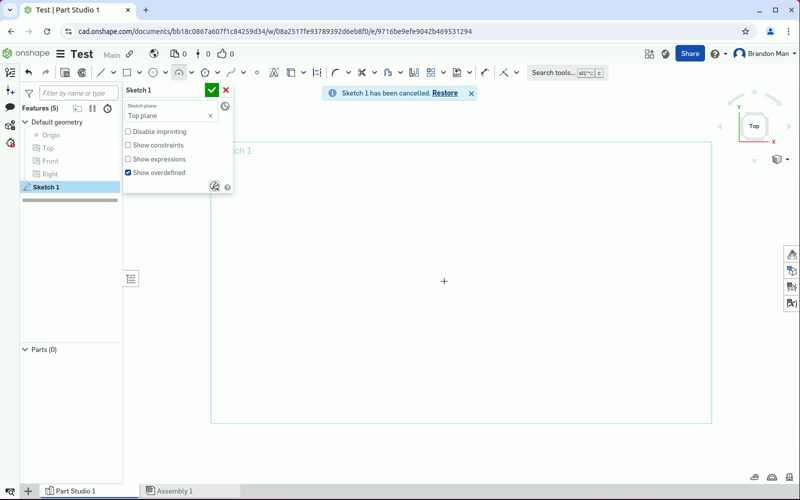
key_down(shift)
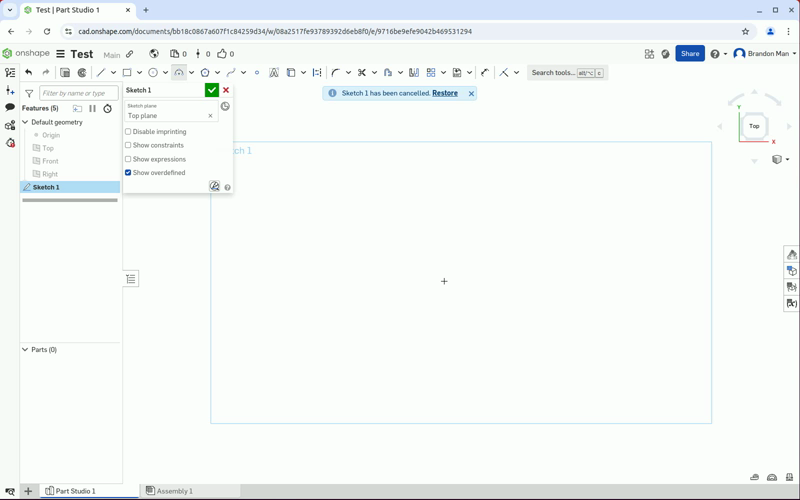
mouse_move(449, 280)
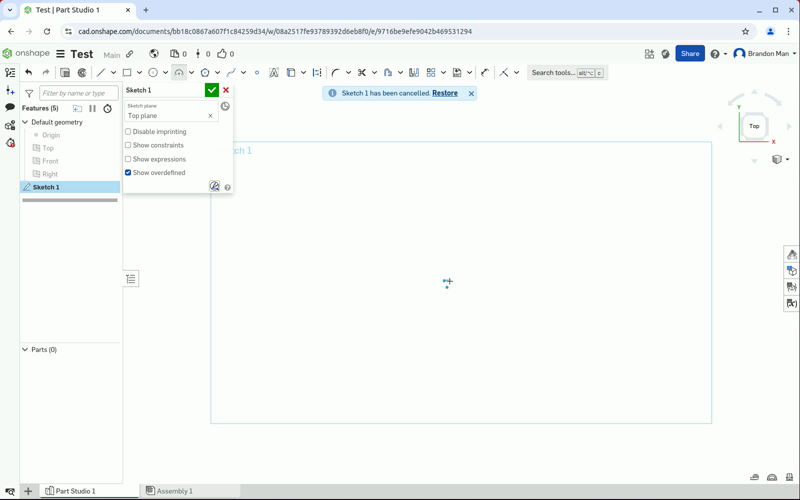
scroll(6)
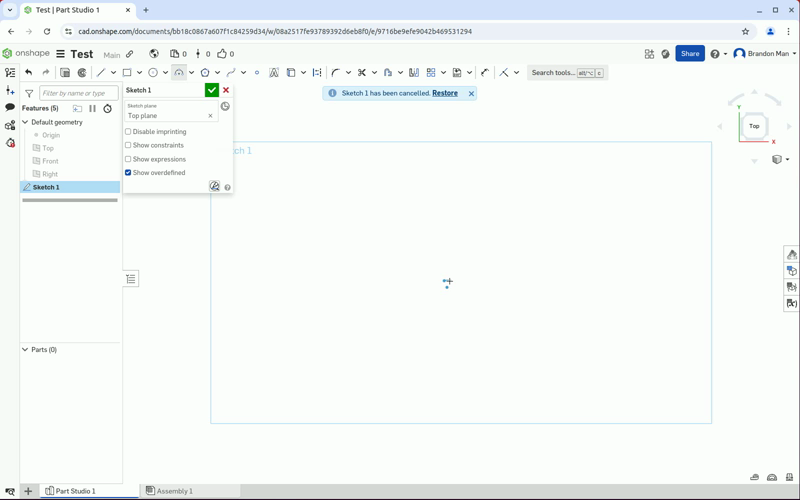
scroll(6)
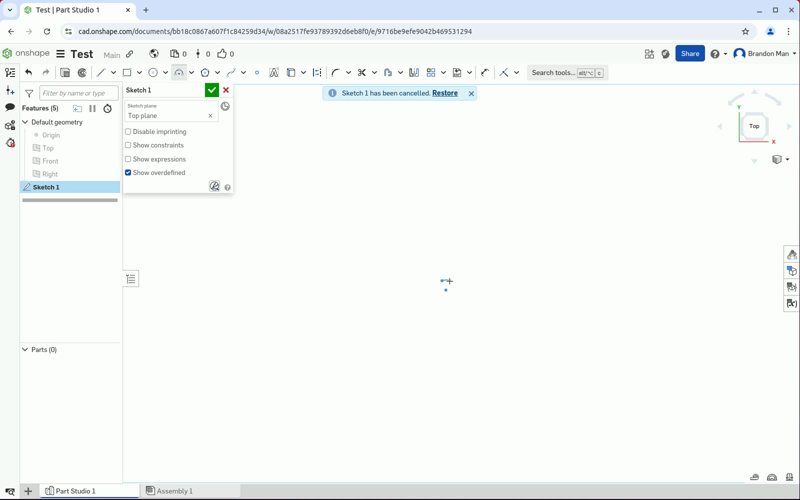
scroll(6)
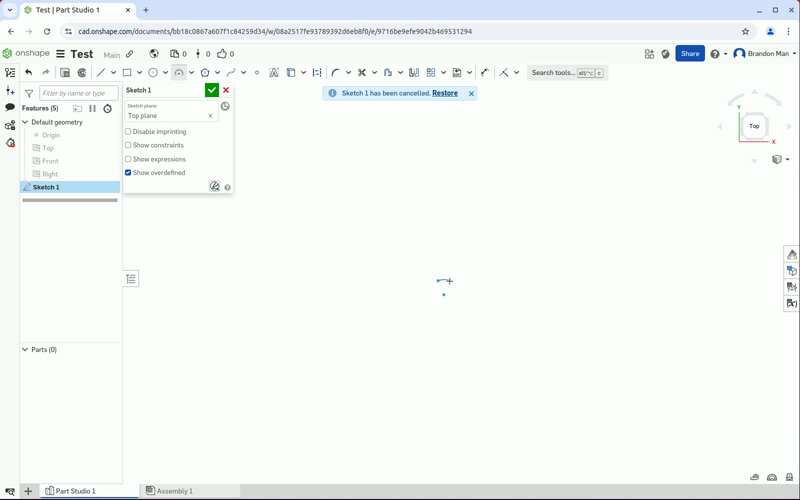
scroll(6)
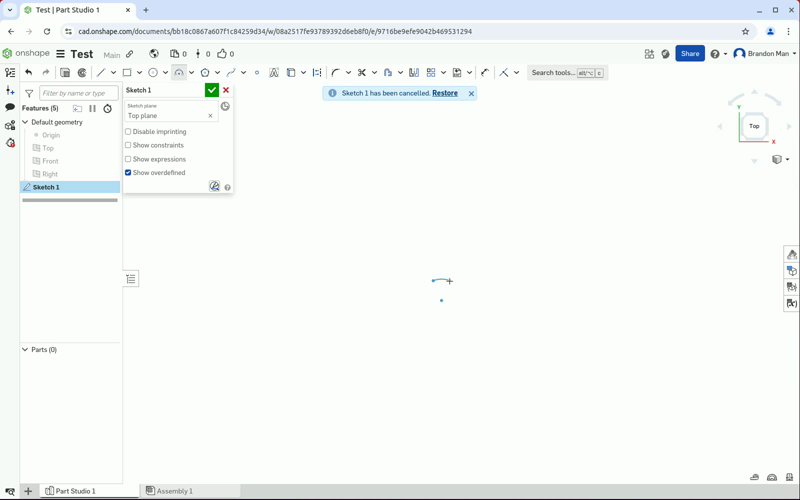
scroll(6)
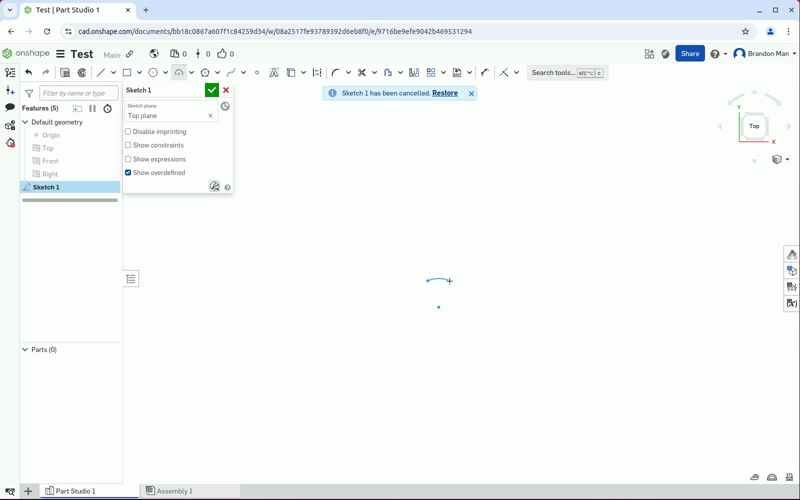
scroll(6)
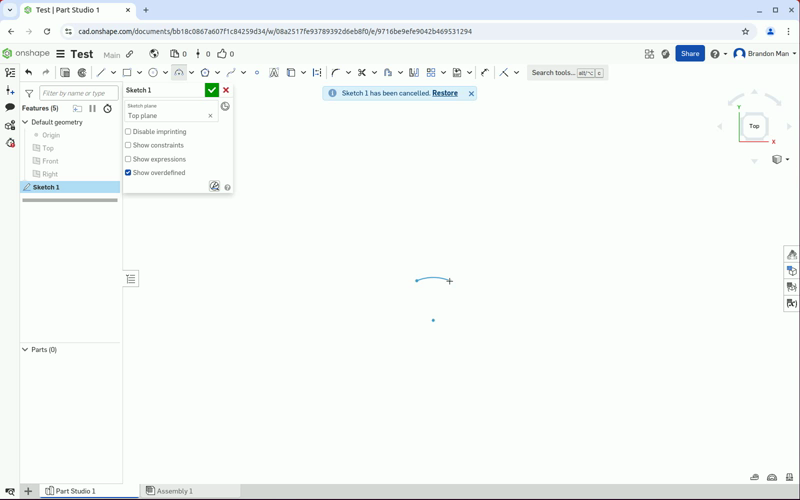
scroll(6)
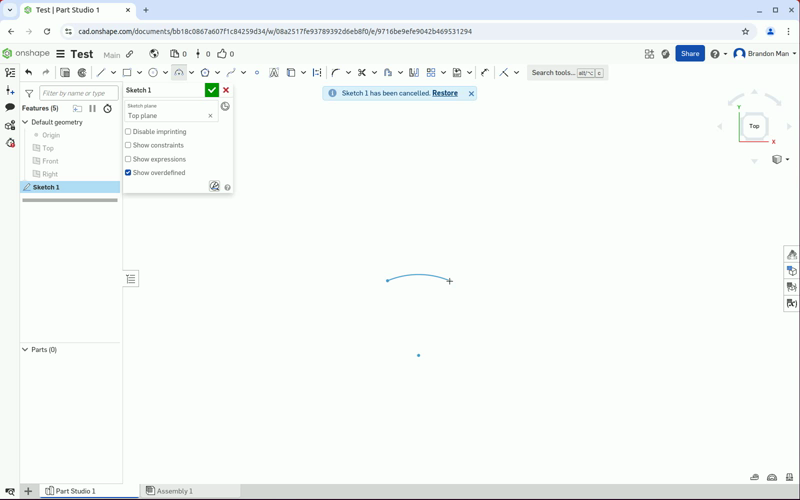
click(449, 280)
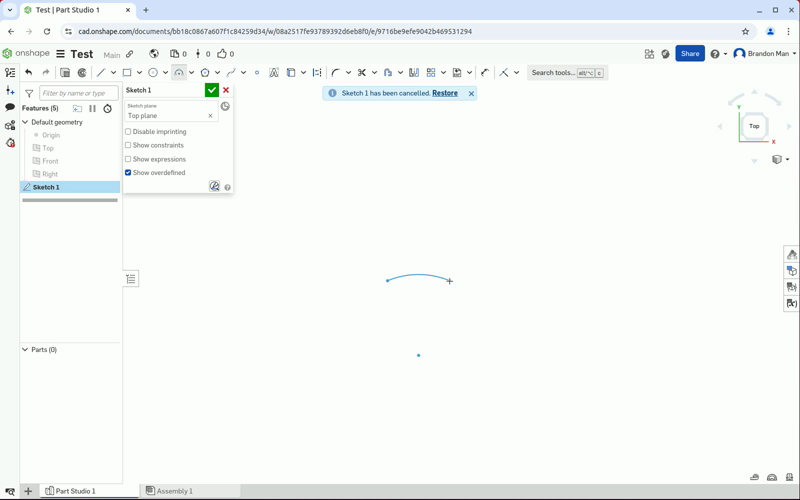
scroll(-6)
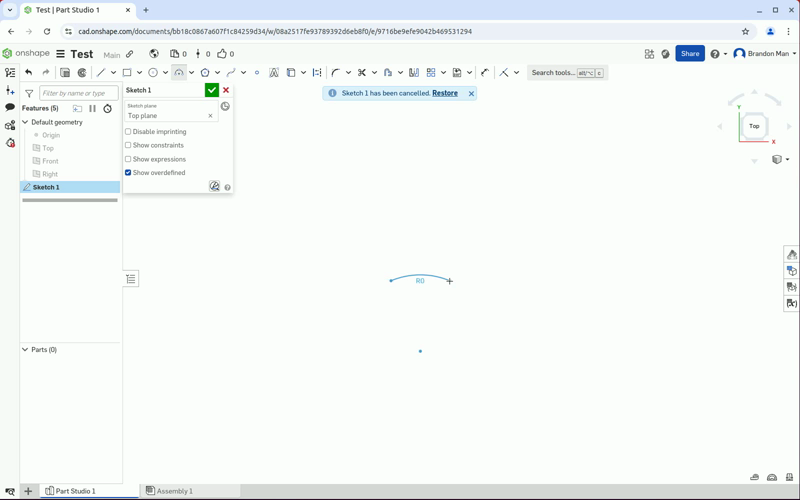
scroll(-6)
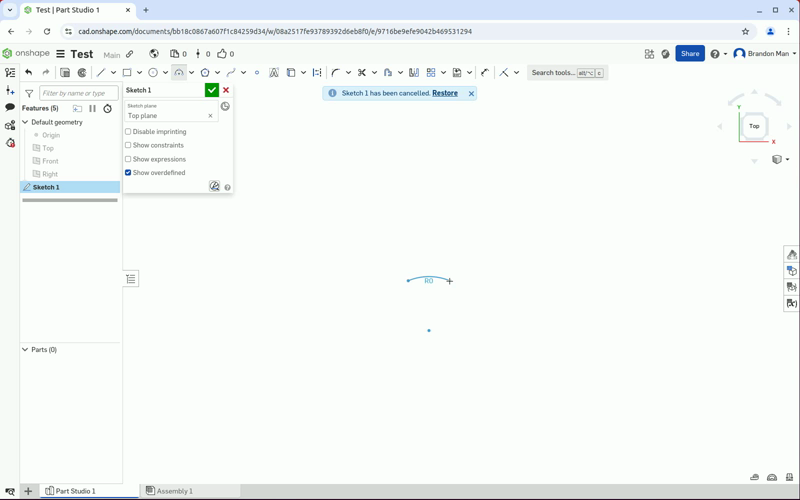
scroll(-6)
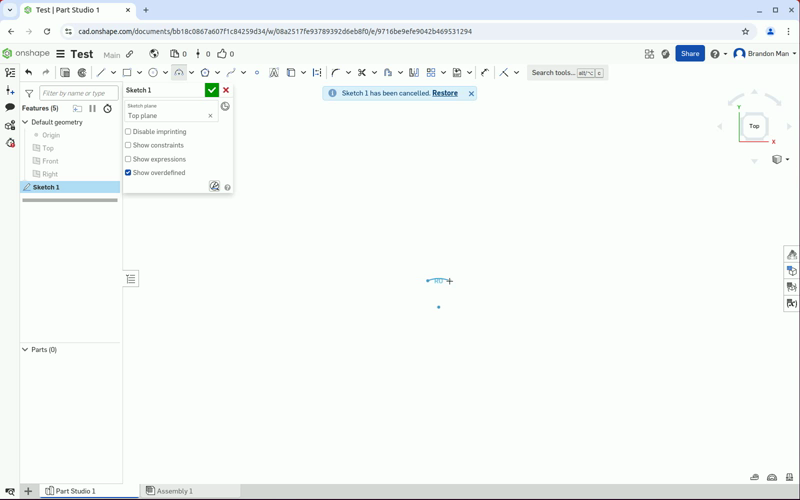
scroll(-6)
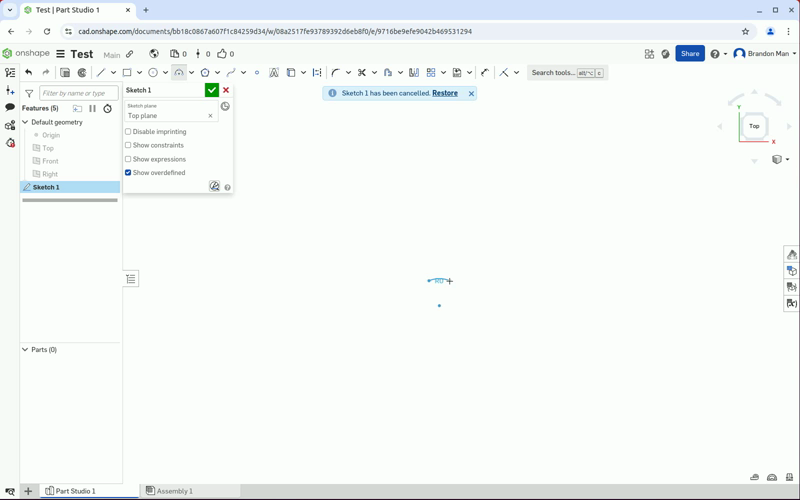
scroll(-6)
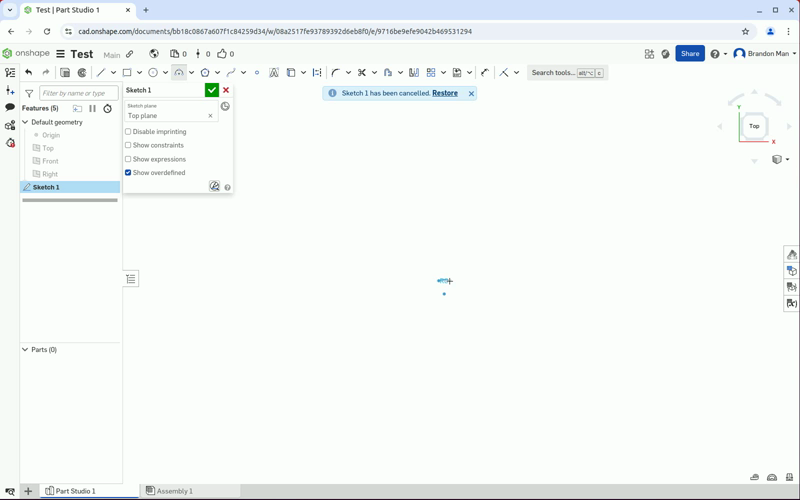
scroll(-6)
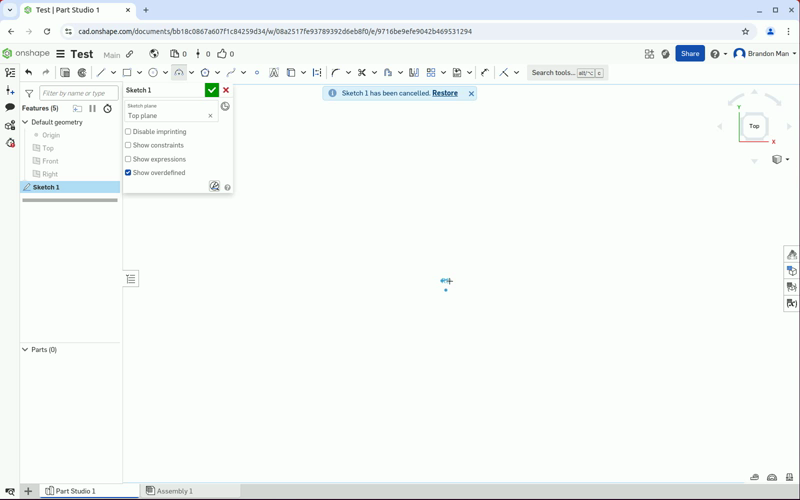
scroll(-6)
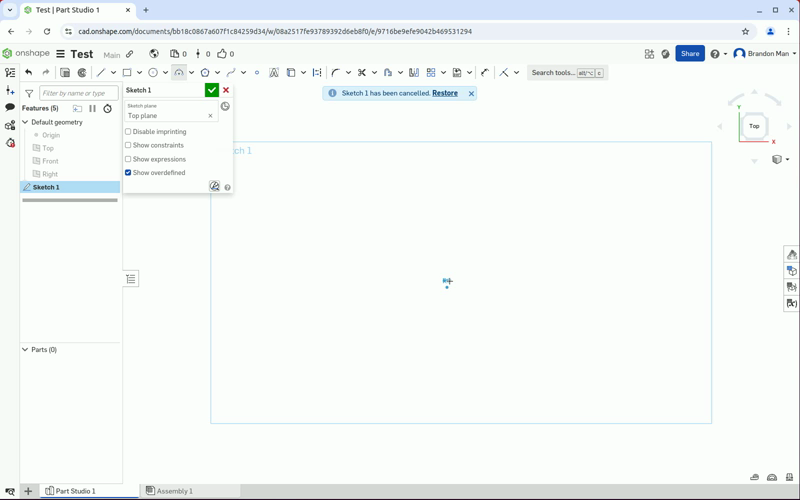
mouse_move(447, 283)
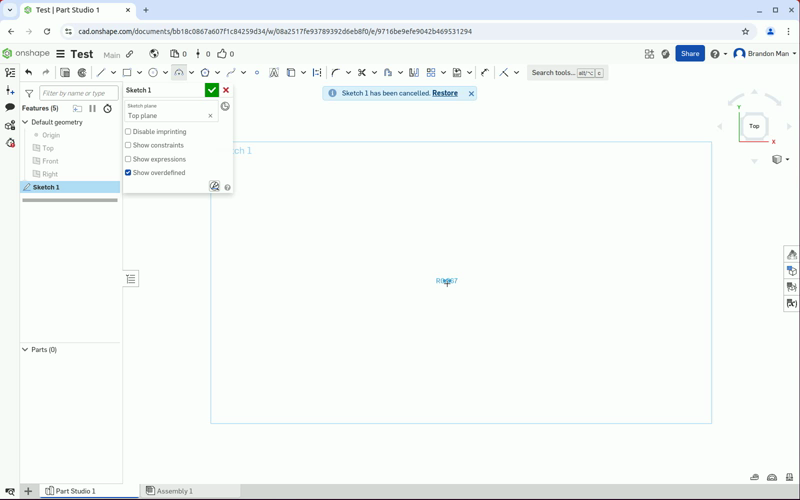
scroll(6)
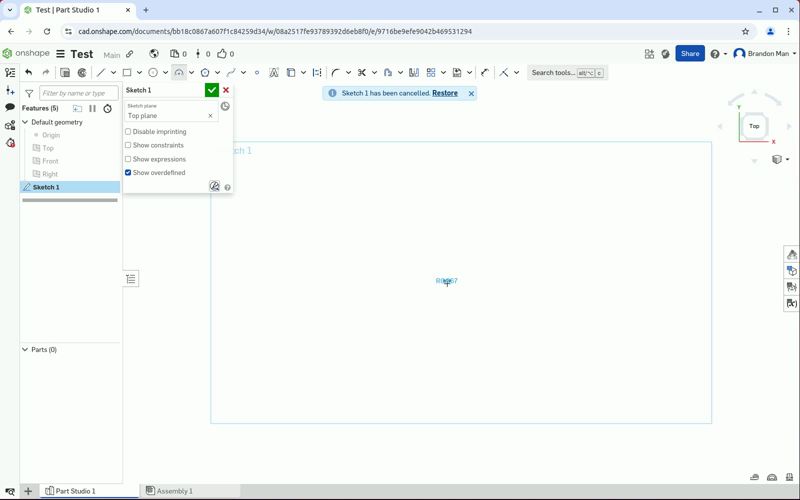
scroll(6)
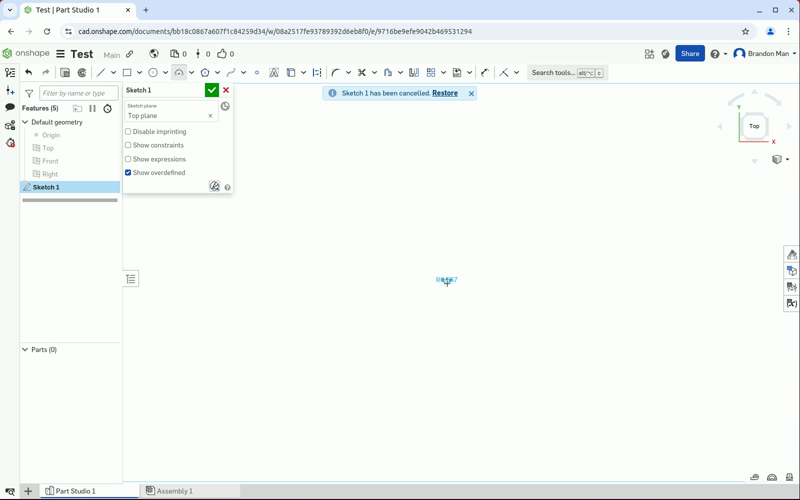
scroll(6)
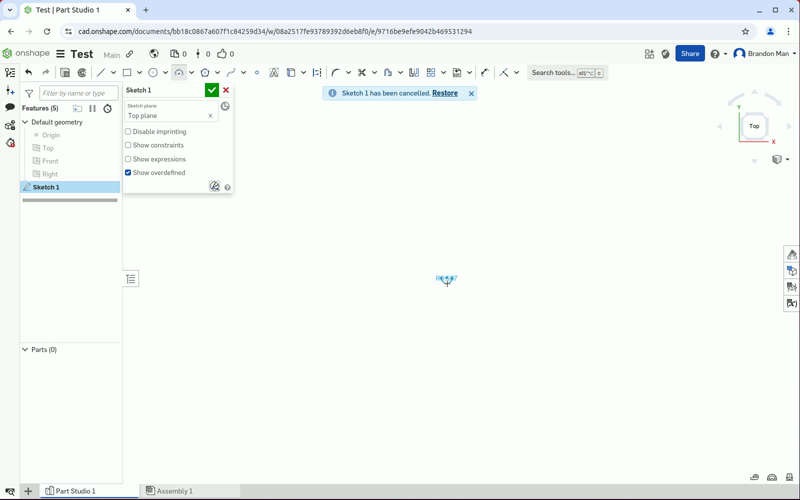
scroll(6)
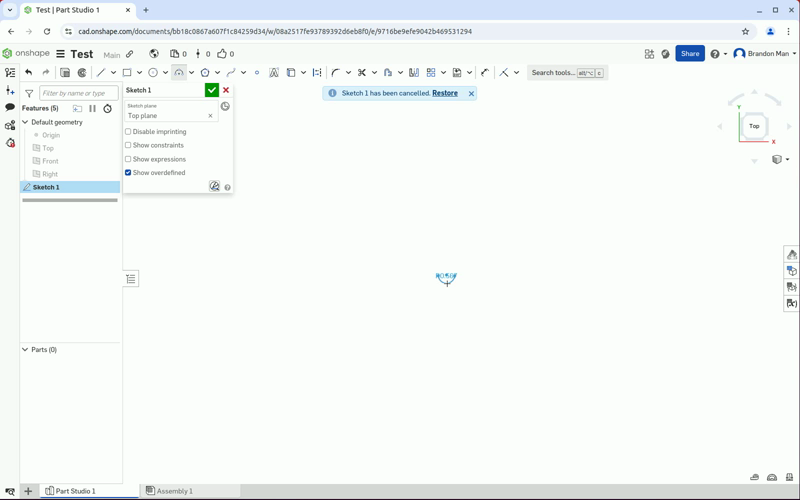
scroll(6)
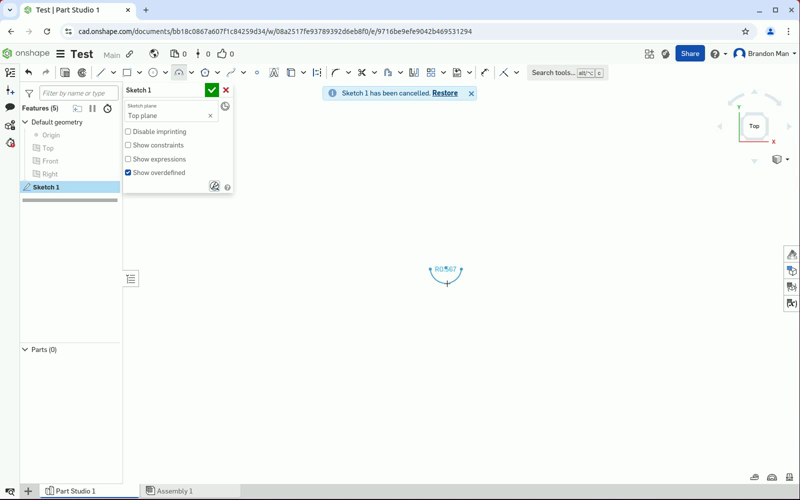
scroll(6)
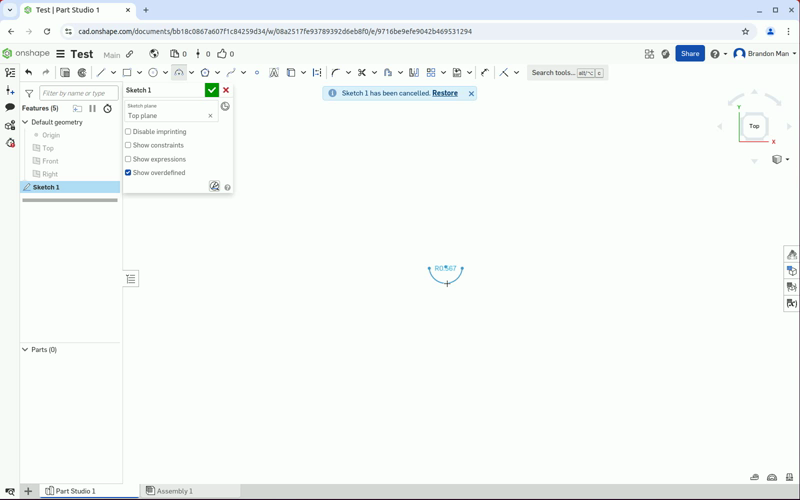
scroll(6)
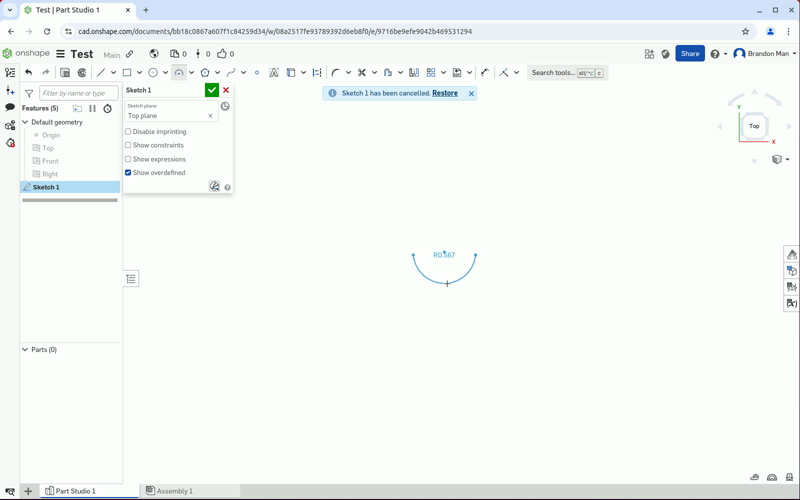
click(447, 283)
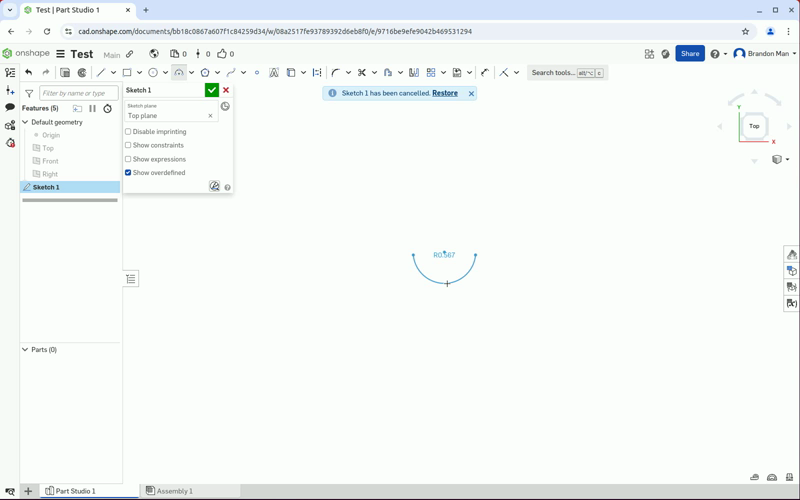
scroll(-6)
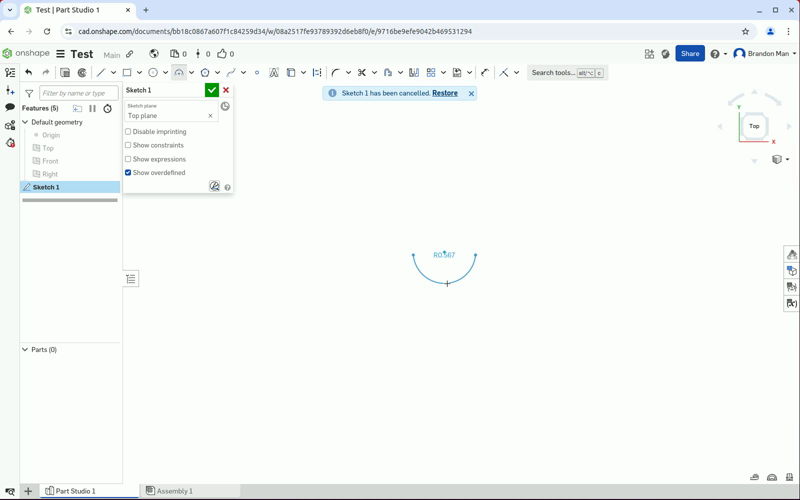
scroll(-6)
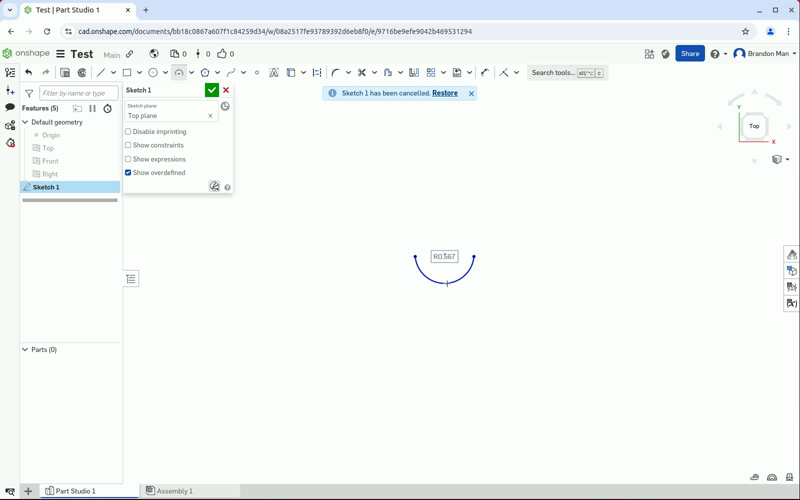
scroll(-6)
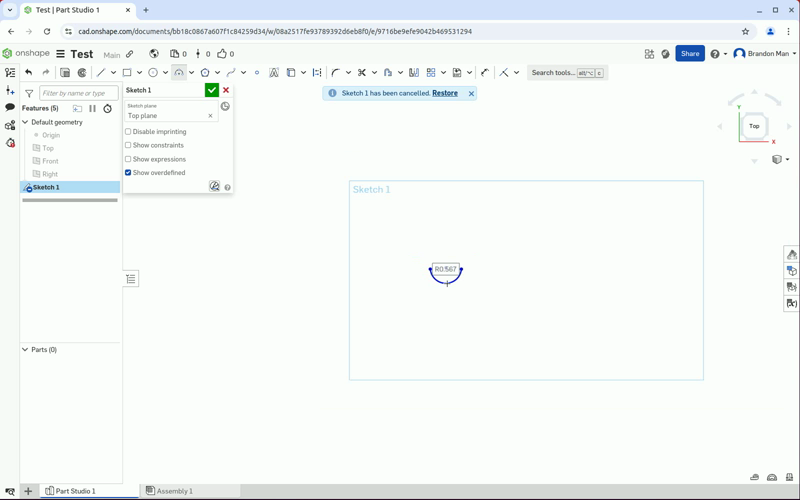
scroll(-6)
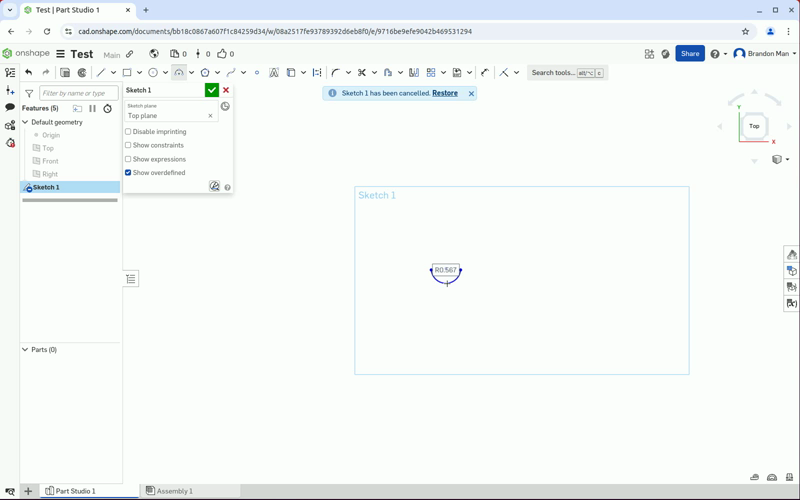
scroll(-6)
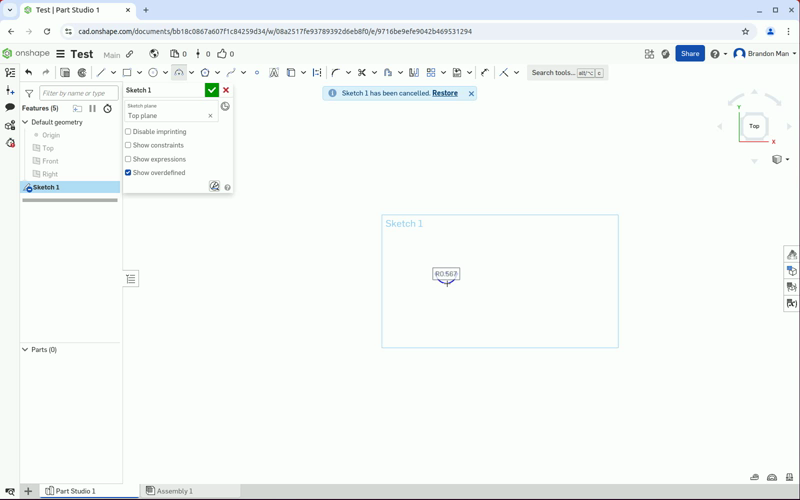
scroll(-6)
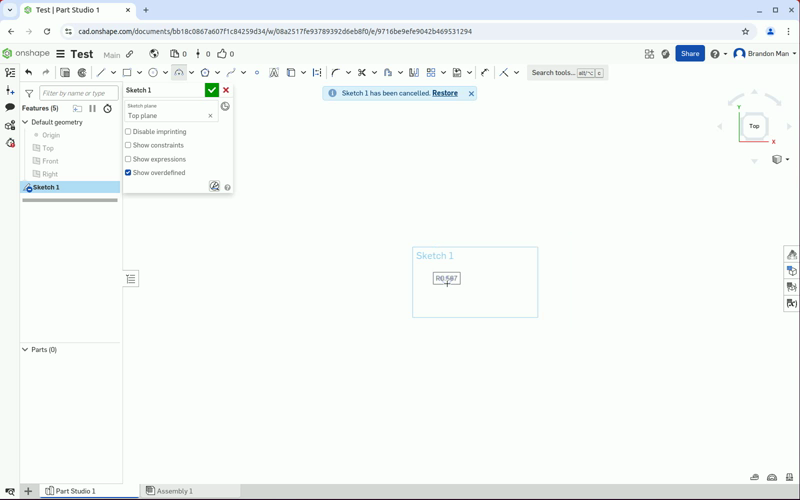
scroll(-6)
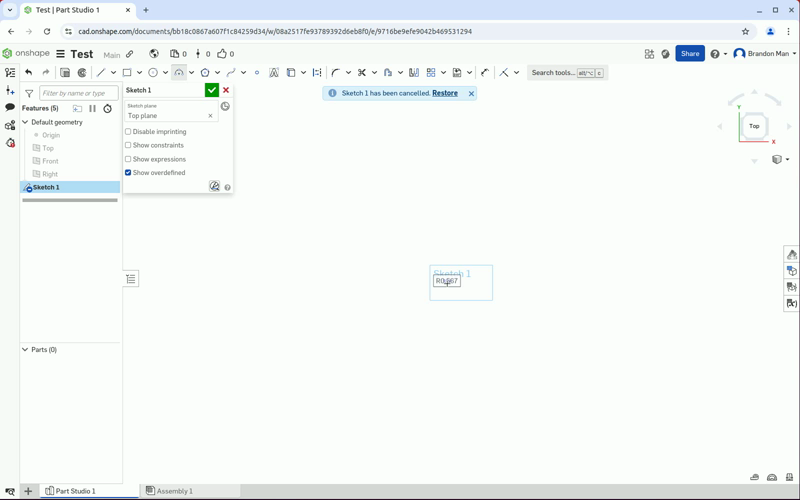
key_up(shift)
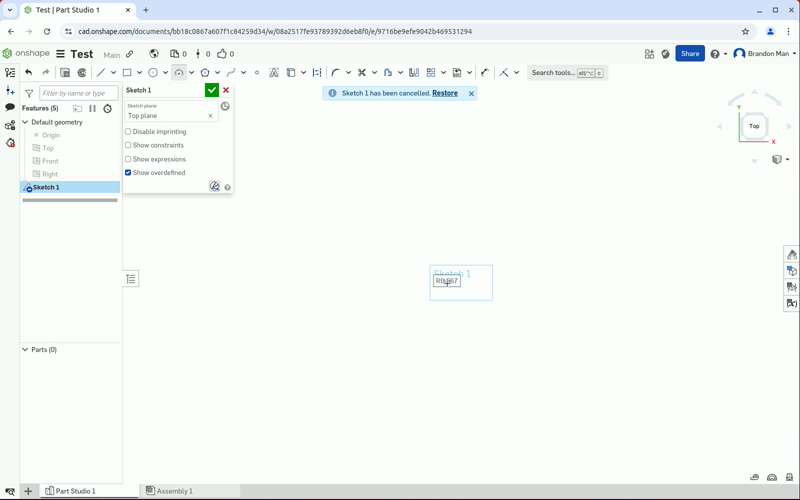
key(esc)
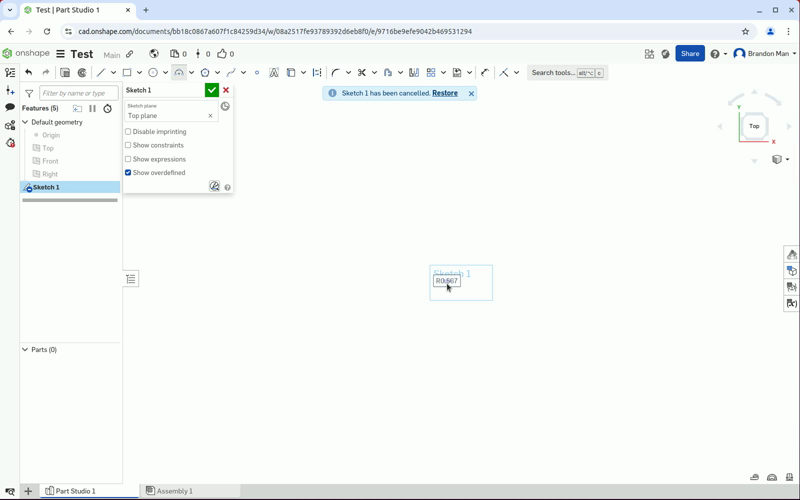
key(l)
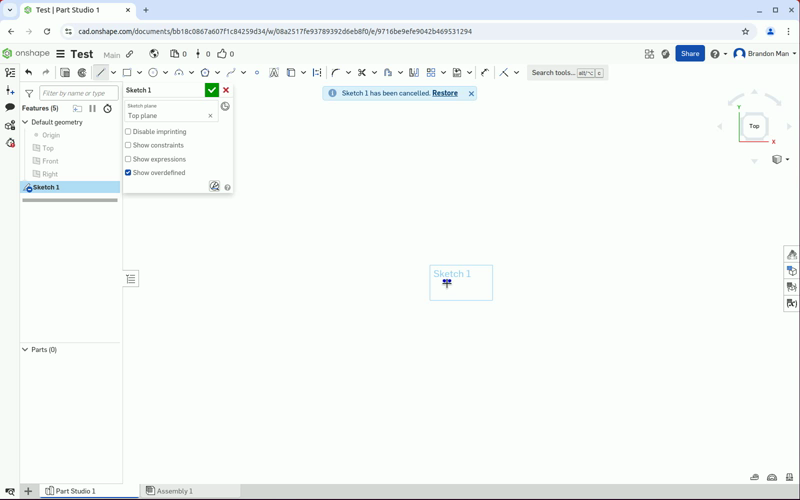
mouse_move(449, 280)
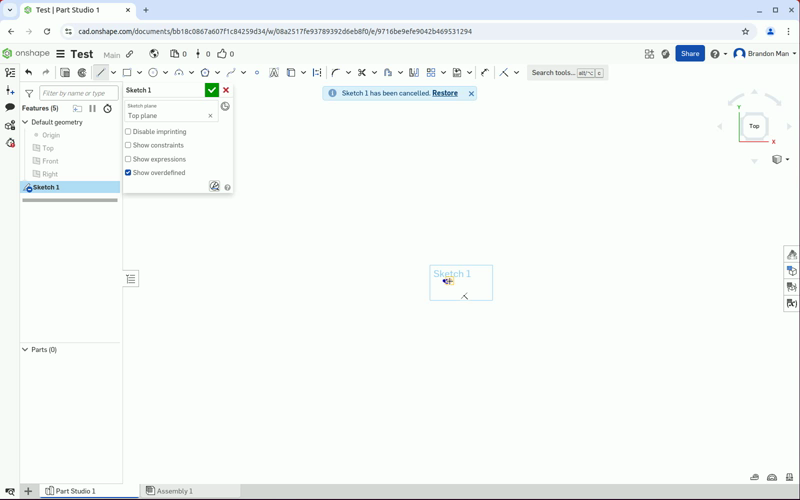
scroll(6)
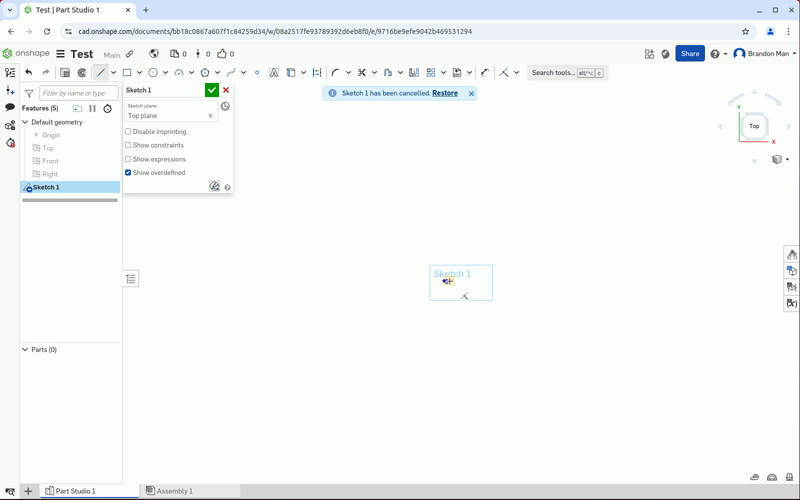
scroll(6)
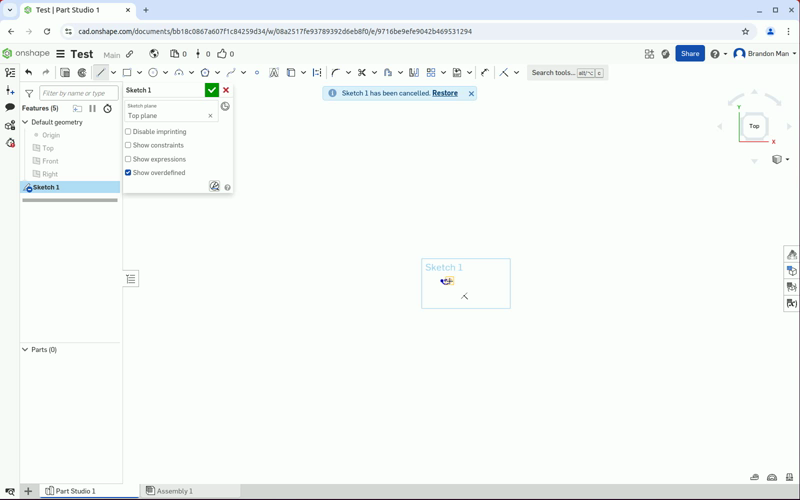
scroll(6)
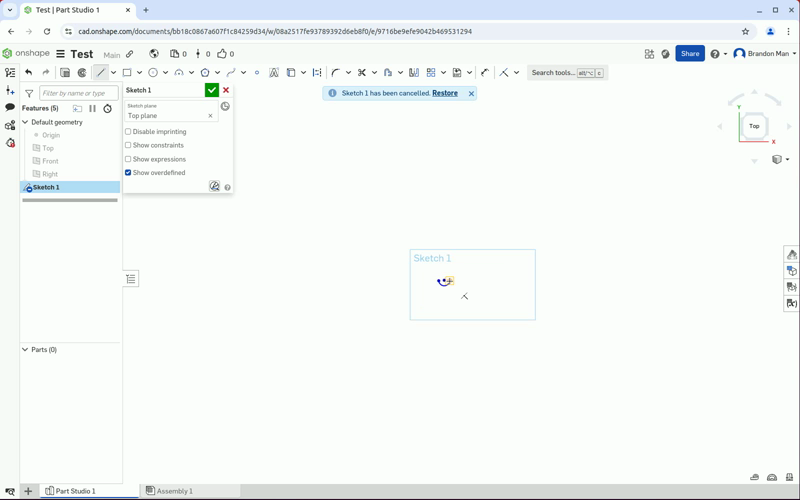
scroll(6)
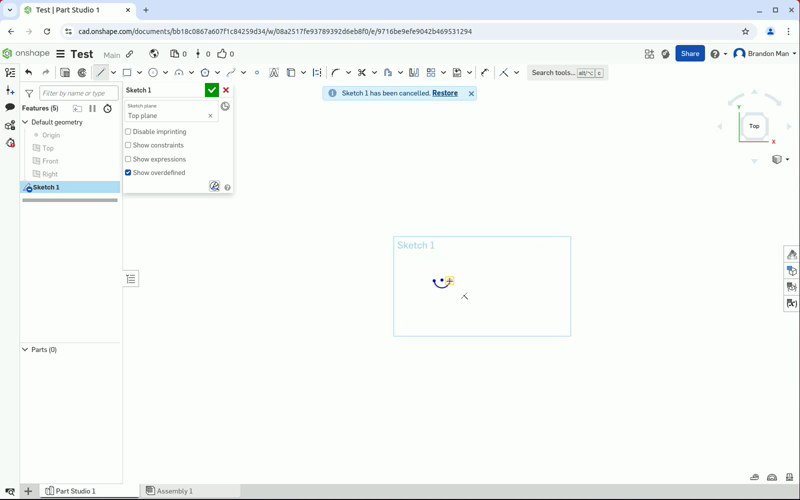
scroll(6)
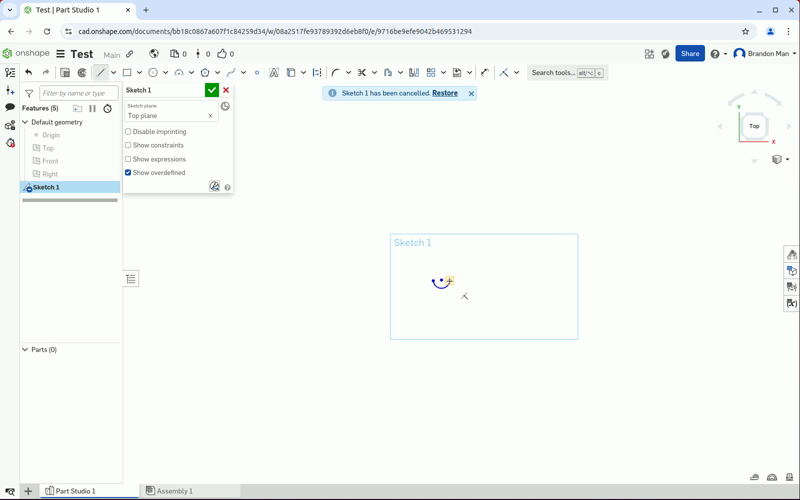
scroll(6)
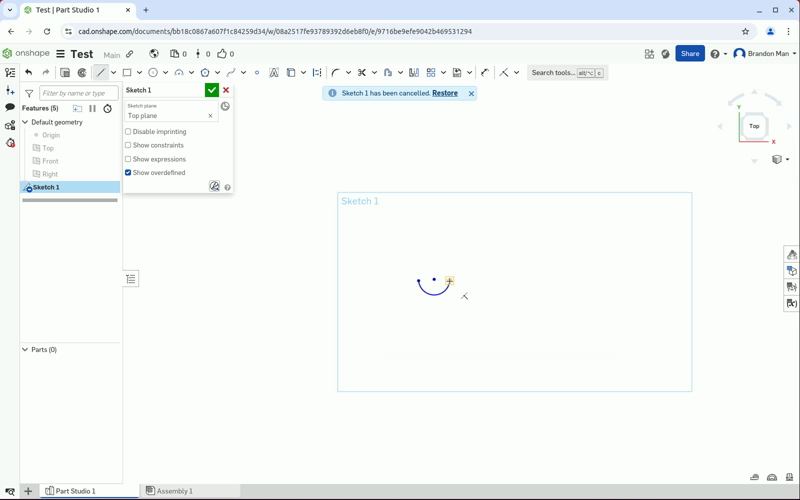
scroll(6)
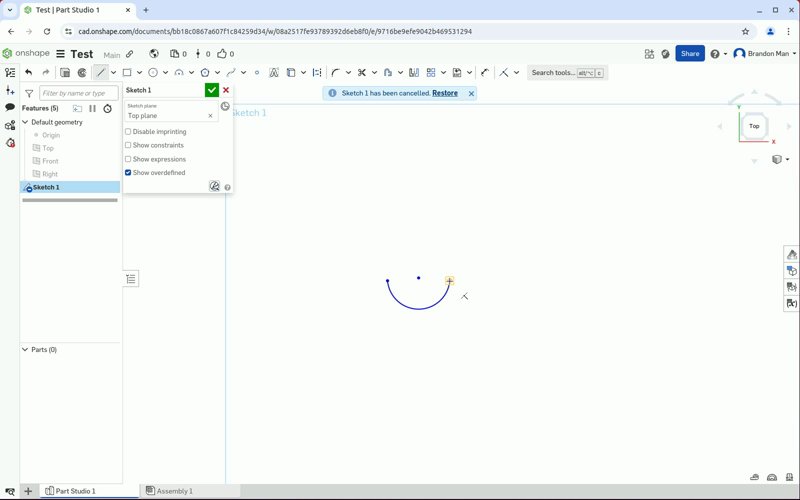
click(449, 280)
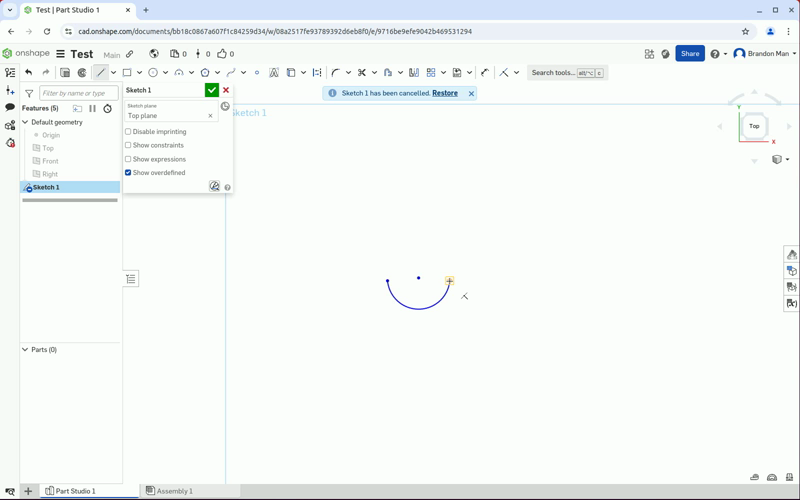
scroll(-6)
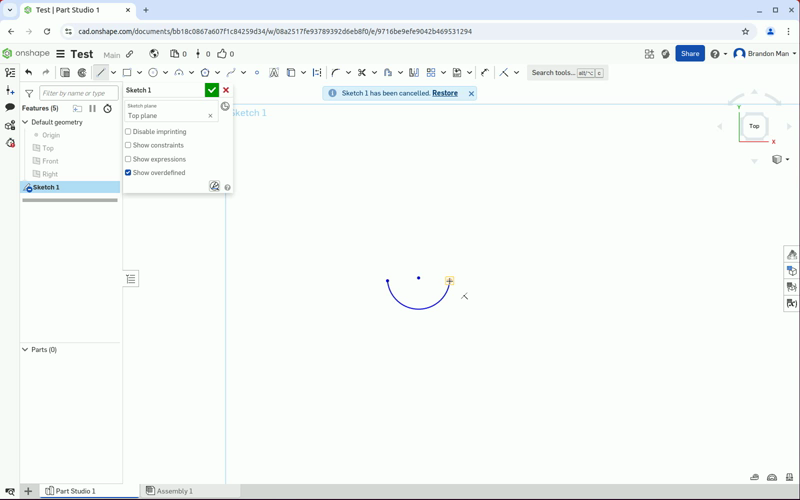
scroll(-6)
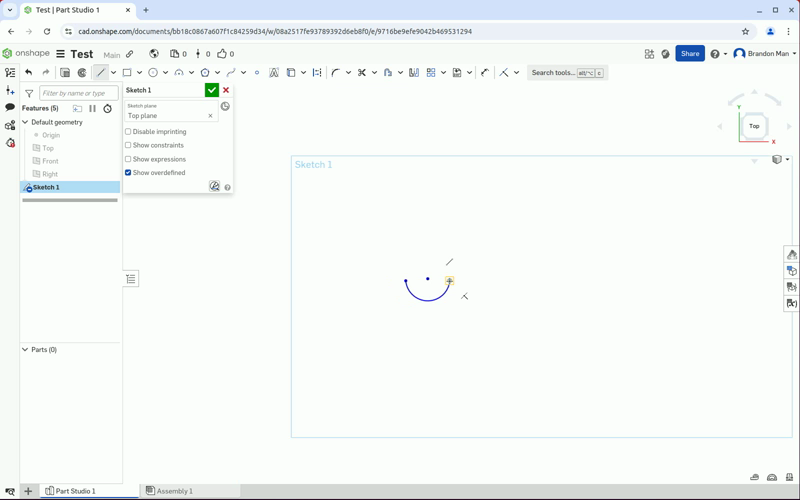
scroll(-6)
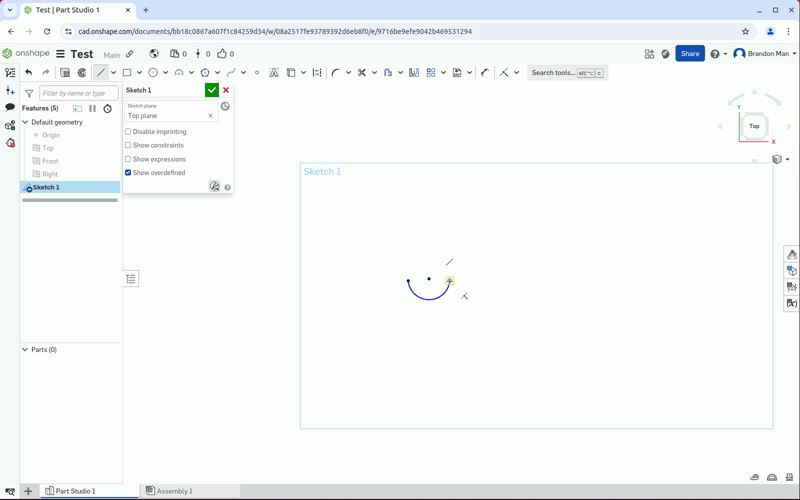
scroll(-6)
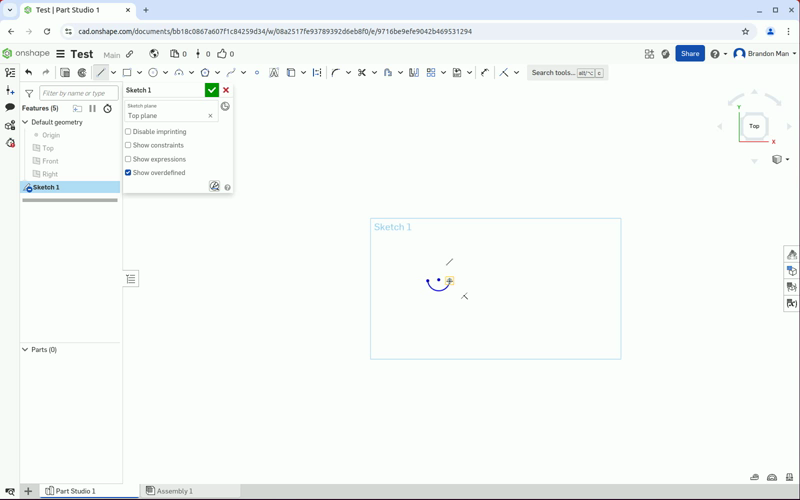
scroll(-6)
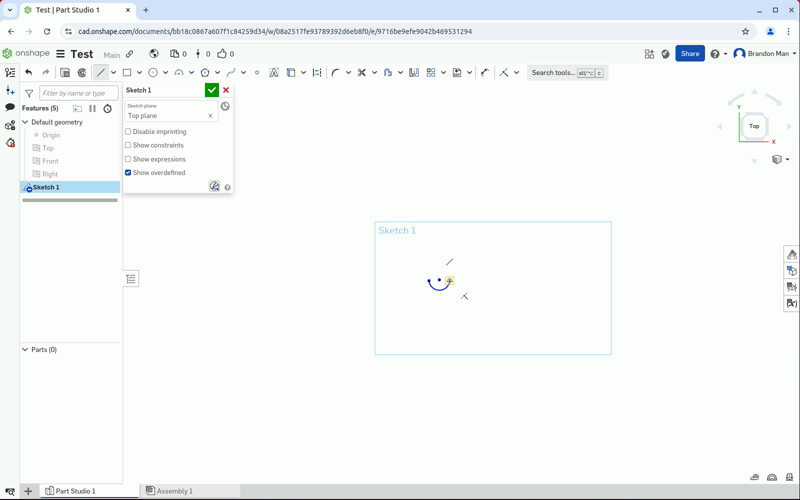
scroll(-6)
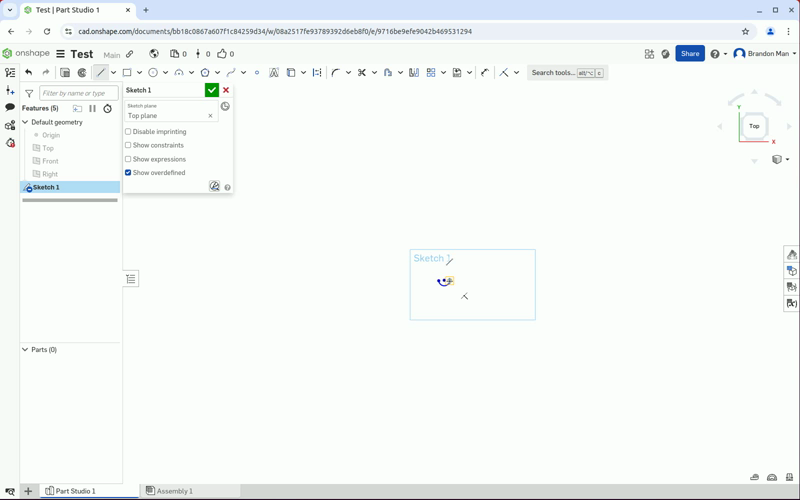
scroll(-6)
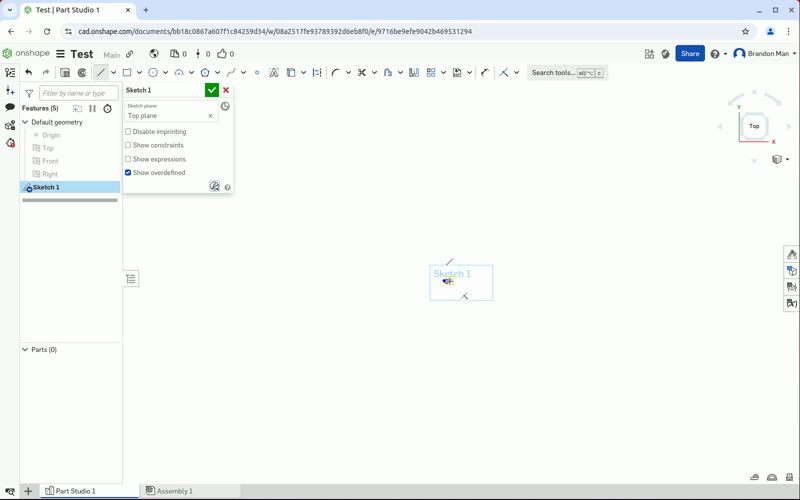
key_down(shift)
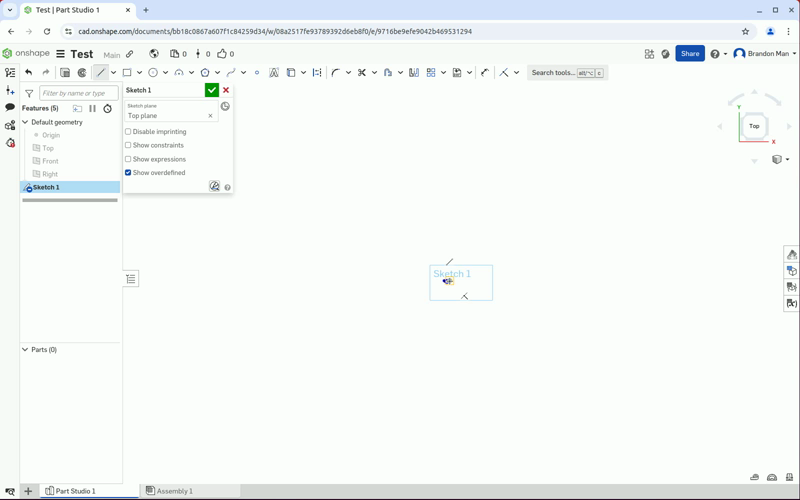
mouse_move(479, 280)
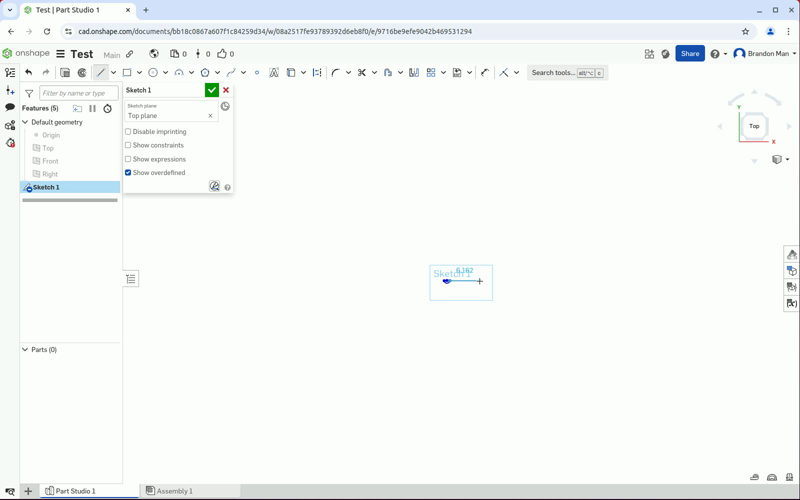
mouse_move(449, 275)
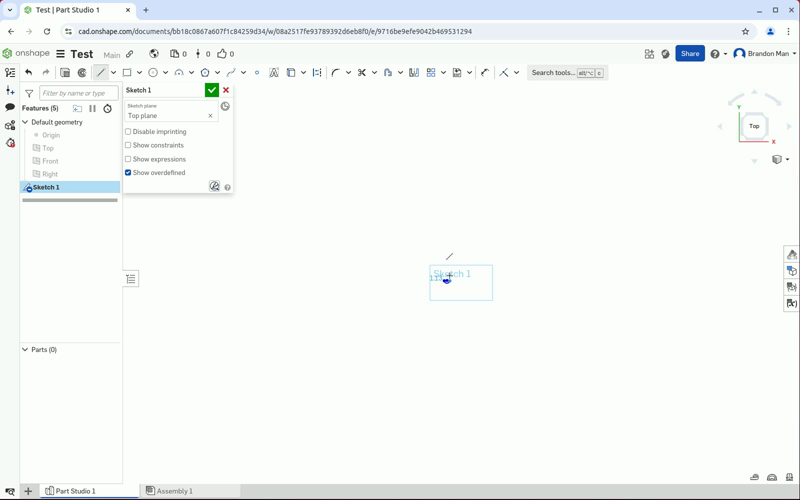
scroll(6)
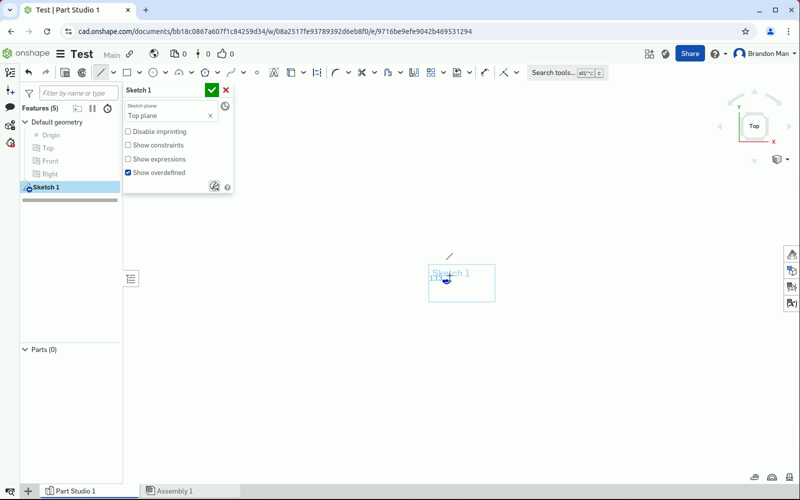
scroll(6)
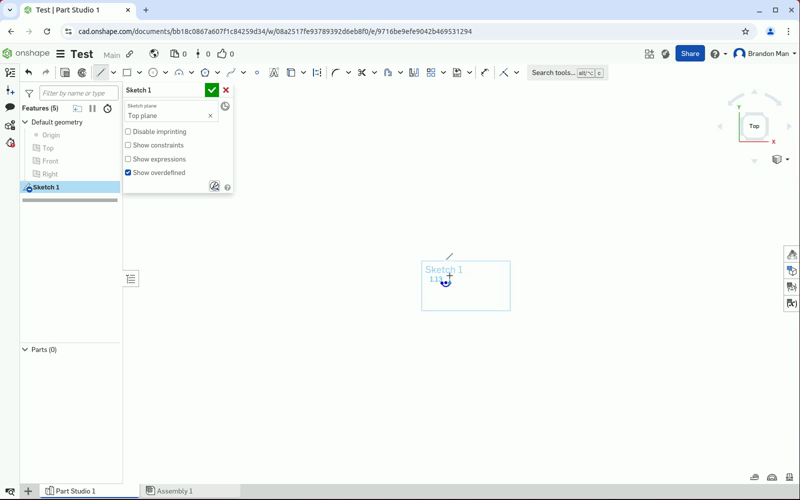
scroll(6)
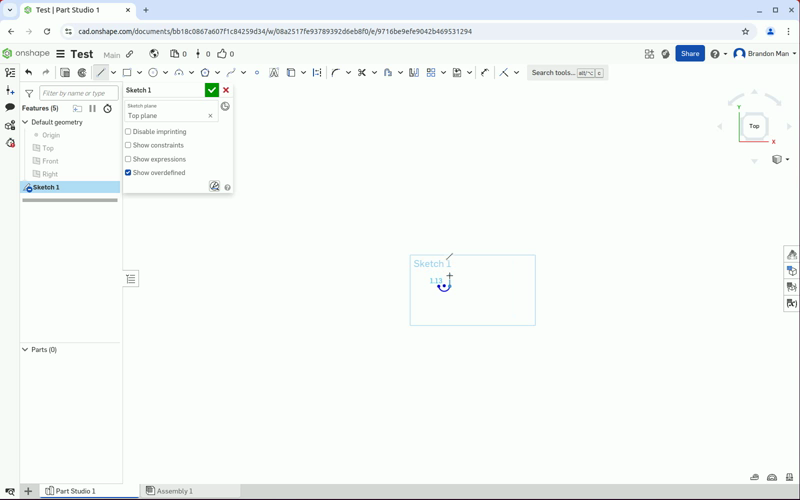
scroll(6)
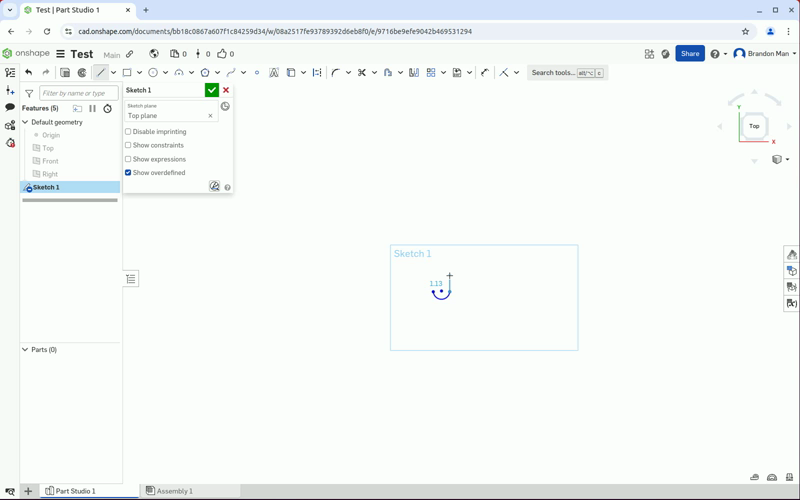
scroll(6)
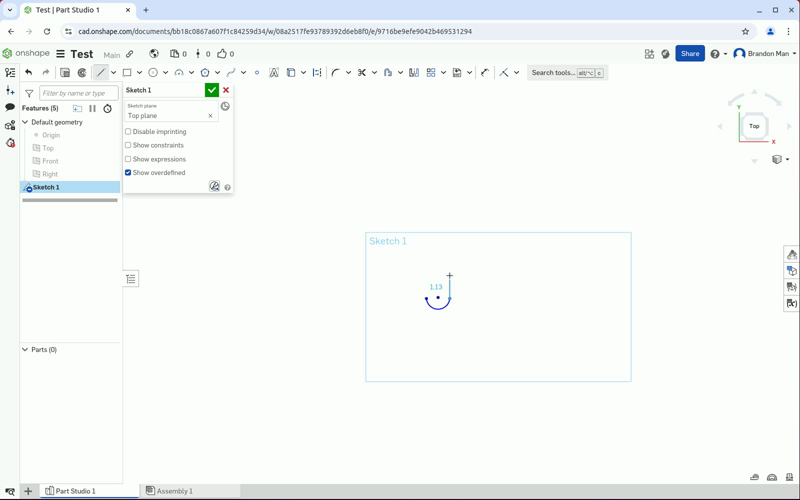
scroll(6)
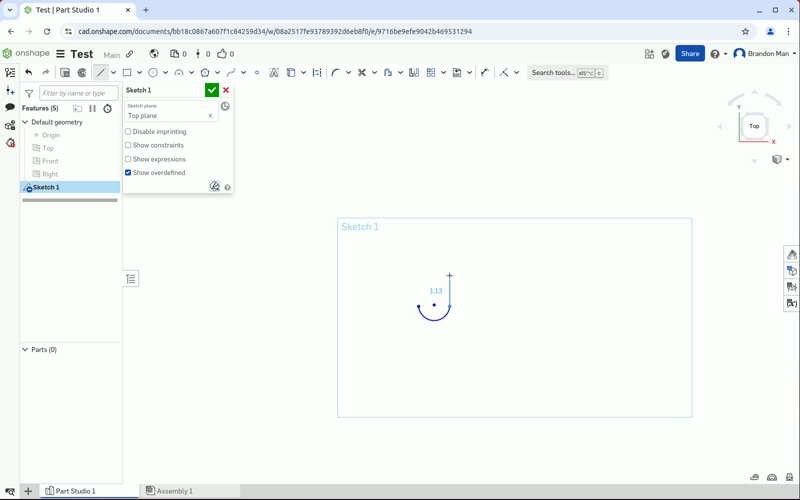
scroll(6)
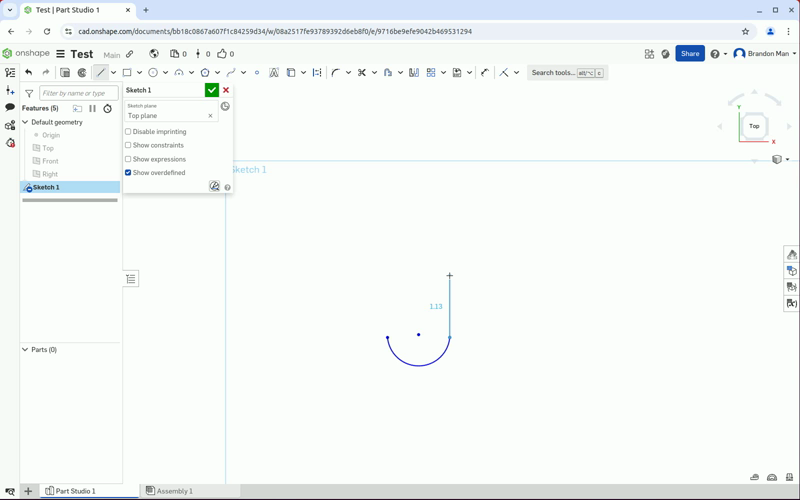
click(449, 275)
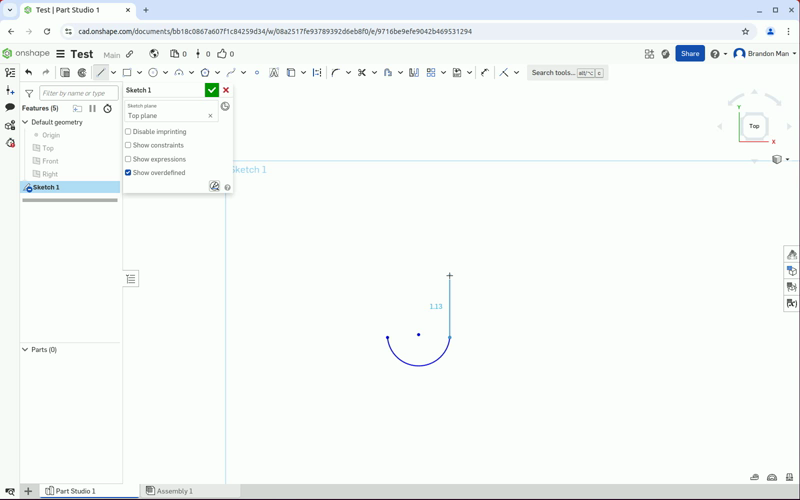
scroll(-6)
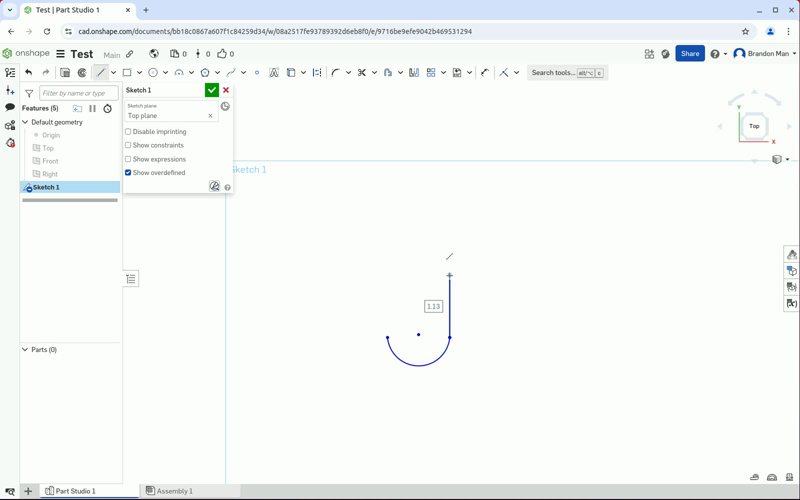
scroll(-6)
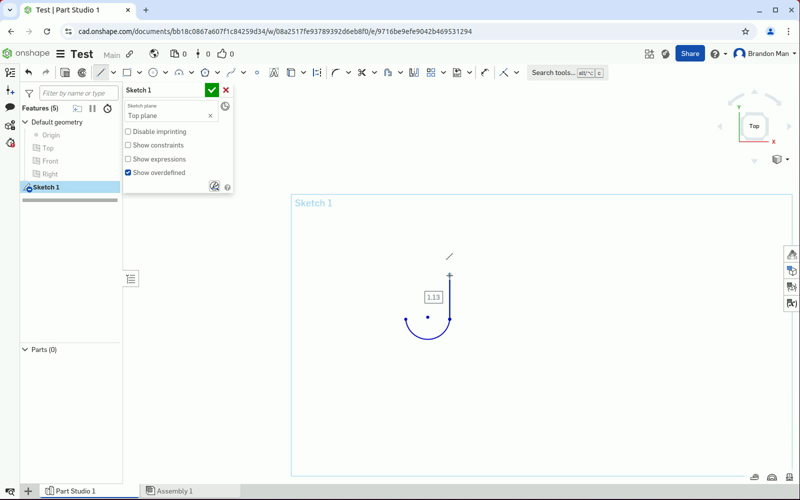
scroll(-6)
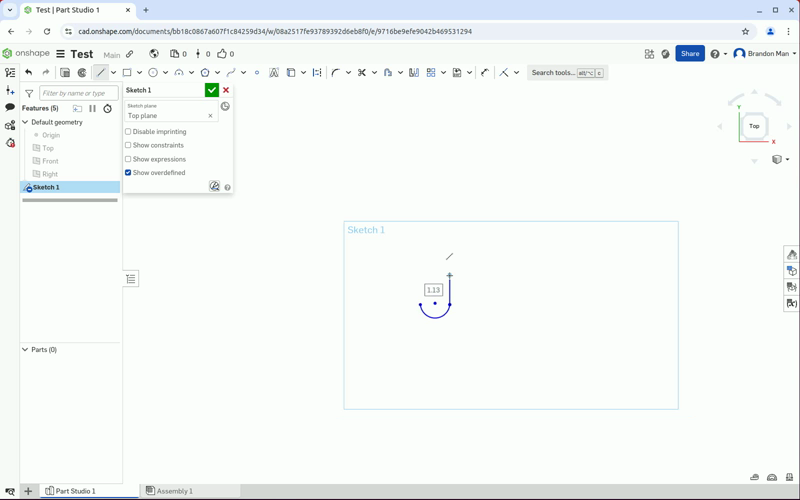
scroll(-6)
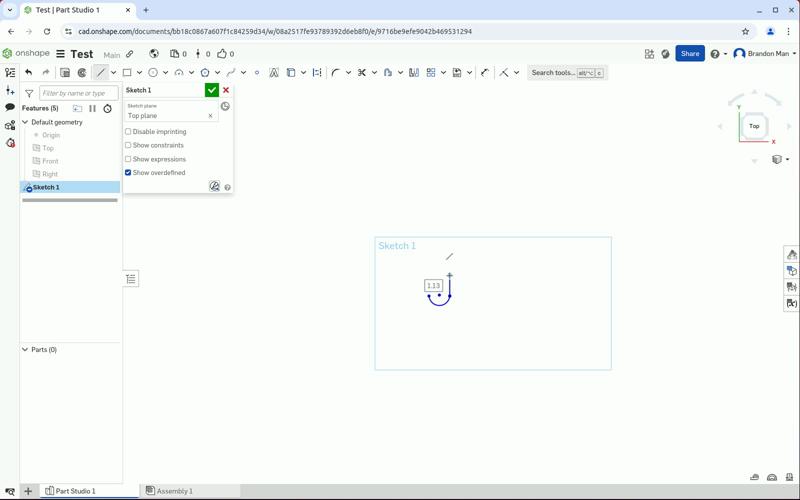
scroll(-6)
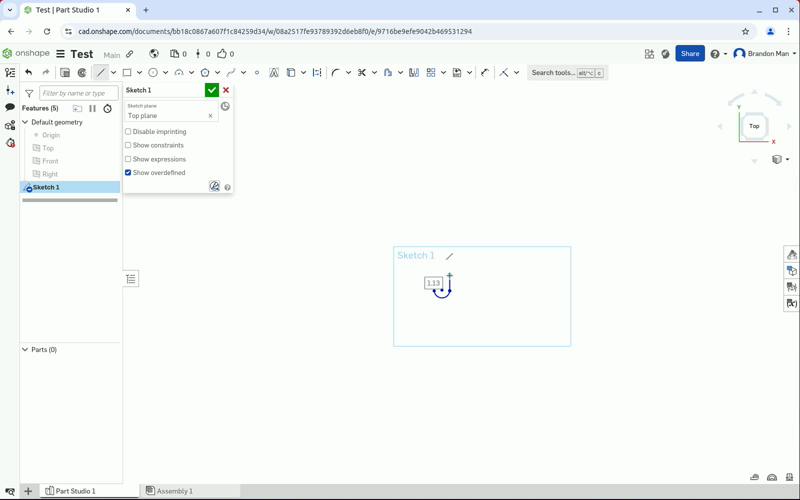
scroll(-6)
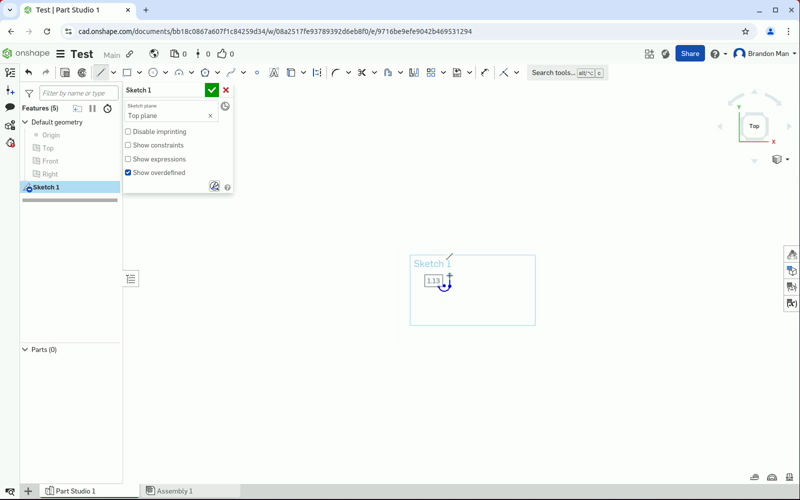
scroll(-6)
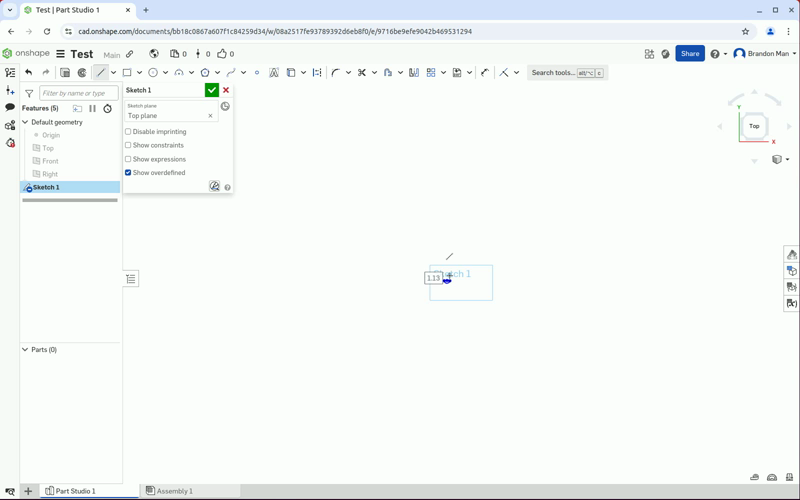
key_up(shift)
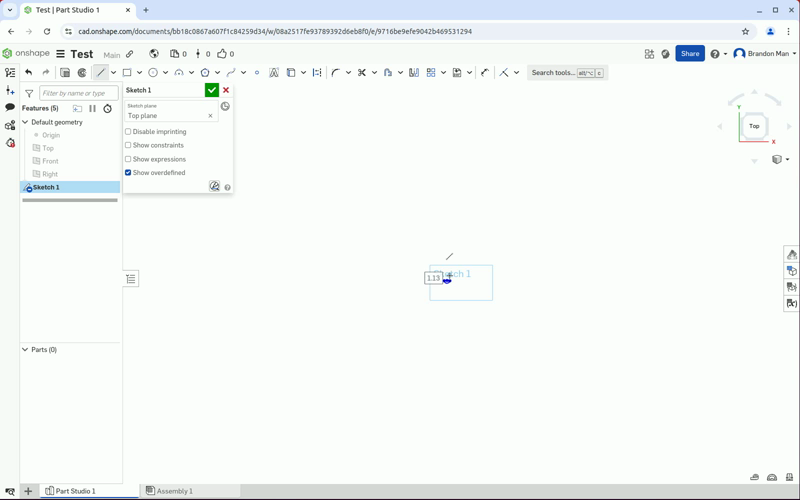
key(esc)
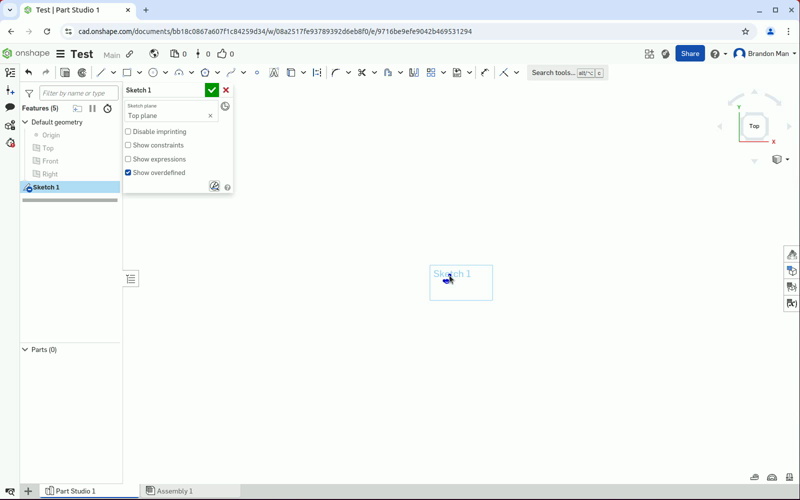
key(a)
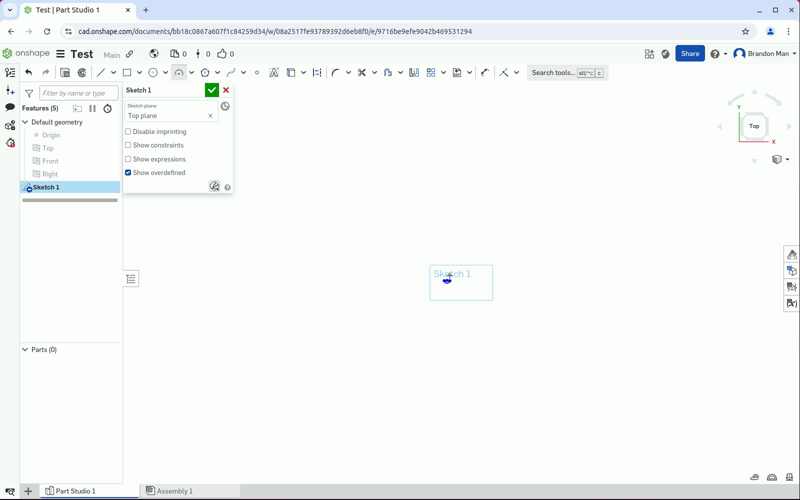
mouse_move(449, 275)
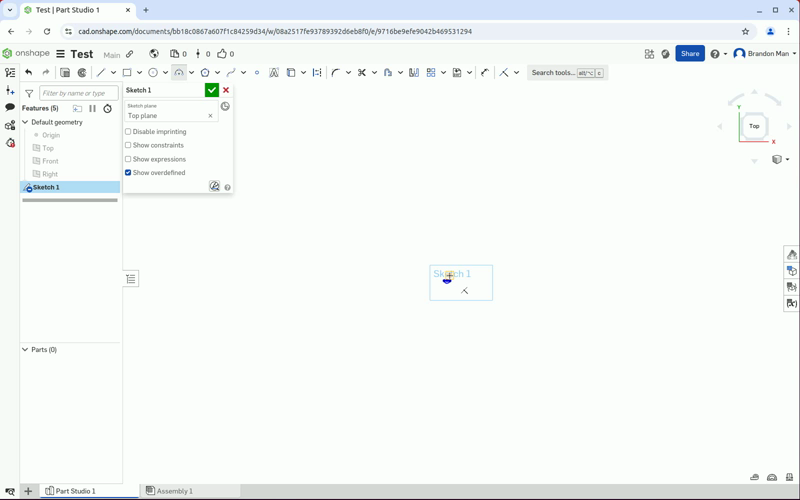
click(449, 275)
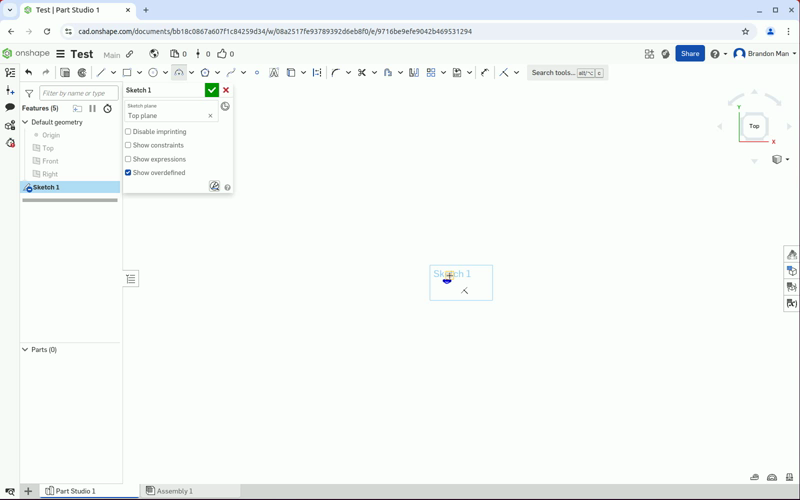
key_down(shift)
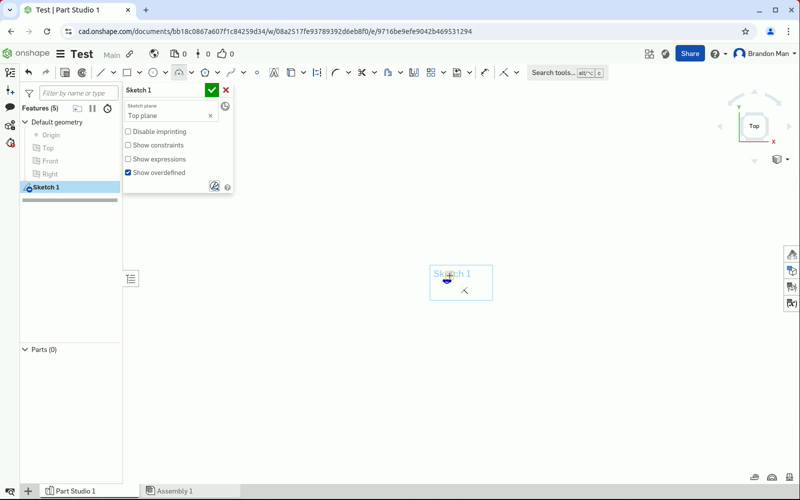
mouse_move(444, 275)
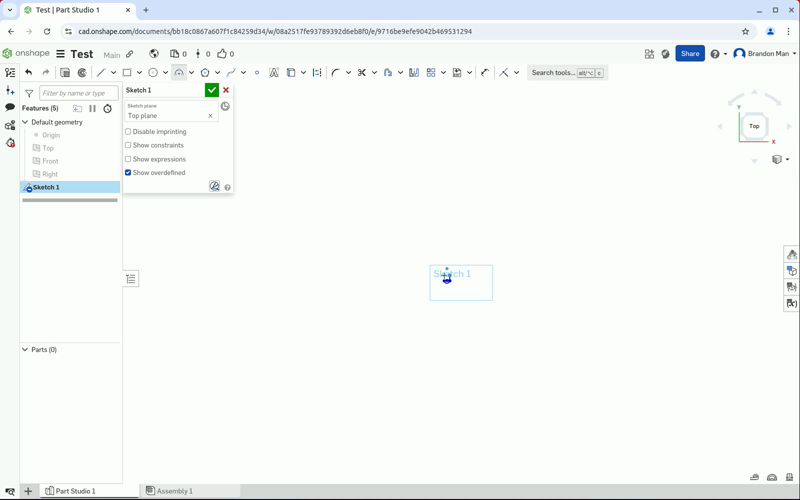
scroll(6)
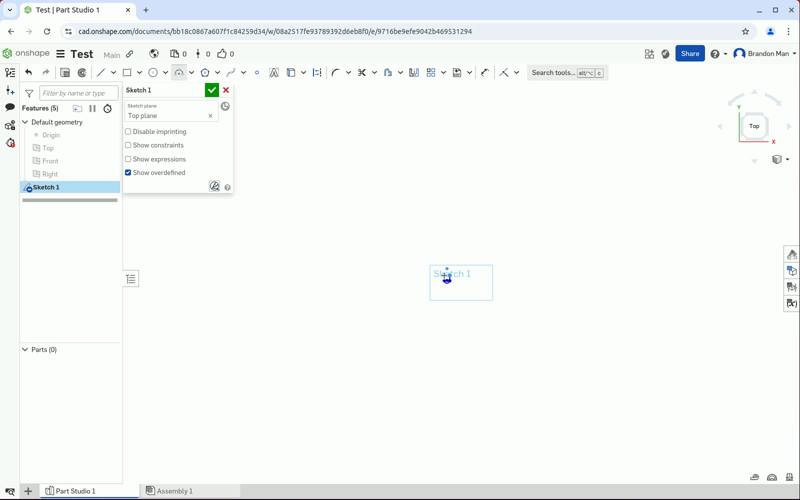
scroll(6)
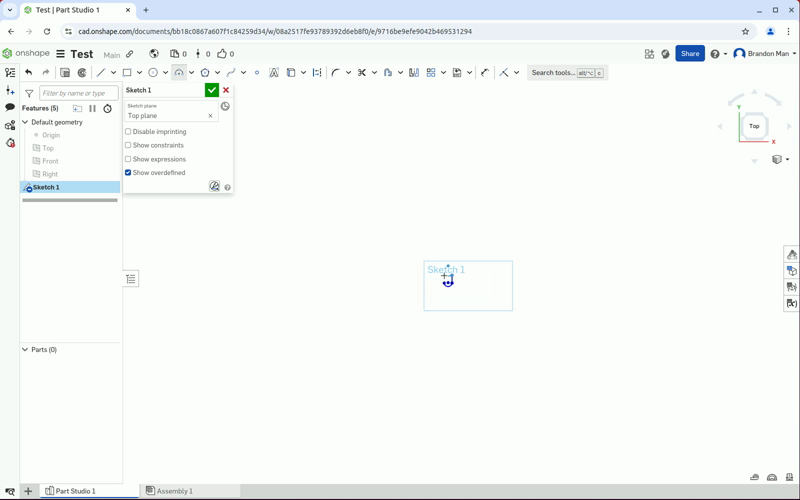
scroll(6)
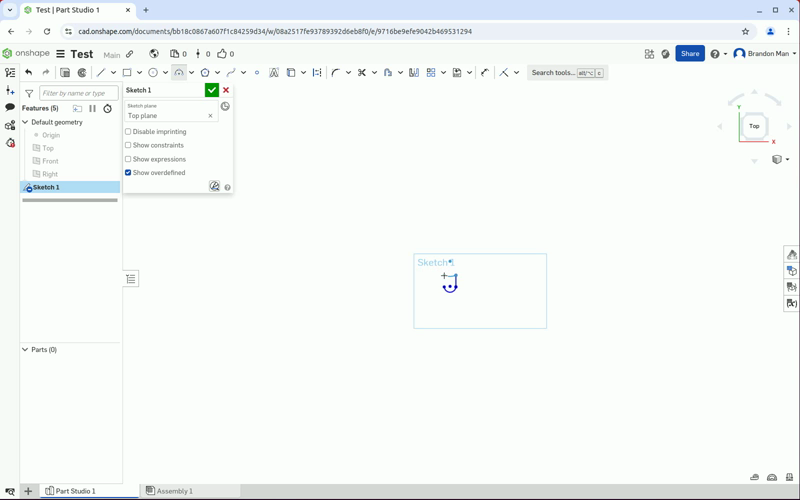
scroll(6)
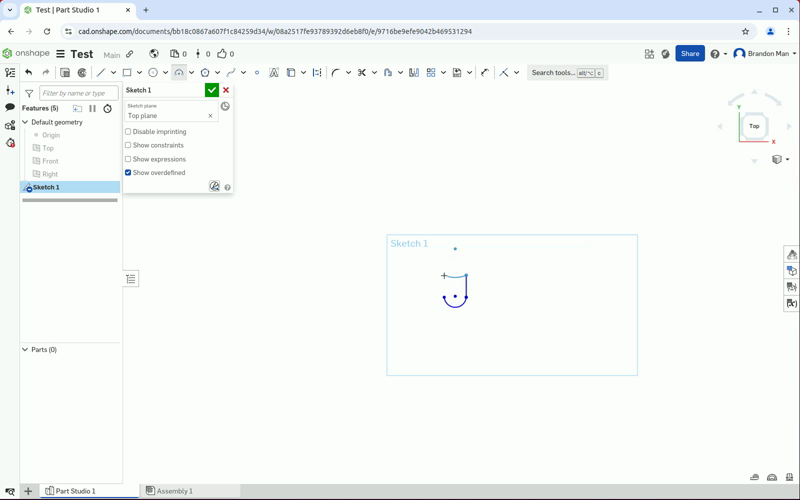
scroll(6)
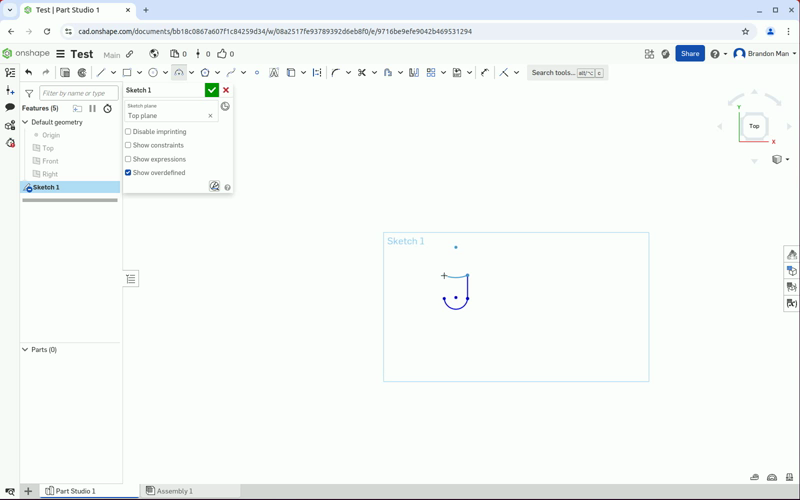
scroll(6)
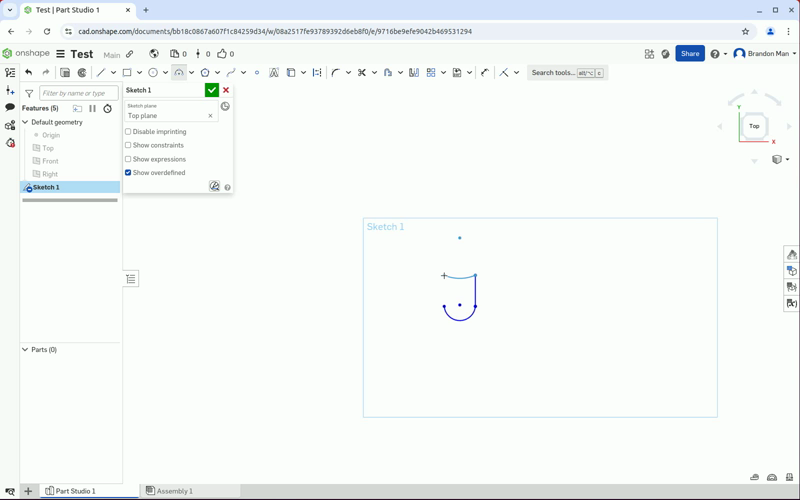
scroll(6)
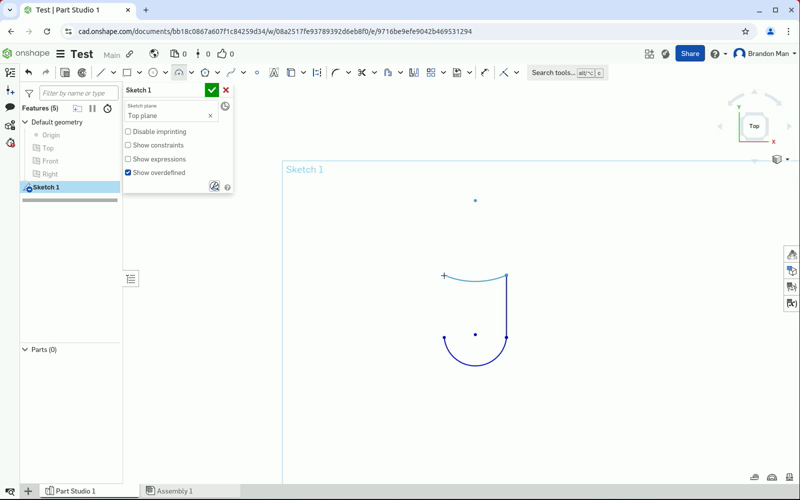
click(444, 275)
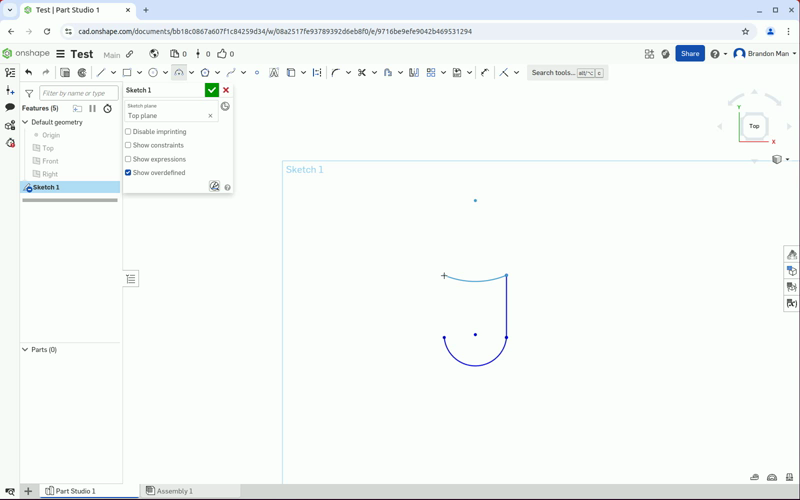
scroll(-6)
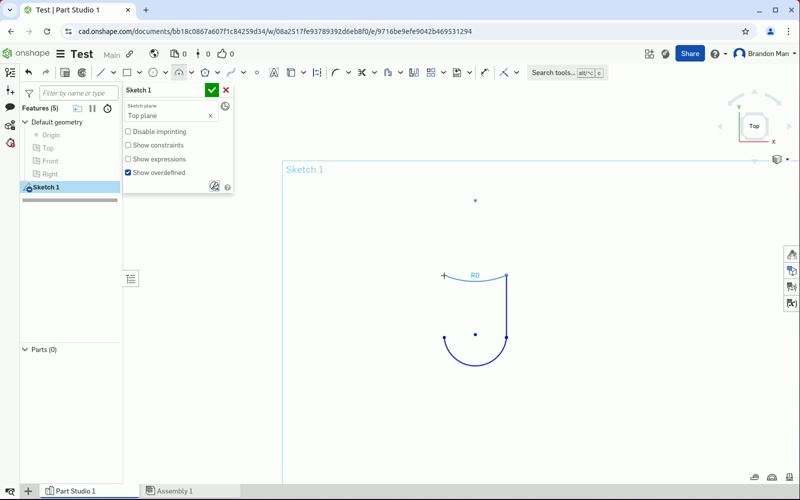
scroll(-6)
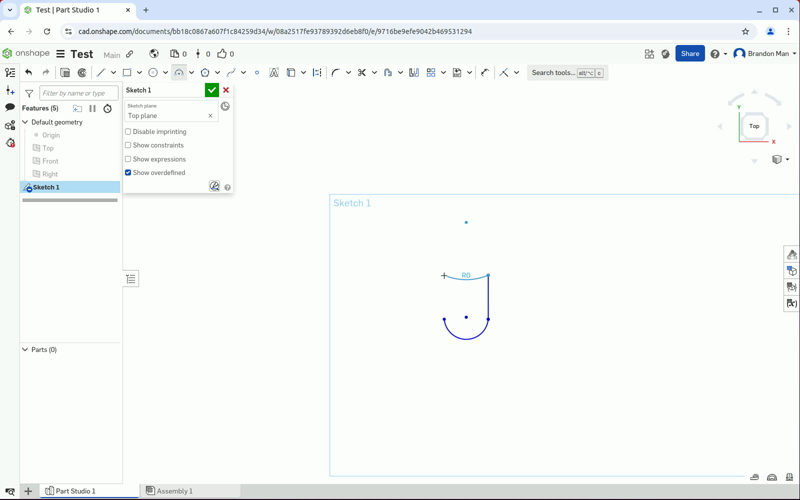
scroll(-6)
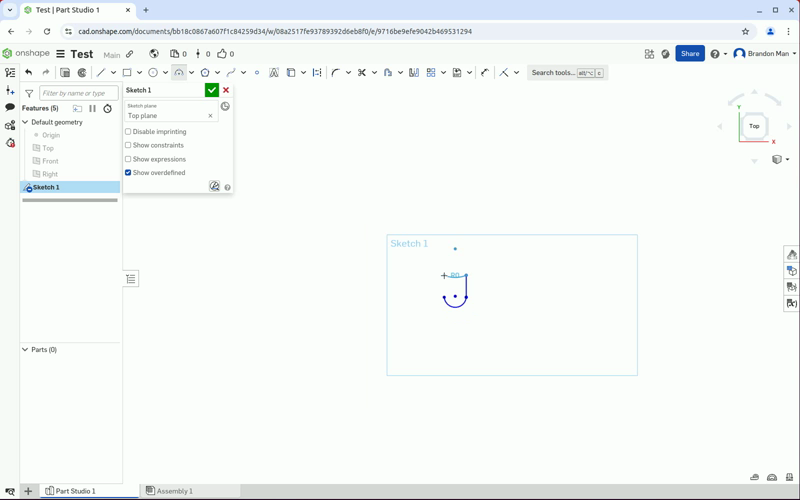
scroll(-6)
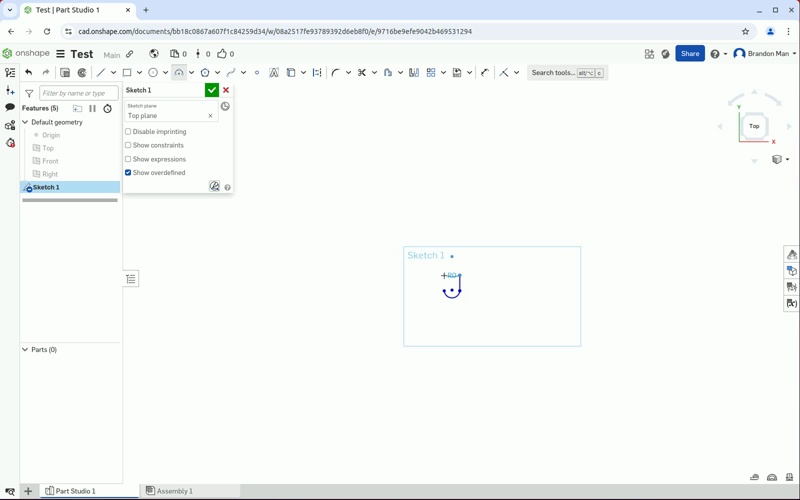
scroll(-6)
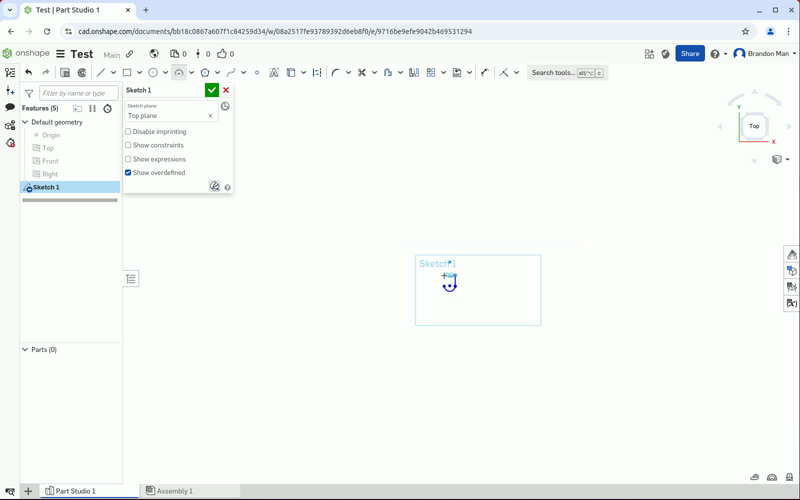
scroll(-6)
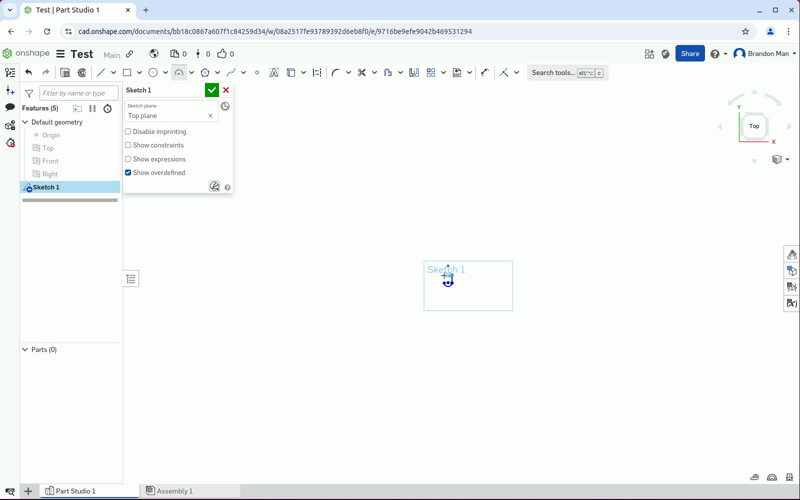
scroll(-6)
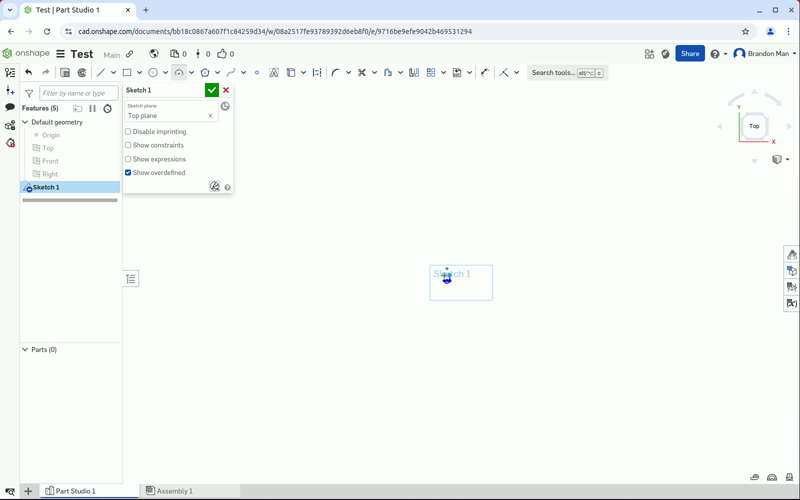
mouse_move(447, 272)
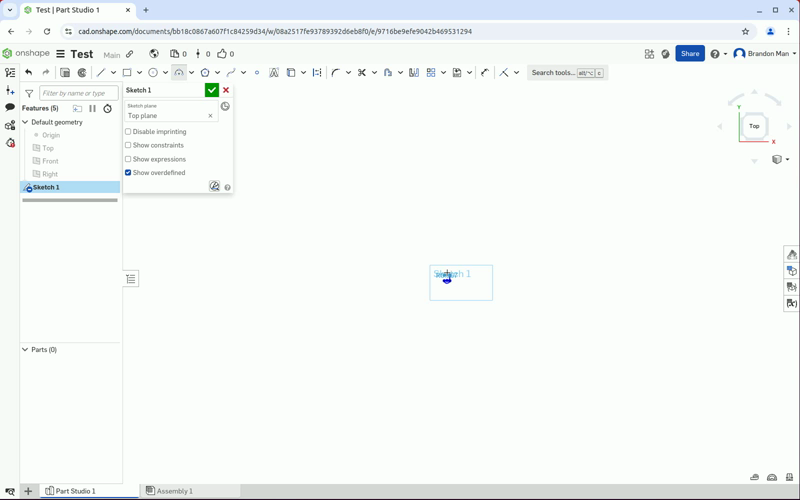
scroll(6)
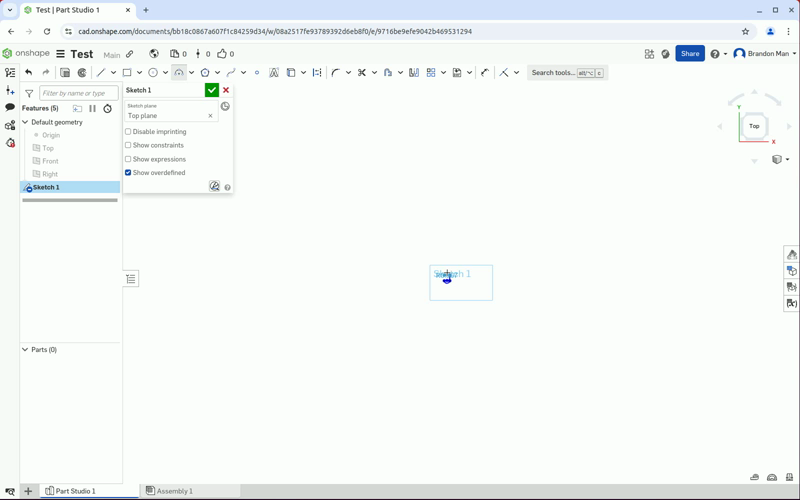
scroll(6)
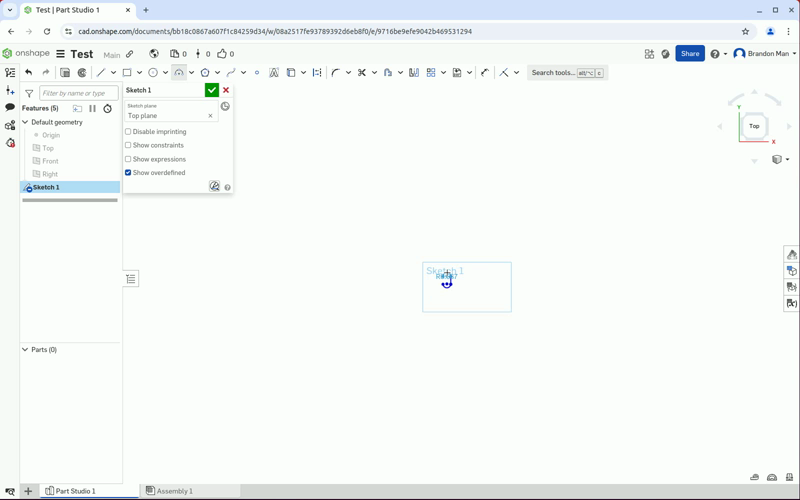
scroll(6)
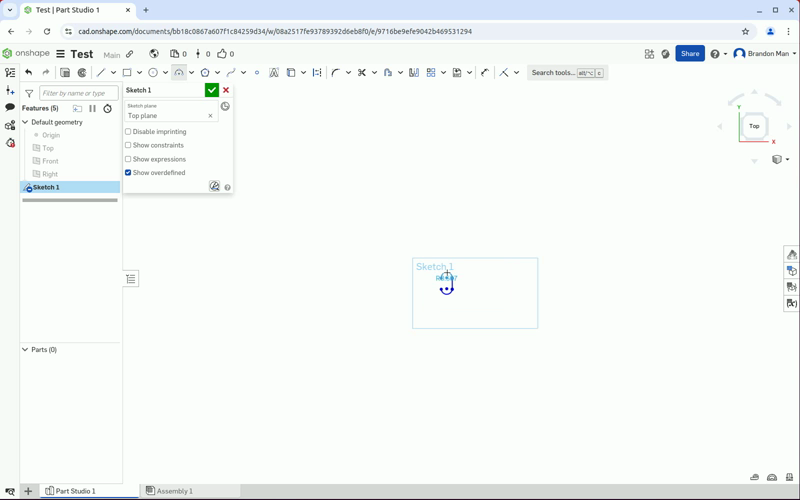
scroll(6)
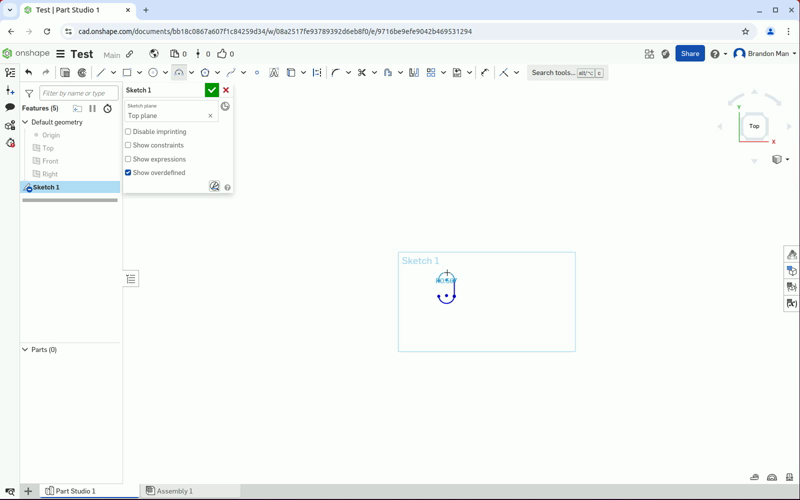
scroll(6)
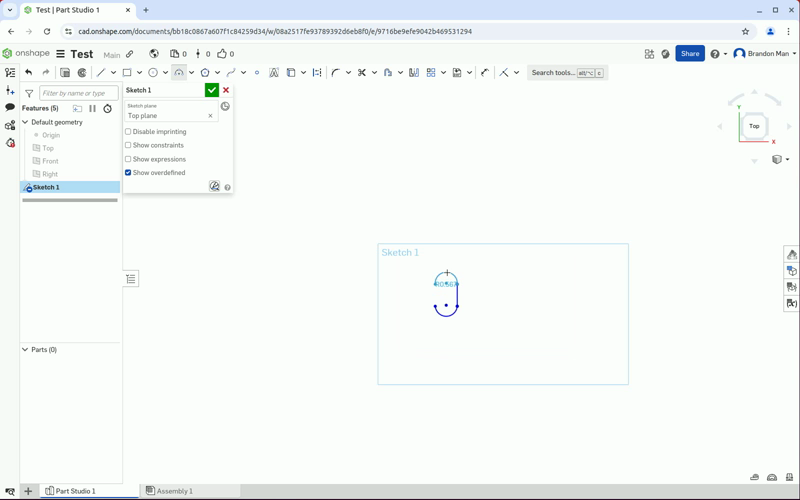
scroll(6)
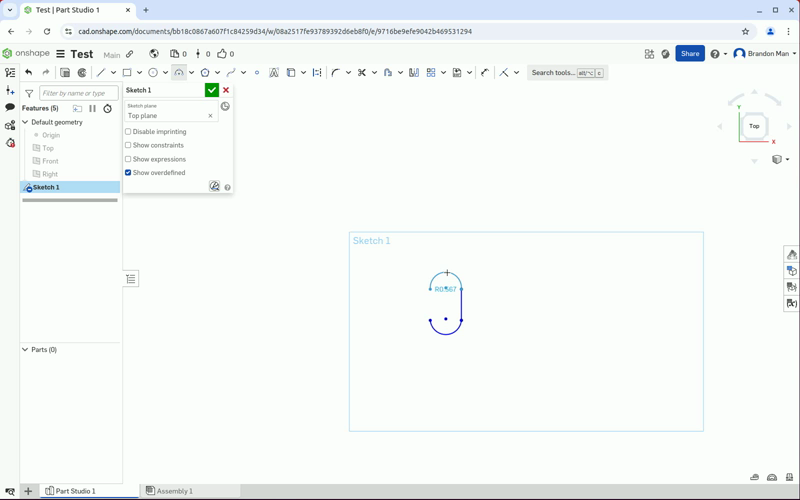
scroll(6)
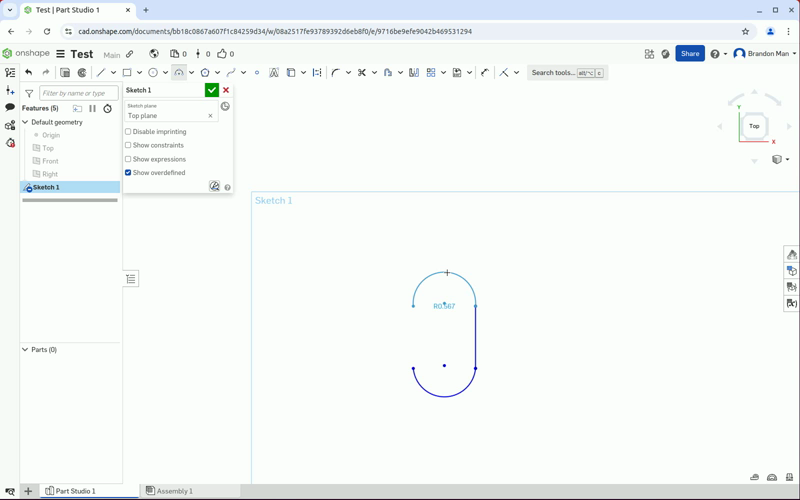
click(447, 272)
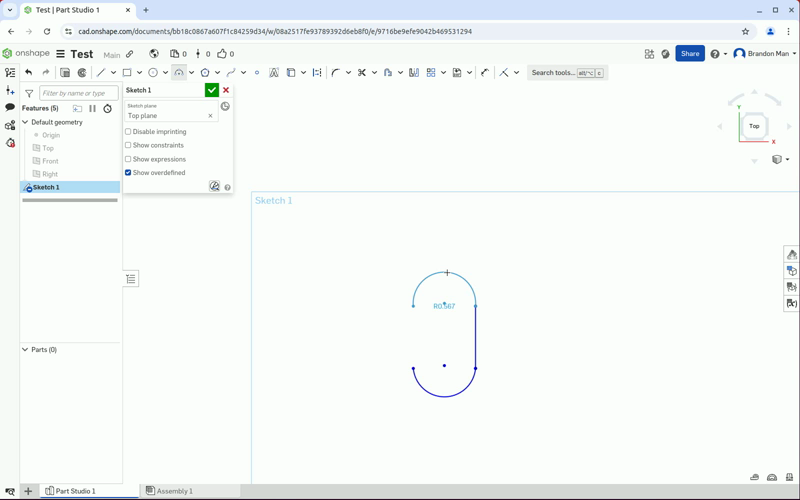
scroll(-6)
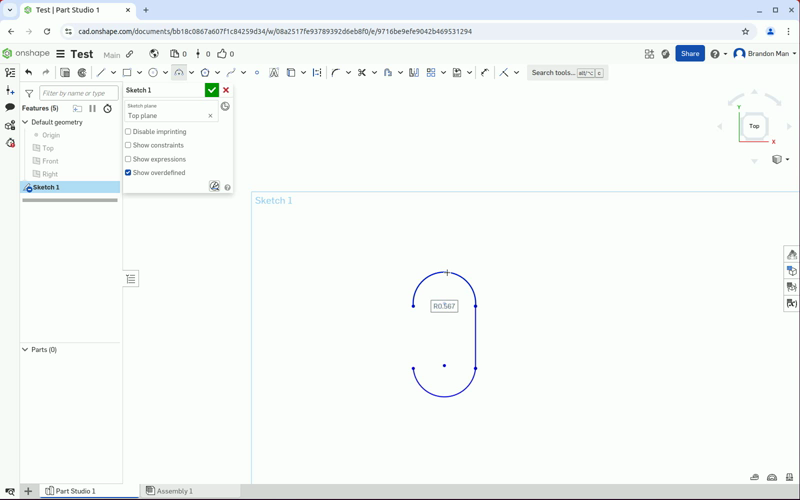
scroll(-6)
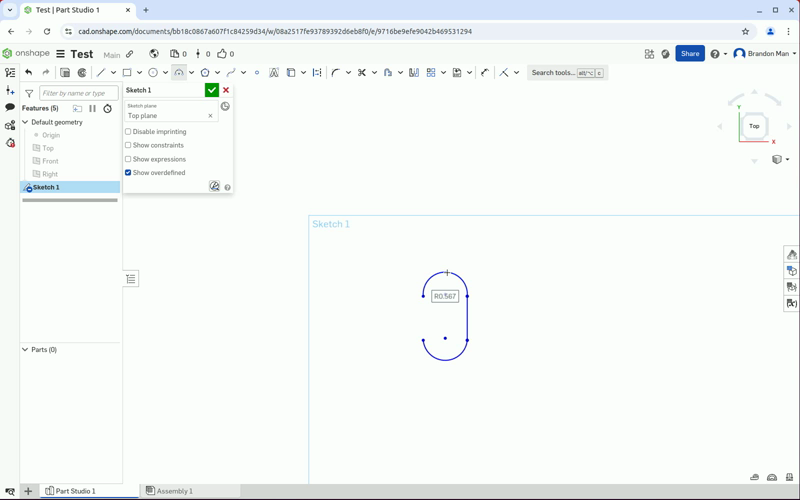
scroll(-6)
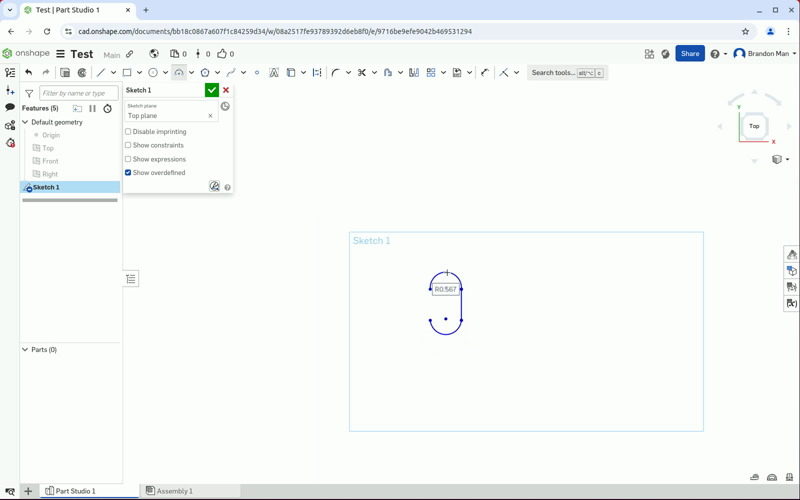
scroll(-6)
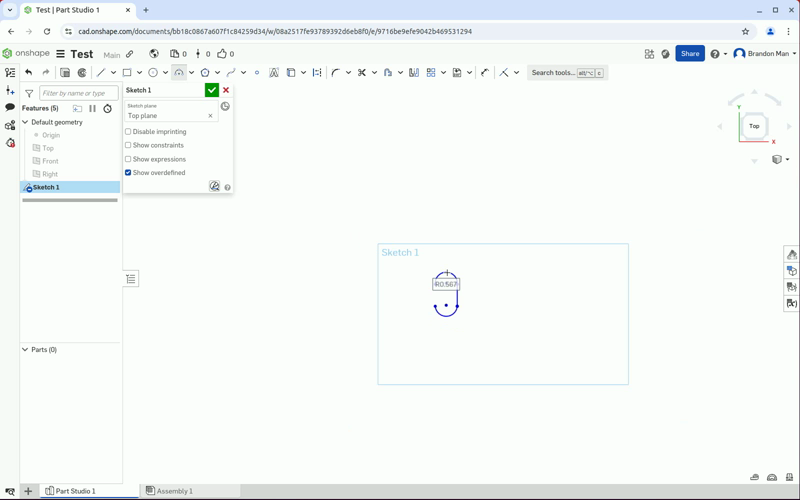
scroll(-6)
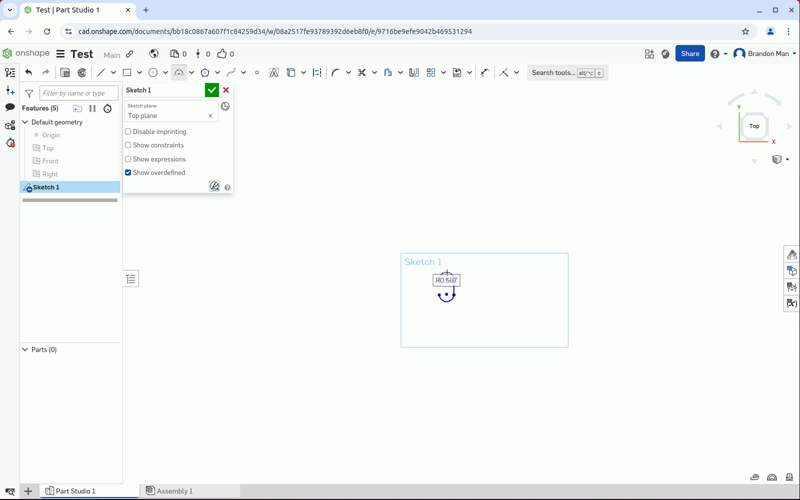
scroll(-6)
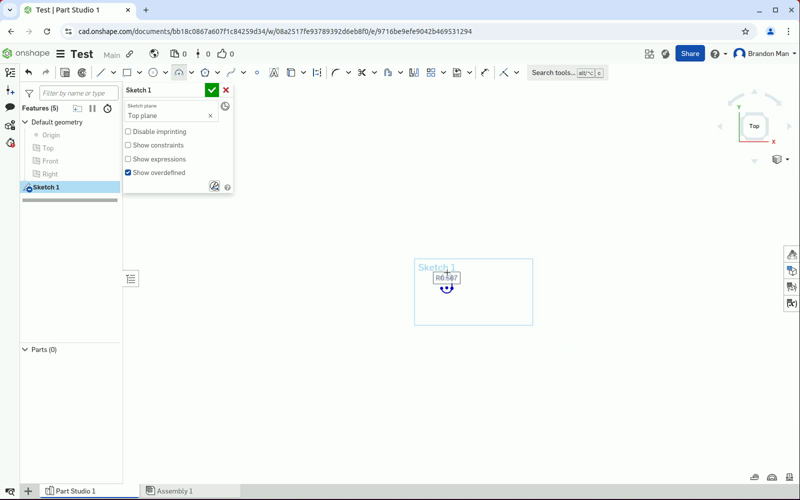
scroll(-6)
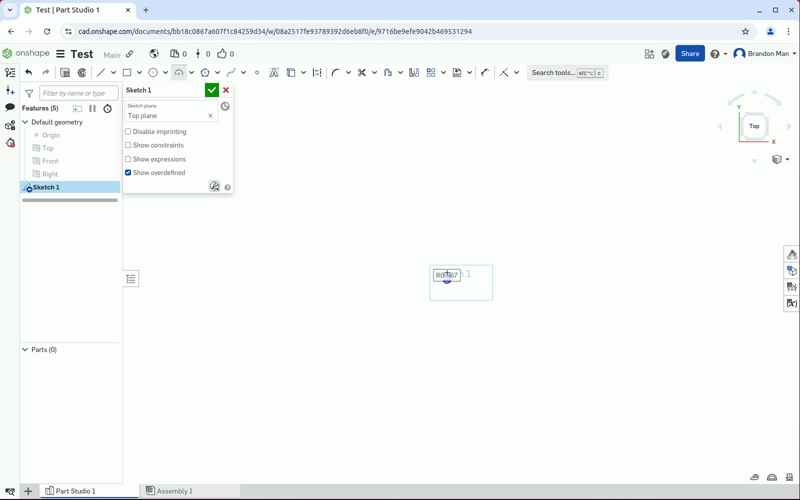
key_up(shift)
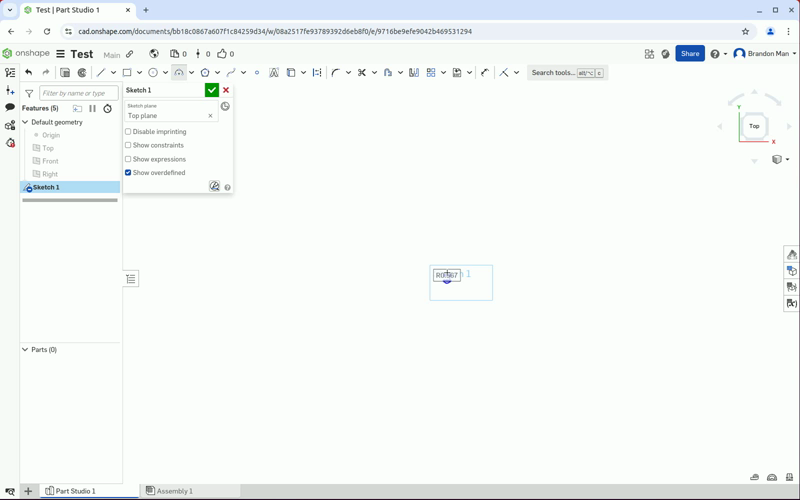
key(esc)
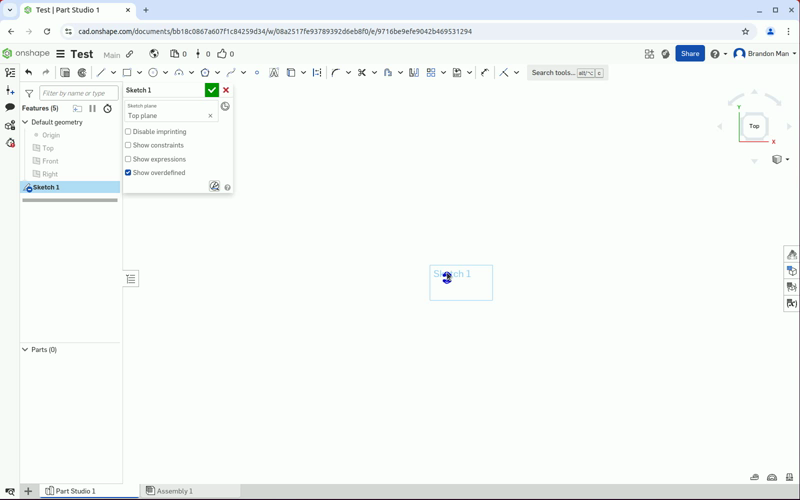
key(l)
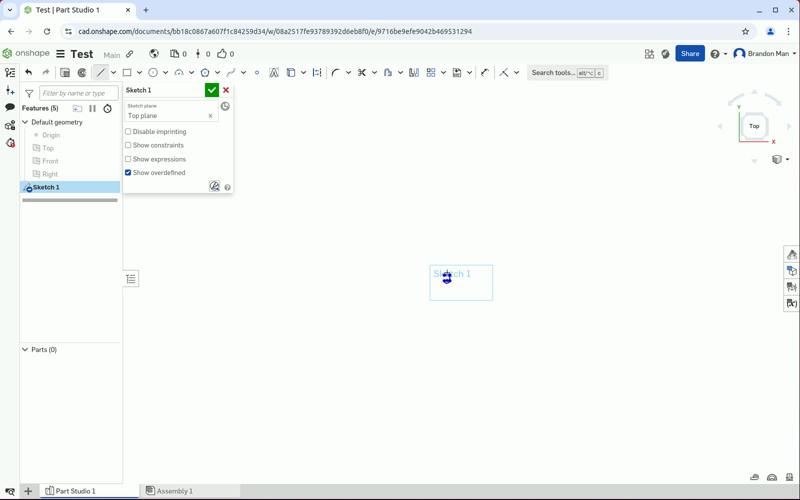
mouse_move(444, 275)
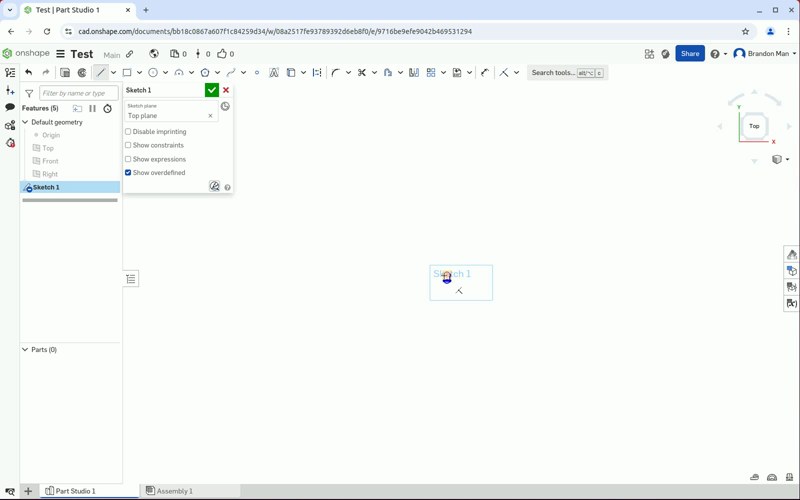
scroll(6)
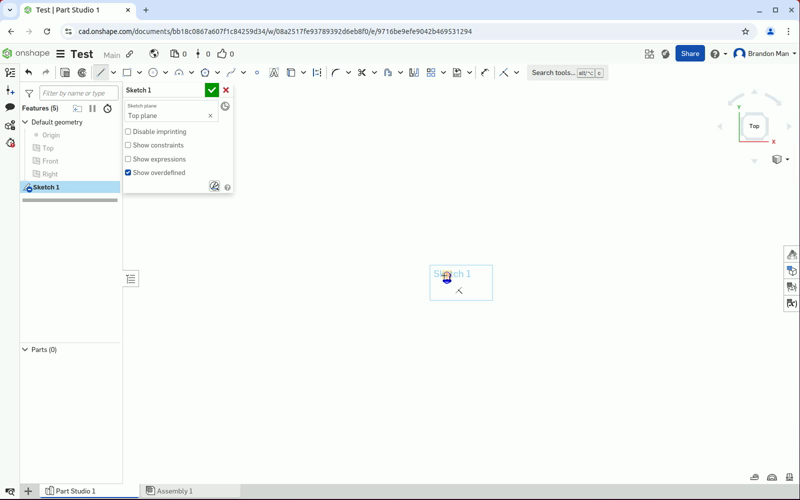
scroll(6)
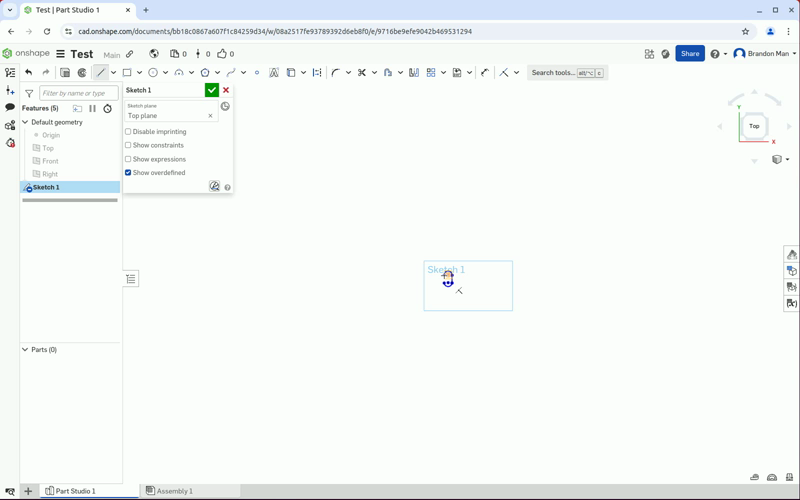
scroll(6)
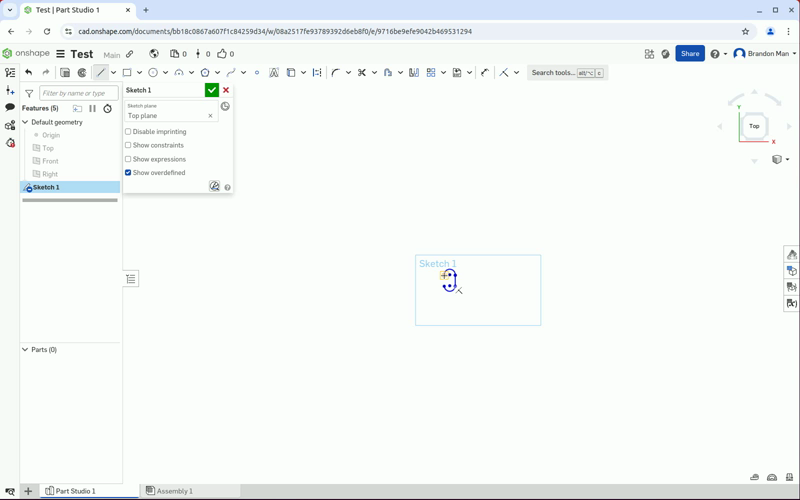
scroll(6)
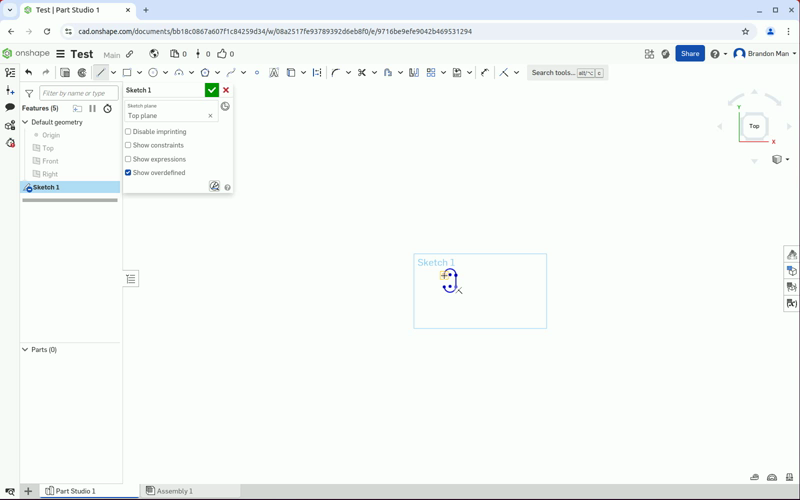
scroll(6)
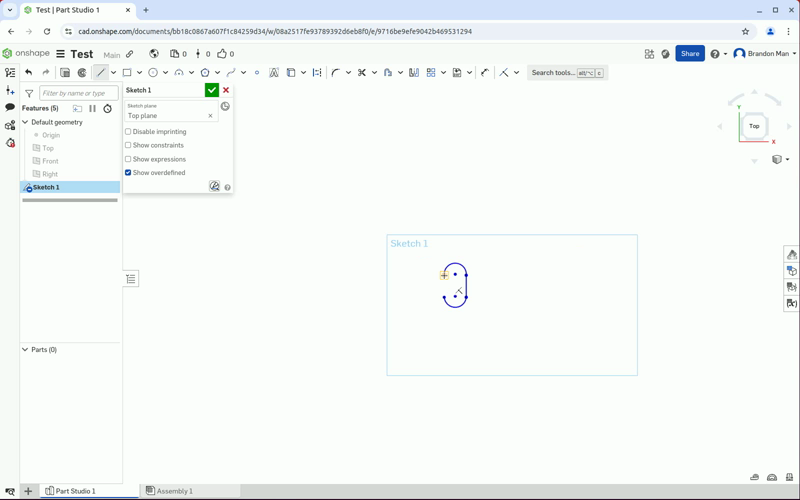
scroll(6)
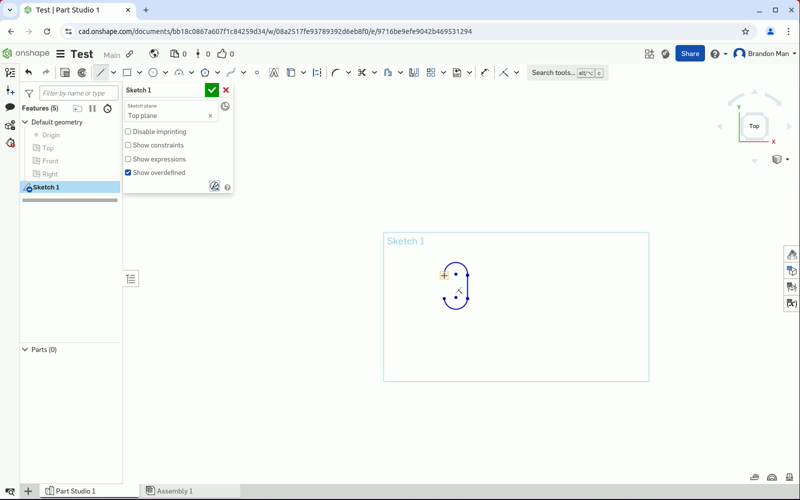
scroll(6)
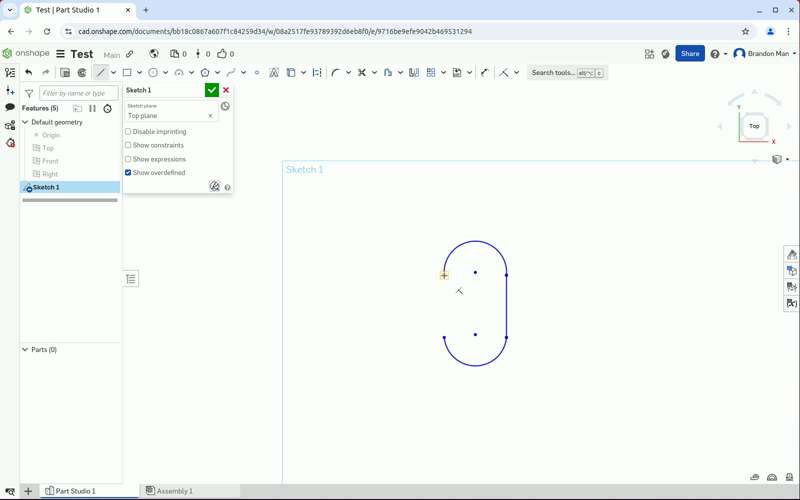
click(444, 275)
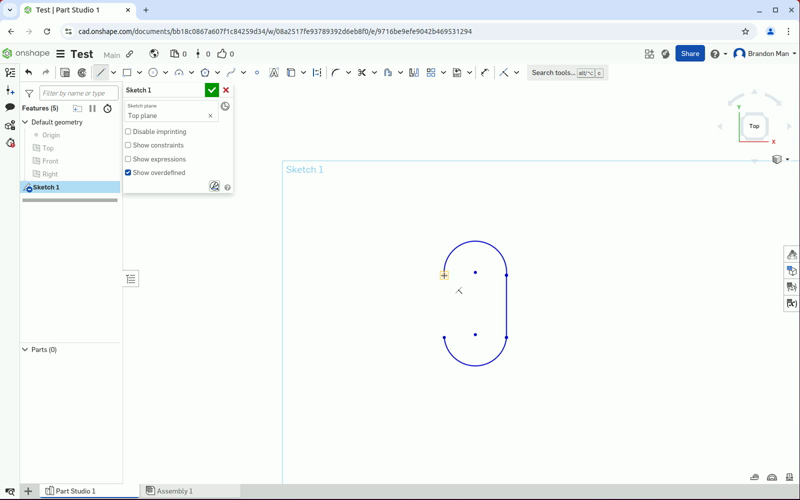
scroll(-6)
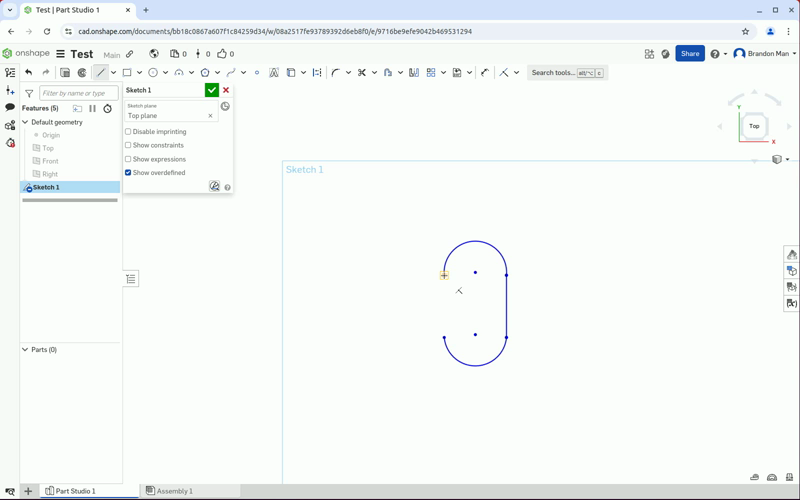
scroll(-6)
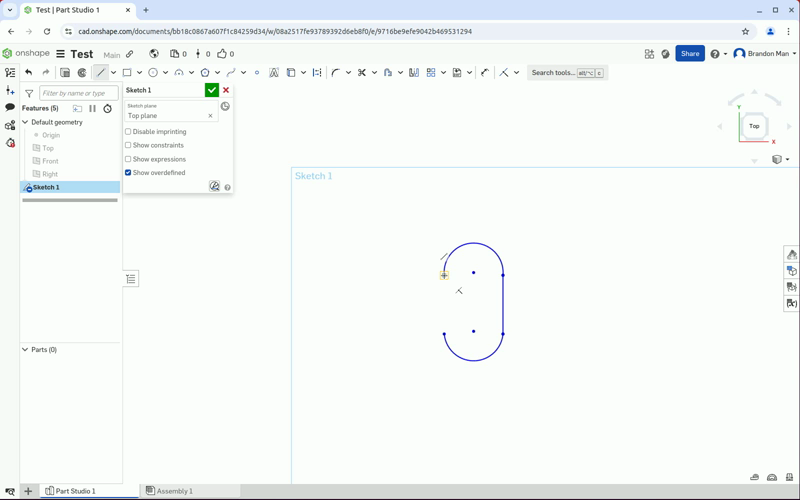
scroll(-6)
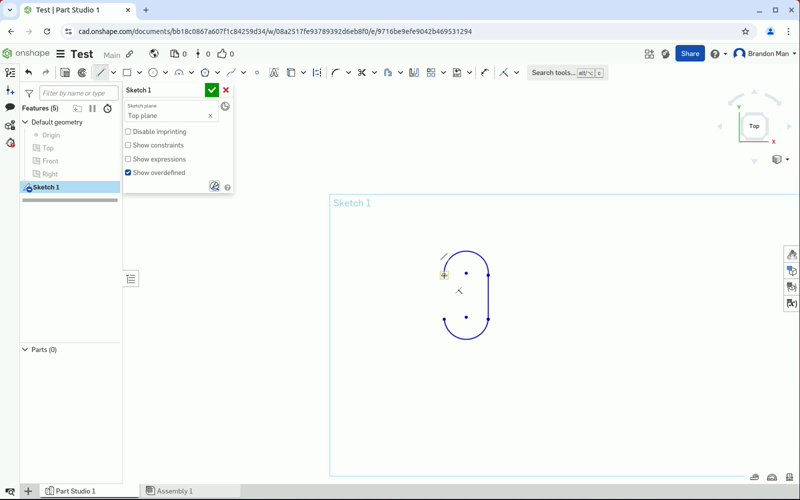
scroll(-6)
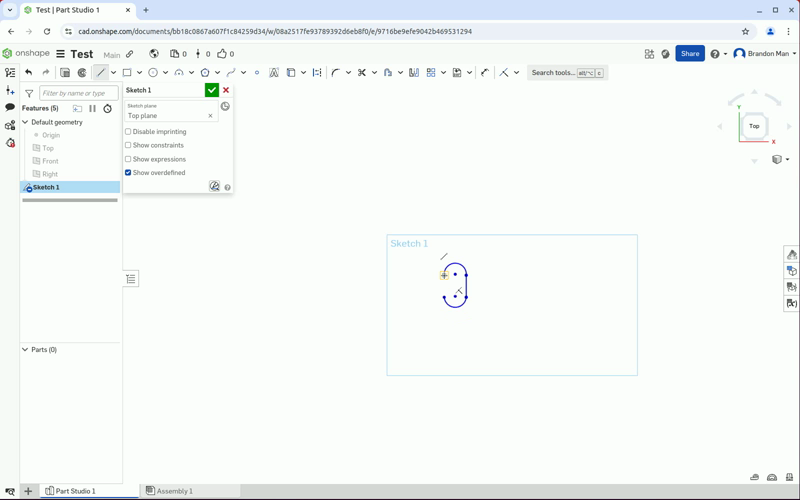
scroll(-6)
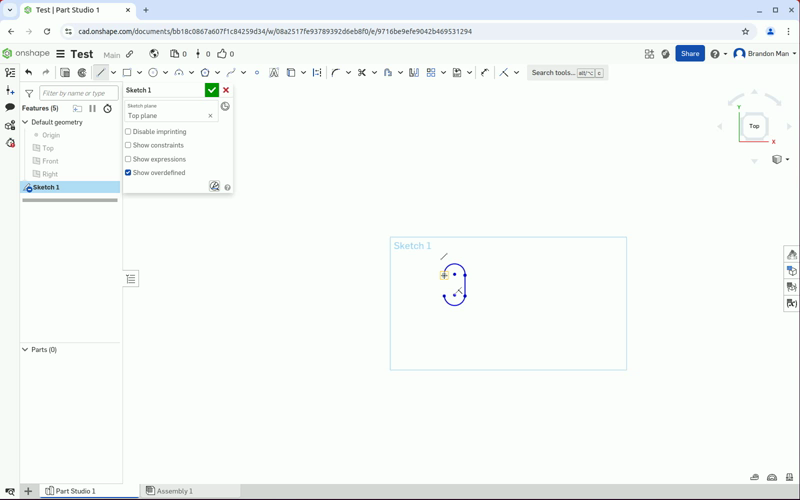
scroll(-6)
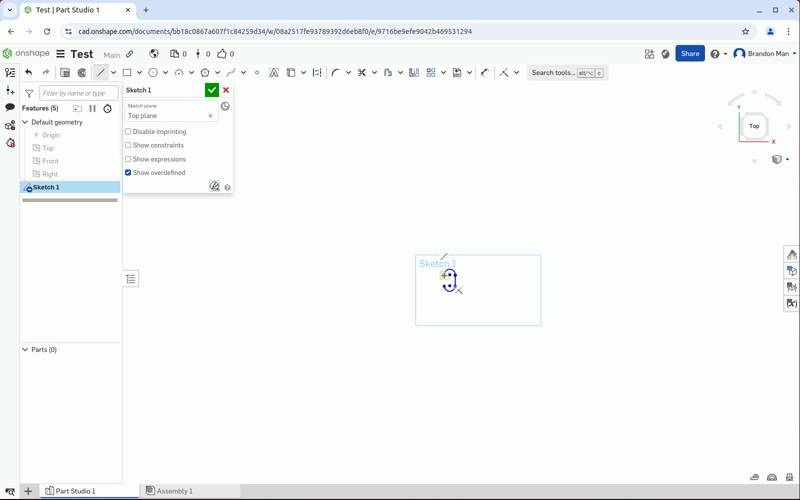
scroll(-6)
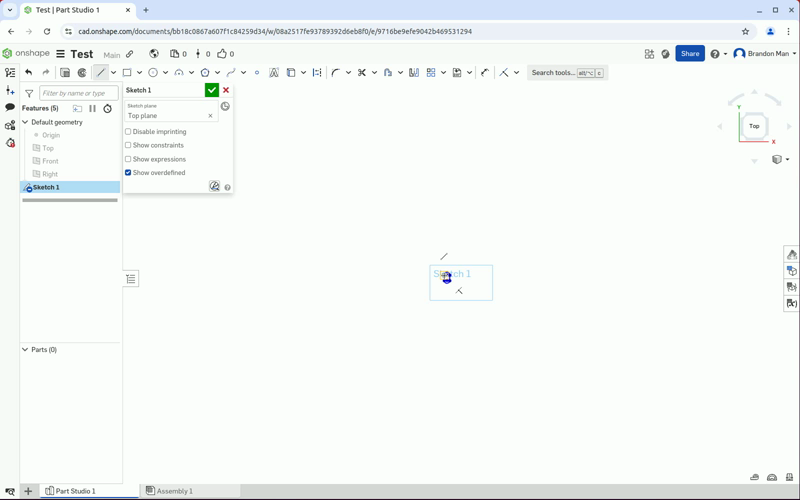
mouse_move(474, 275)
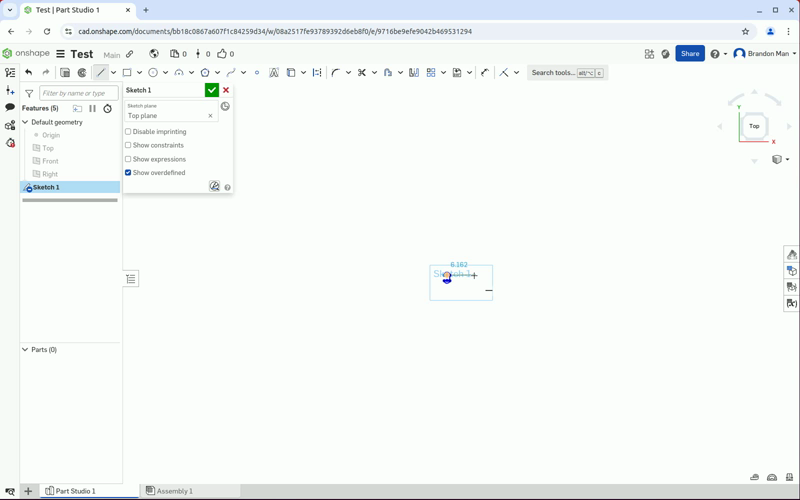
key_down(shift)
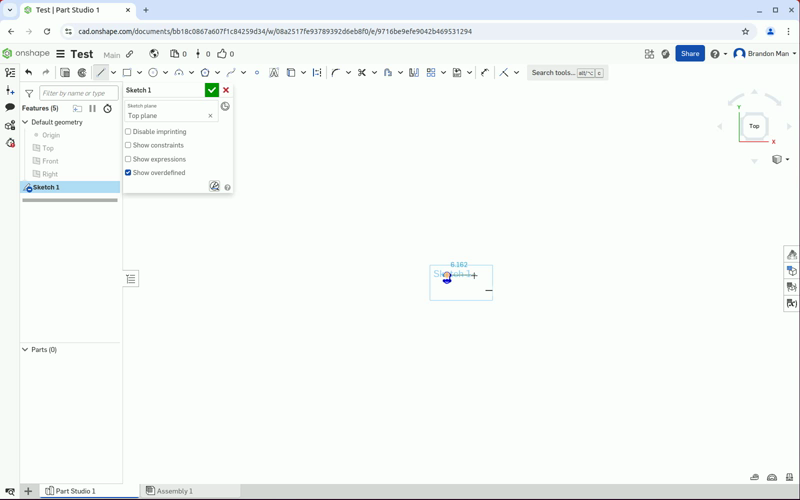
mouse_move(444, 280)
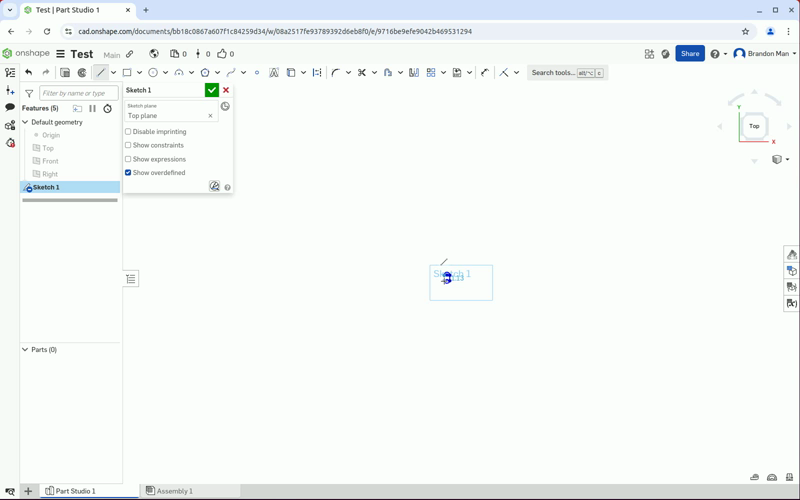
scroll(6)
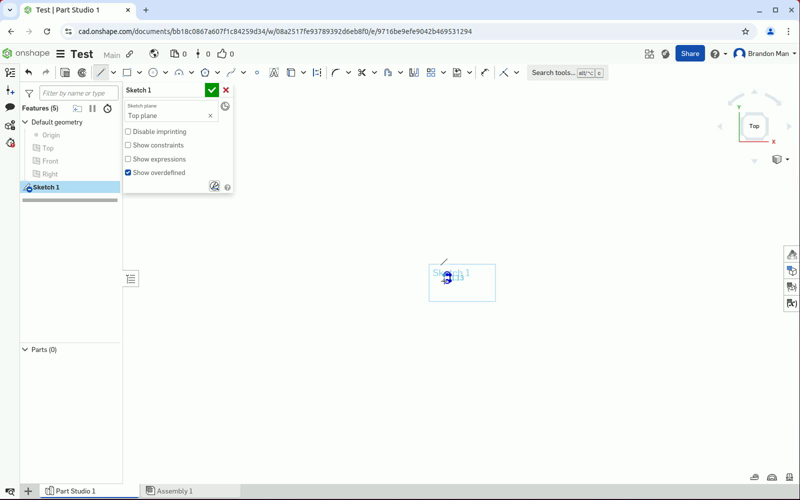
scroll(6)
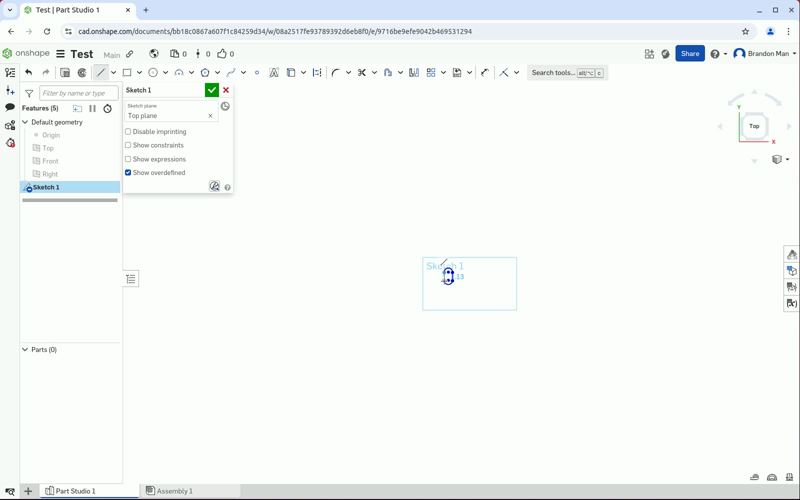
scroll(6)
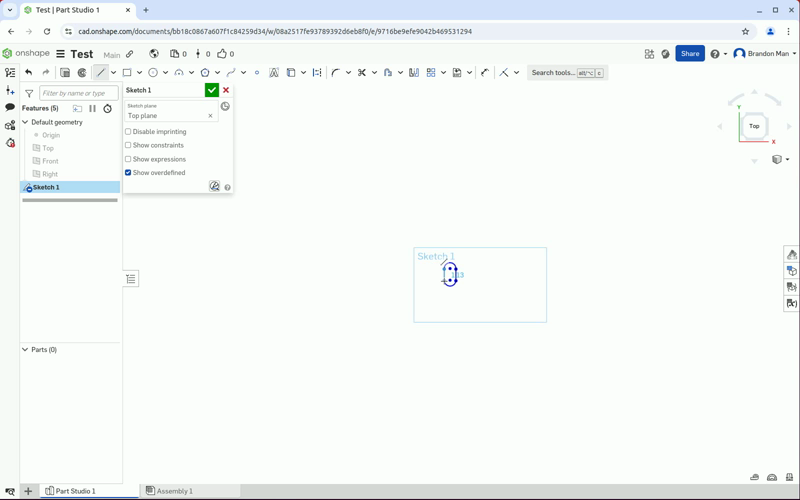
scroll(6)
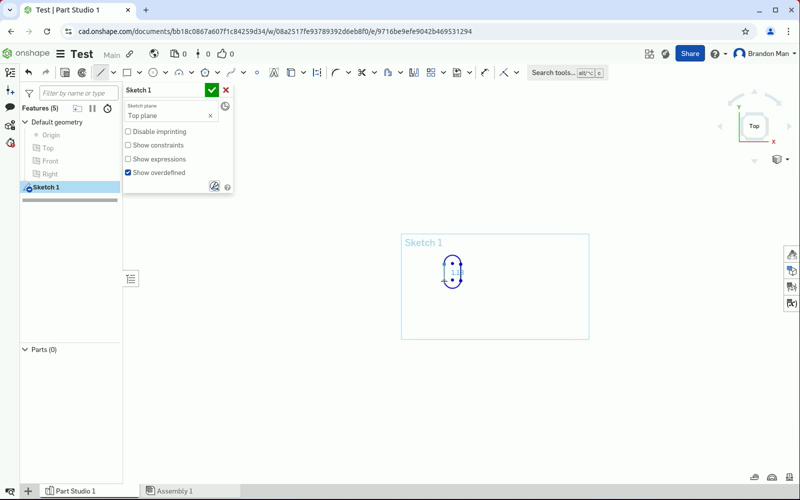
scroll(6)
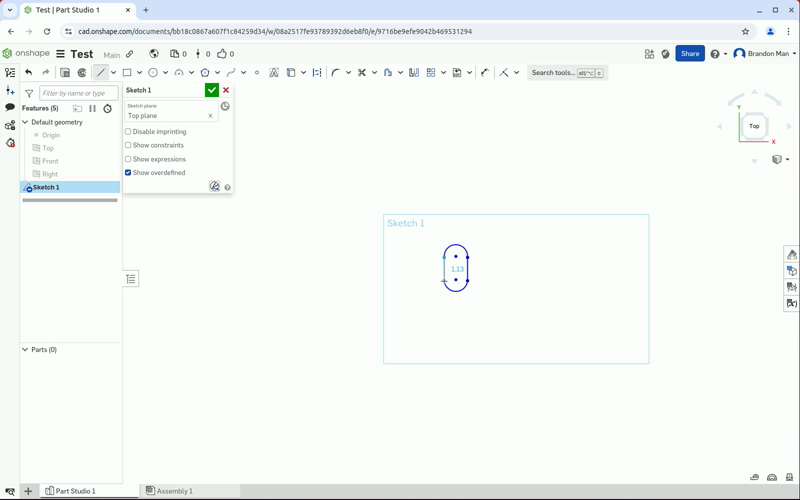
scroll(6)
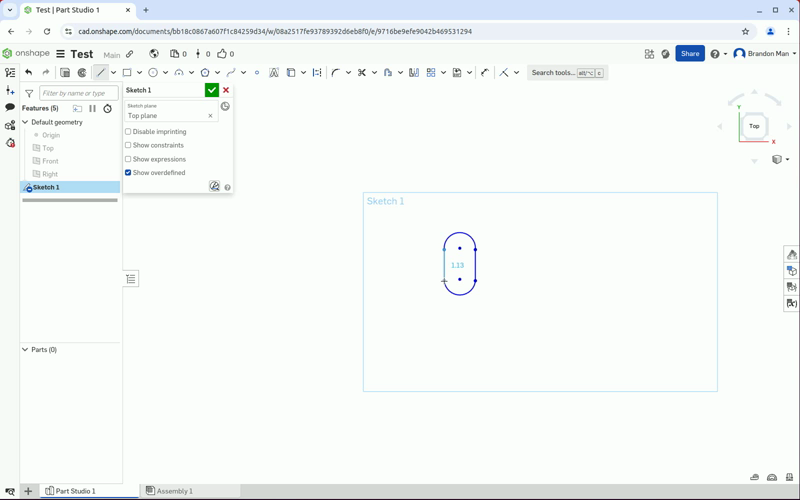
scroll(6)
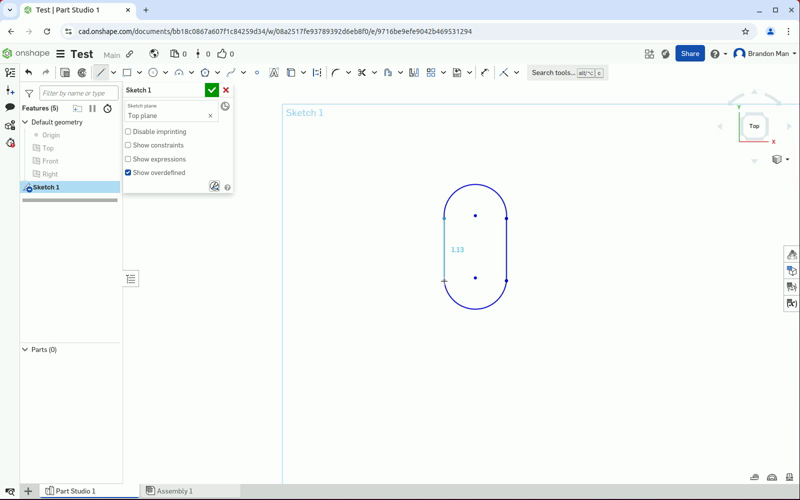
key_up(shift)
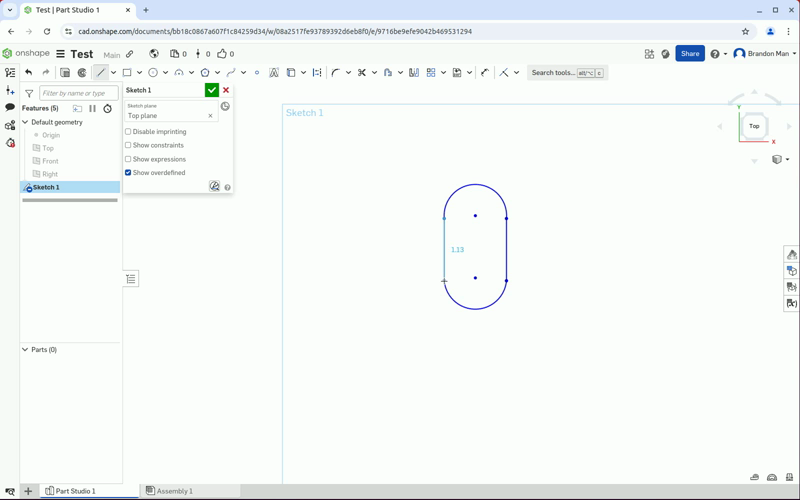
click(444, 280)
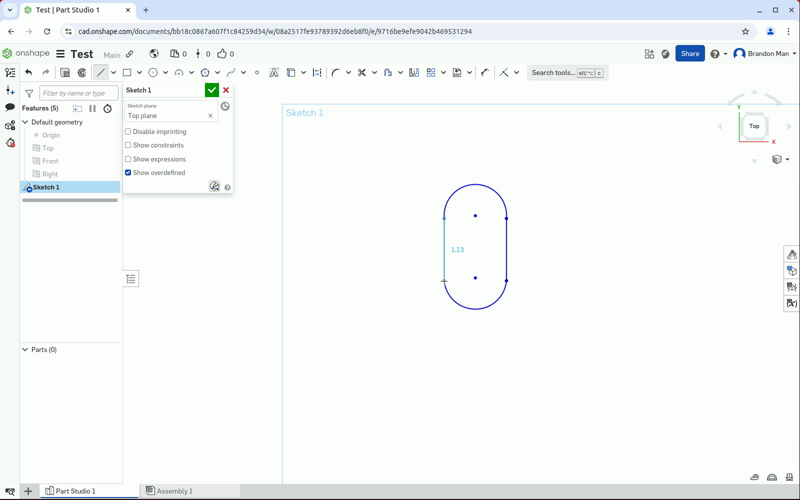
scroll(-6)
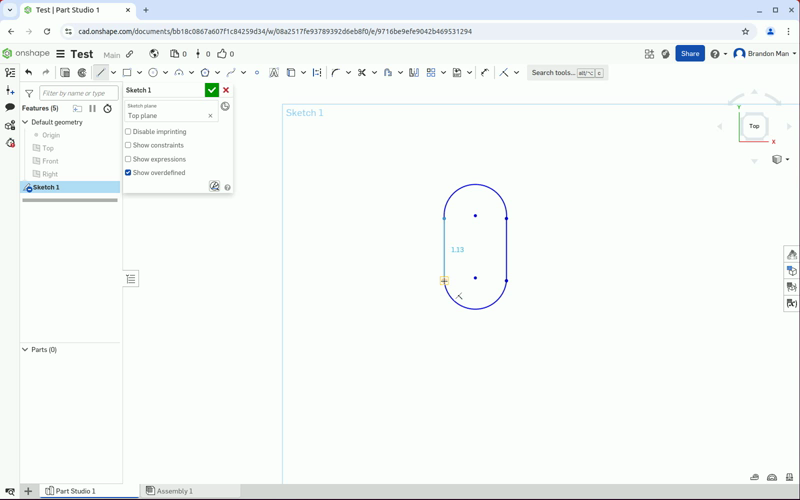
scroll(-6)
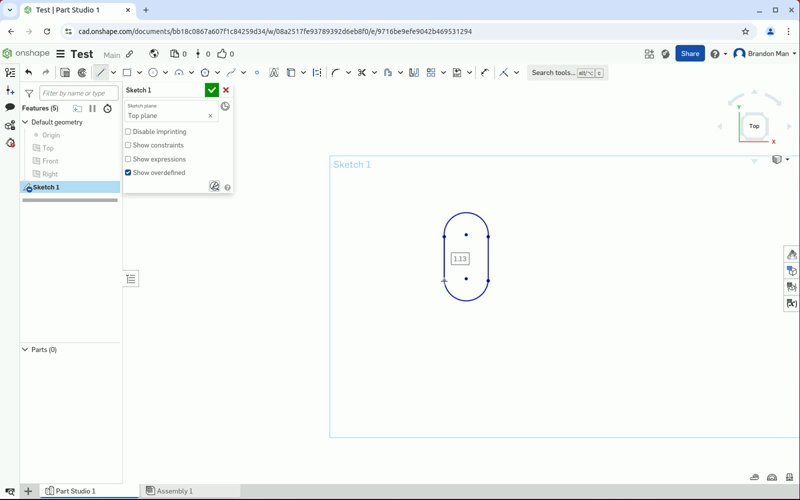
scroll(-6)
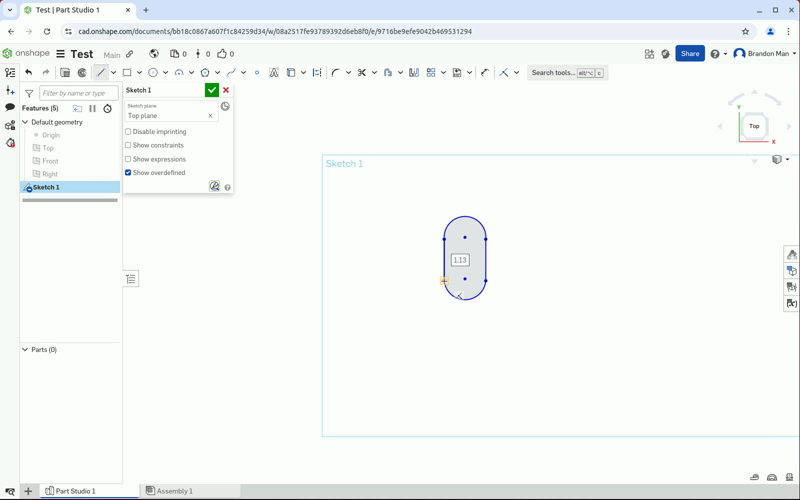
scroll(-6)
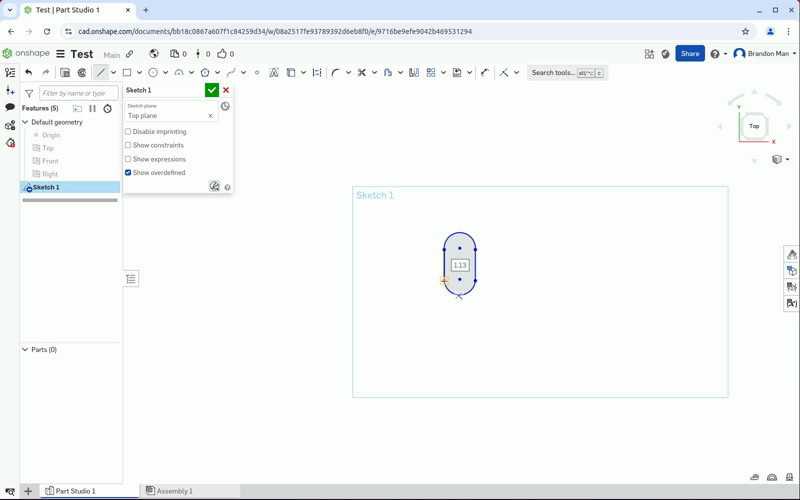
scroll(-6)
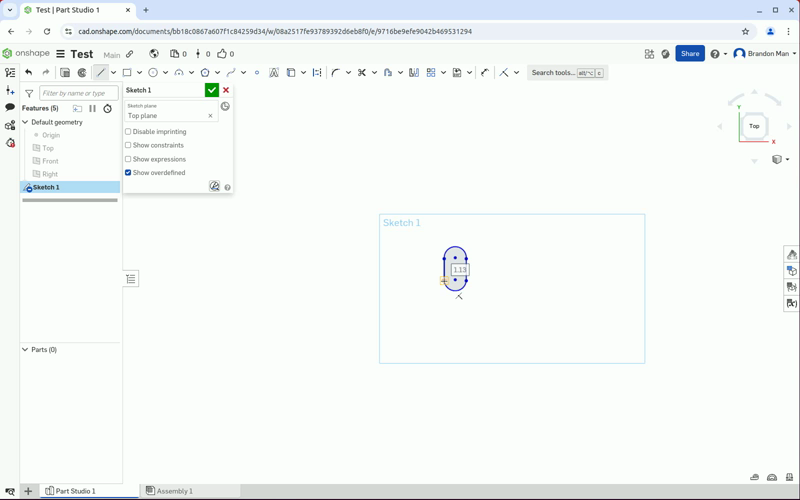
scroll(-6)
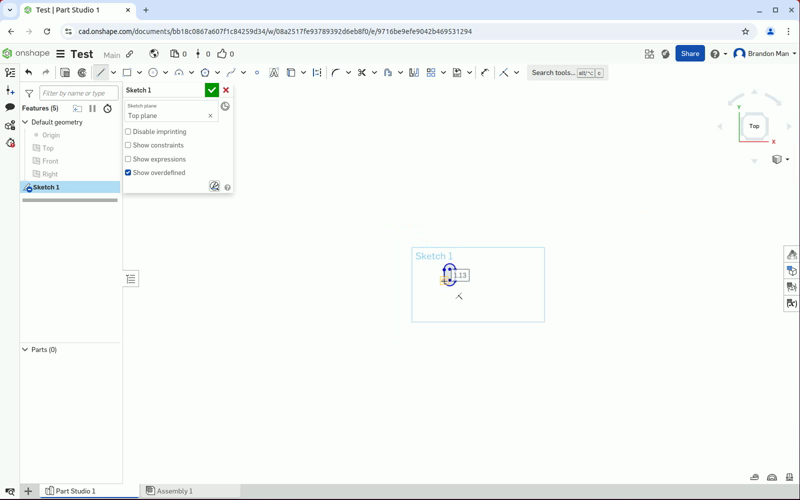
scroll(-6)
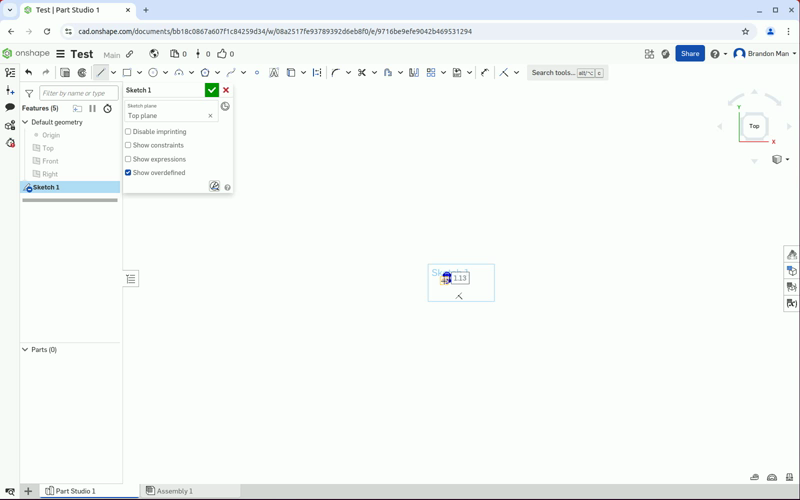
key(esc)
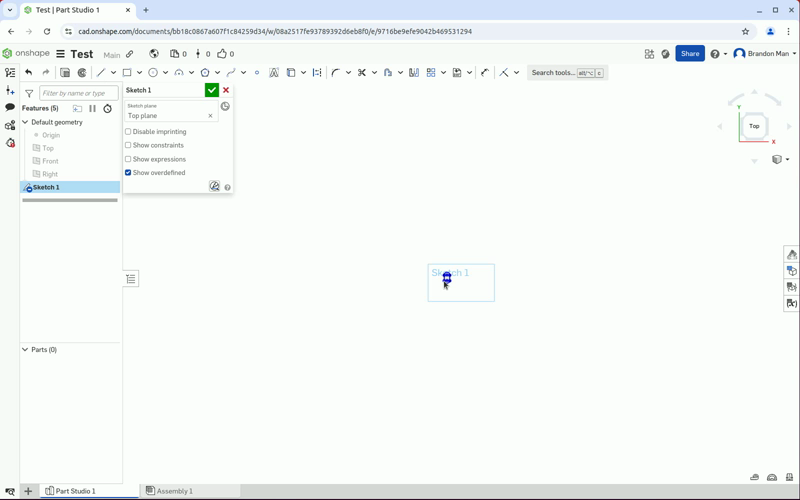
mouse_move(445, 280)
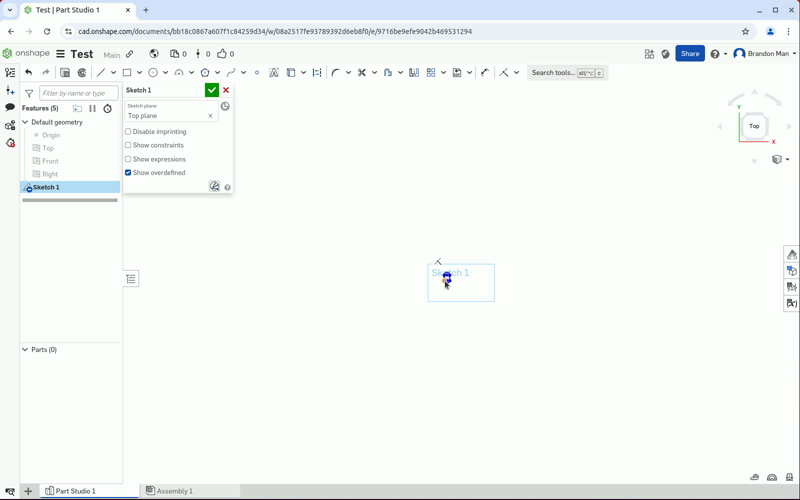
scroll(6)
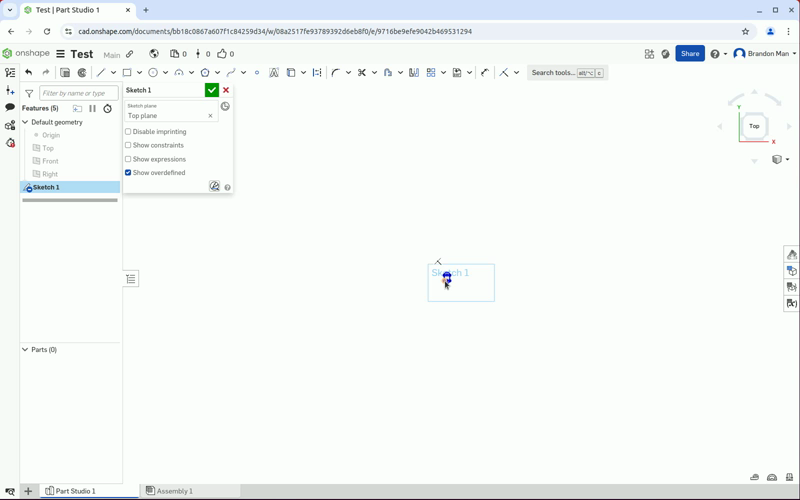
scroll(6)
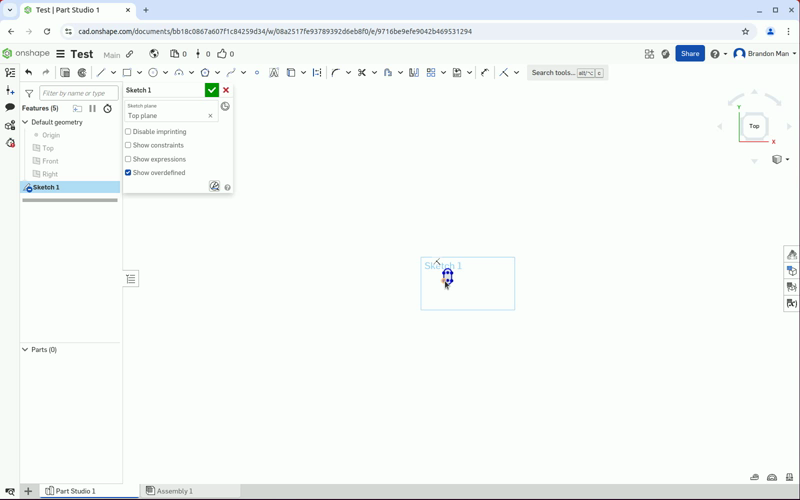
scroll(6)
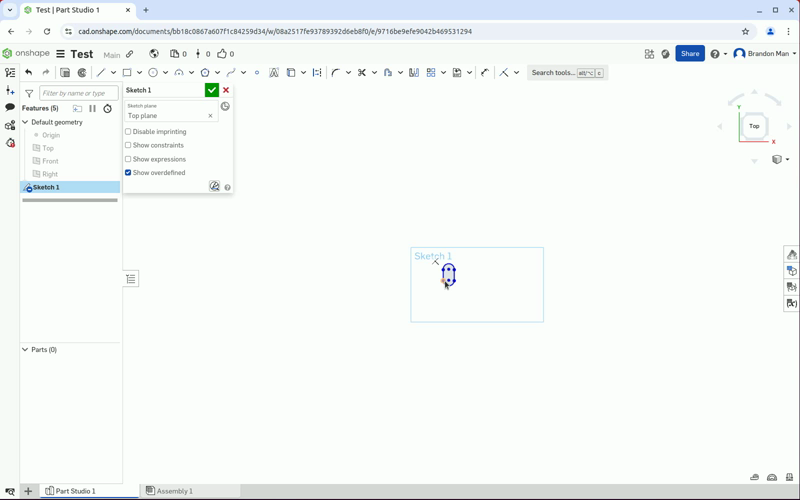
scroll(6)
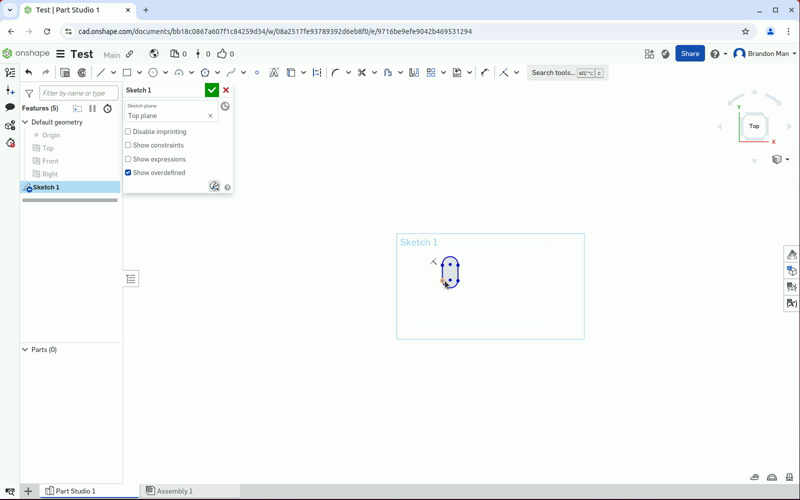
scroll(6)
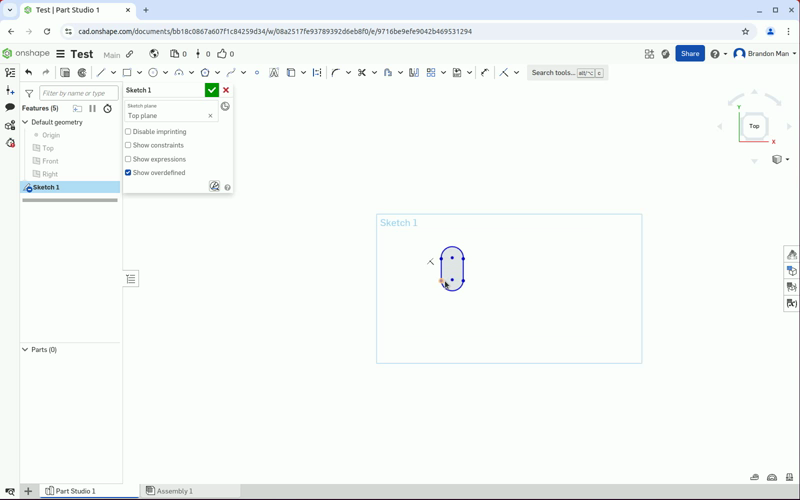
scroll(6)
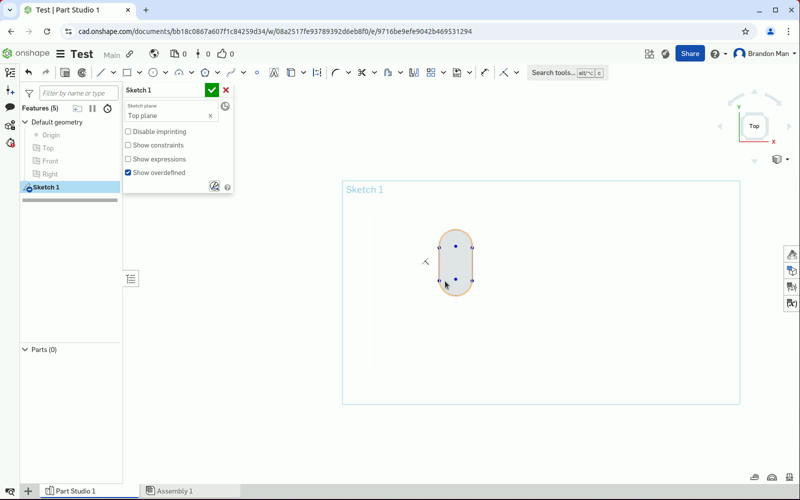
scroll(6)
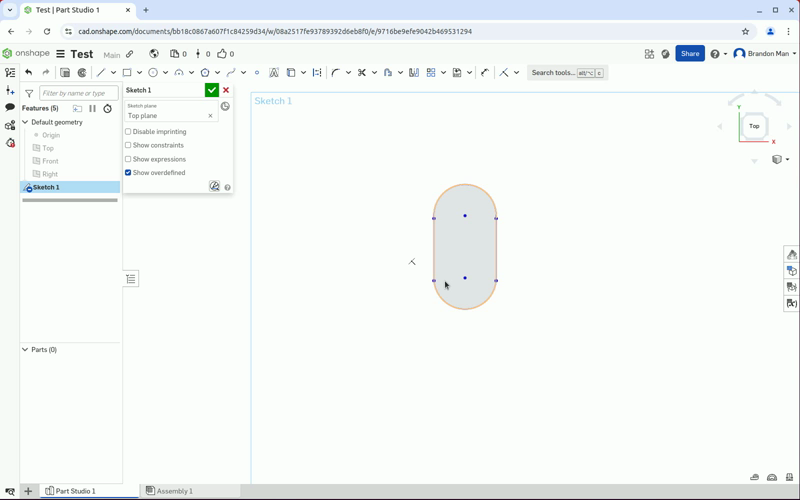
click(445, 280)
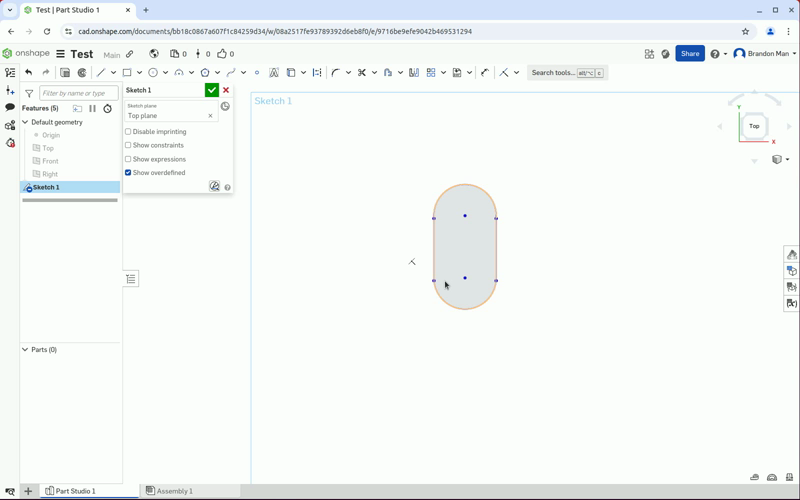
scroll(-6)
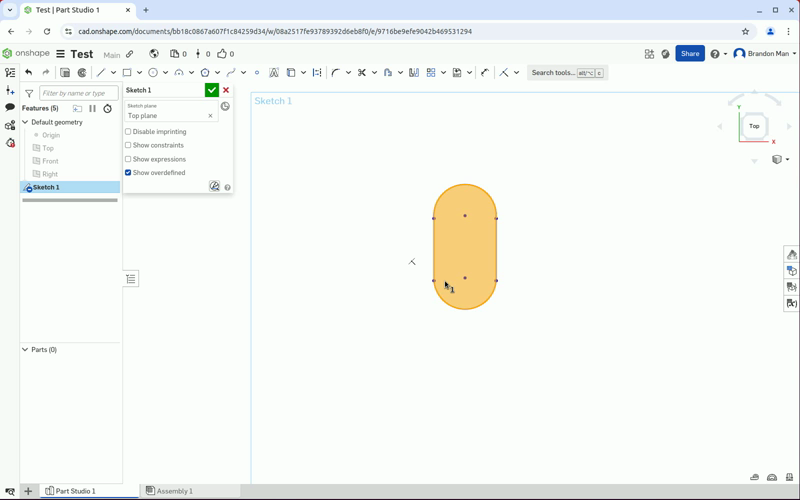
scroll(-6)
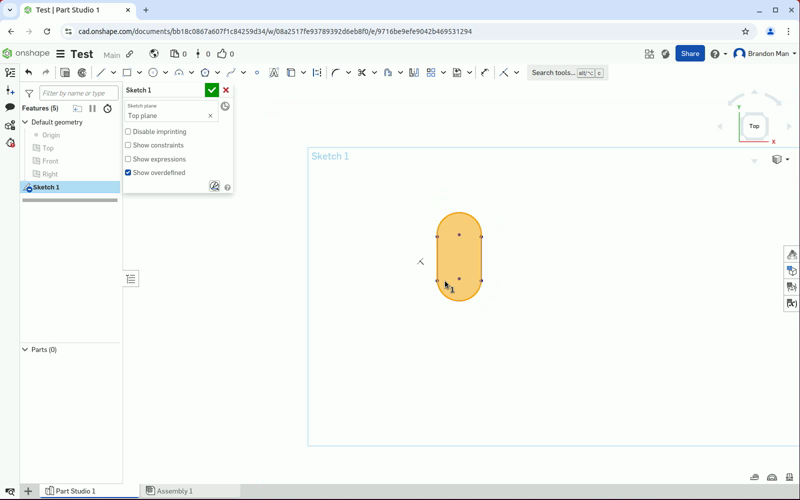
scroll(-6)
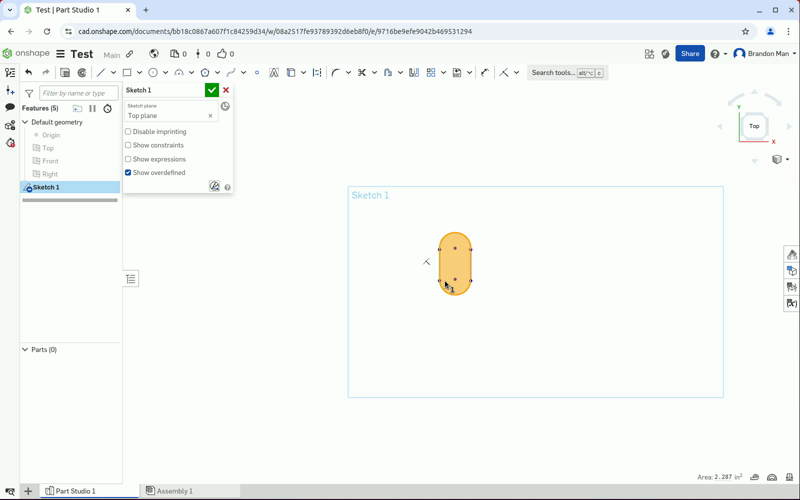
scroll(-6)
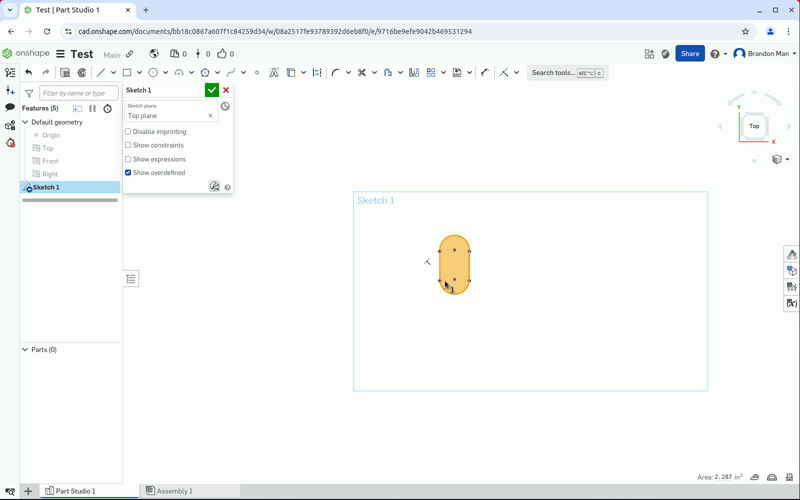
scroll(-6)
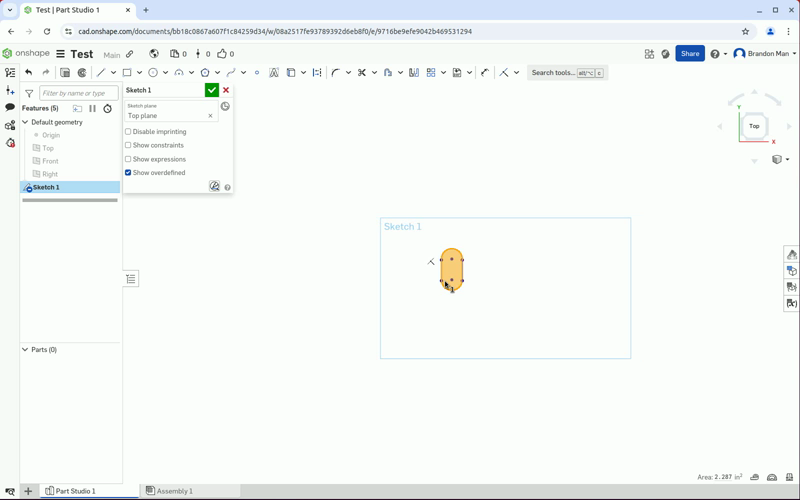
scroll(-6)
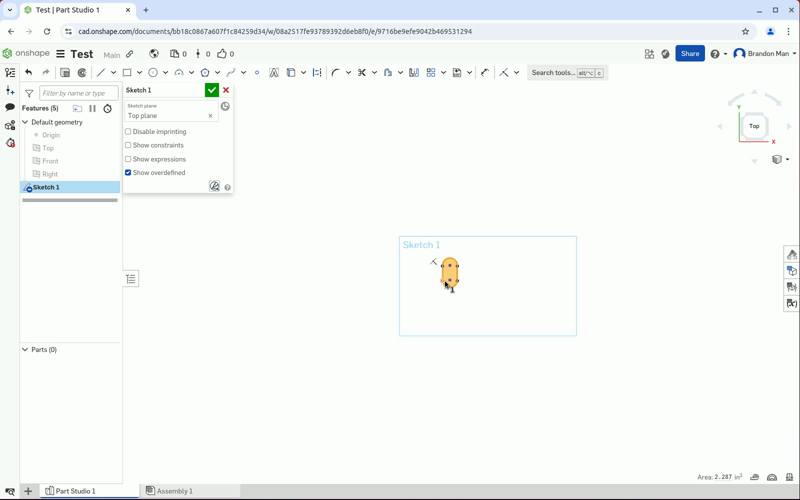
scroll(-6)
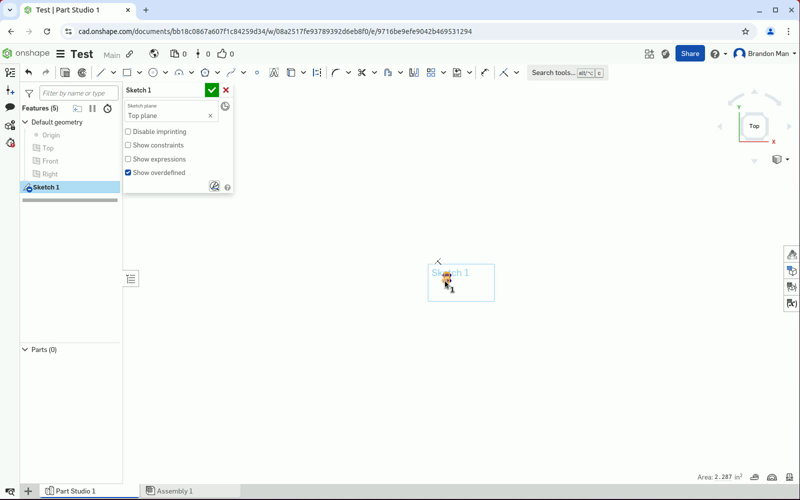
mouse_move(73, 352)
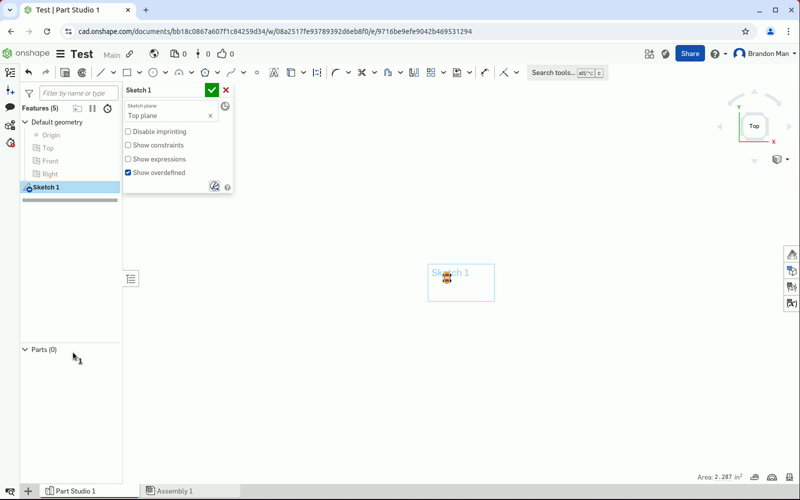
key(shift+y)
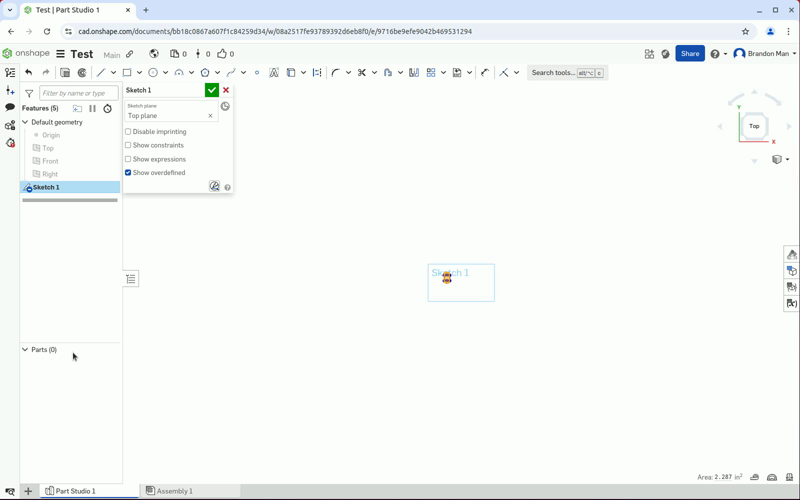
key(shift+e)
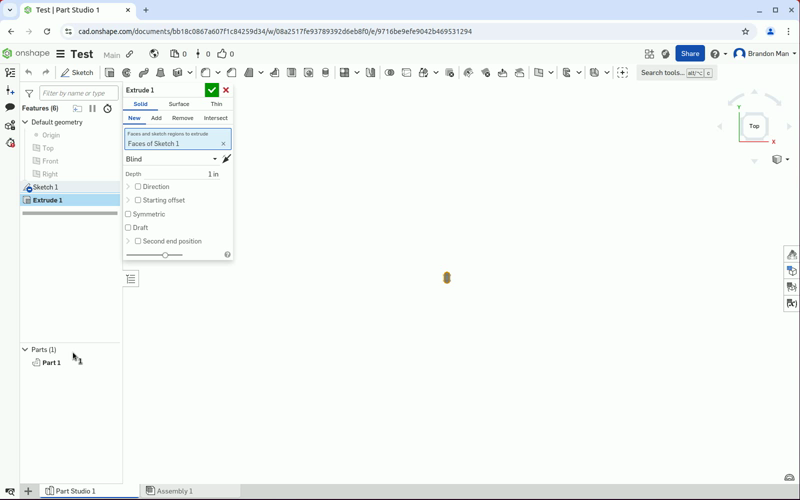
mouse_move(143, 106)
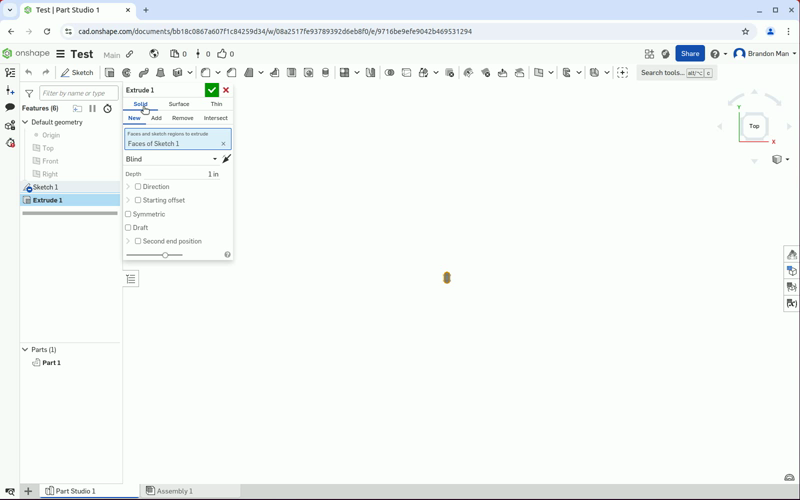
click(143, 106)
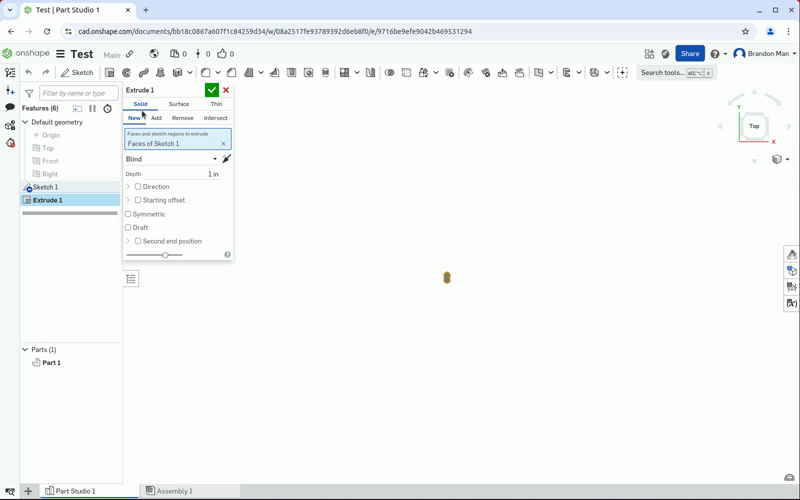
mouse_move(137, 120)
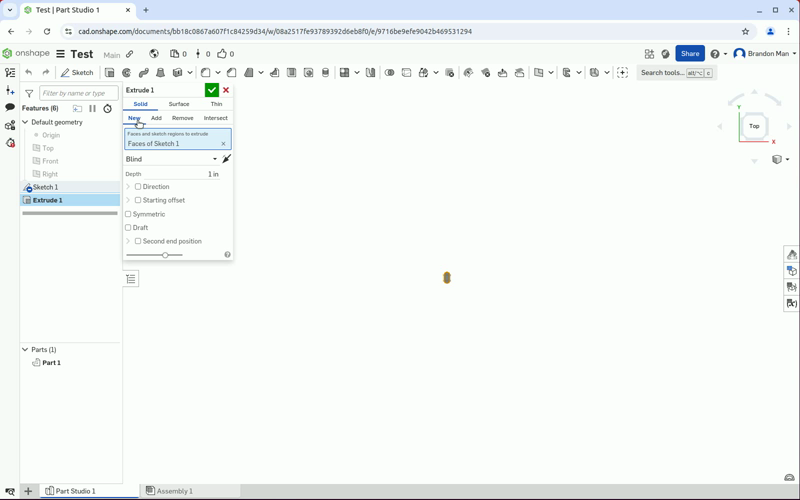
click(137, 120)
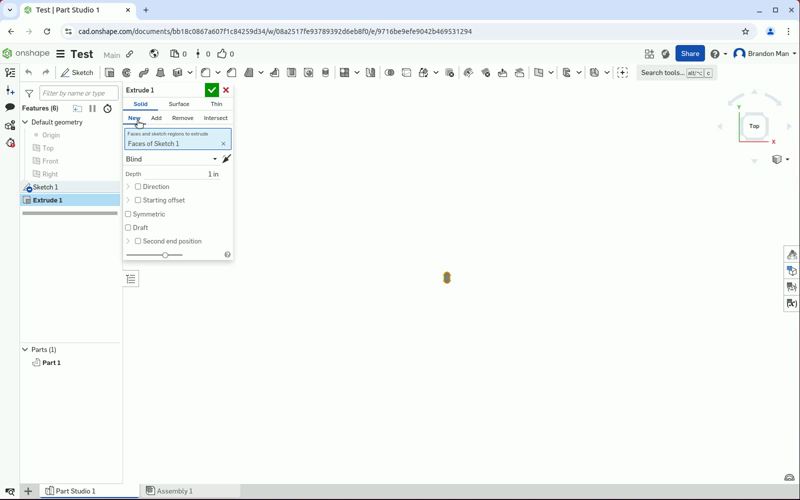
key(tab, 4)
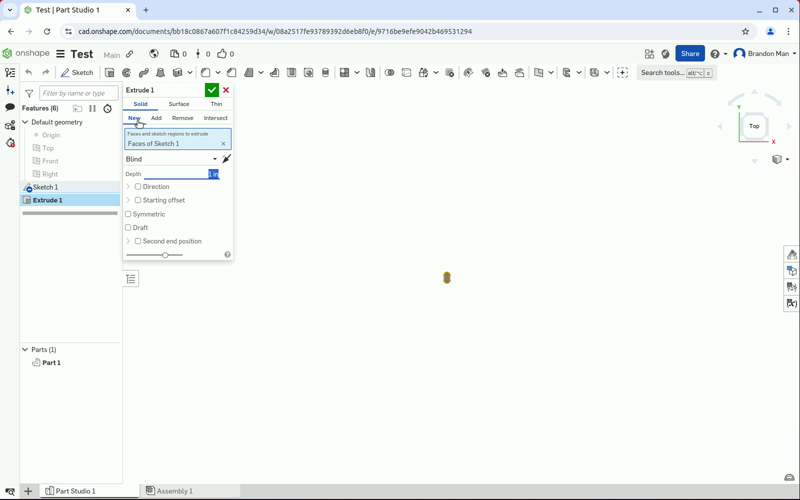
text(-23.108)
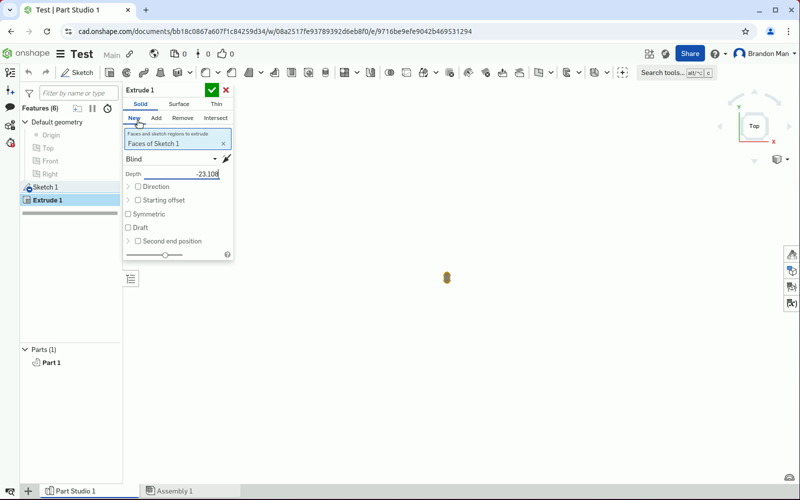
key(enter)
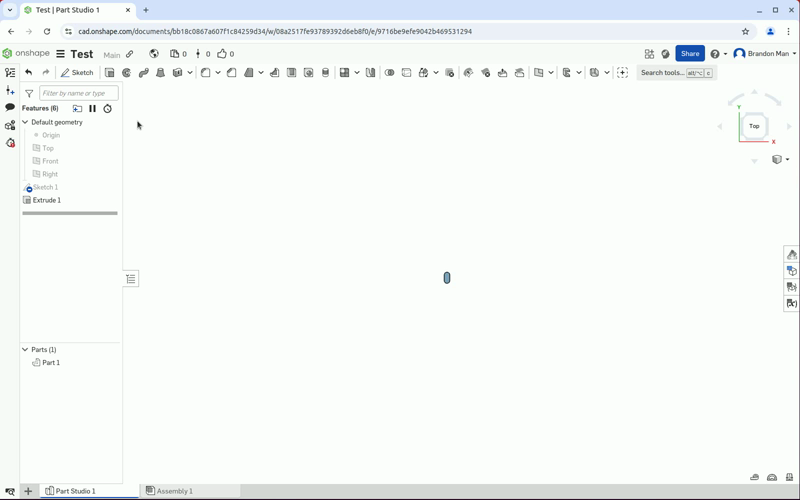
key(shift+h)
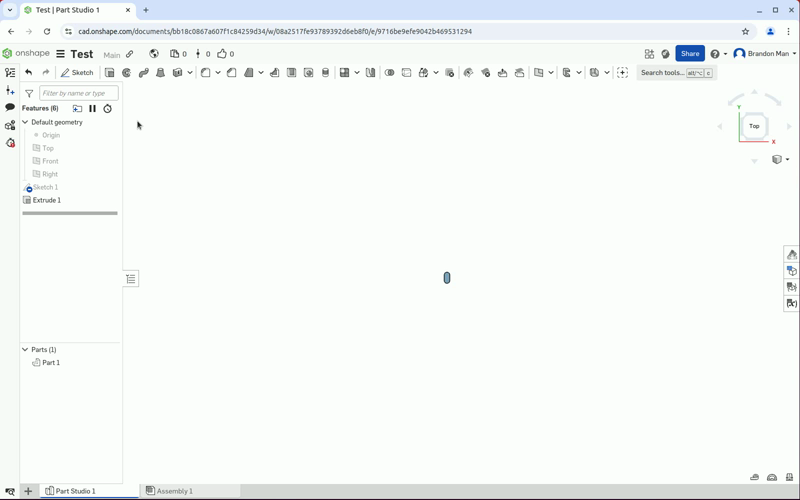
key(shift+h)
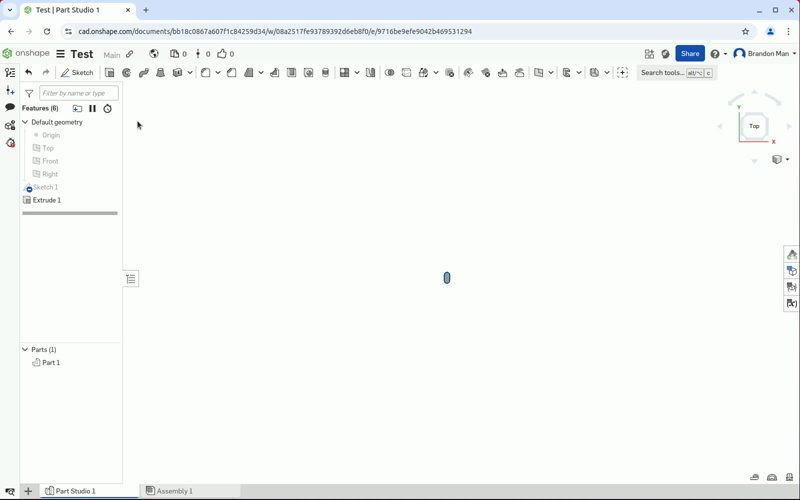
mouse_move(73, 189)
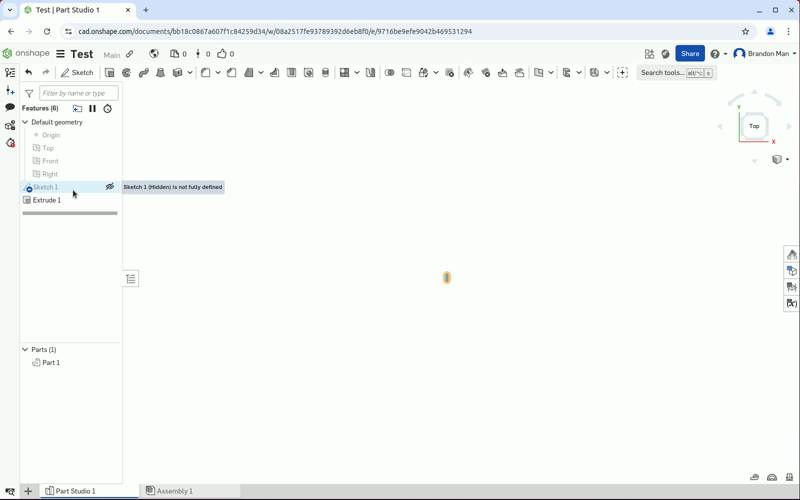
click(73, 189)
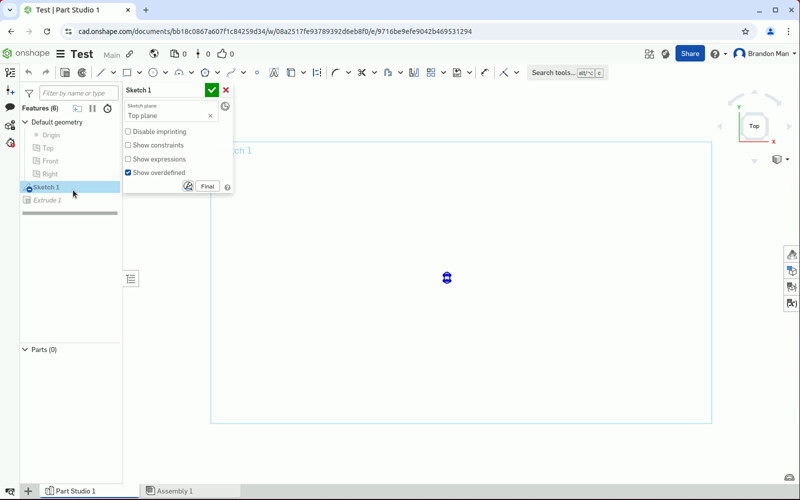
mouse_move(229, 92)
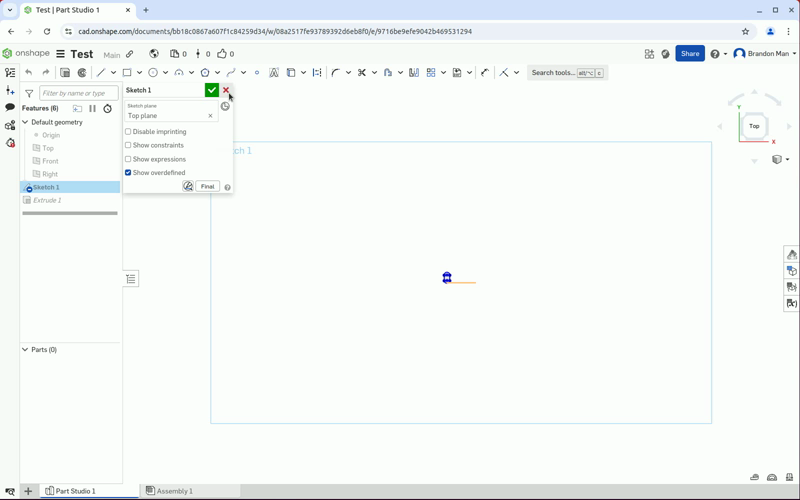
click(229, 92)
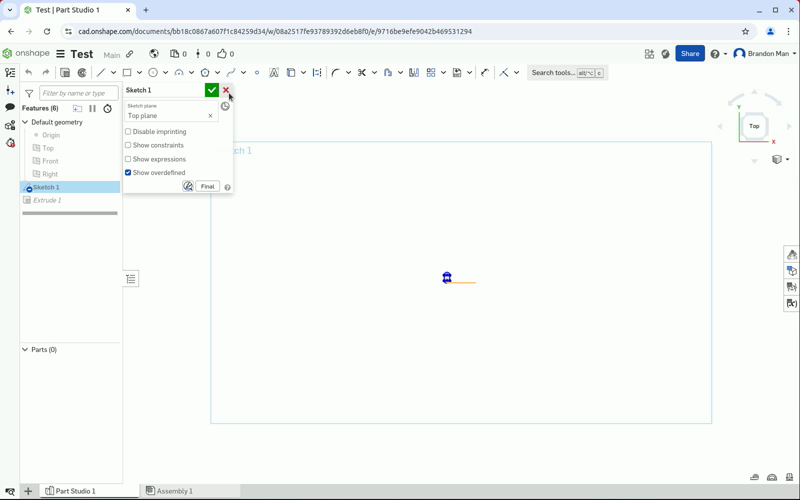
key(shift+s)
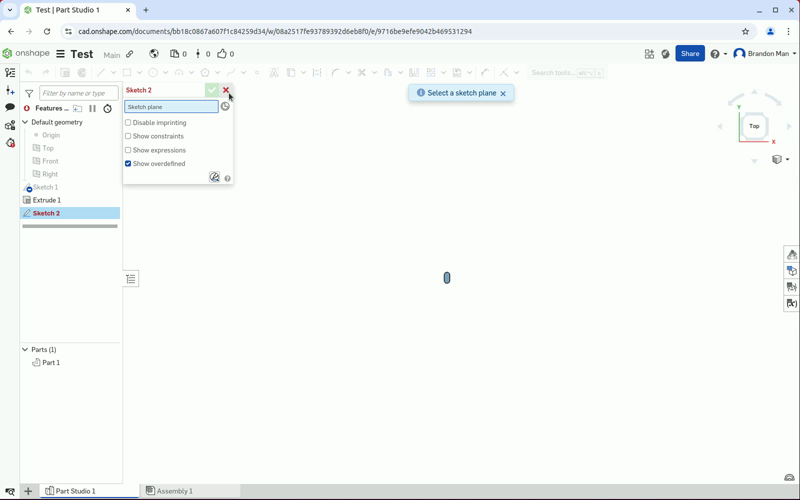
mouse_move(73, 150)
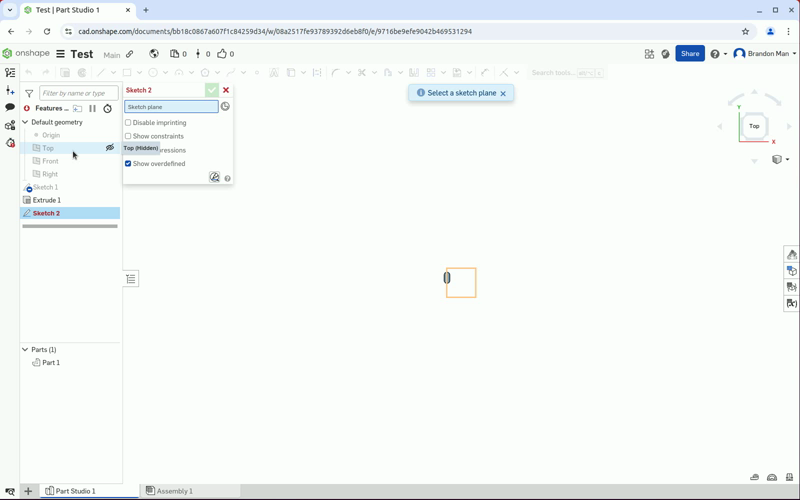
click(73, 150)
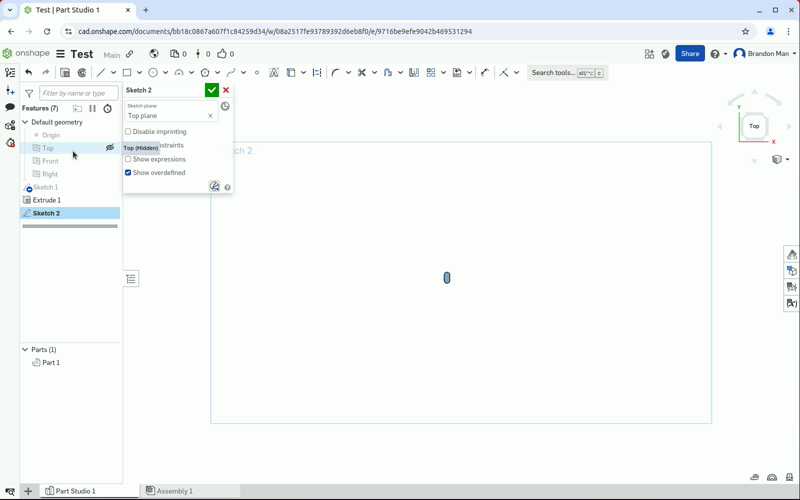
mouse_move(73, 352)
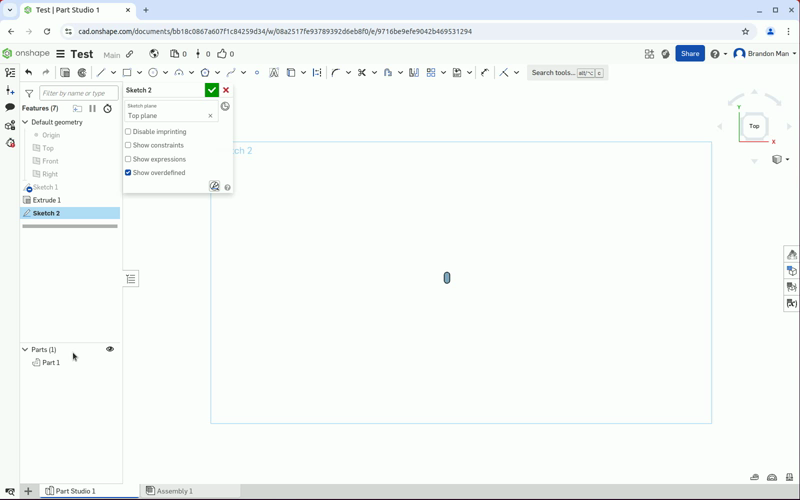
key(y)
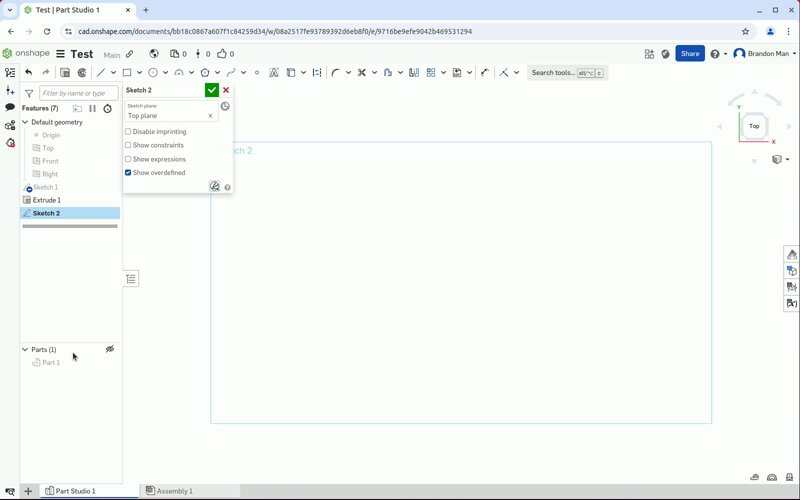
key(a)
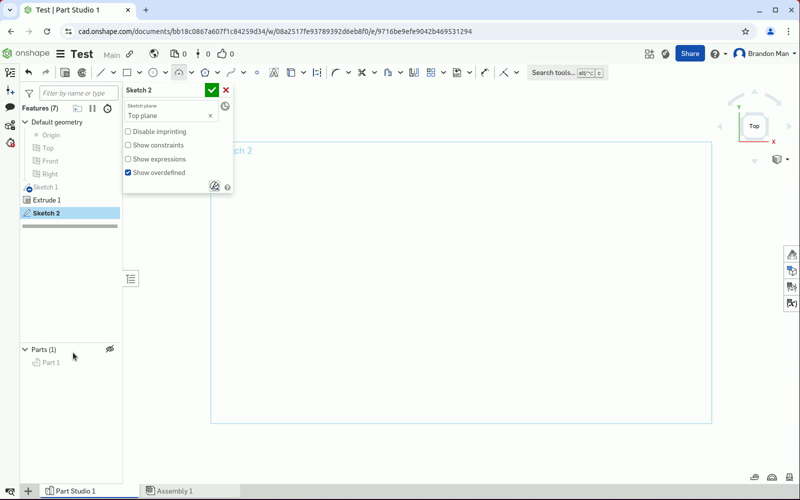
key_down(shift)
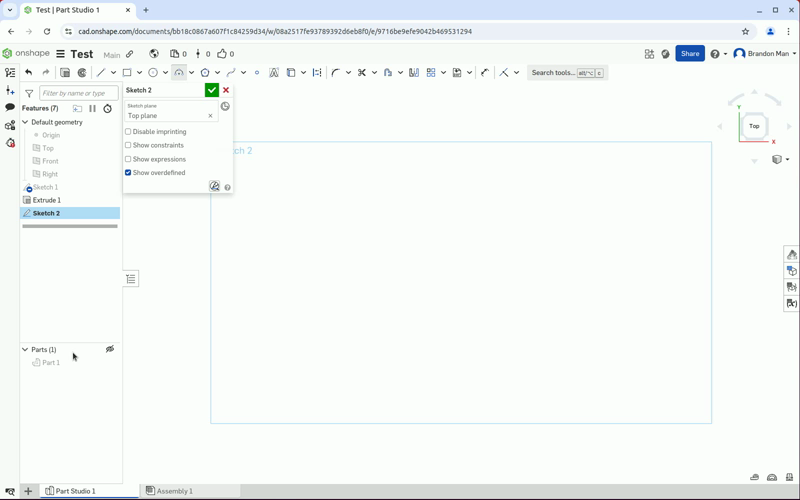
mouse_move(472, 280)
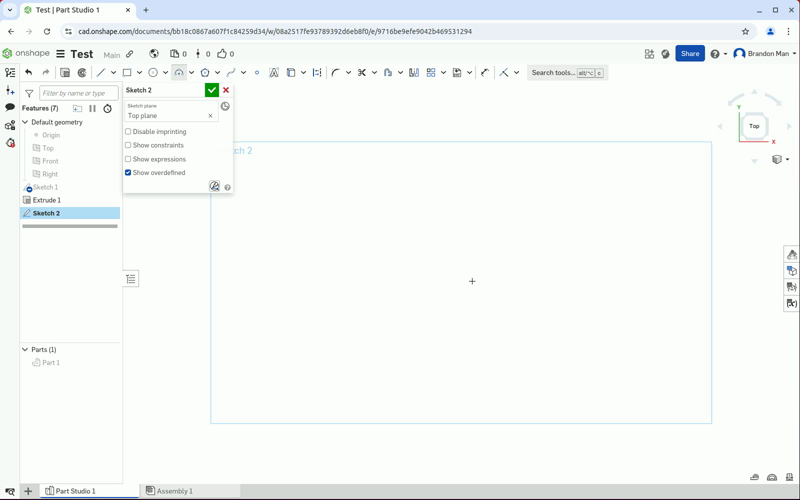
click(472, 280)
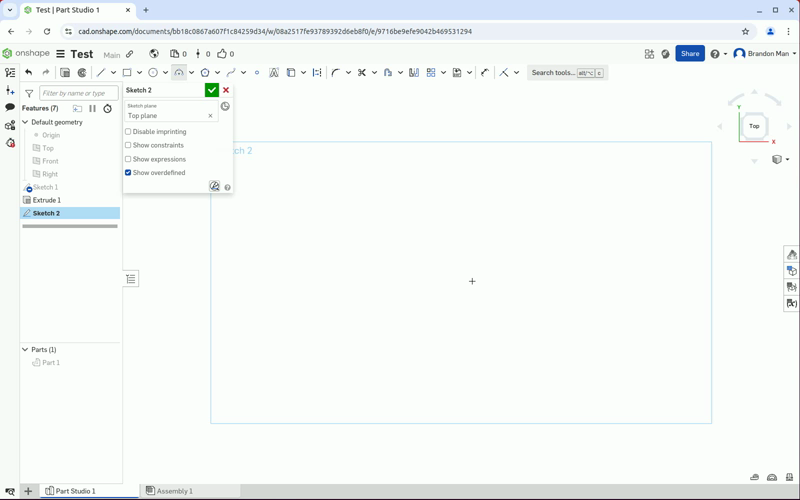
key_up(shift)
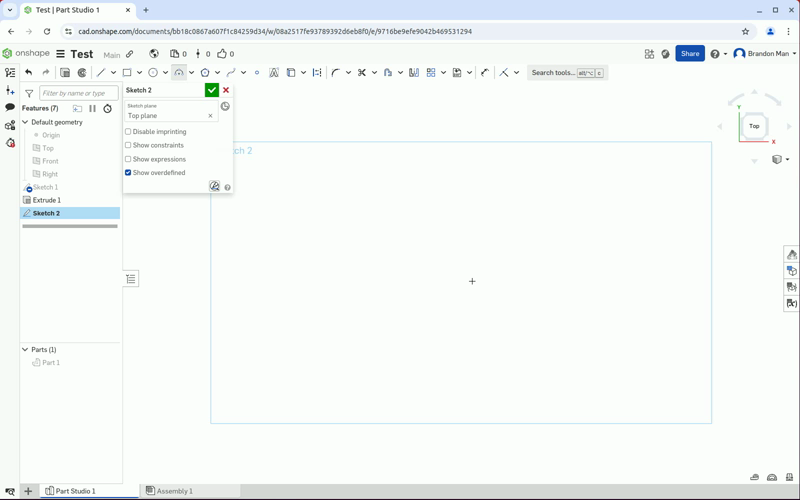
key_down(shift)
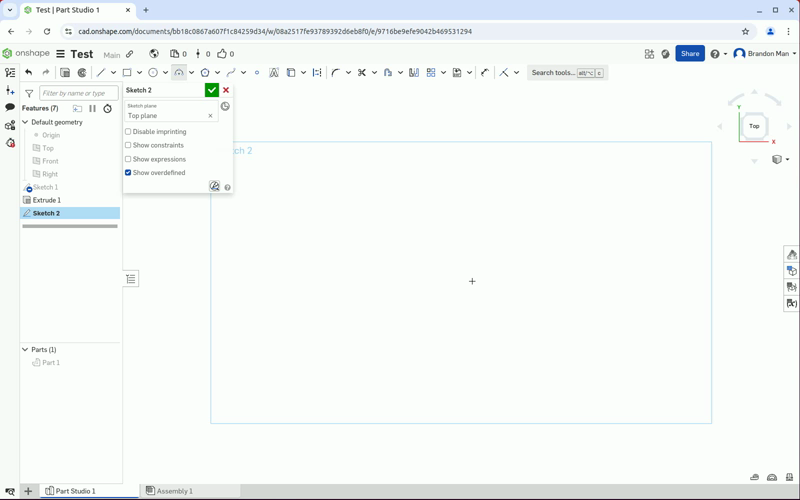
mouse_move(477, 280)
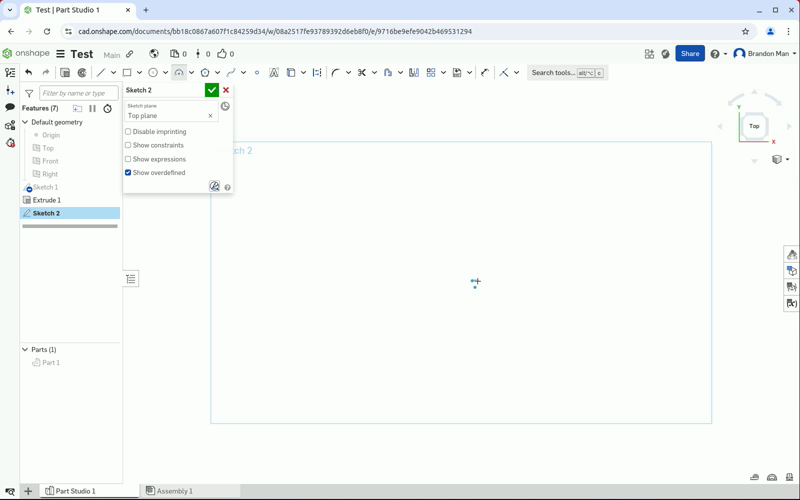
scroll(6)
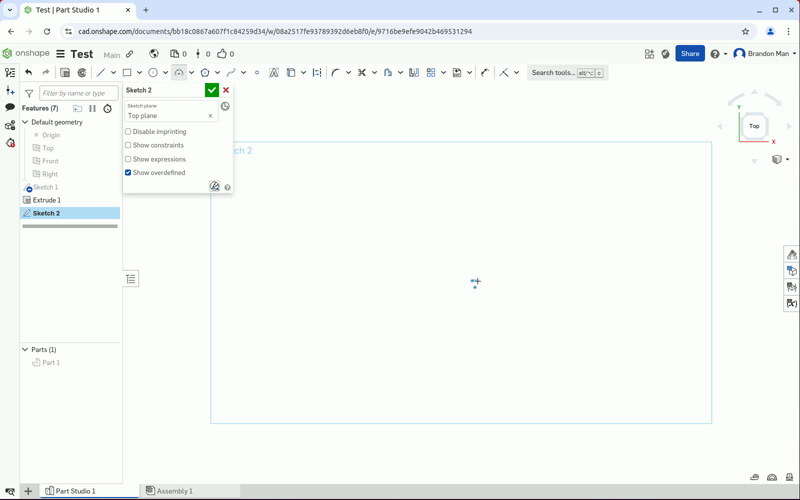
scroll(6)
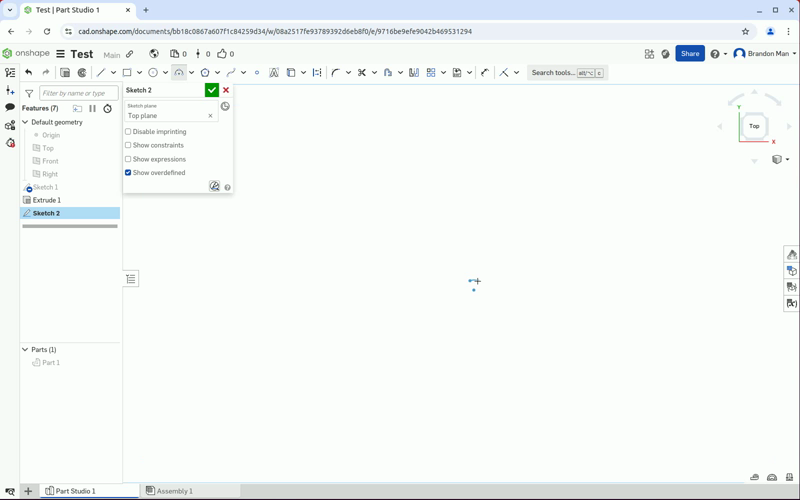
scroll(6)
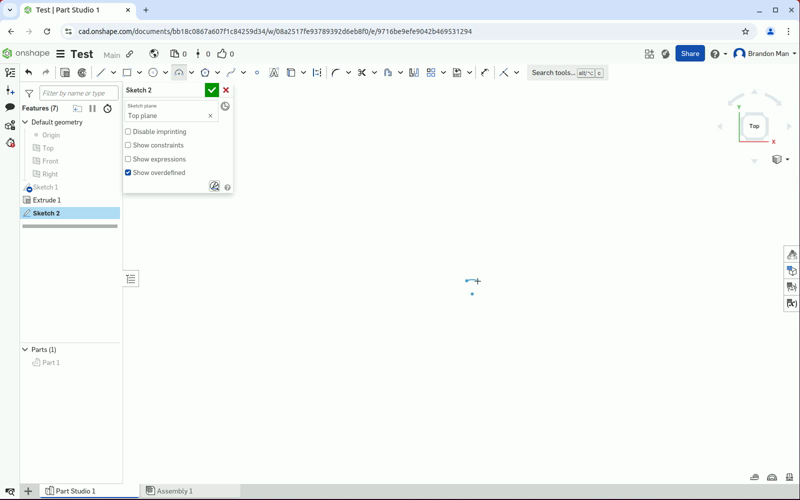
scroll(6)
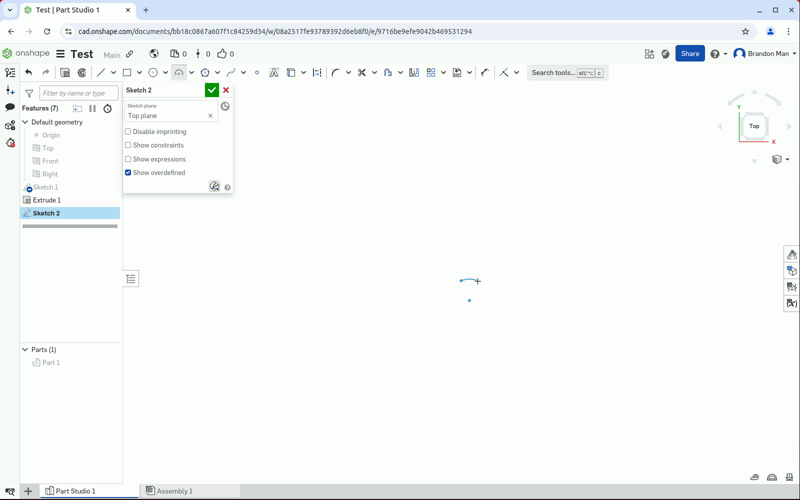
scroll(6)
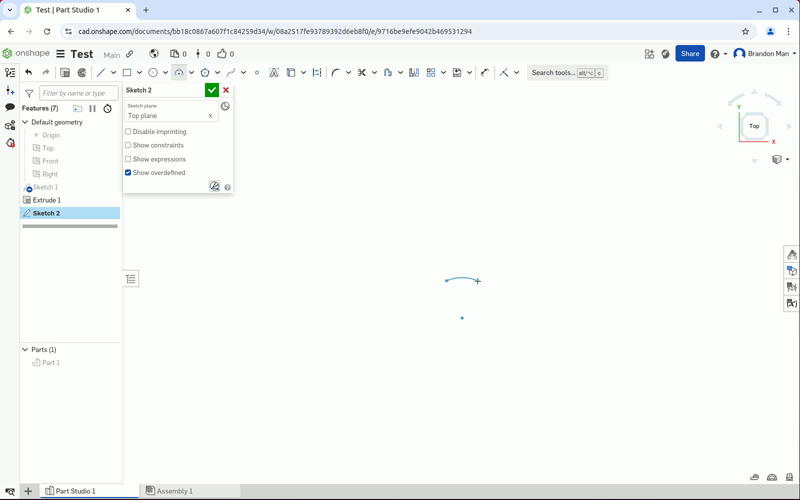
scroll(6)
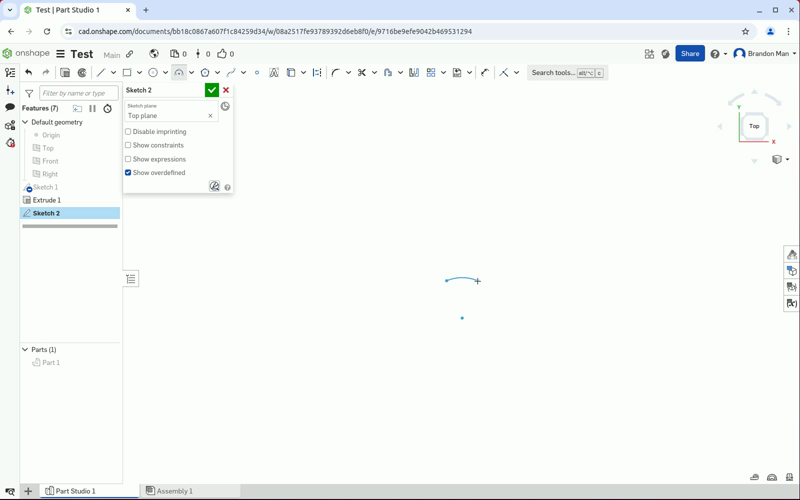
scroll(6)
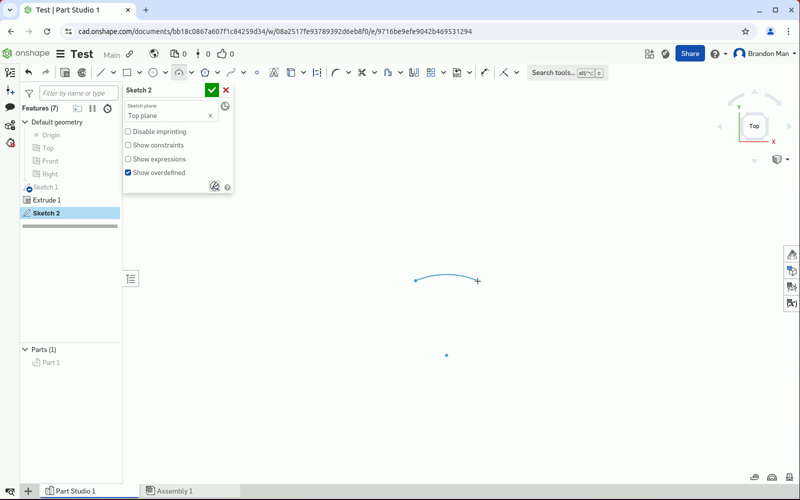
click(477, 280)
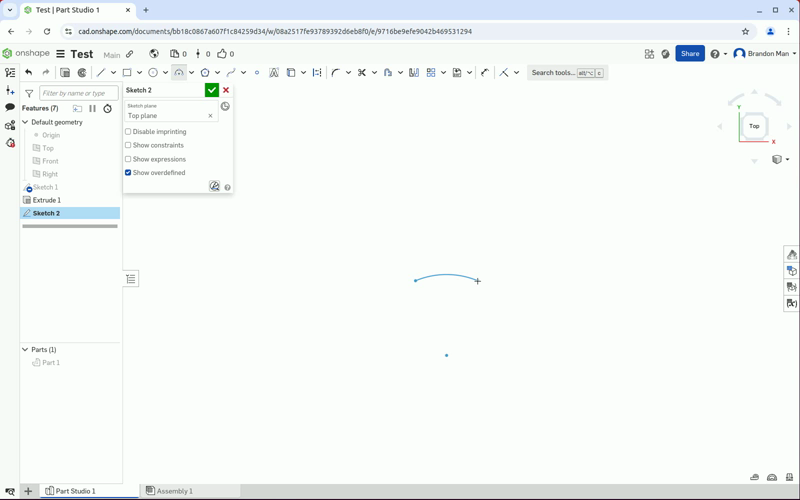
scroll(-6)
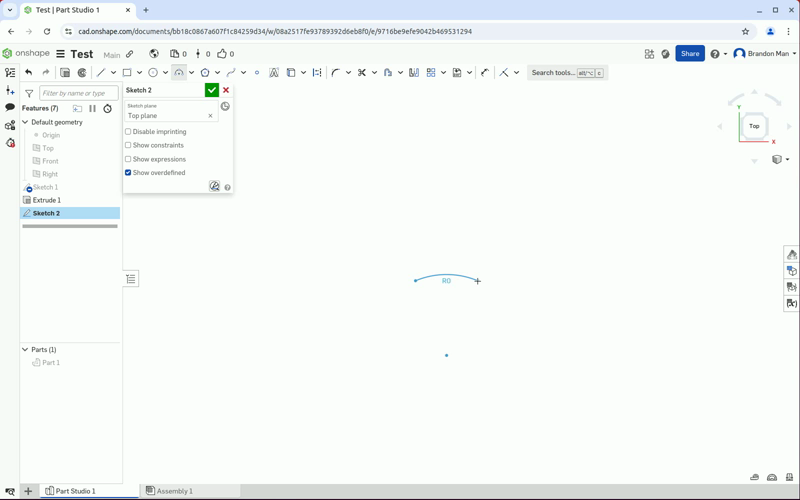
scroll(-6)
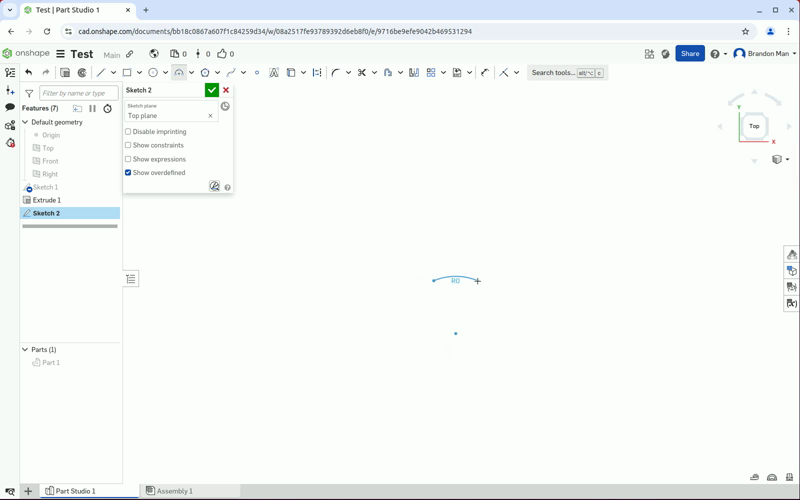
scroll(-6)
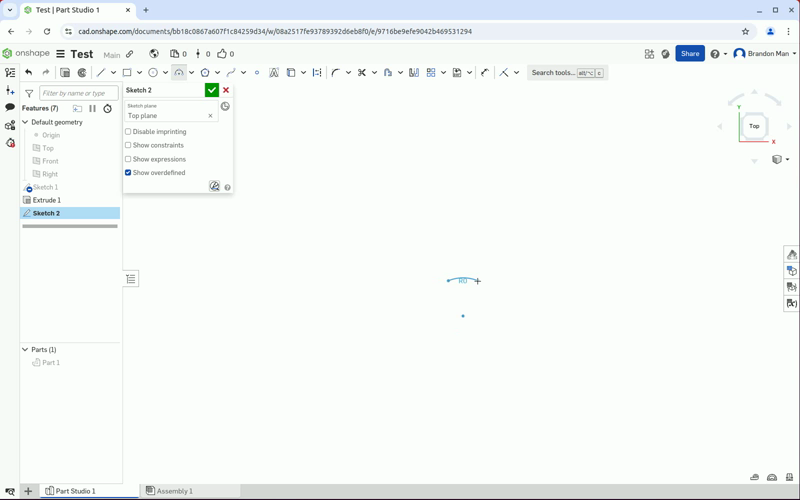
scroll(-6)
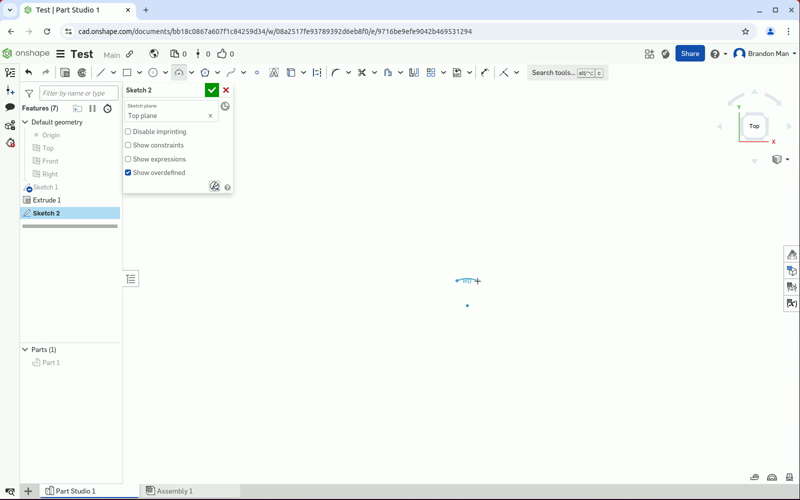
scroll(-6)
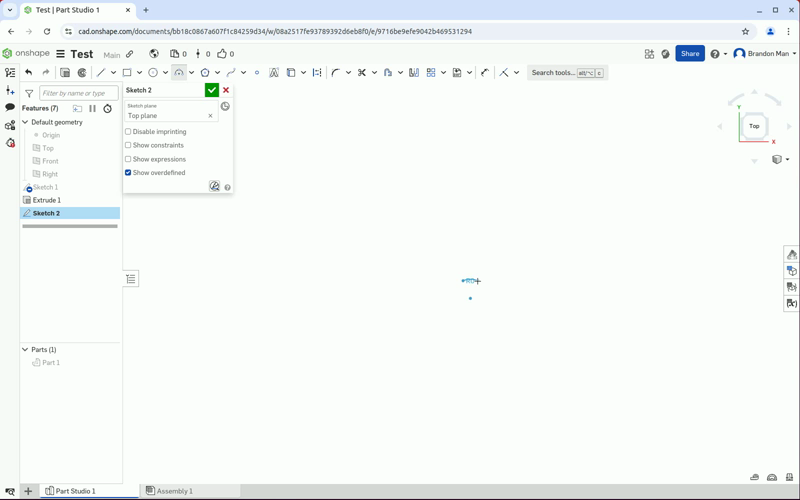
scroll(-6)
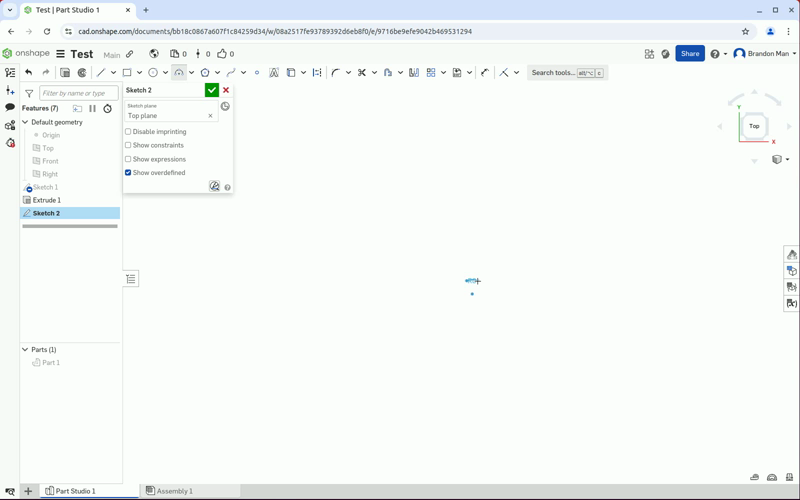
scroll(-6)
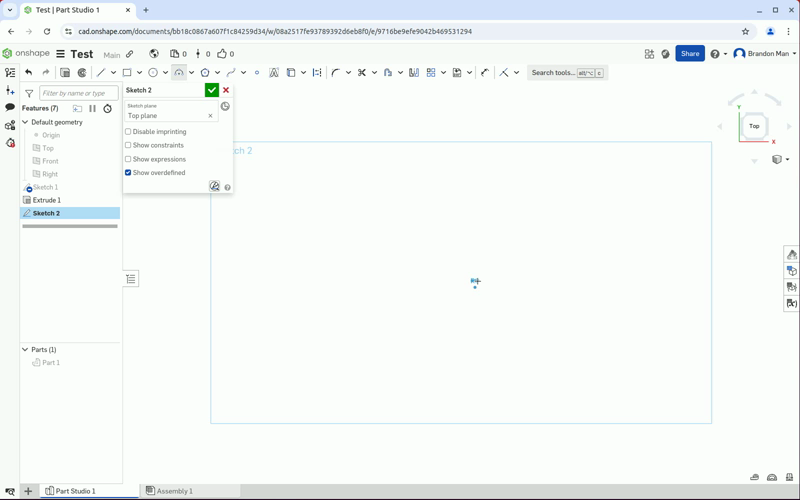
mouse_move(475, 283)
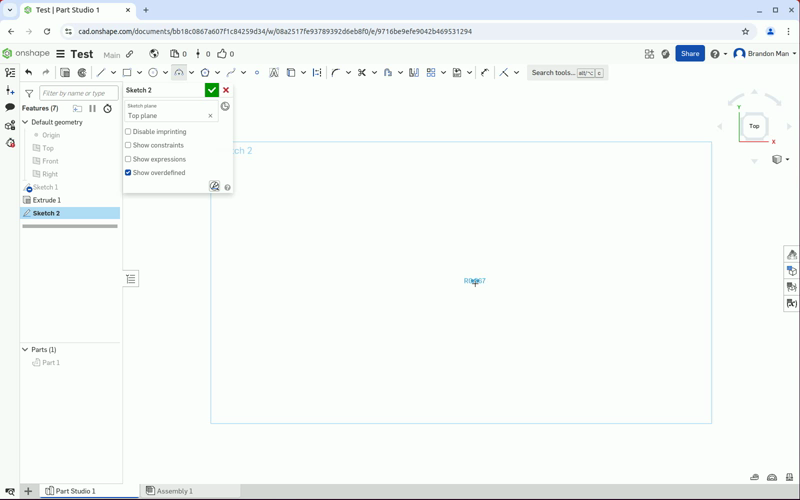
scroll(6)
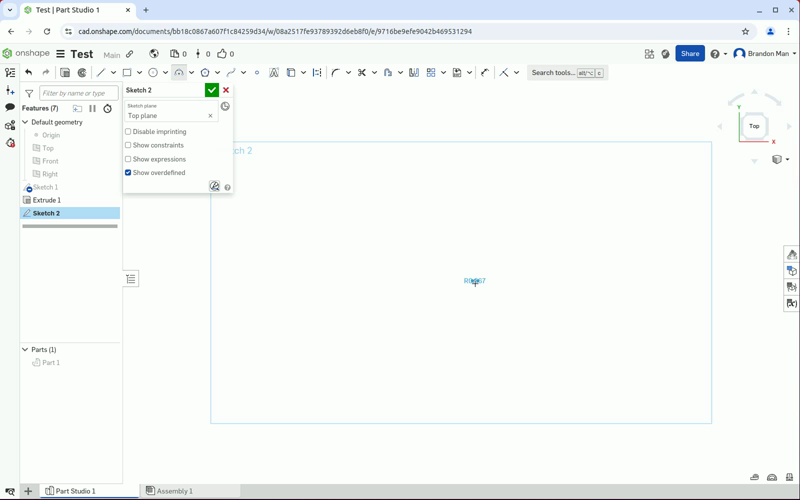
scroll(6)
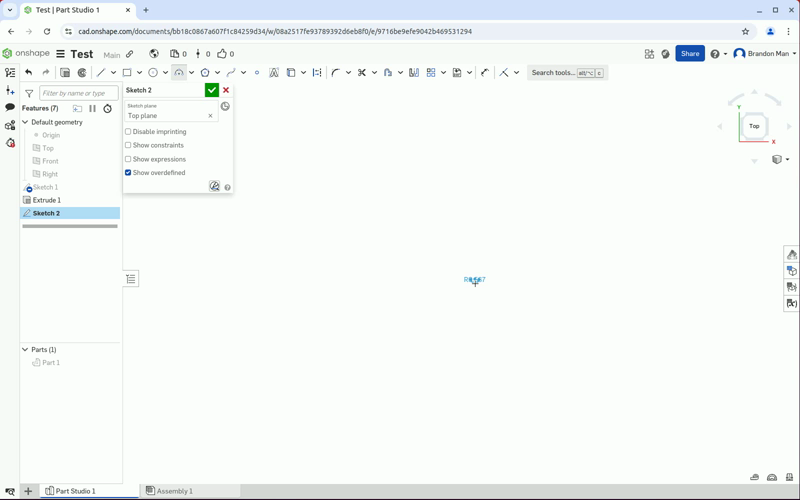
scroll(6)
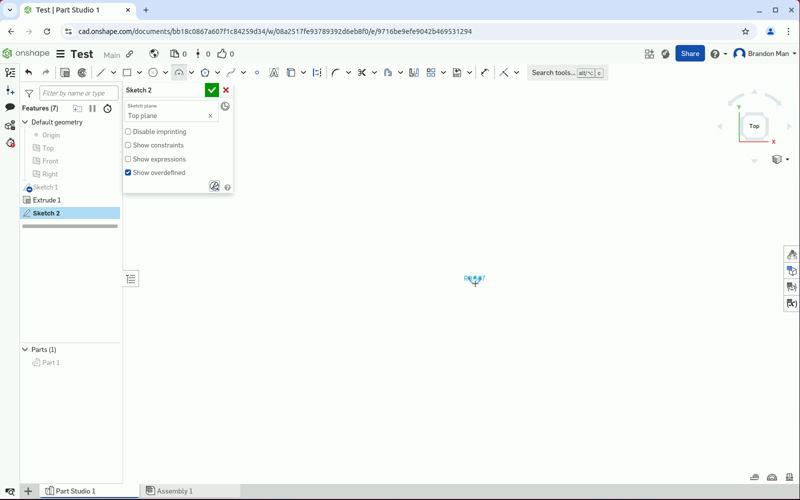
scroll(6)
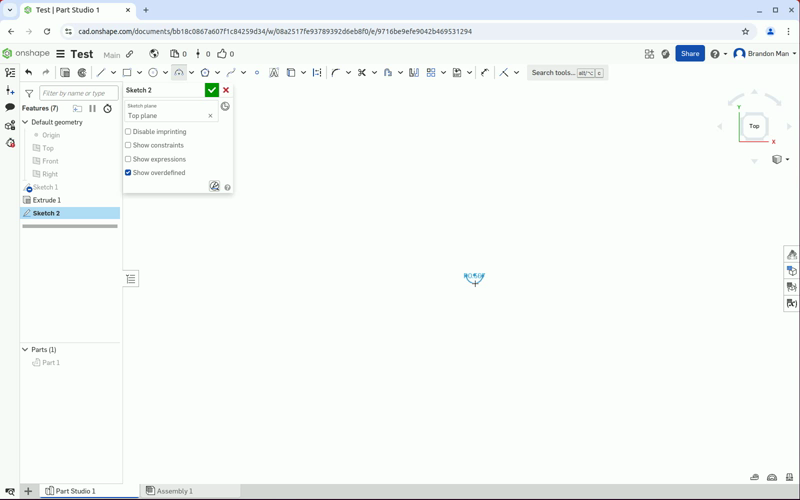
scroll(6)
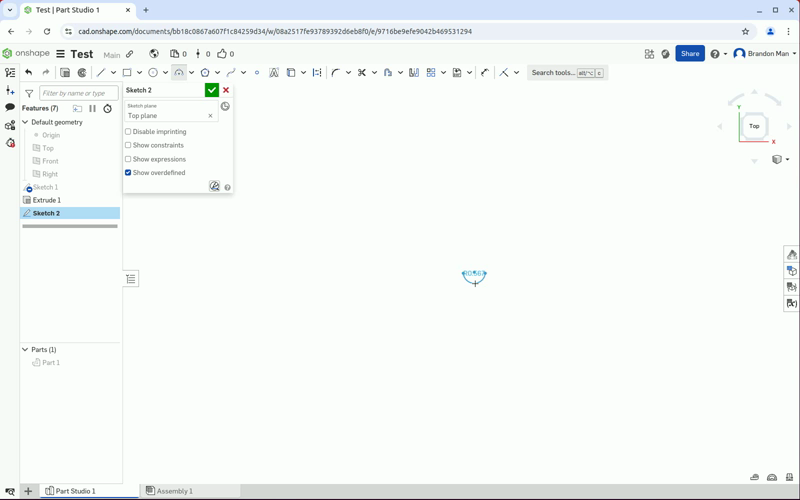
scroll(6)
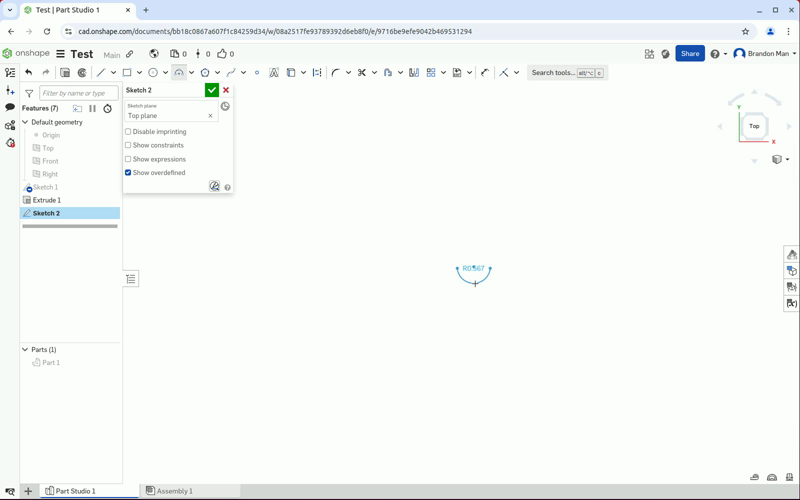
scroll(6)
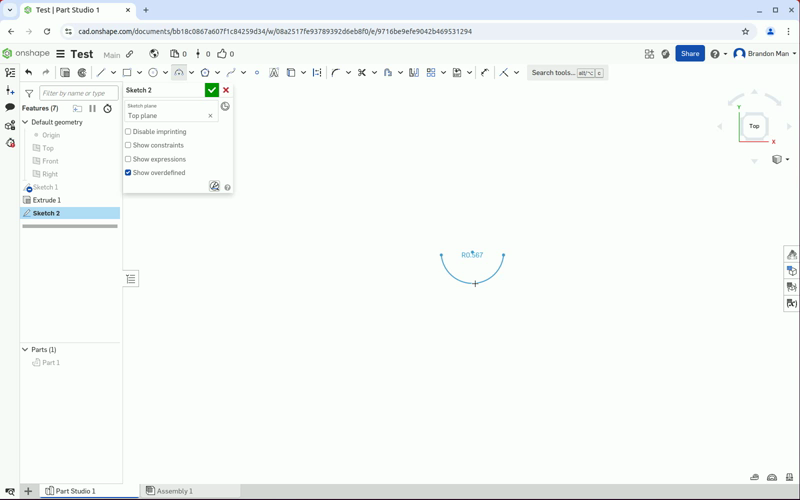
click(475, 283)
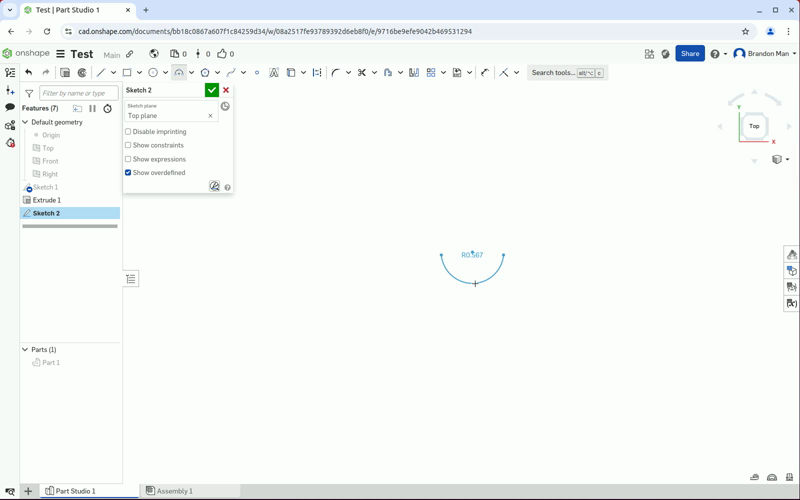
scroll(-6)
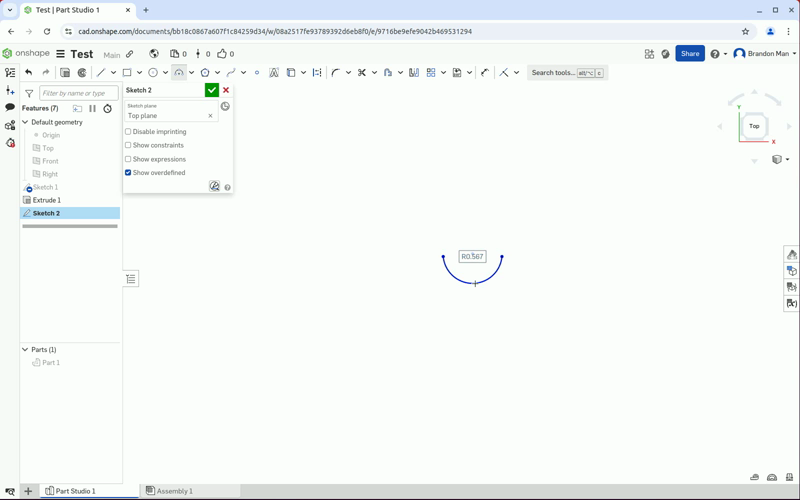
scroll(-6)
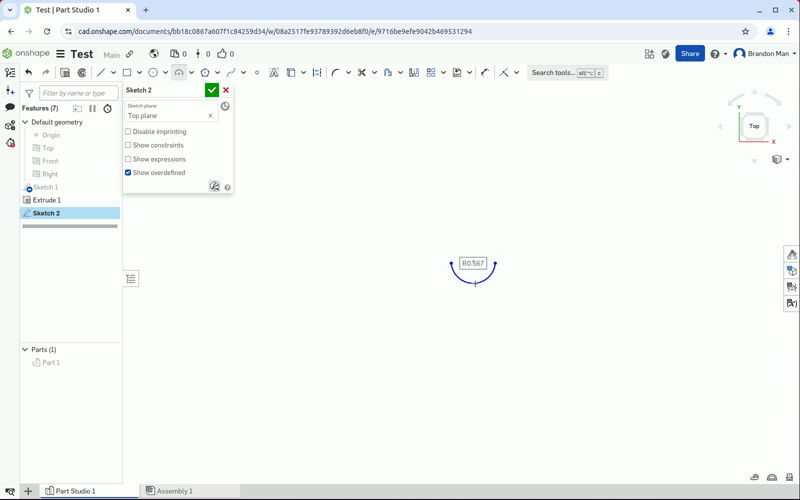
scroll(-6)
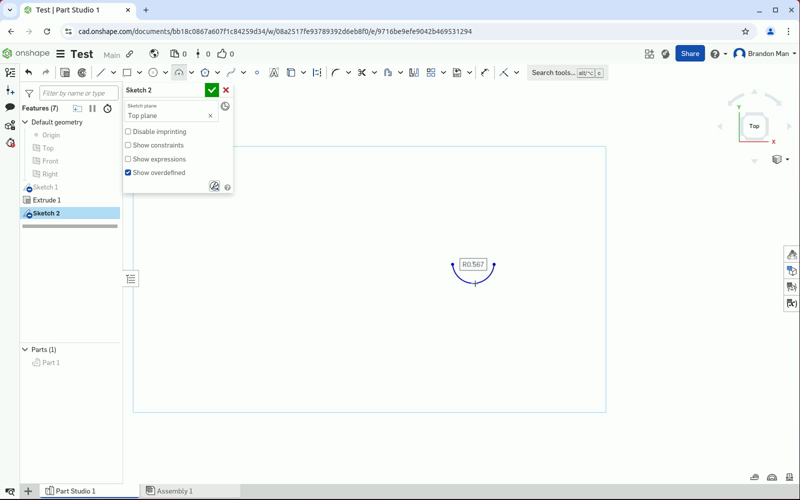
scroll(-6)
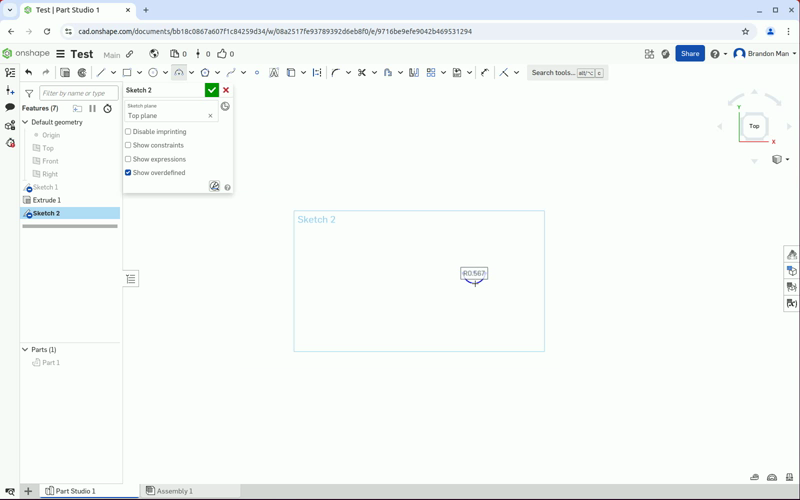
scroll(-6)
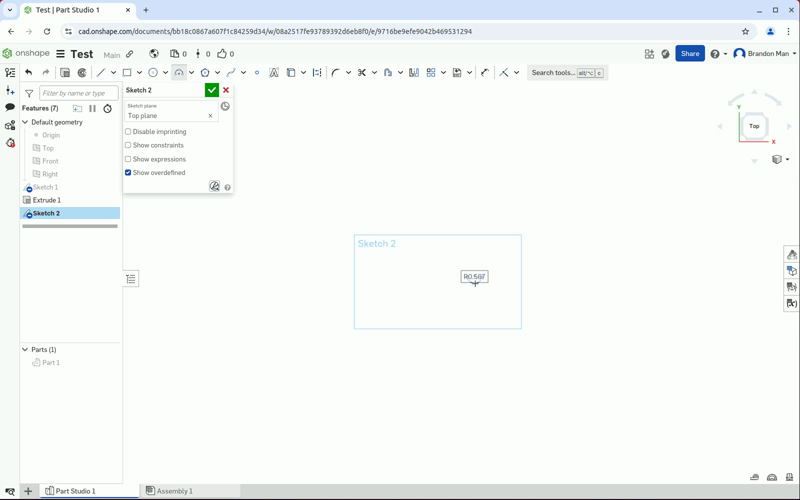
scroll(-6)
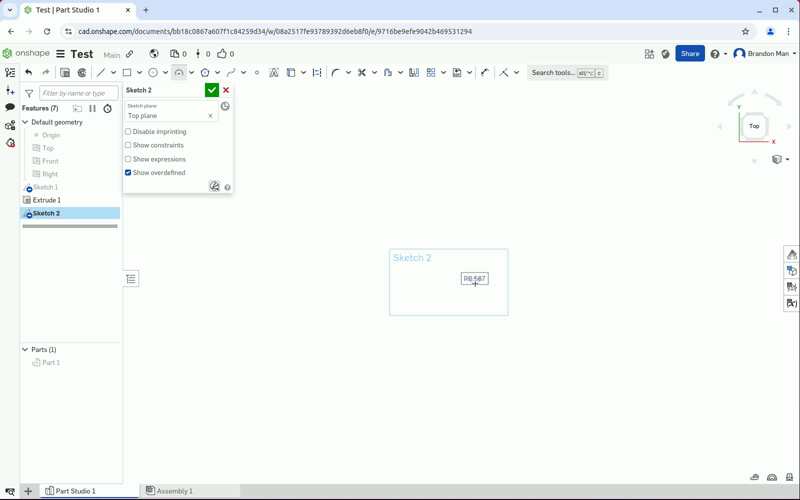
scroll(-6)
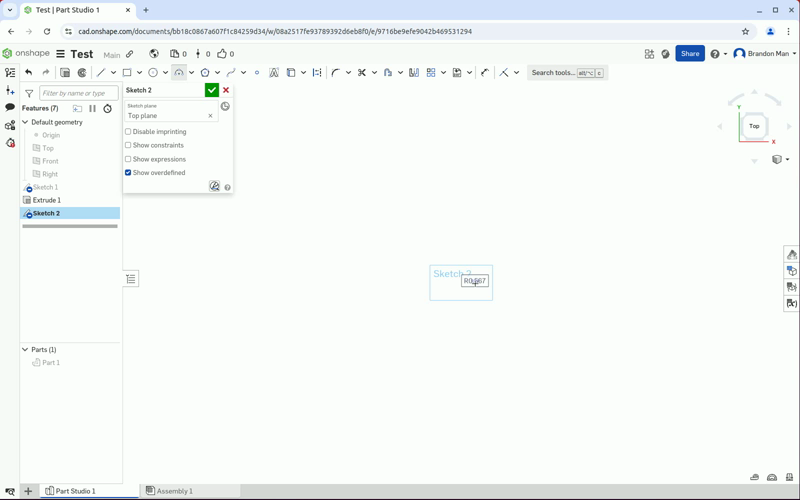
key_up(shift)
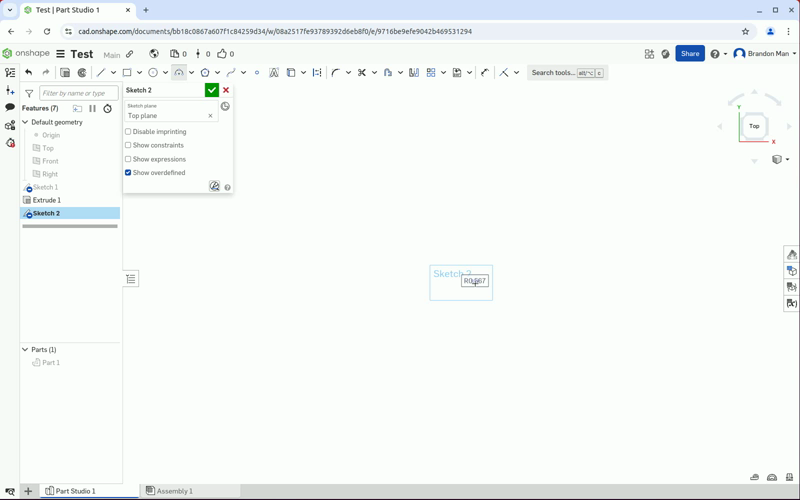
key(esc)
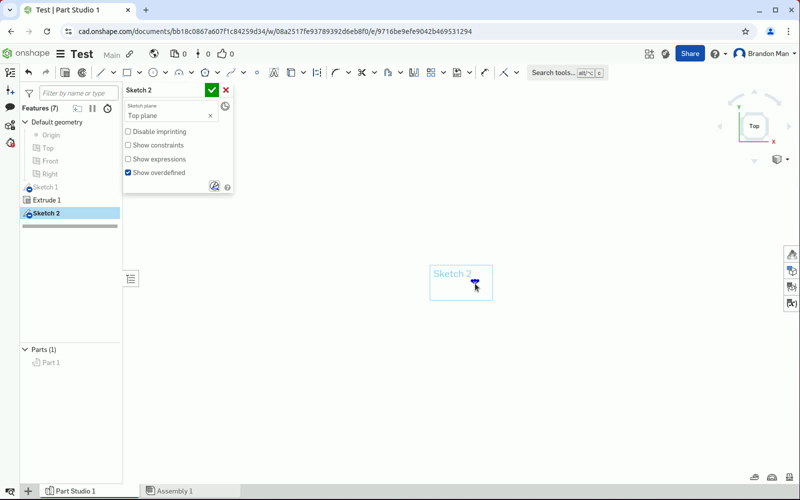
key(l)
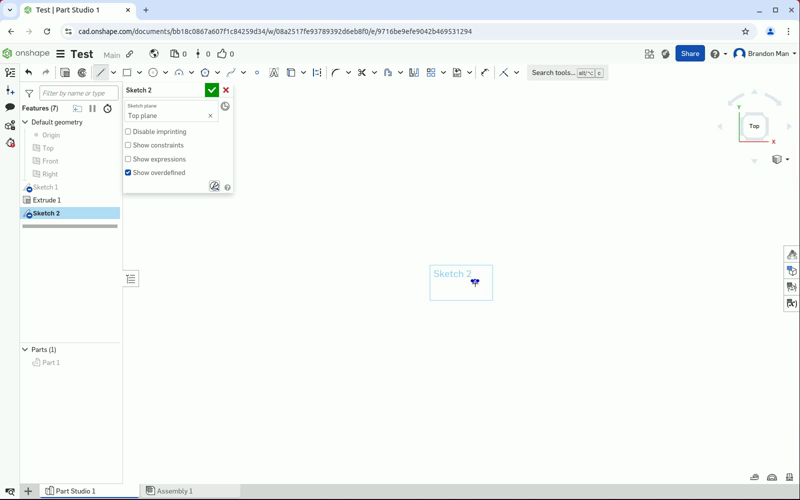
mouse_move(477, 280)
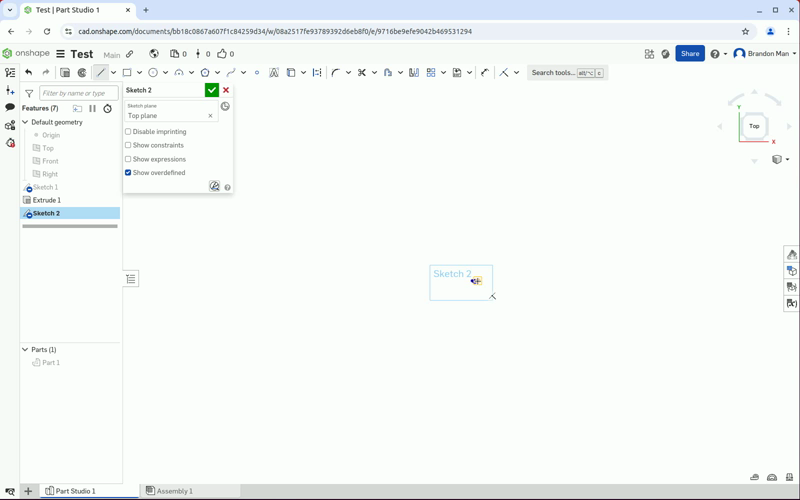
scroll(6)
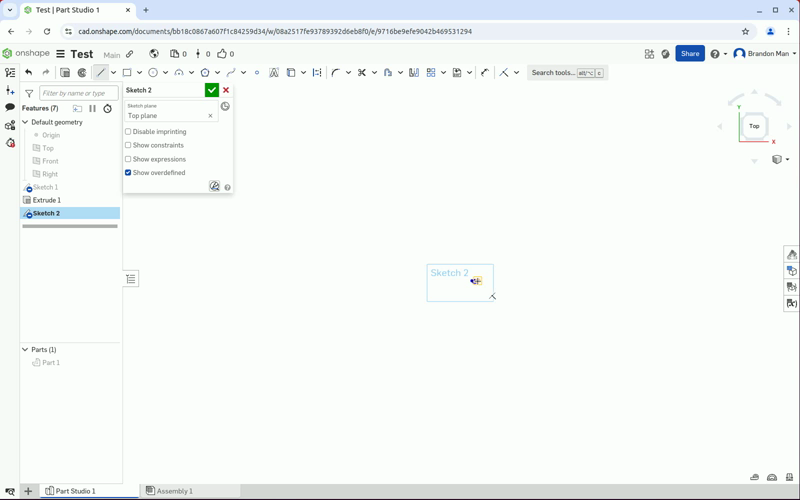
scroll(6)
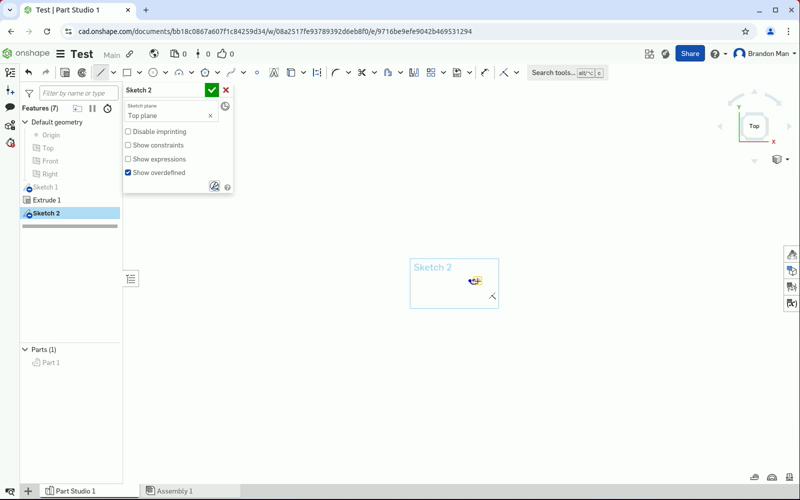
scroll(6)
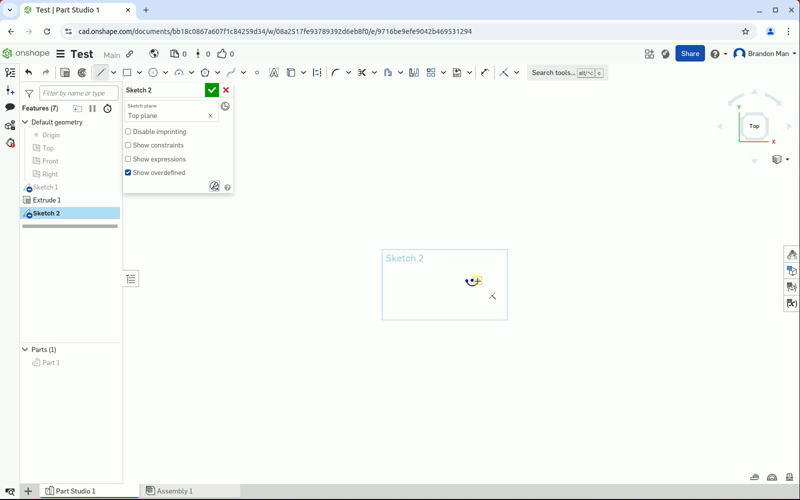
scroll(6)
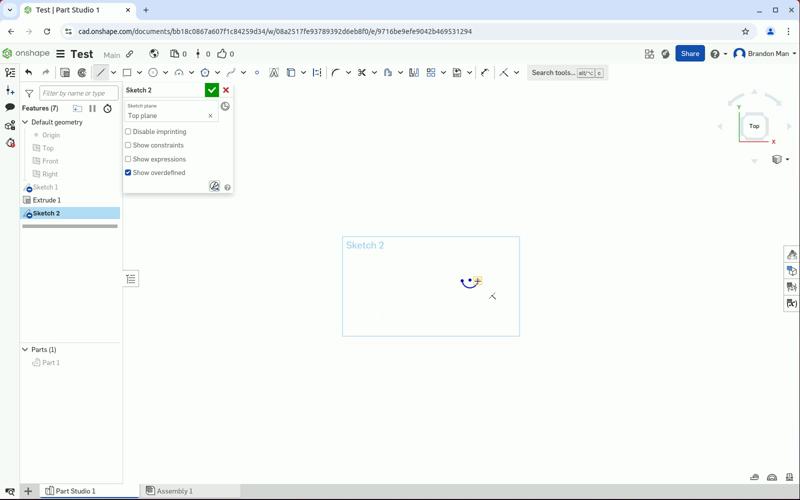
scroll(6)
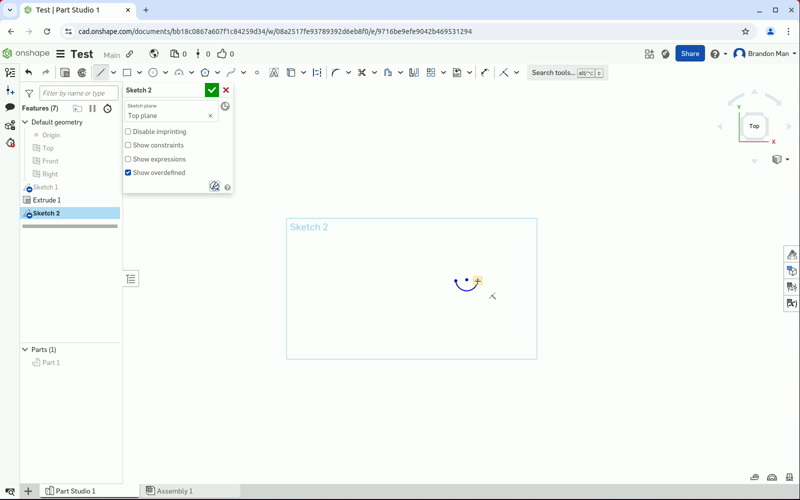
scroll(6)
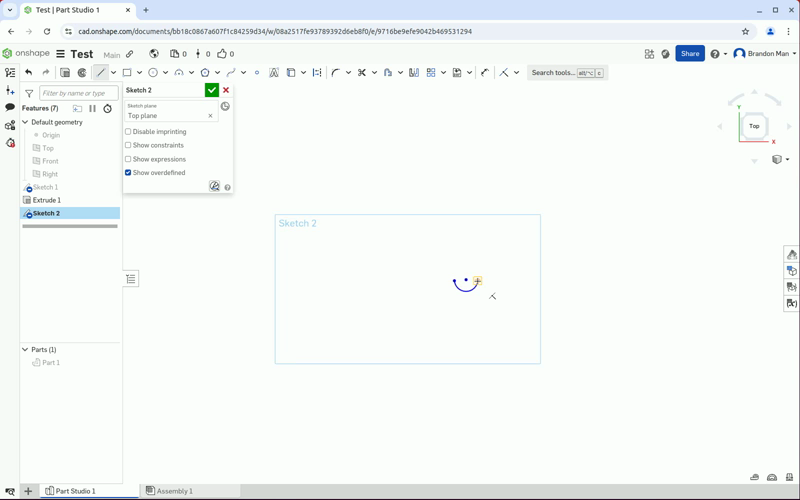
scroll(6)
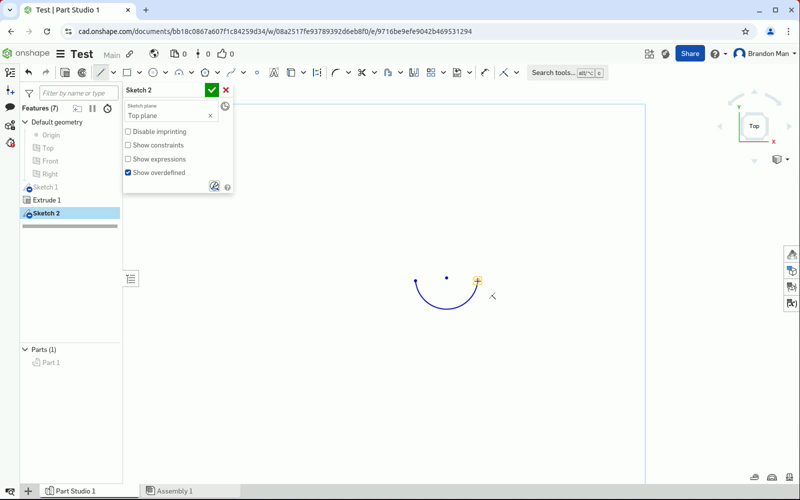
click(477, 280)
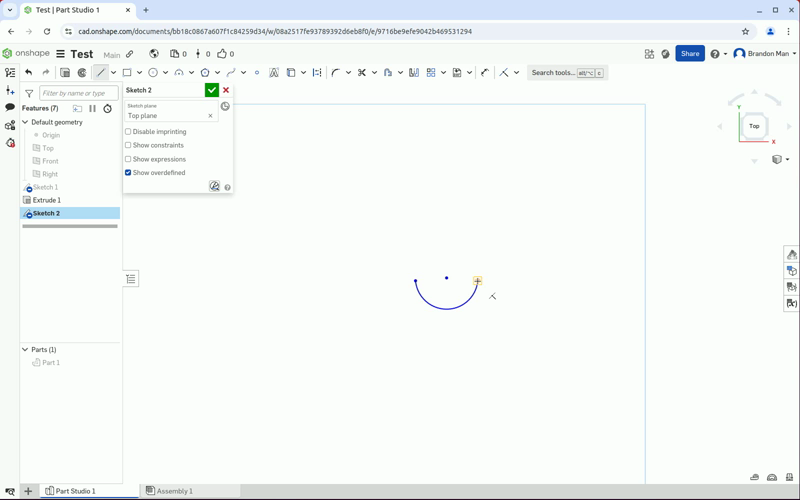
scroll(-6)
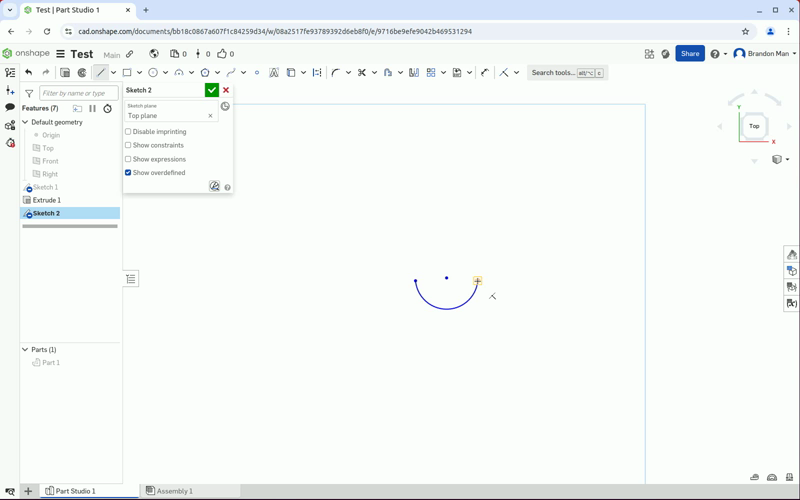
scroll(-6)
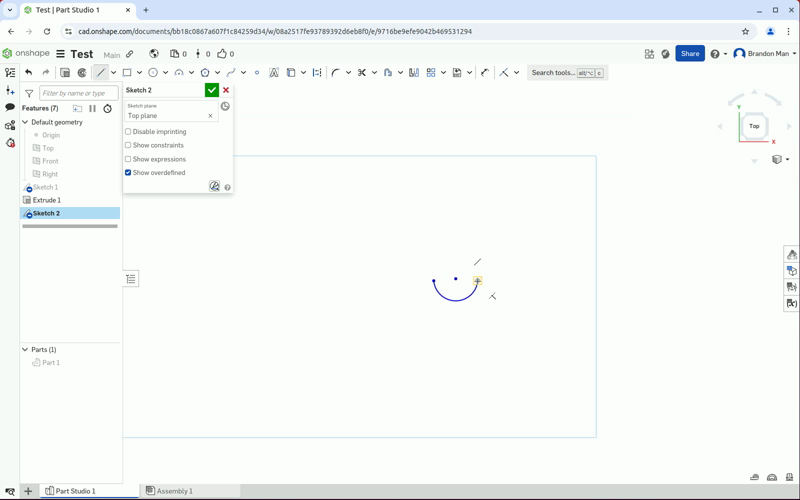
scroll(-6)
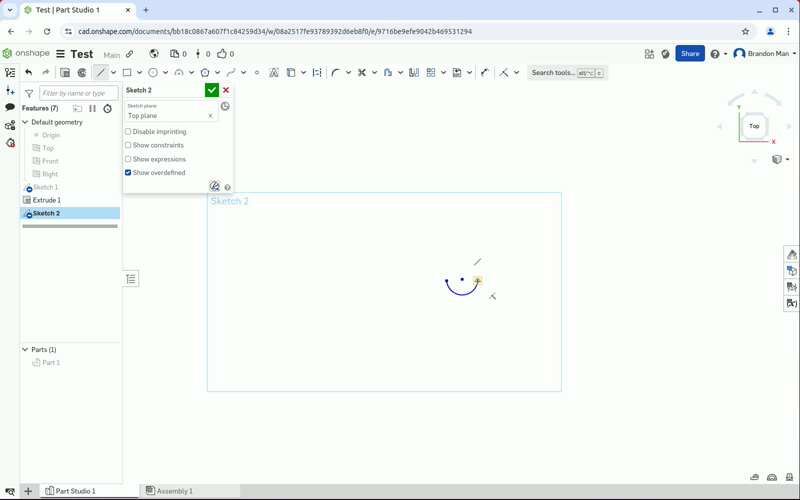
scroll(-6)
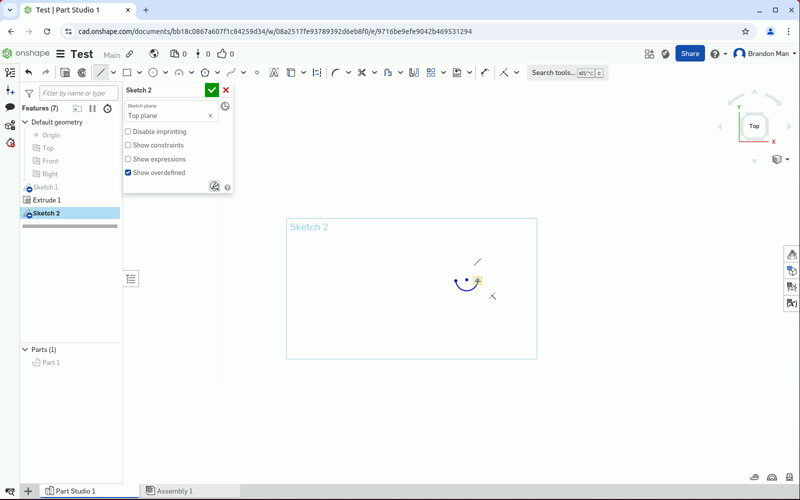
scroll(-6)
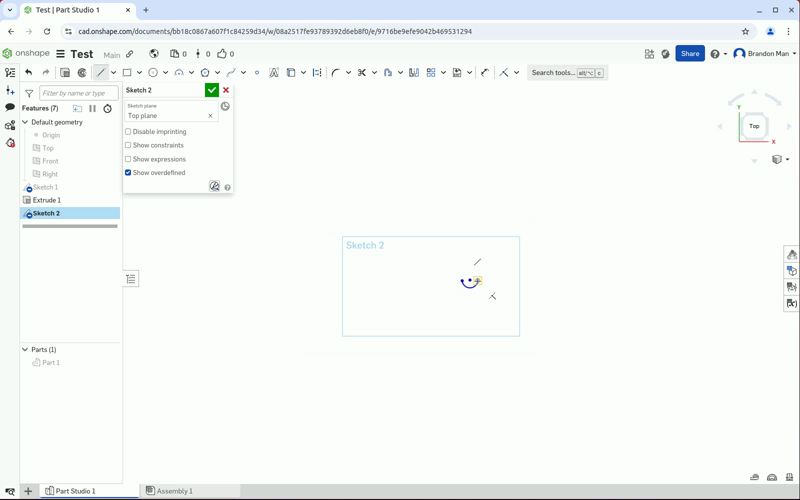
scroll(-6)
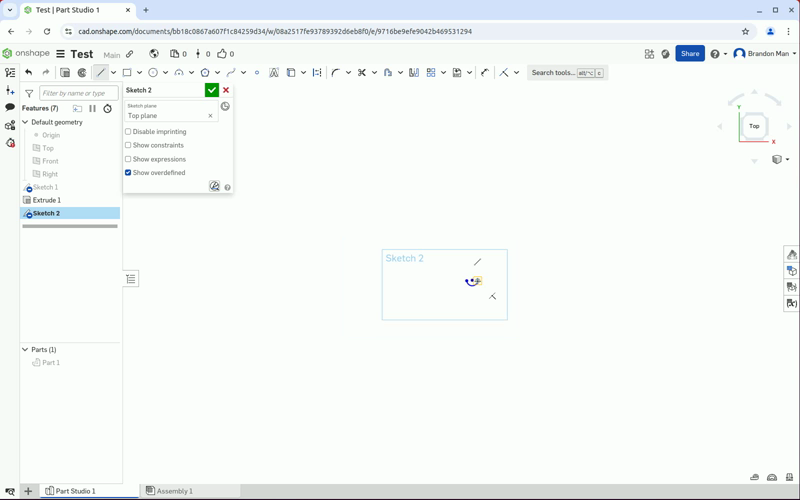
scroll(-6)
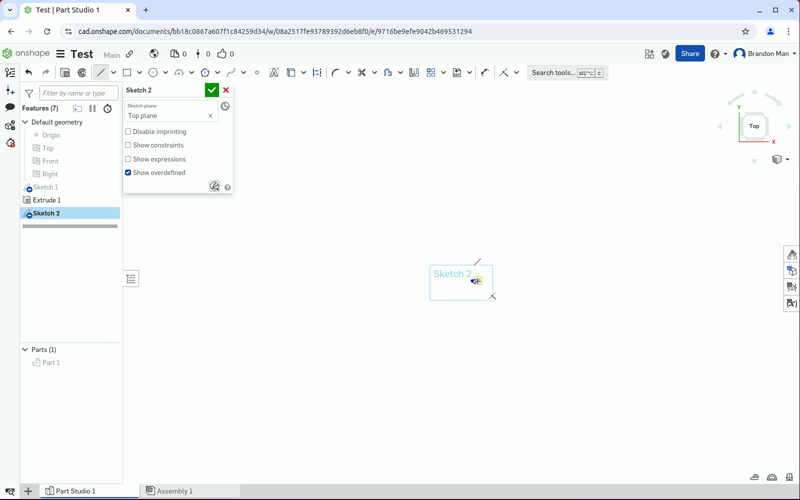
key_down(shift)
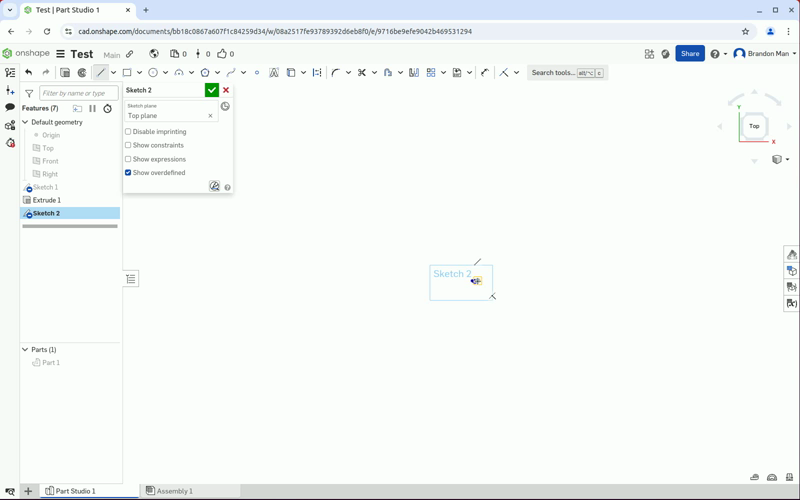
mouse_move(507, 280)
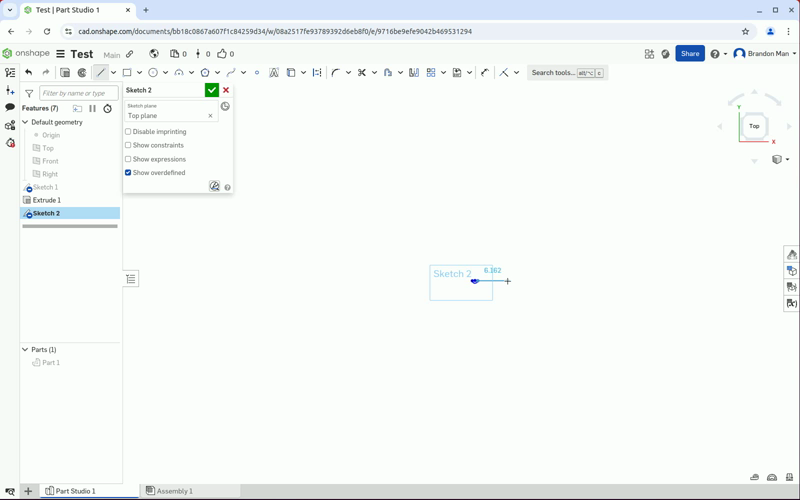
mouse_move(477, 275)
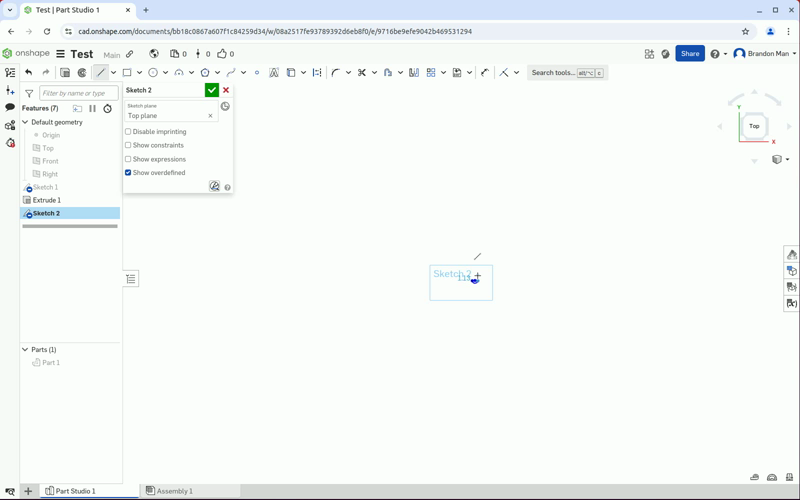
scroll(6)
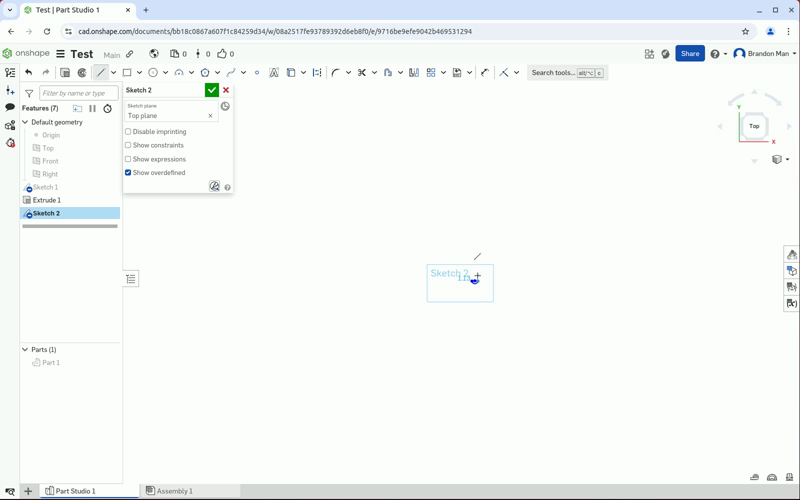
scroll(6)
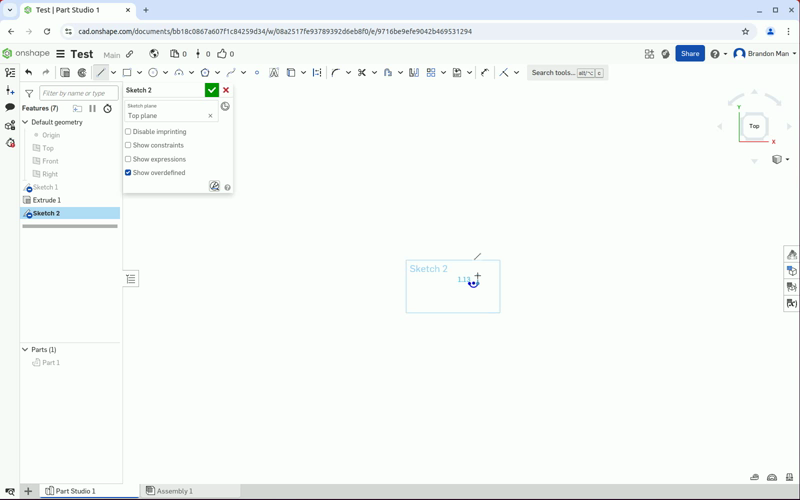
scroll(6)
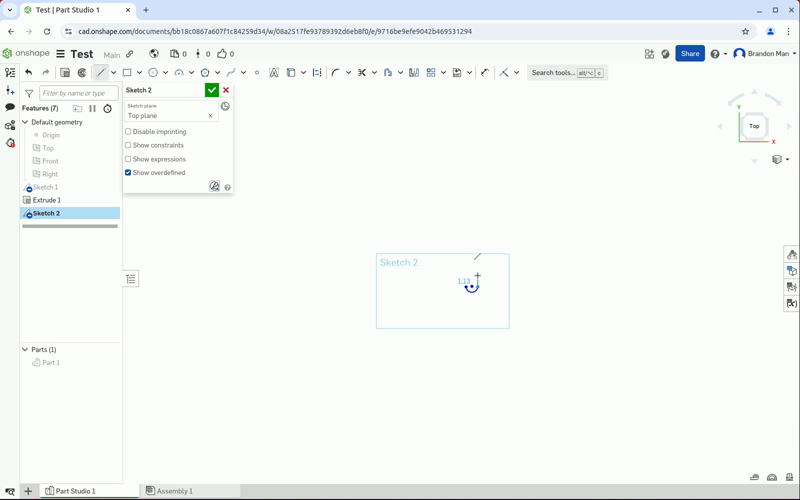
scroll(6)
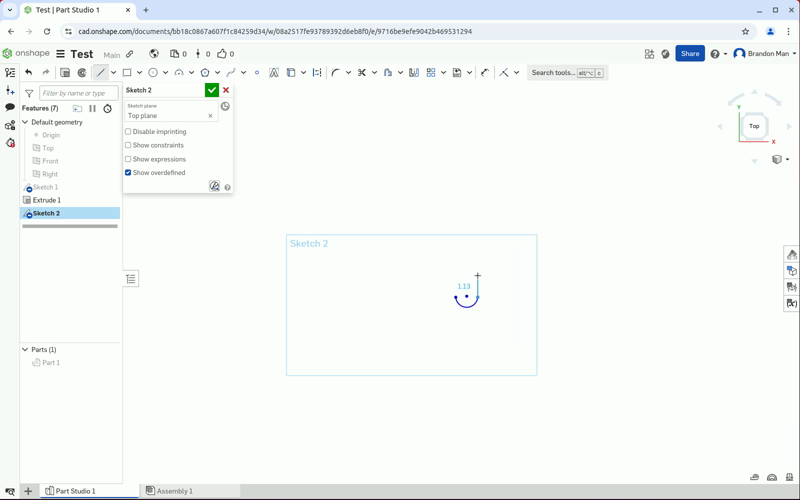
scroll(6)
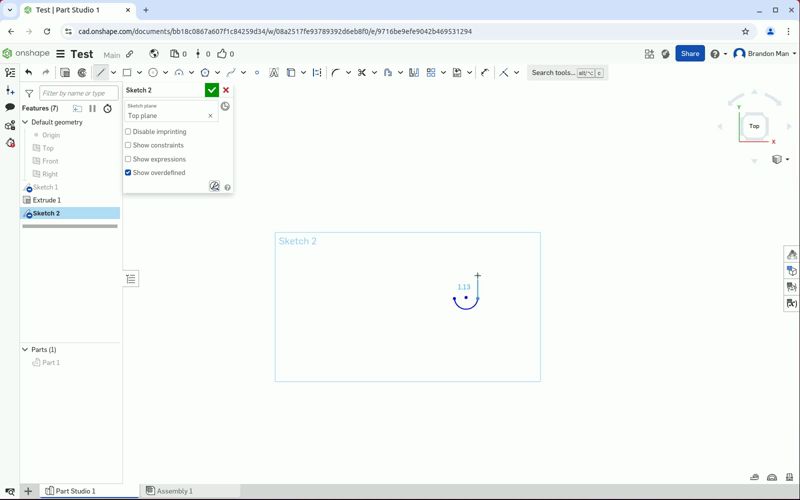
scroll(6)
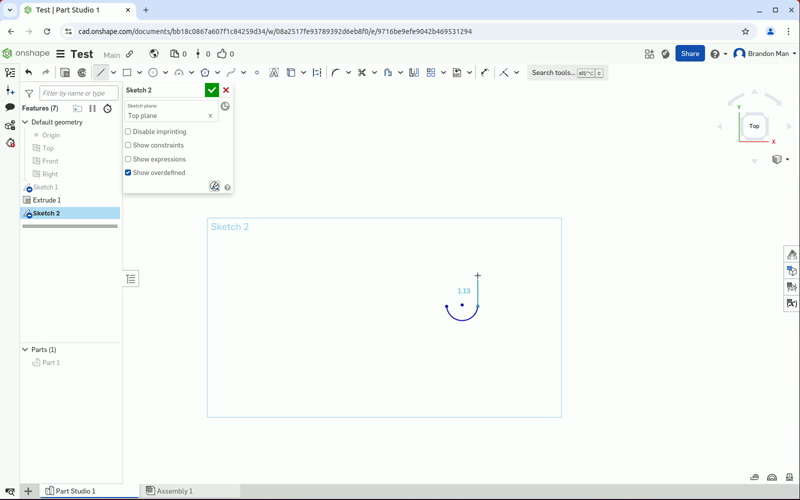
scroll(6)
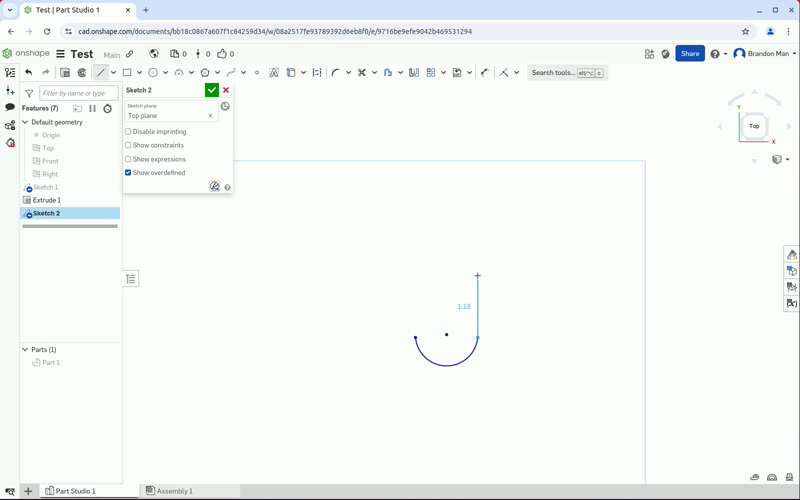
click(477, 275)
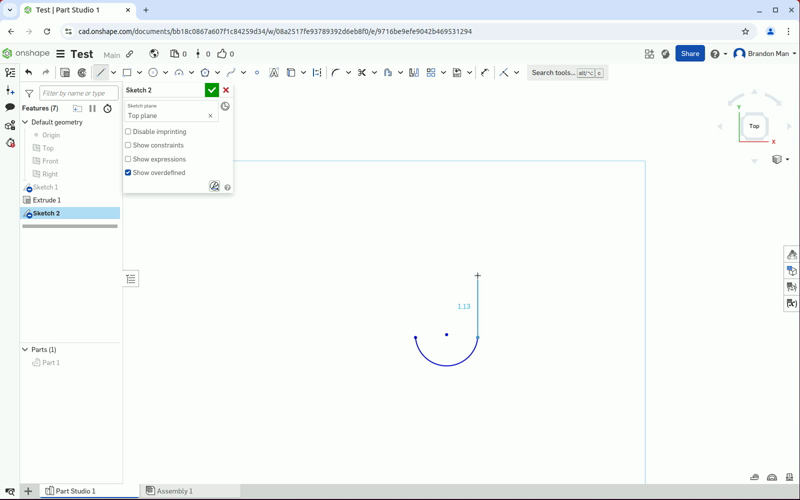
scroll(-6)
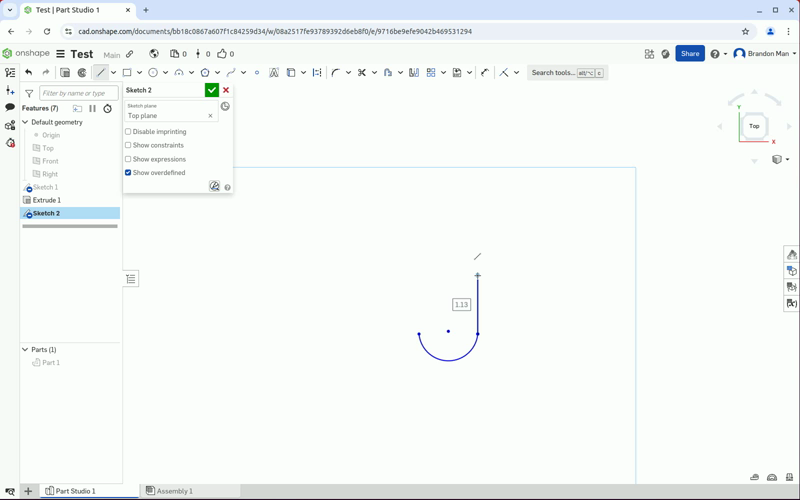
scroll(-6)
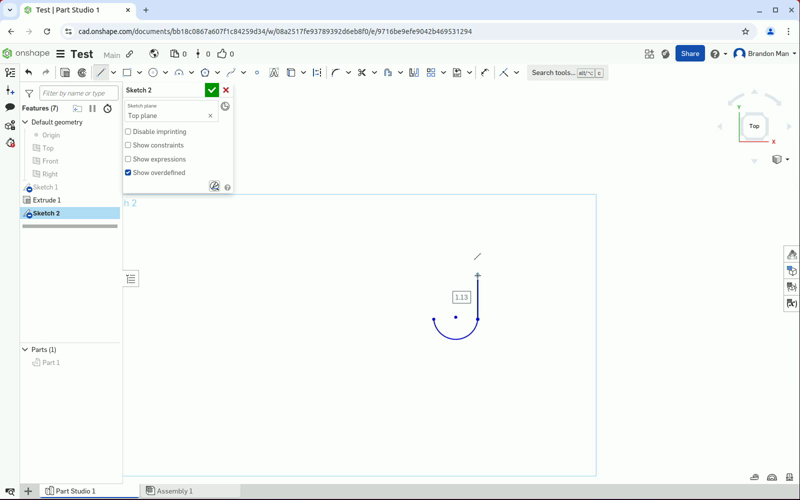
scroll(-6)
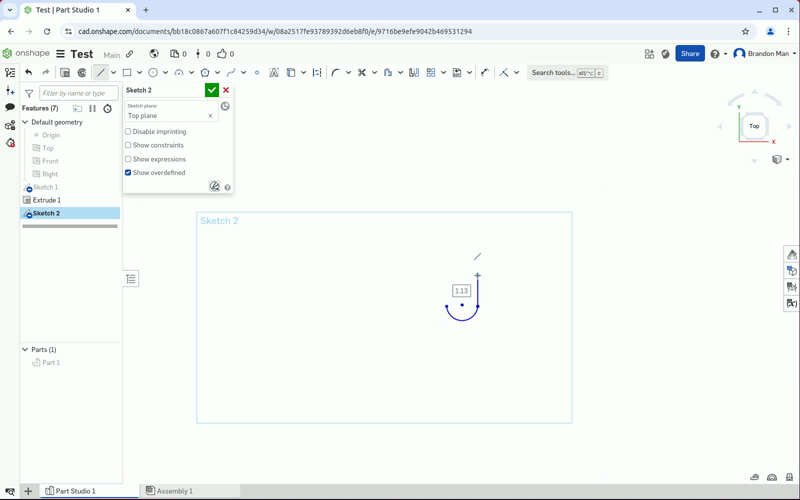
scroll(-6)
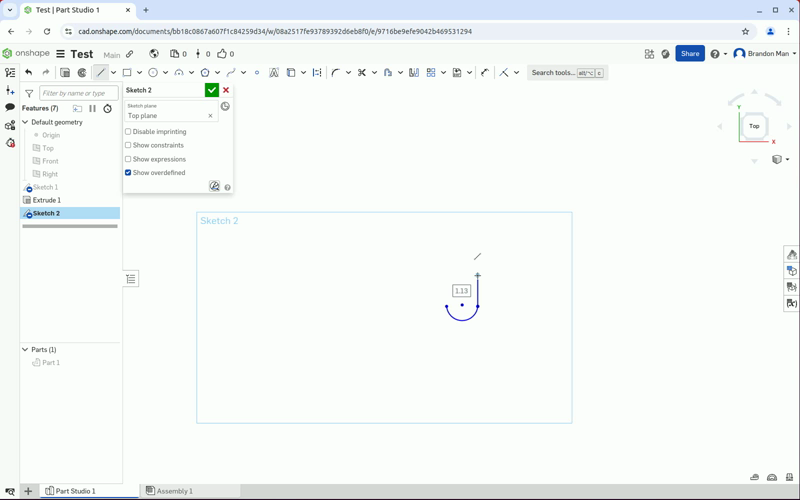
scroll(-6)
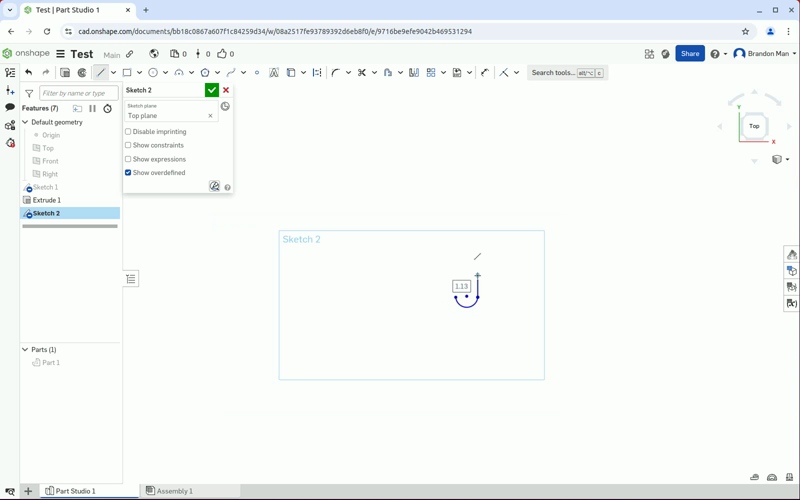
scroll(-6)
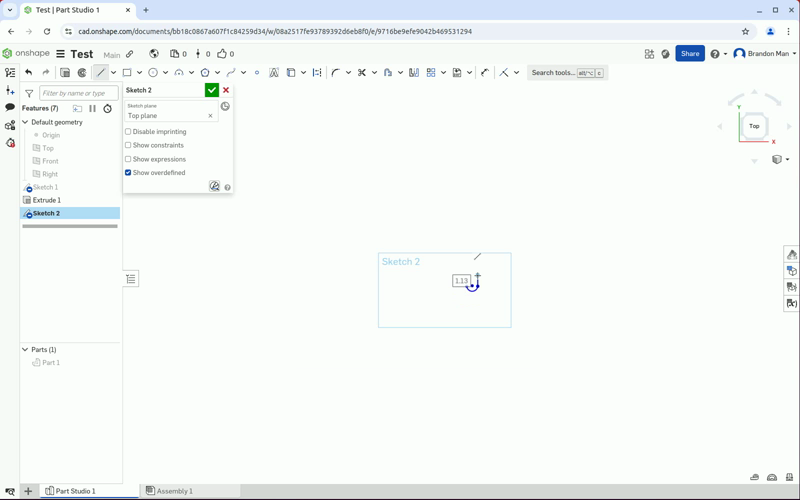
scroll(-6)
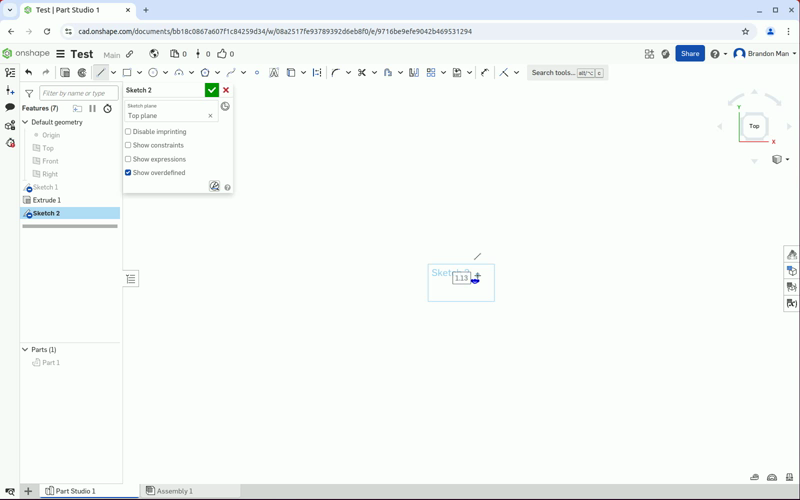
key_up(shift)
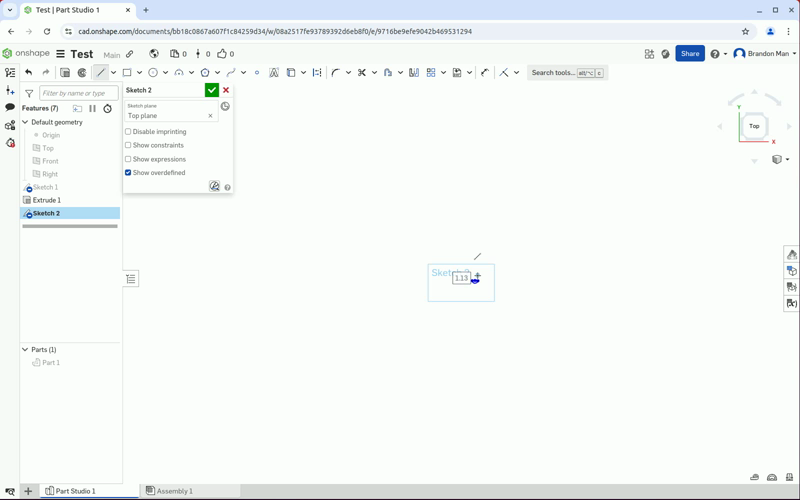
key(esc)
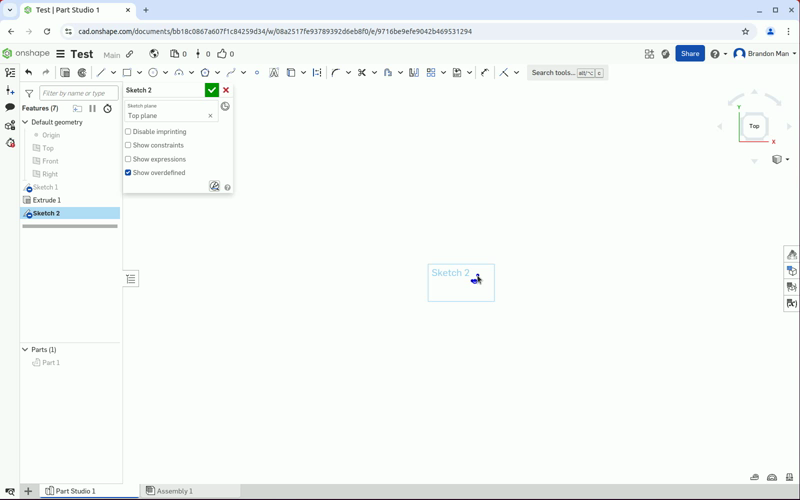
key(a)
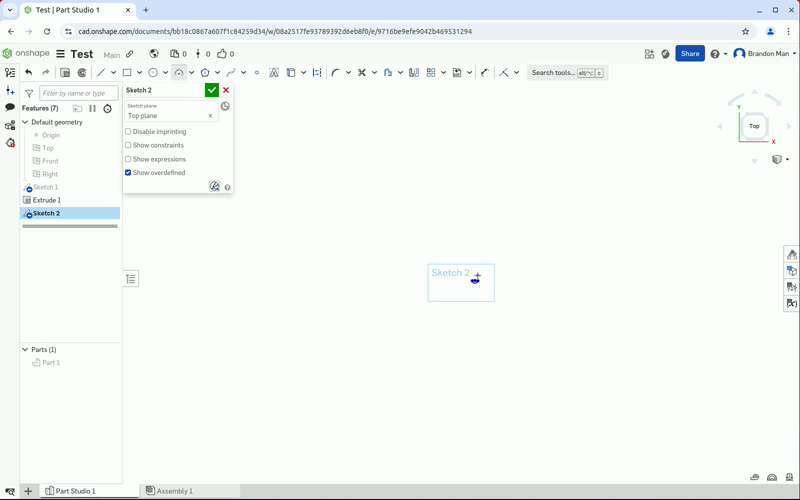
mouse_move(477, 275)
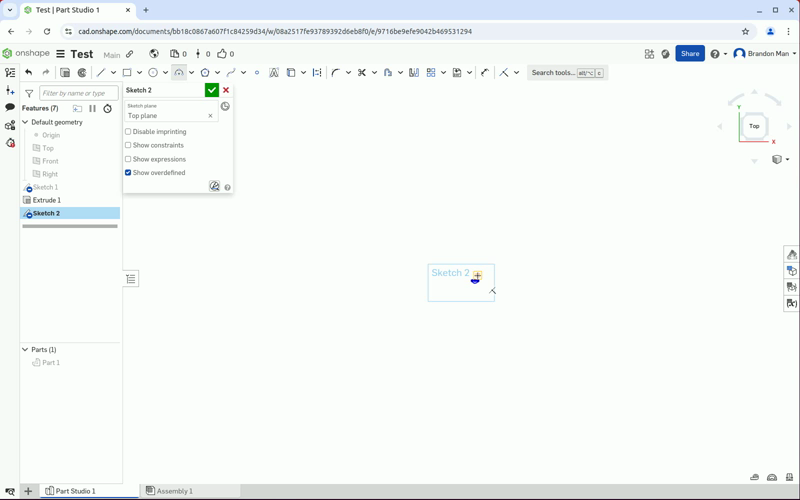
click(477, 275)
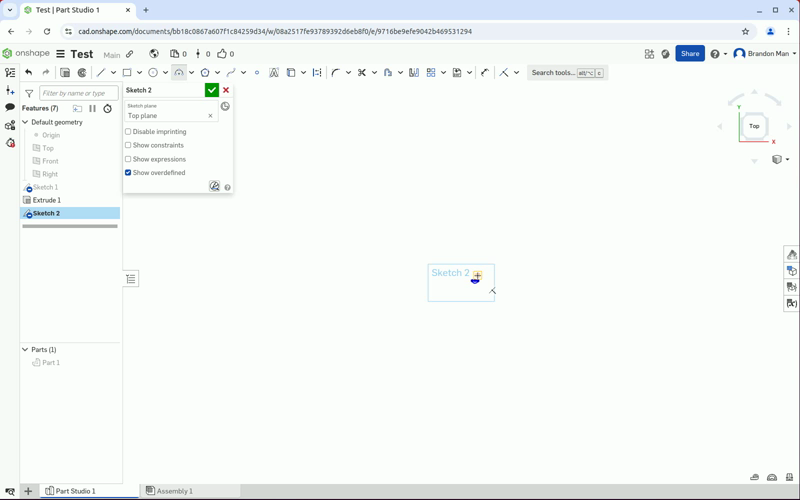
key_down(shift)
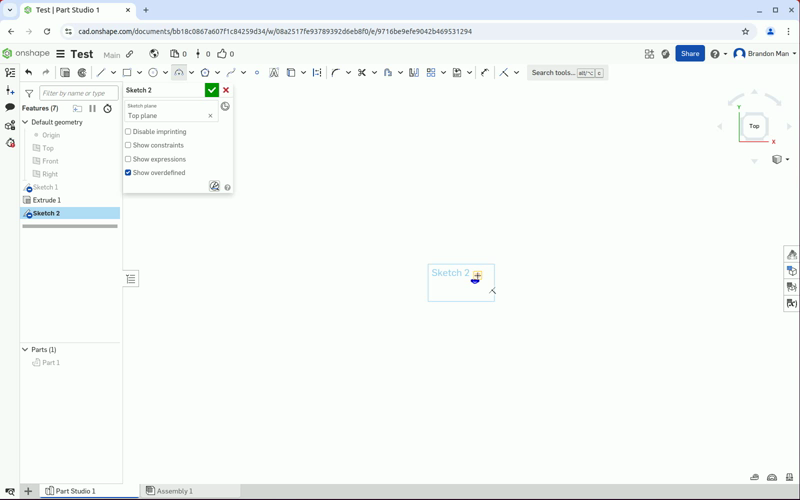
mouse_move(472, 275)
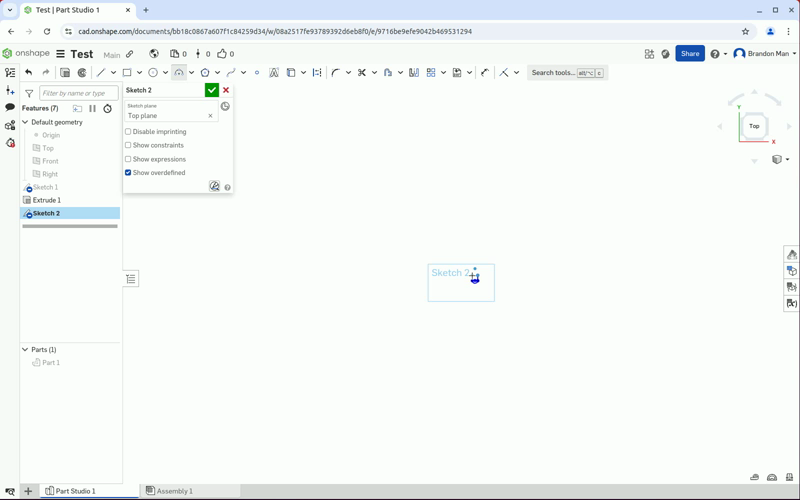
scroll(6)
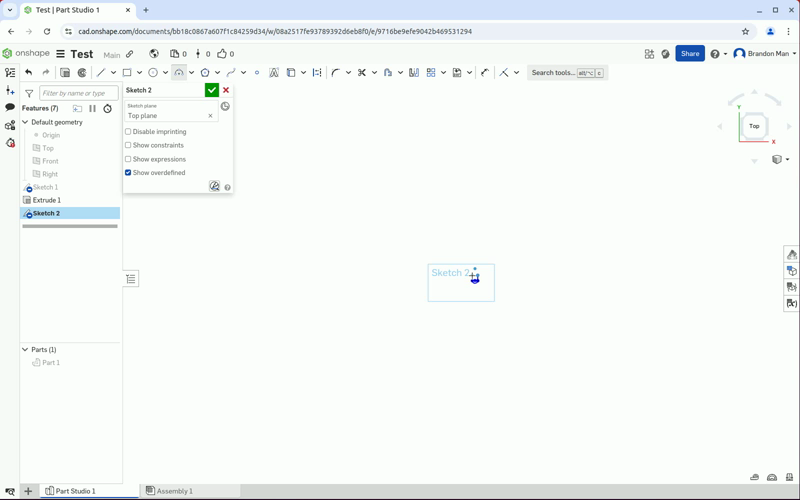
scroll(6)
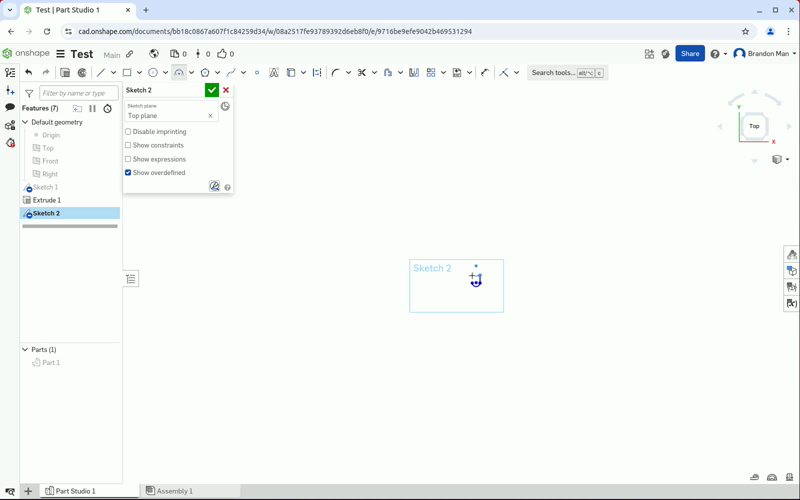
scroll(6)
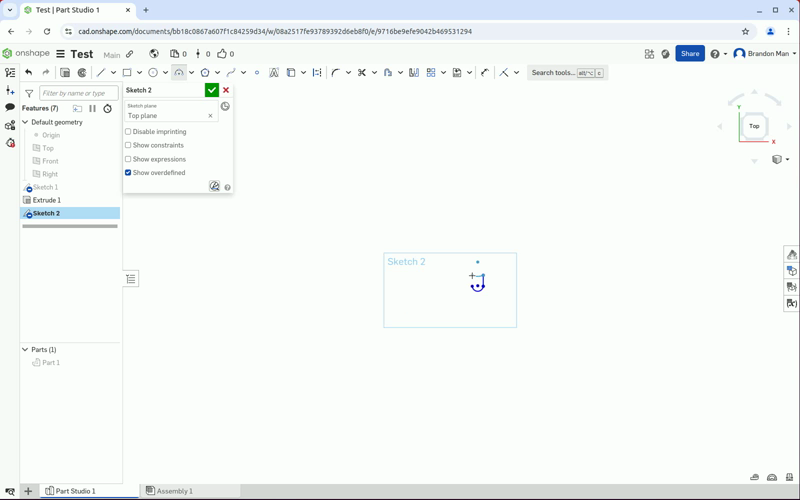
scroll(6)
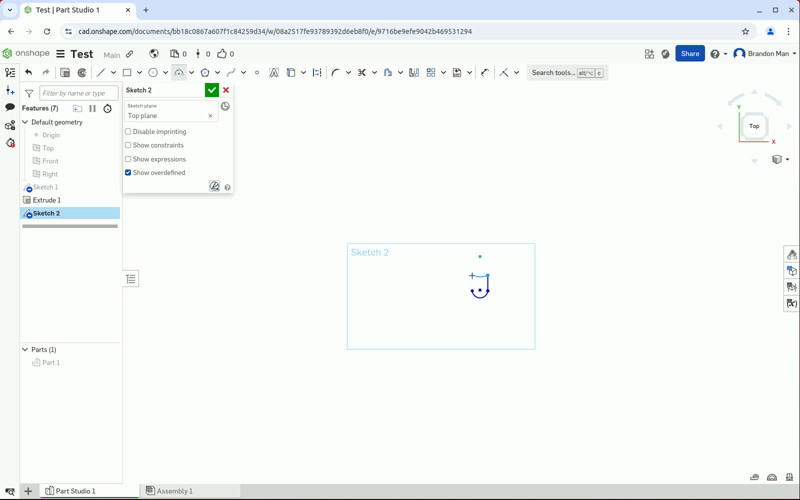
scroll(6)
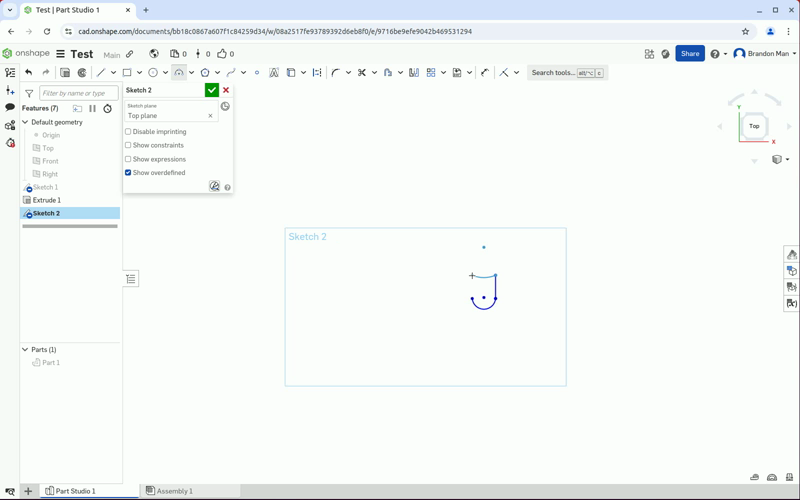
scroll(6)
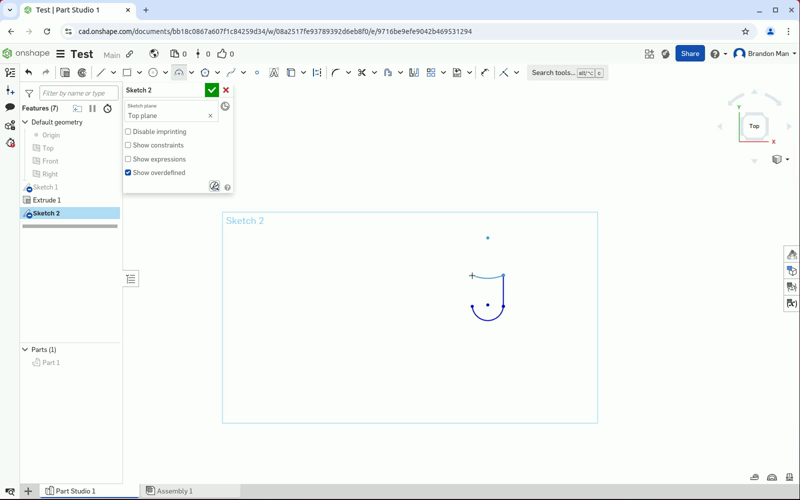
scroll(6)
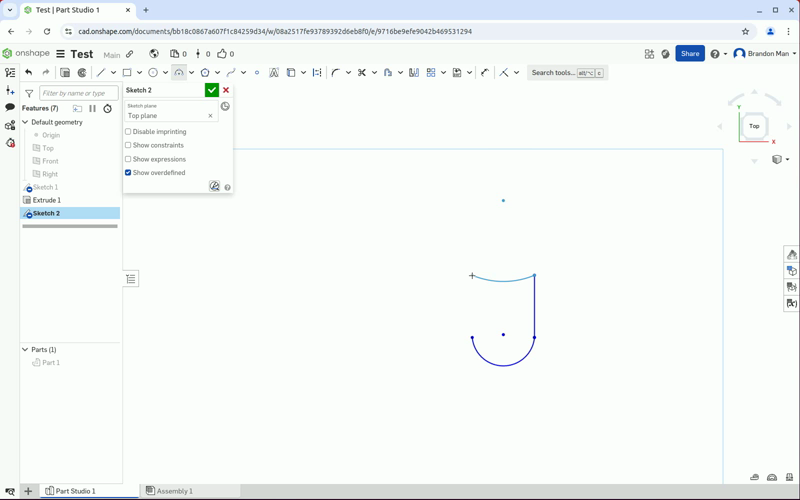
click(472, 275)
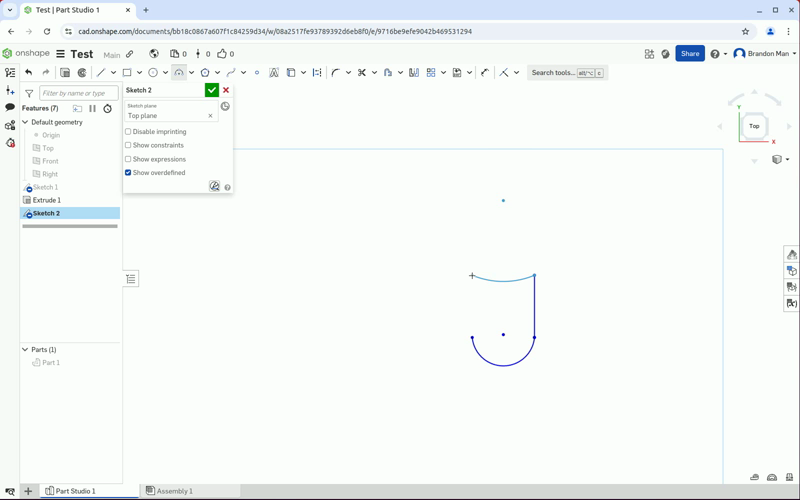
scroll(-6)
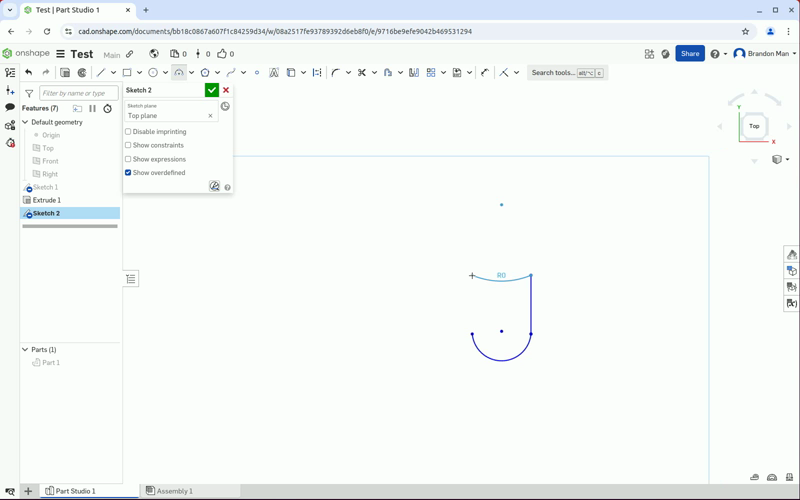
scroll(-6)
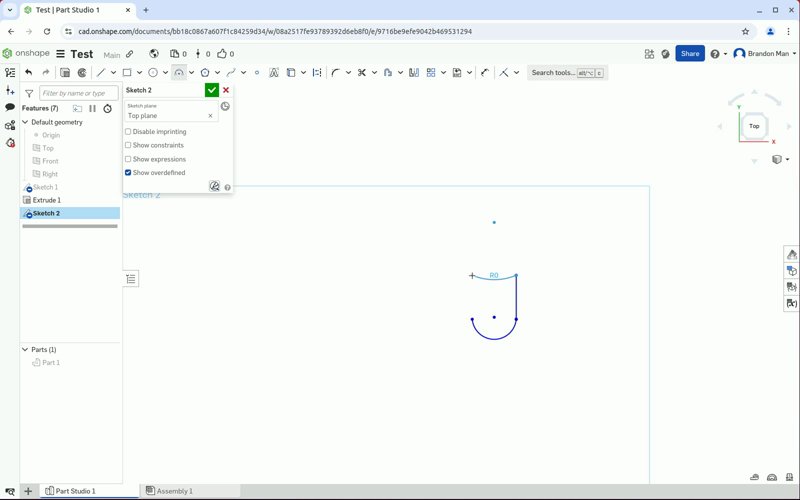
scroll(-6)
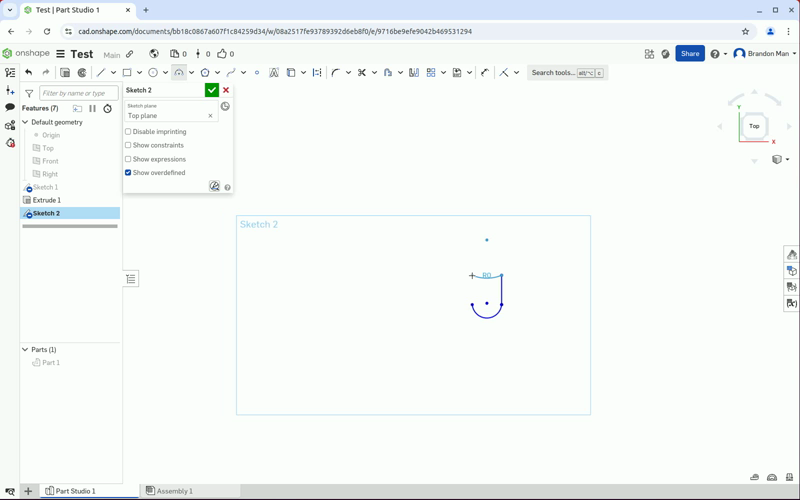
scroll(-6)
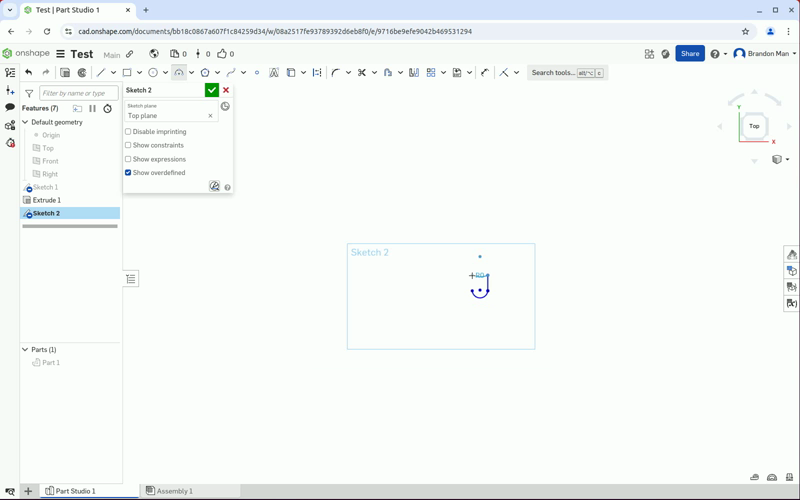
scroll(-6)
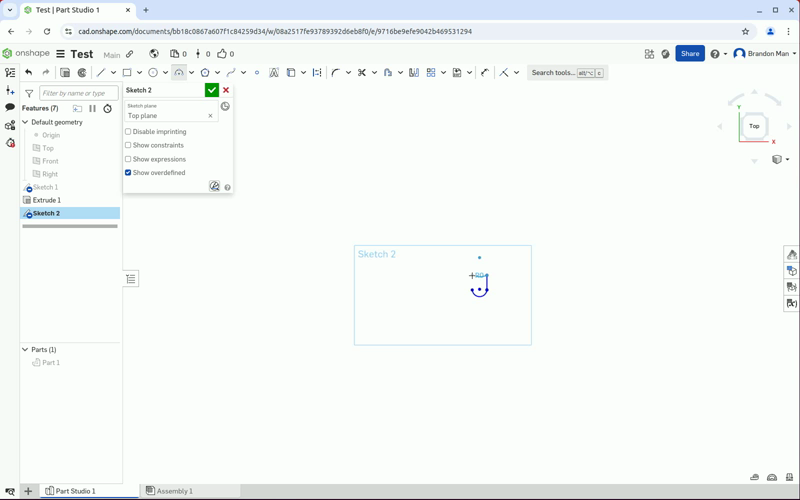
scroll(-6)
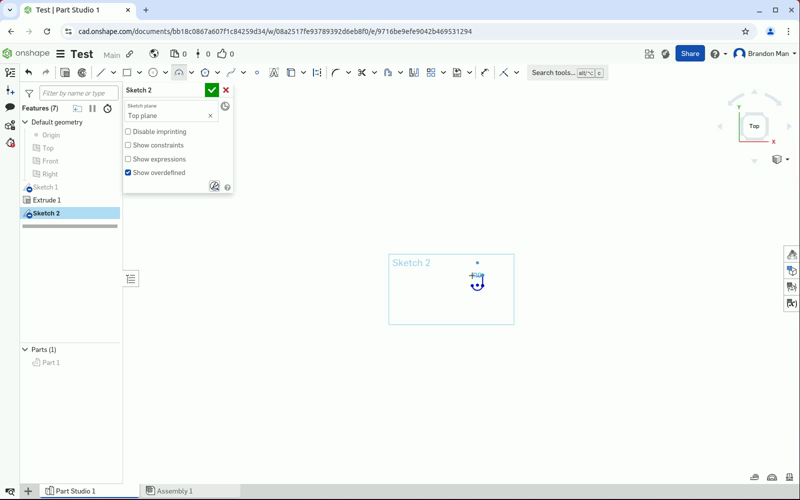
scroll(-6)
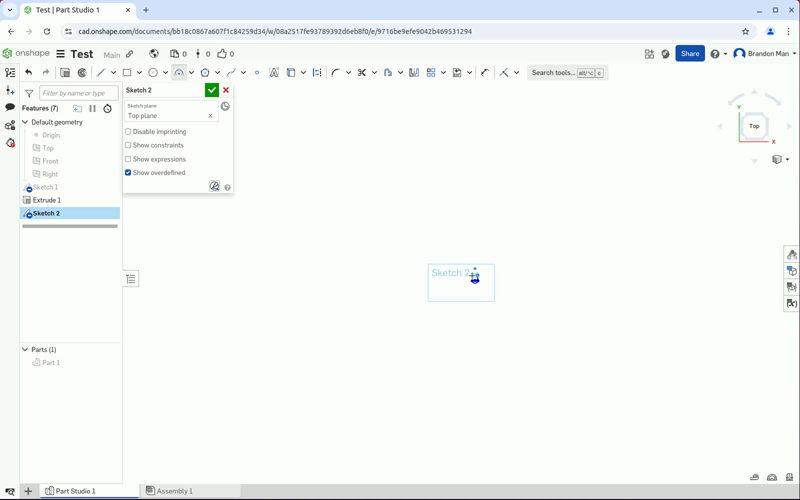
mouse_move(475, 272)
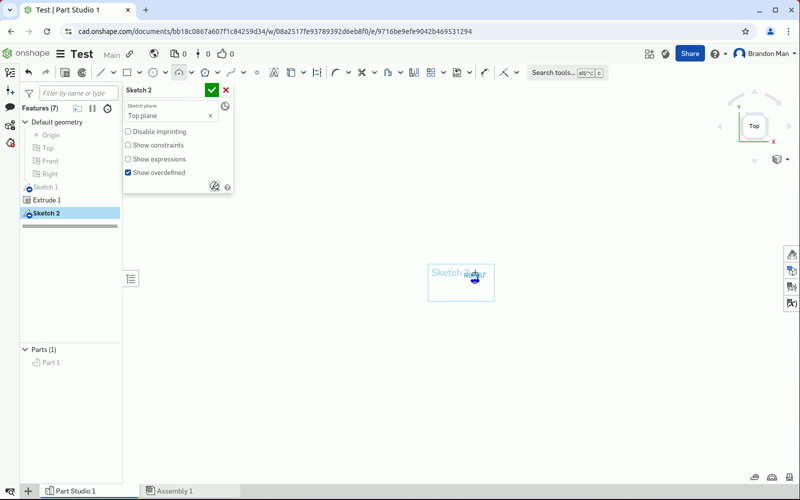
scroll(6)
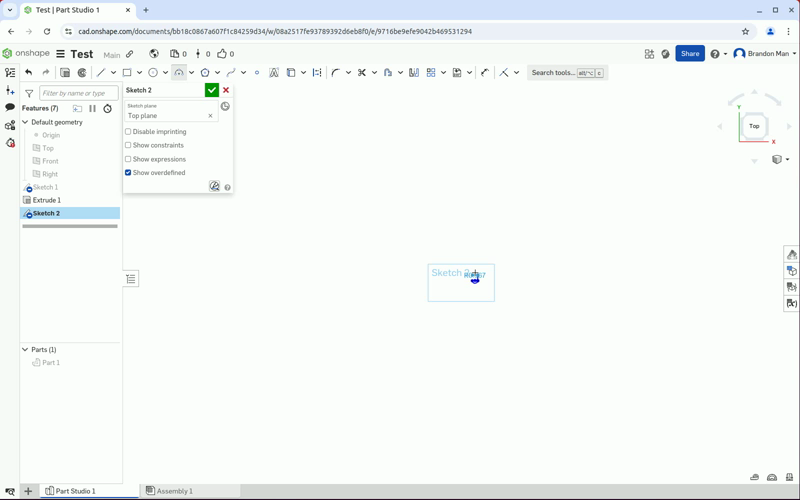
scroll(6)
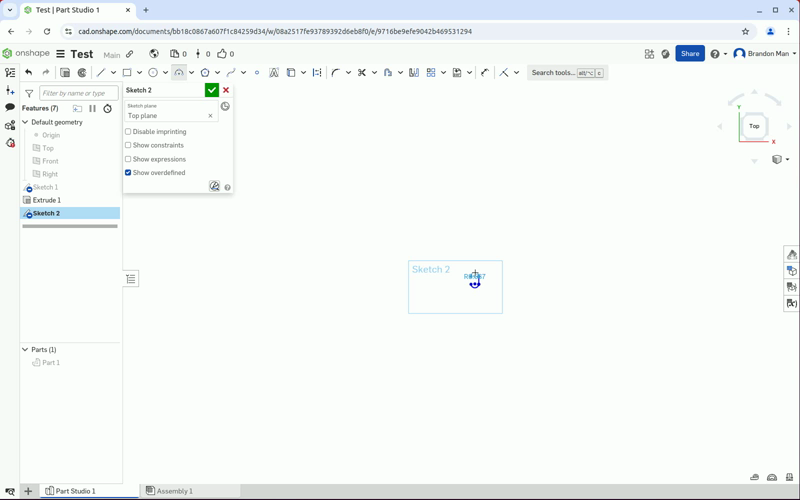
scroll(6)
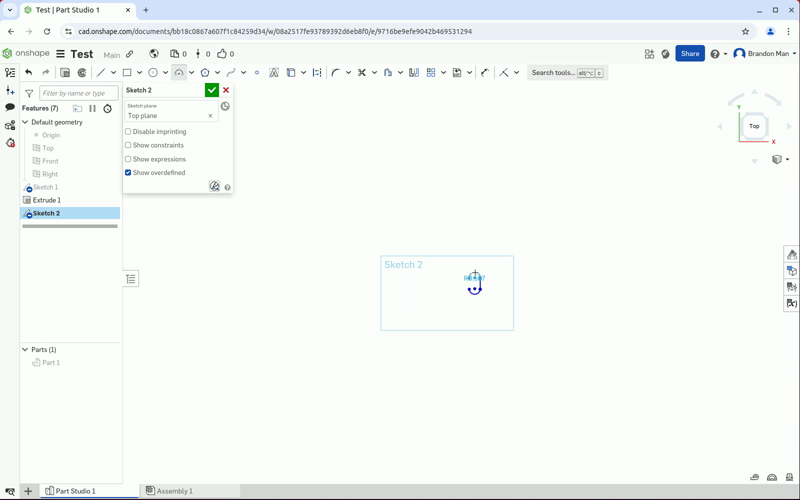
scroll(6)
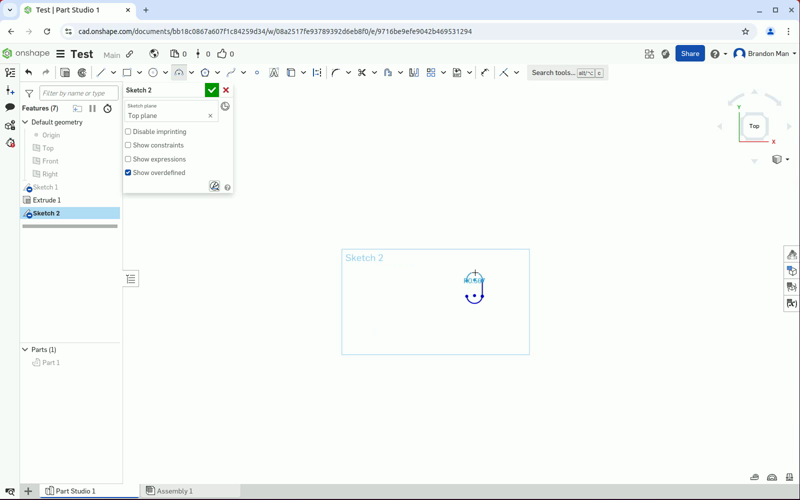
scroll(6)
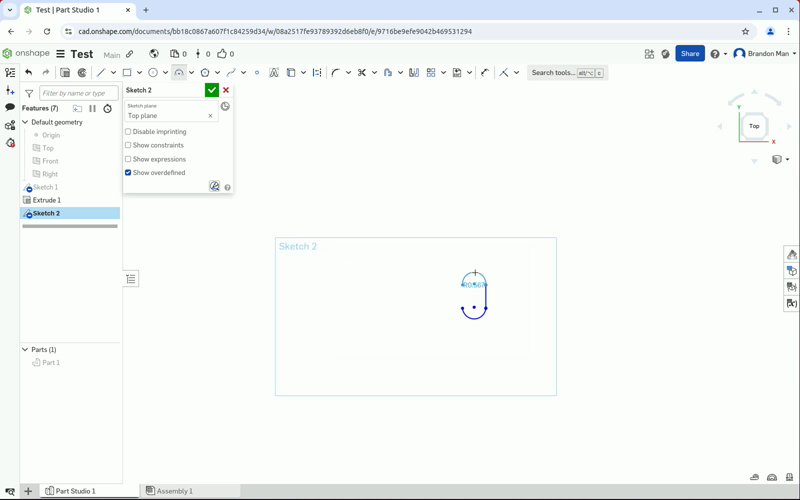
scroll(6)
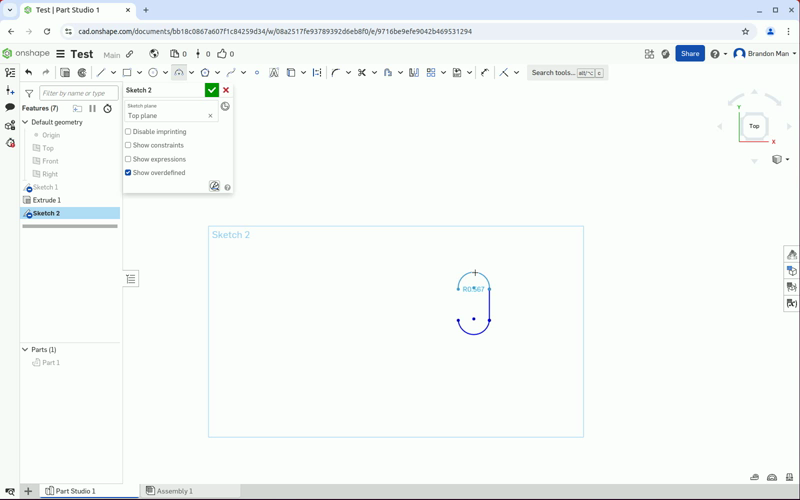
scroll(6)
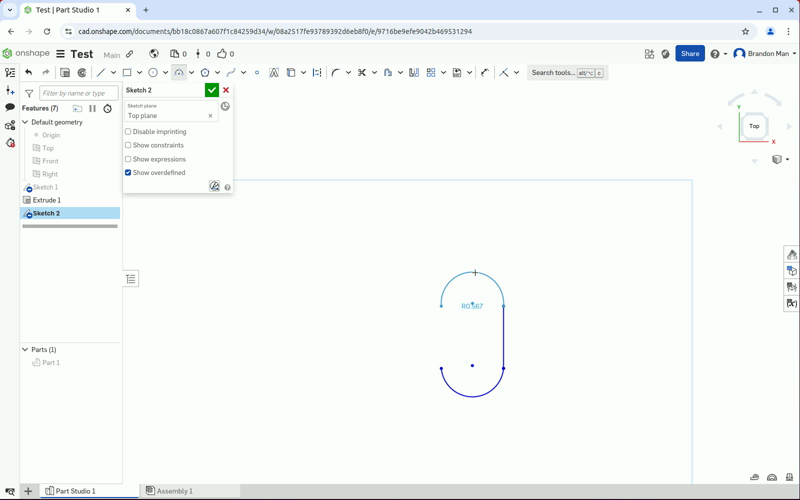
click(475, 272)
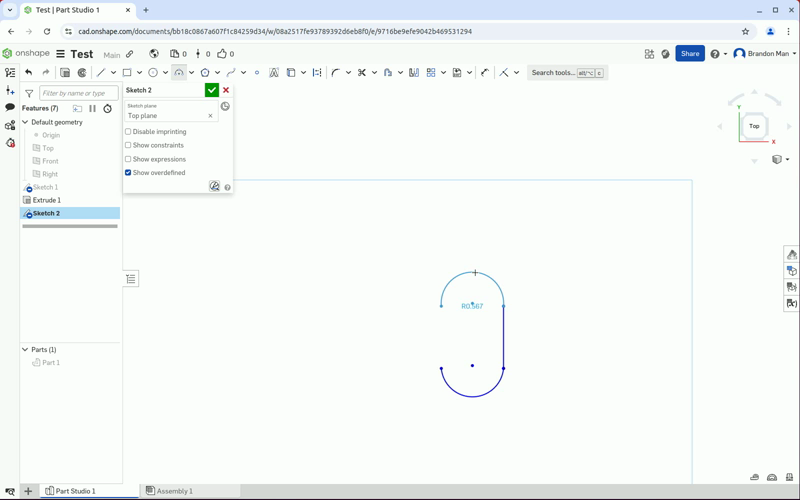
scroll(-6)
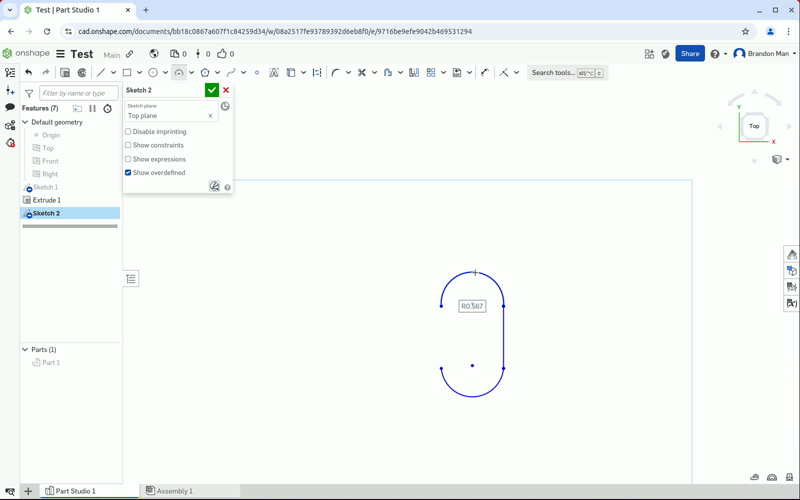
scroll(-6)
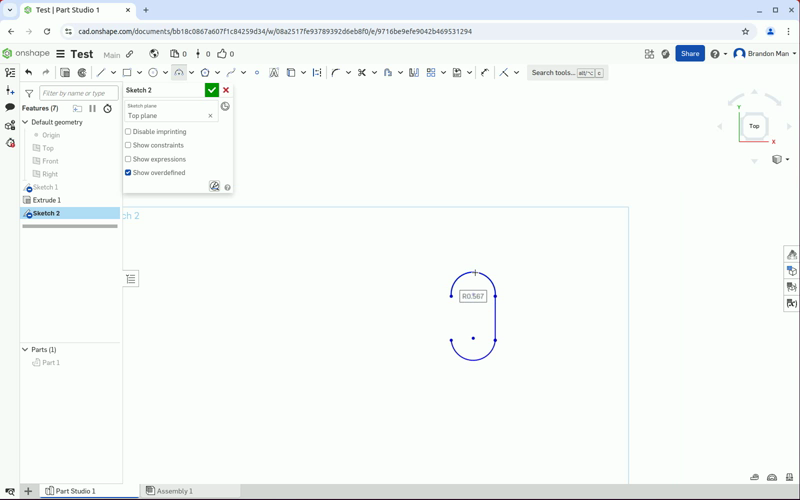
scroll(-6)
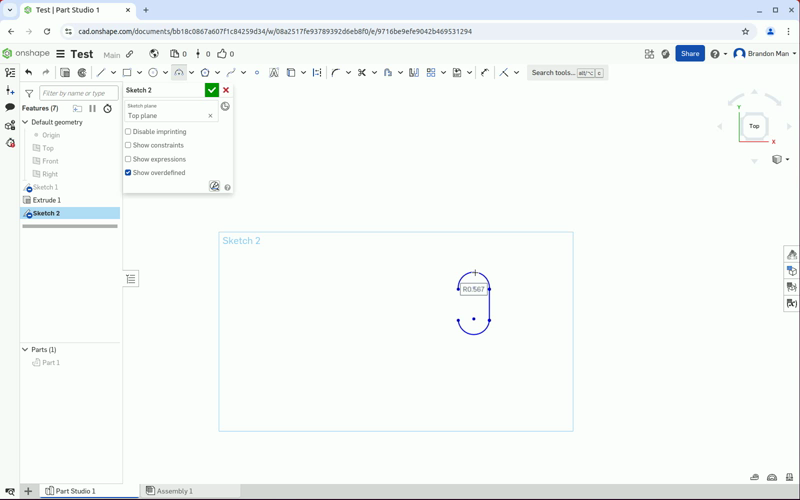
scroll(-6)
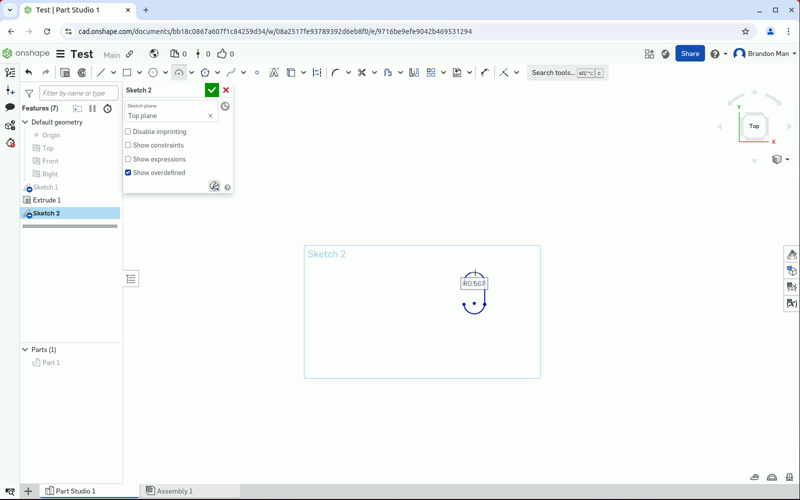
scroll(-6)
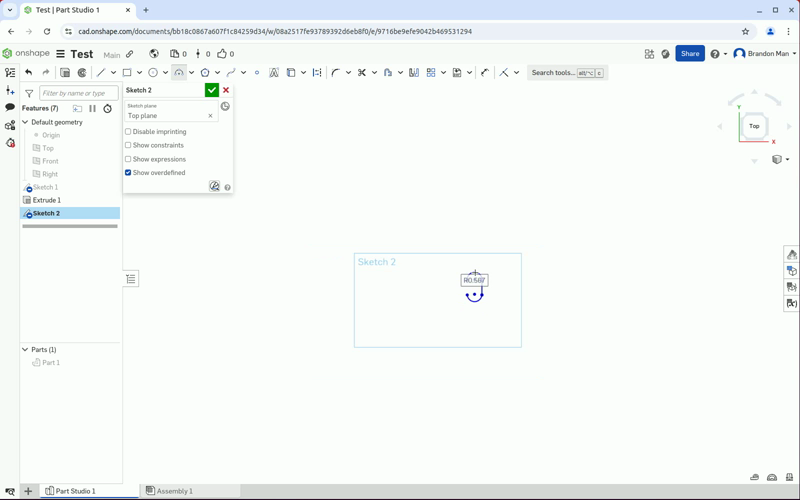
scroll(-6)
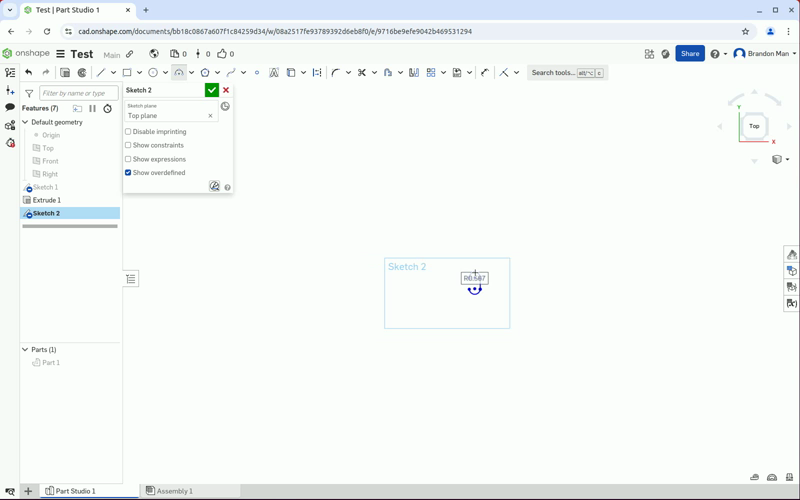
scroll(-6)
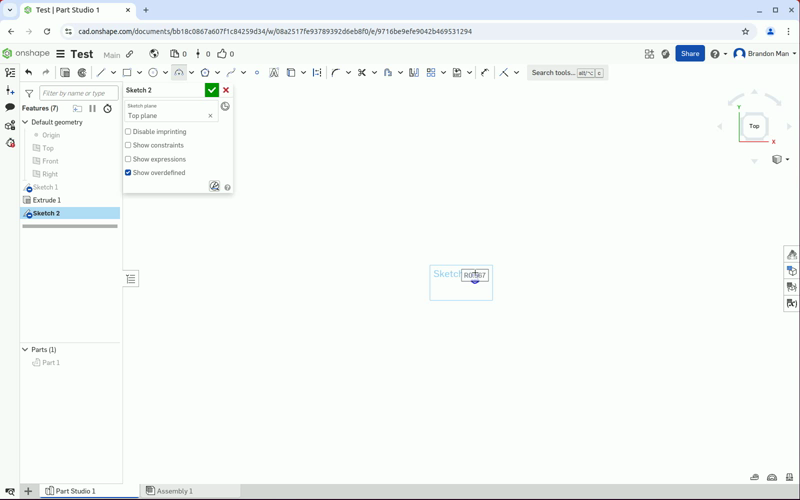
key_up(shift)
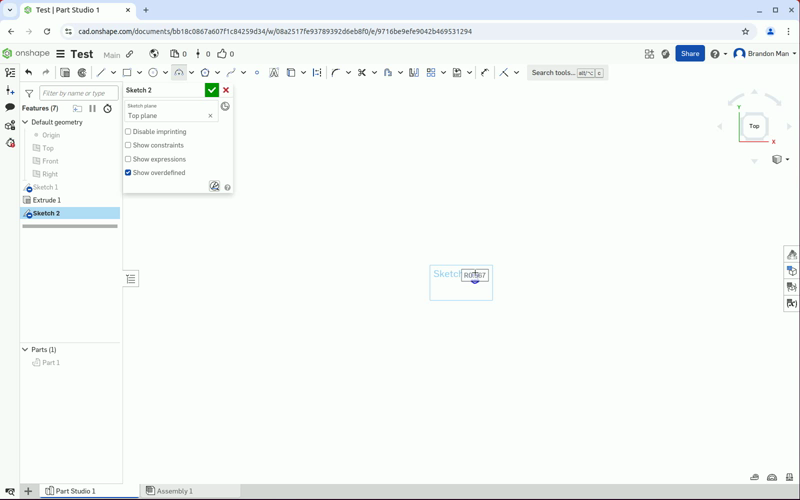
key(esc)
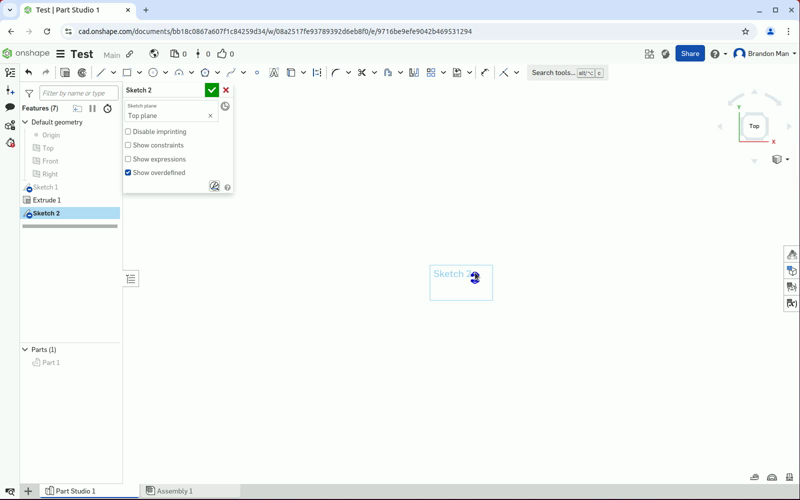
key(l)
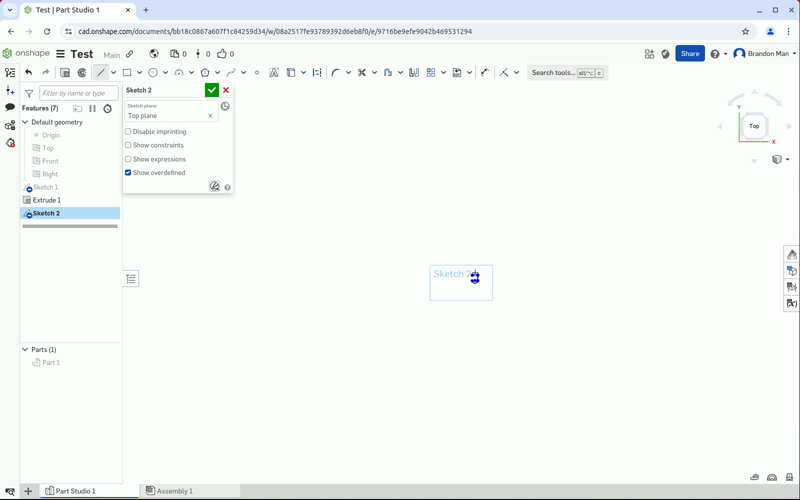
mouse_move(472, 275)
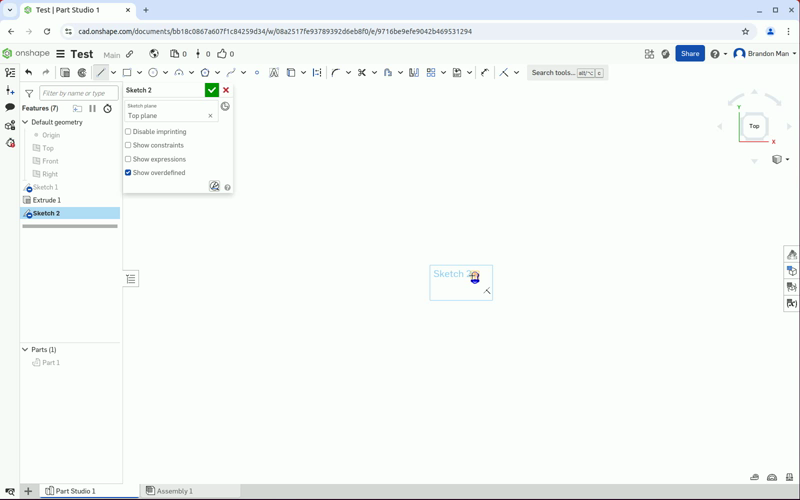
scroll(6)
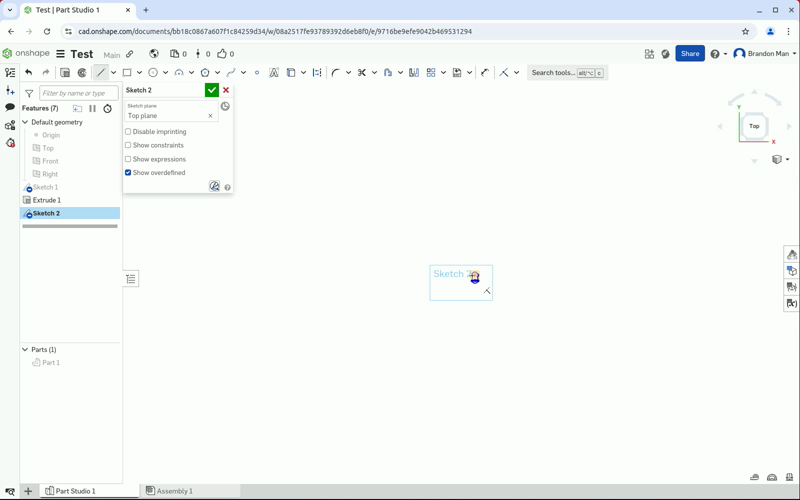
scroll(6)
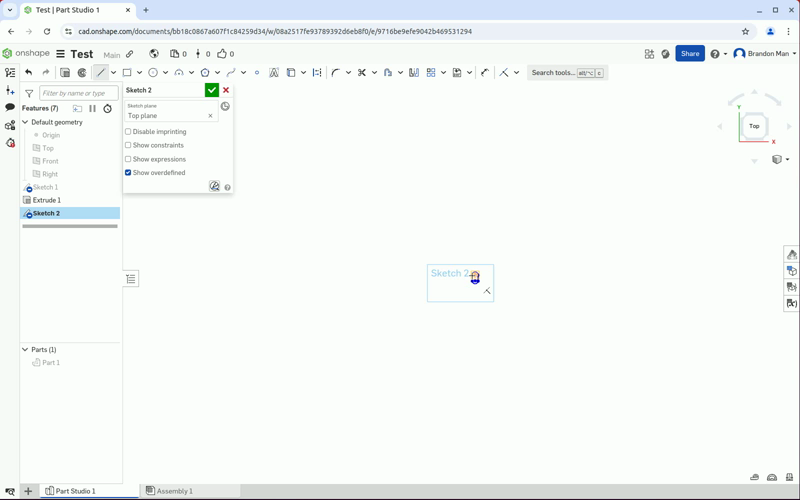
scroll(6)
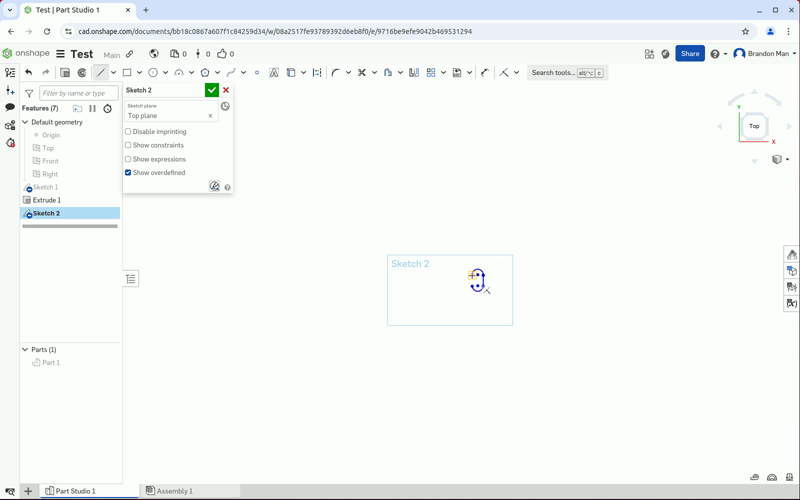
scroll(6)
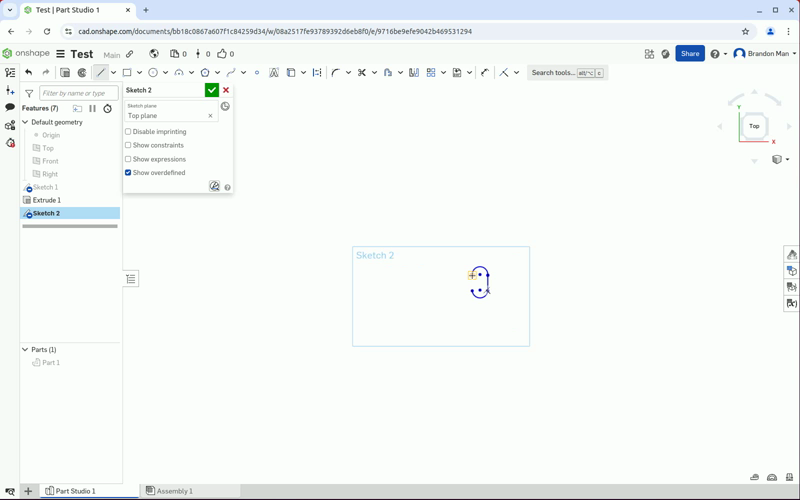
scroll(6)
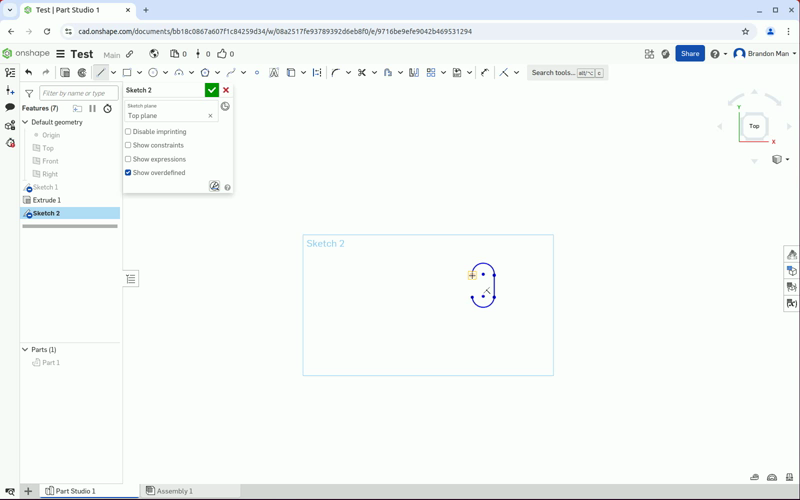
scroll(6)
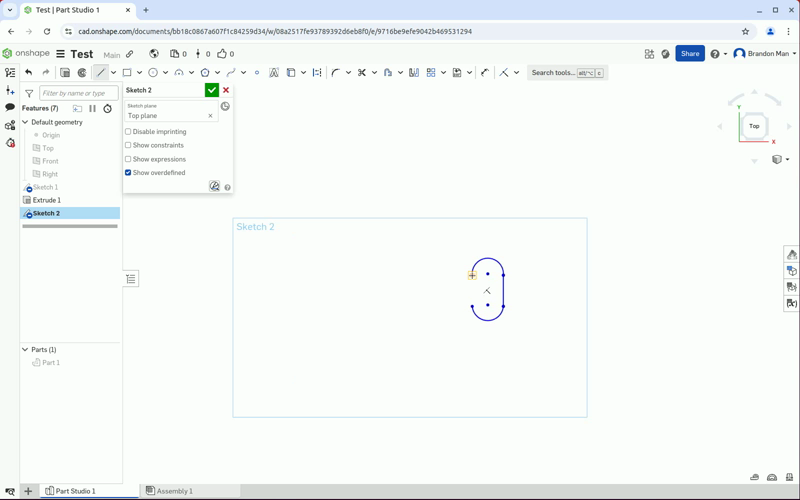
scroll(6)
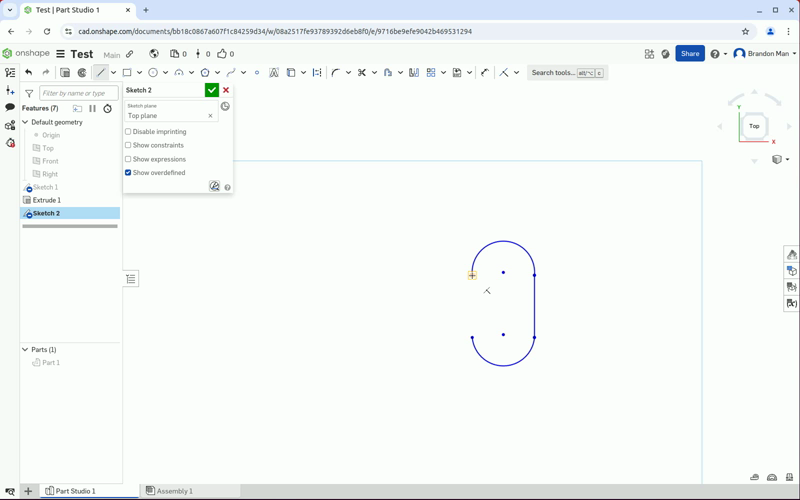
click(472, 275)
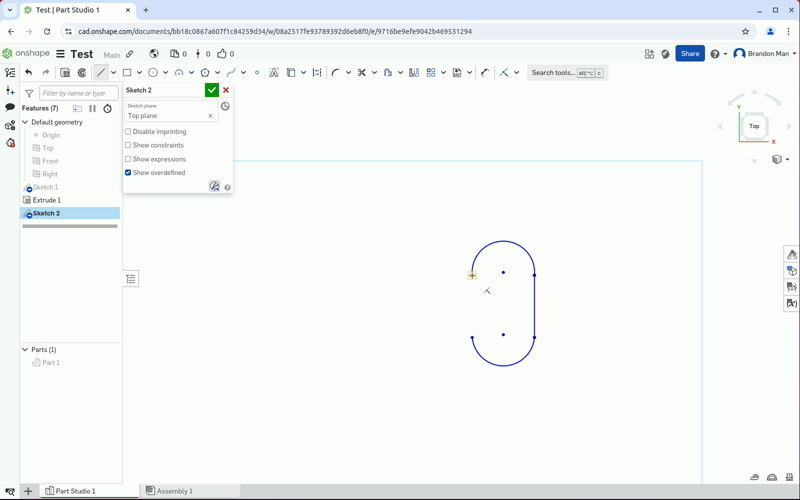
scroll(-6)
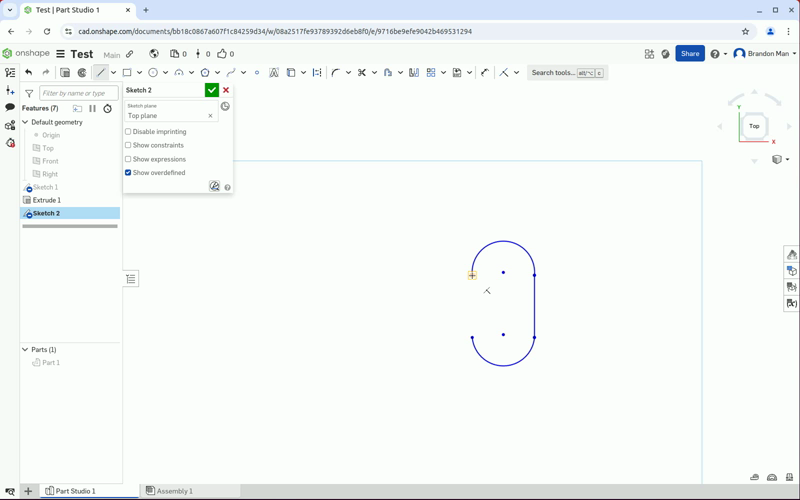
scroll(-6)
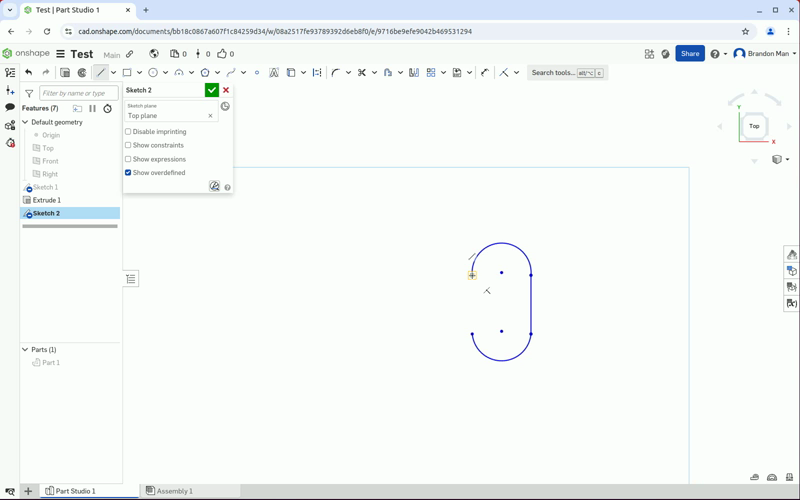
scroll(-6)
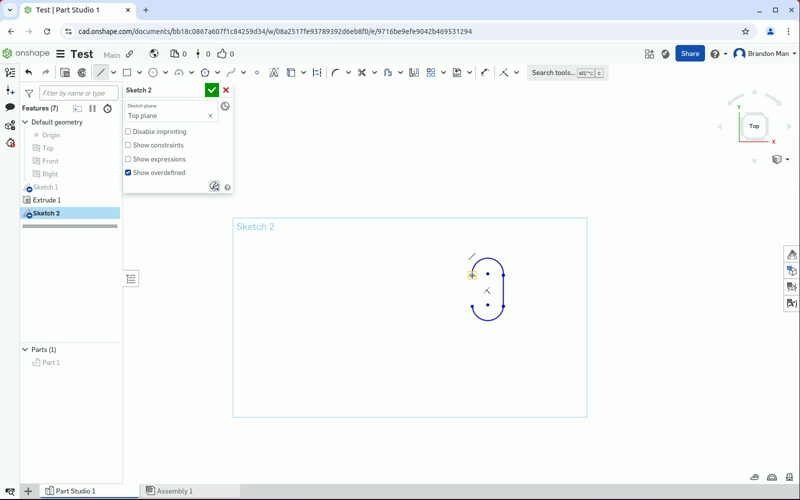
scroll(-6)
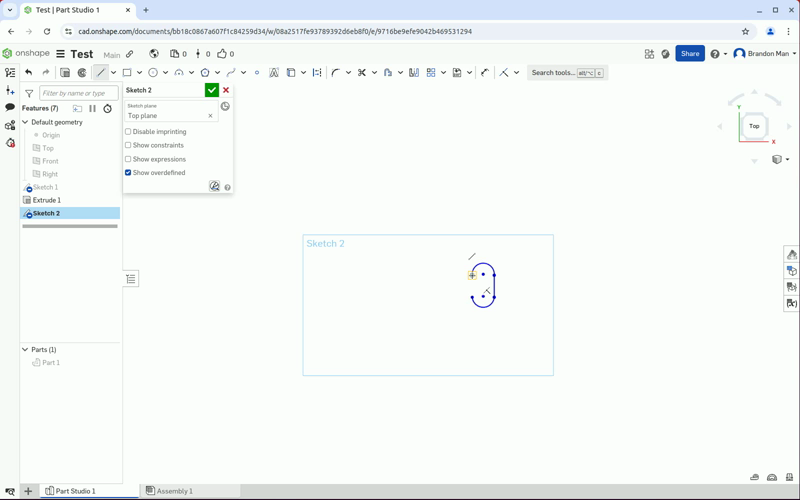
scroll(-6)
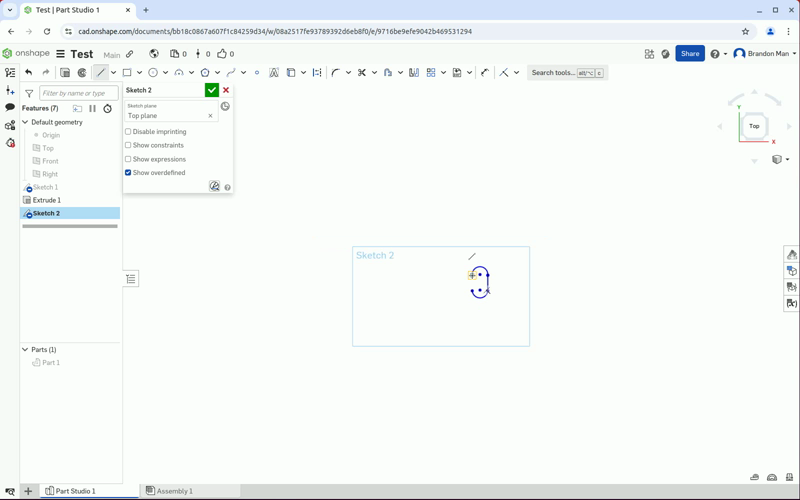
scroll(-6)
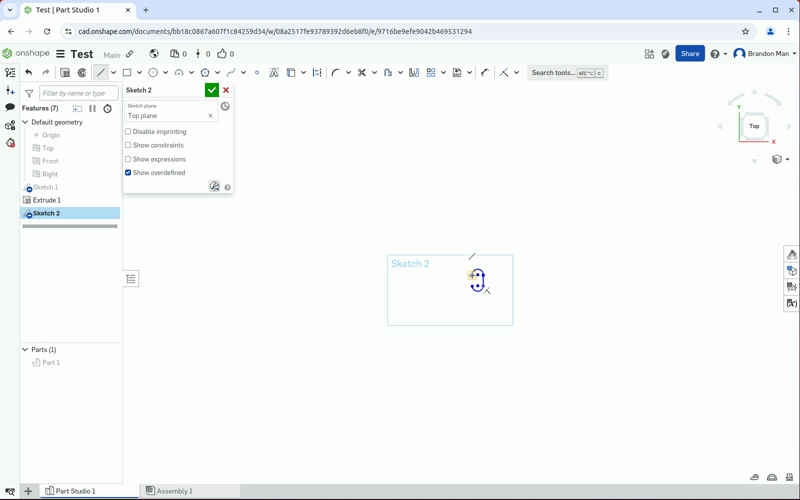
scroll(-6)
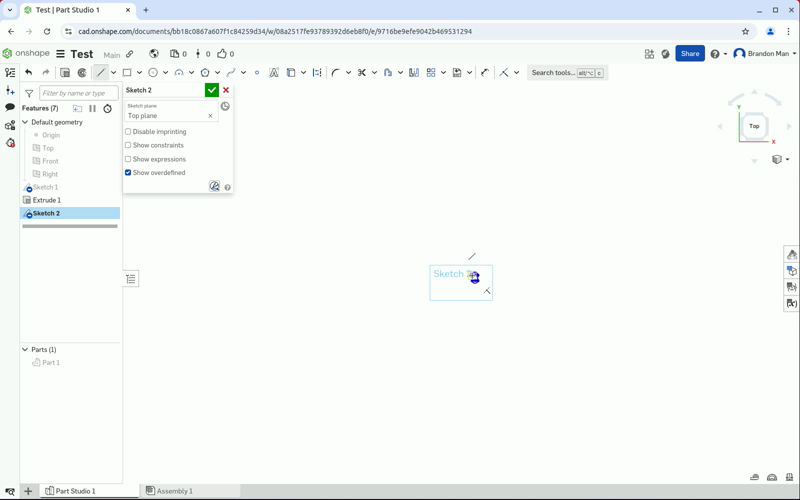
mouse_move(502, 275)
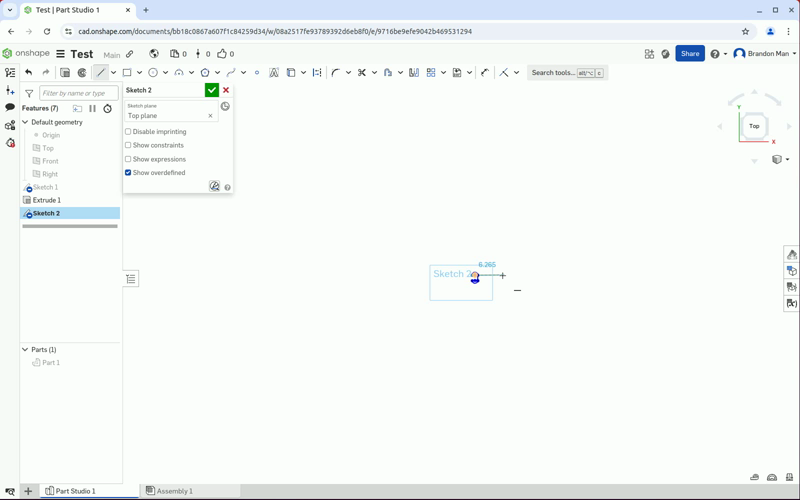
key_down(shift)
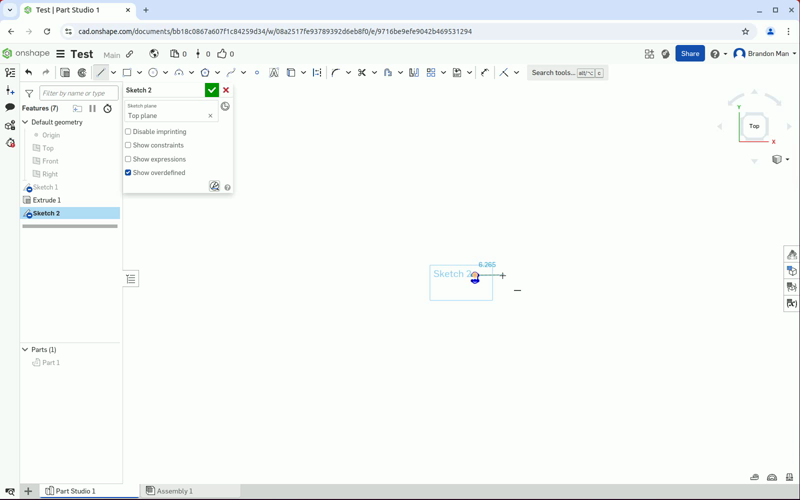
mouse_move(472, 280)
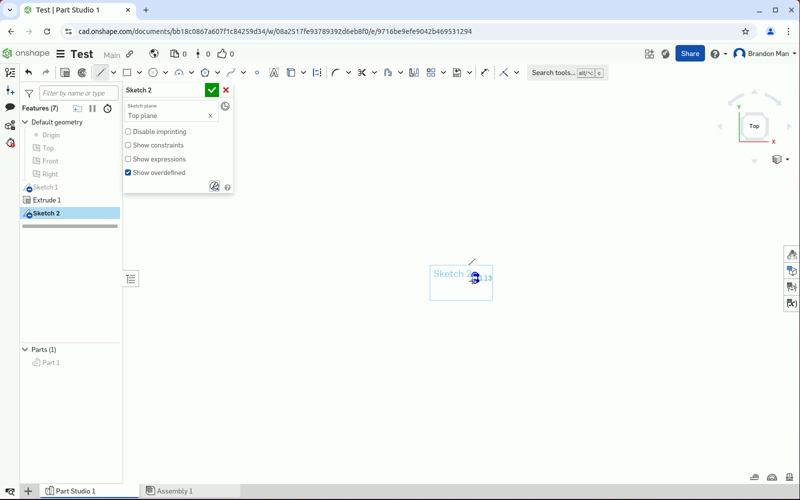
scroll(6)
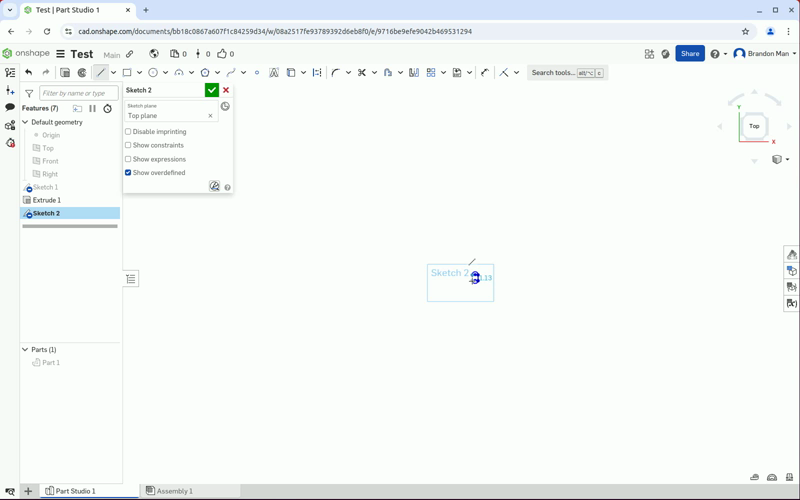
scroll(6)
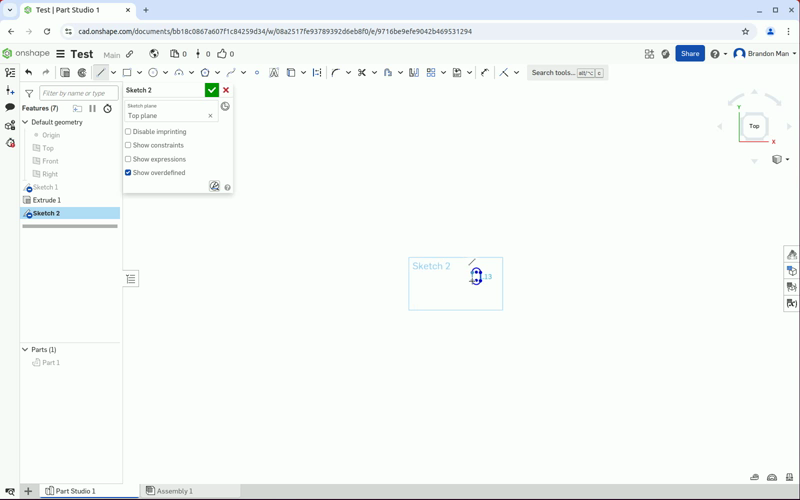
scroll(6)
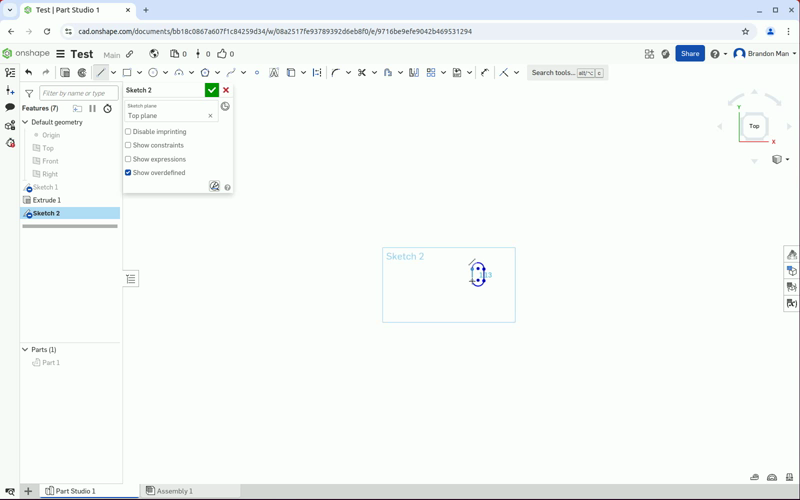
scroll(6)
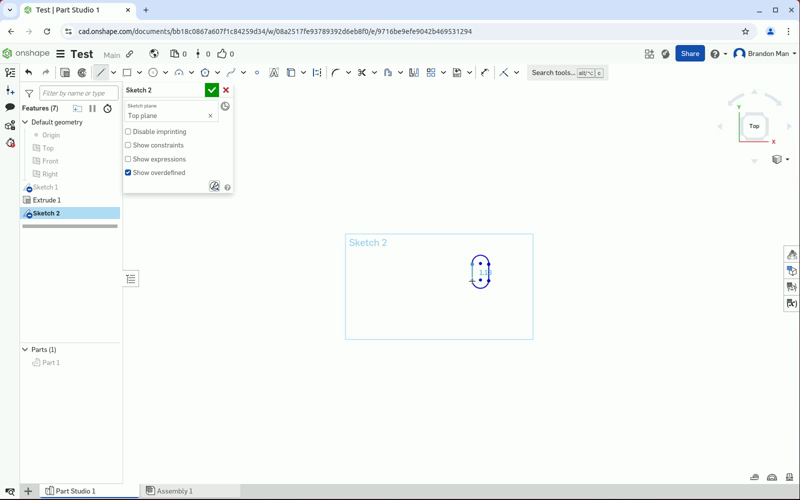
scroll(6)
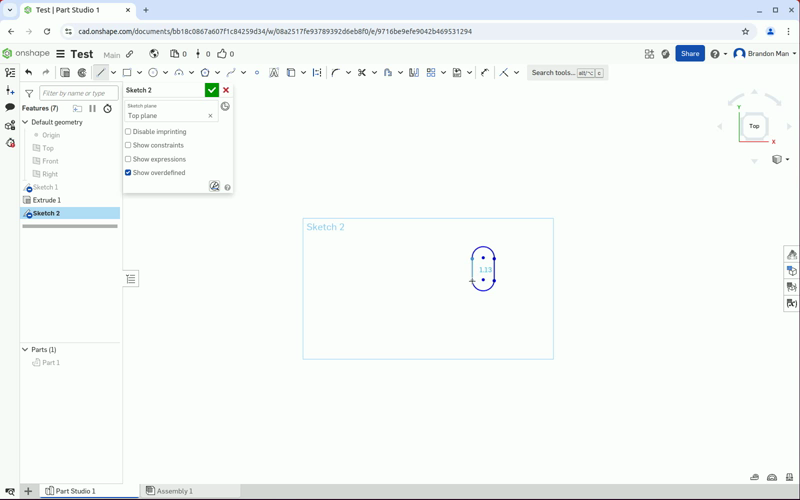
scroll(6)
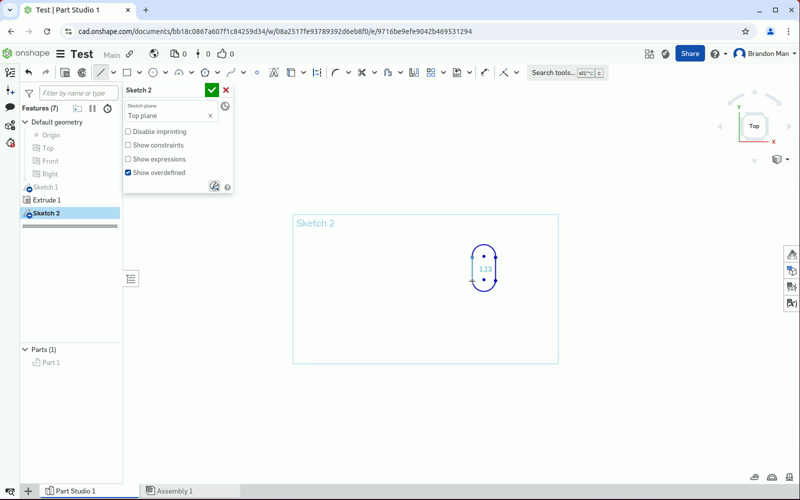
scroll(6)
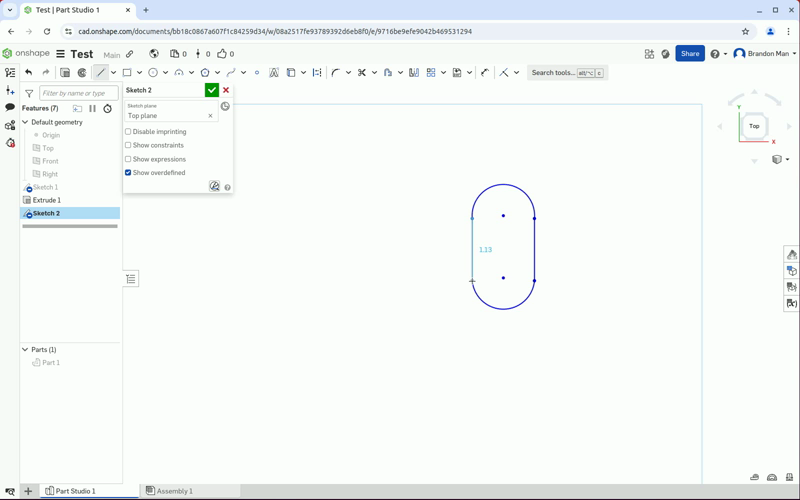
key_up(shift)
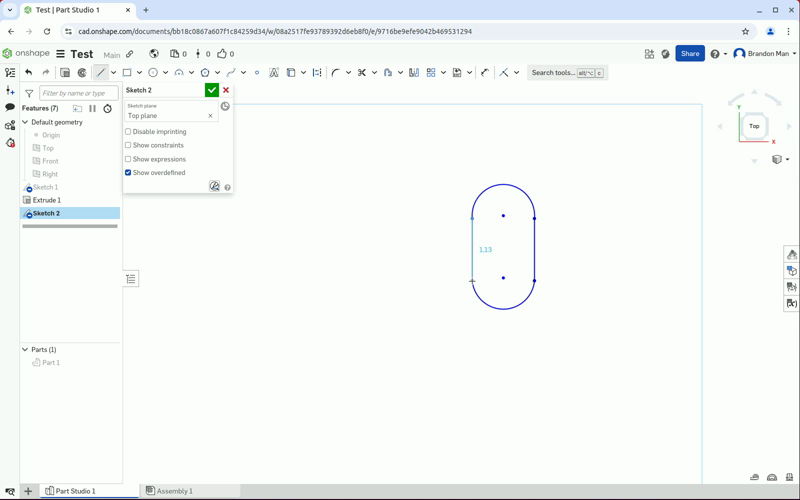
click(472, 280)
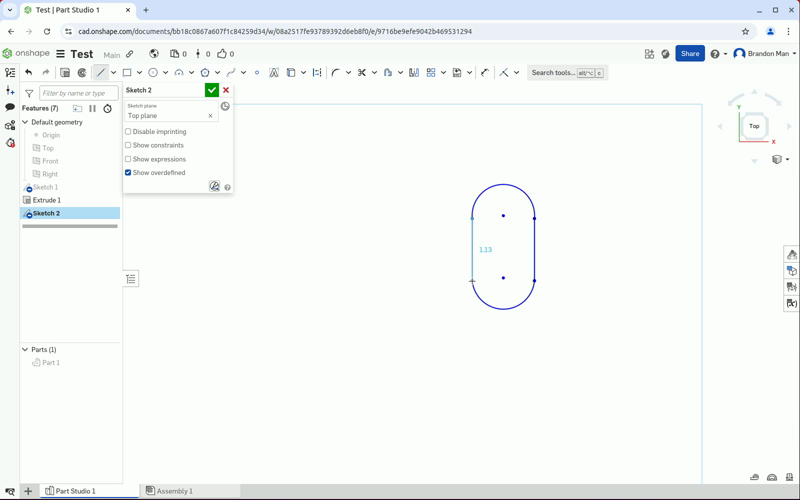
scroll(-6)
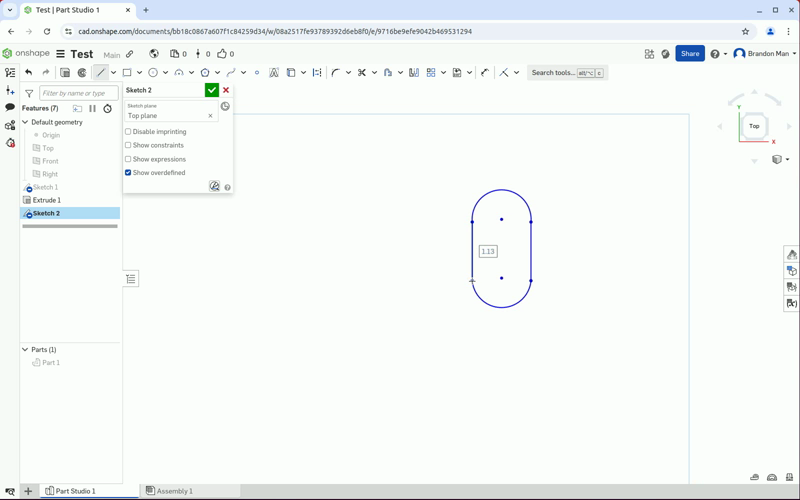
scroll(-6)
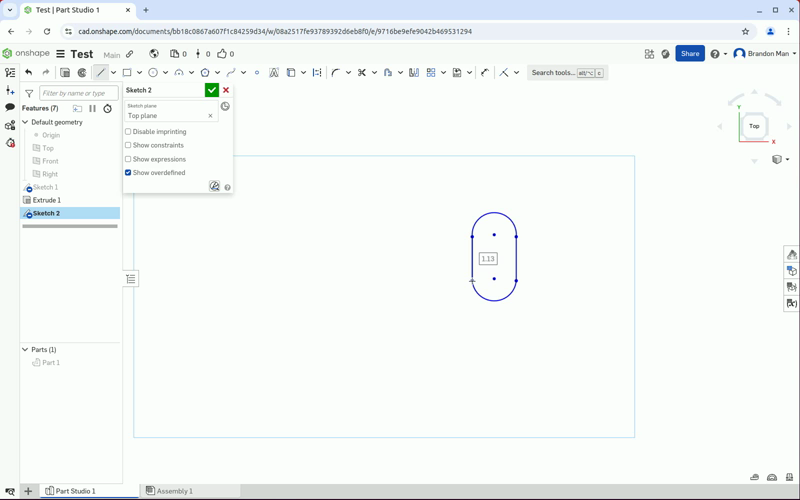
scroll(-6)
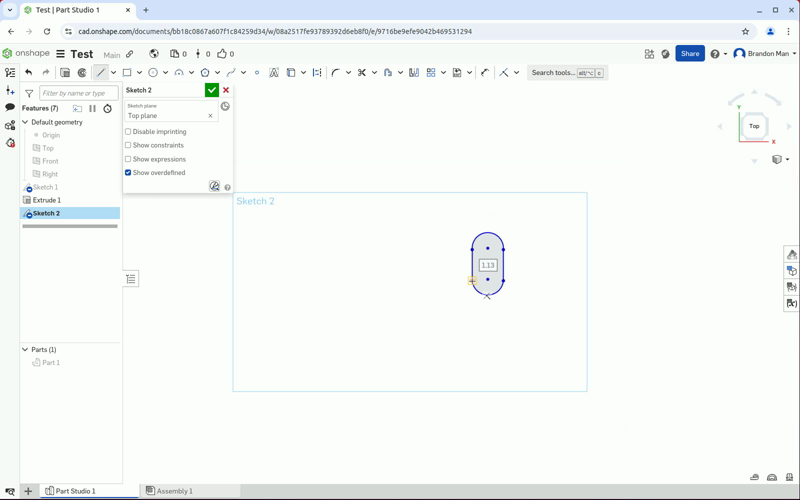
scroll(-6)
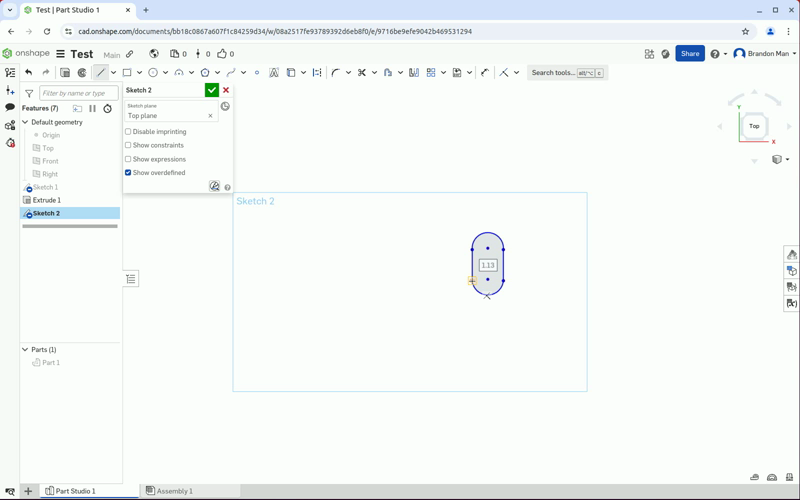
scroll(-6)
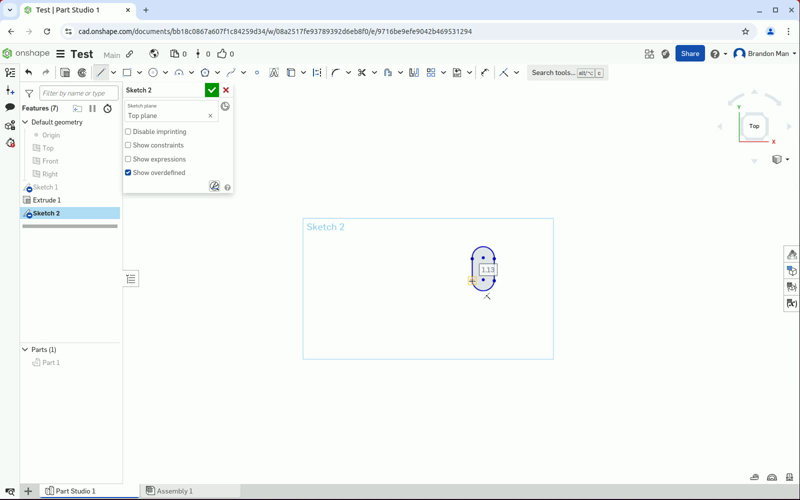
scroll(-6)
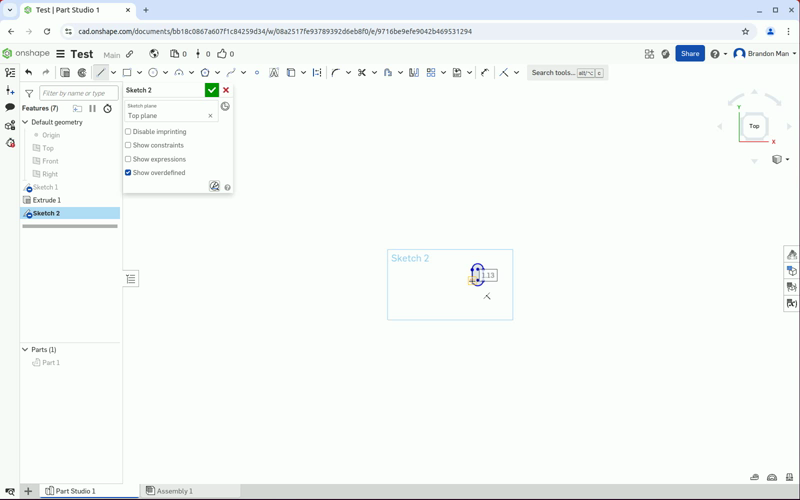
scroll(-6)
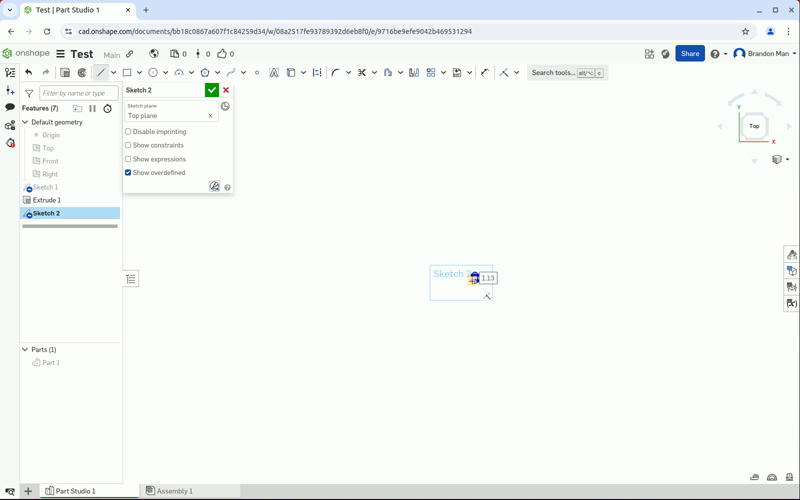
key(esc)
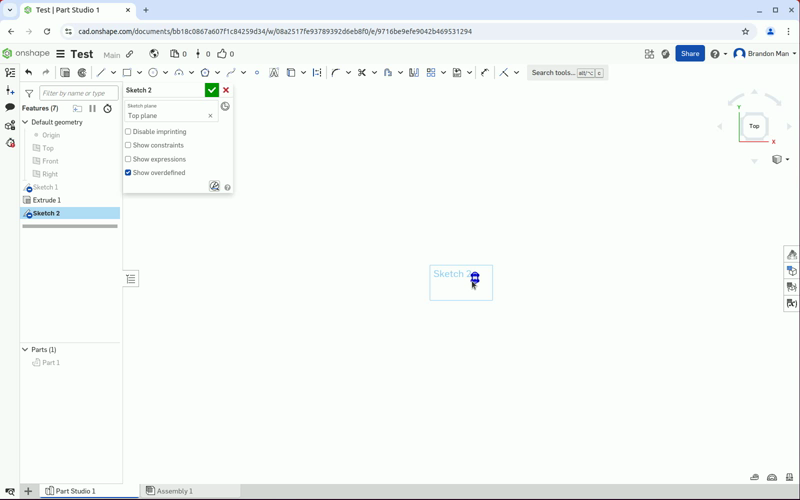
mouse_move(474, 273)
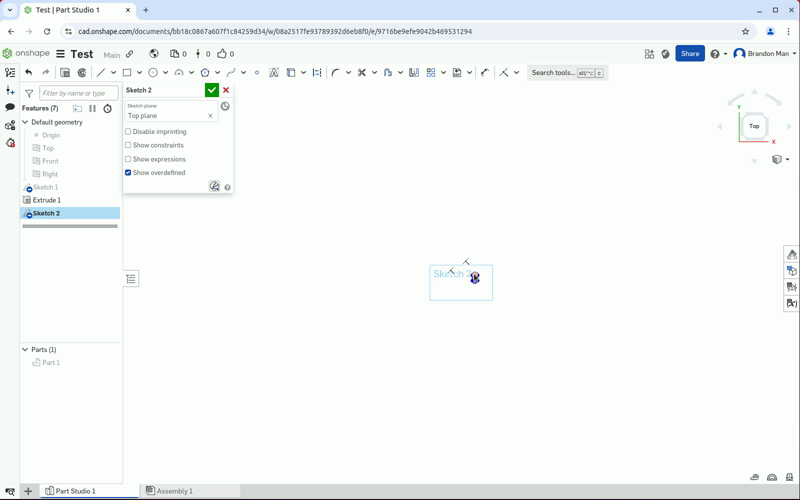
scroll(6)
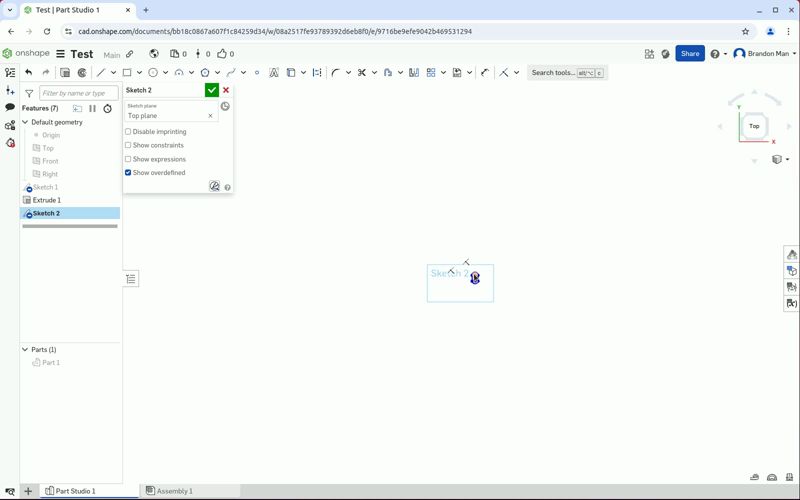
scroll(6)
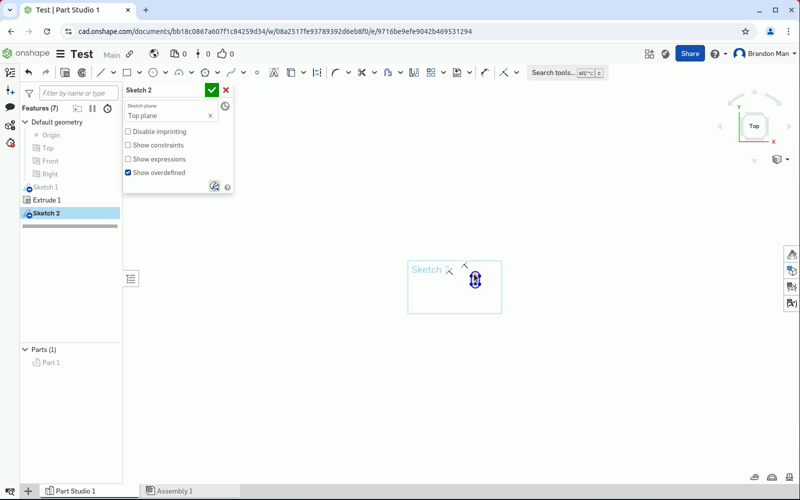
scroll(6)
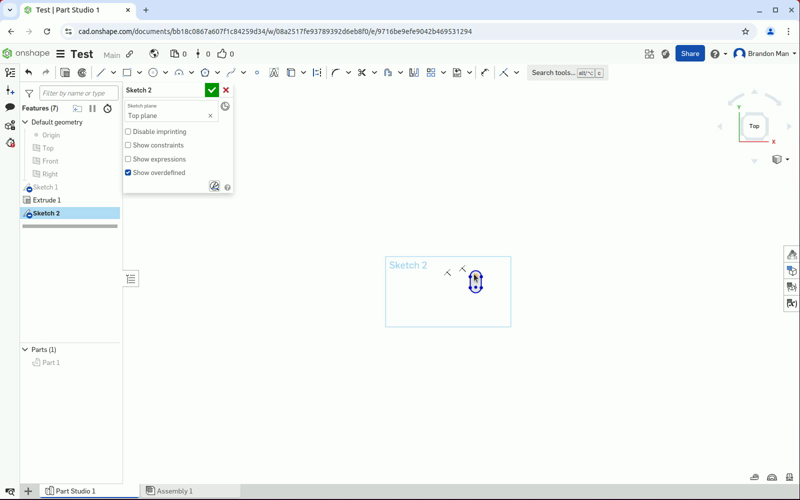
scroll(6)
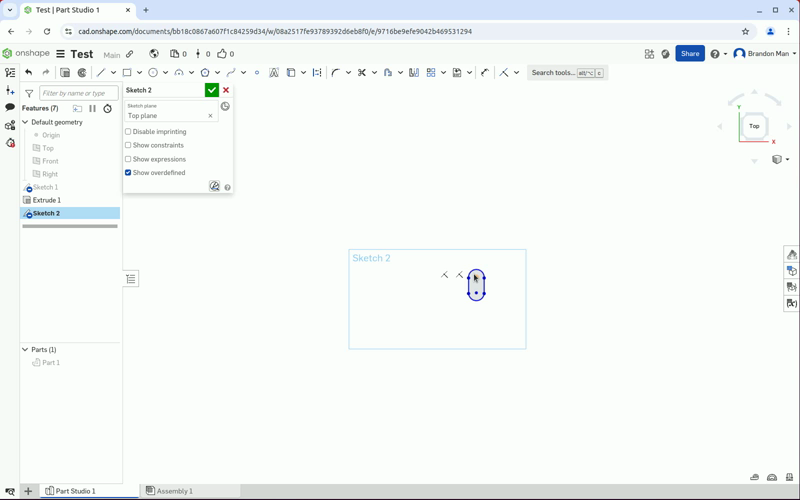
scroll(6)
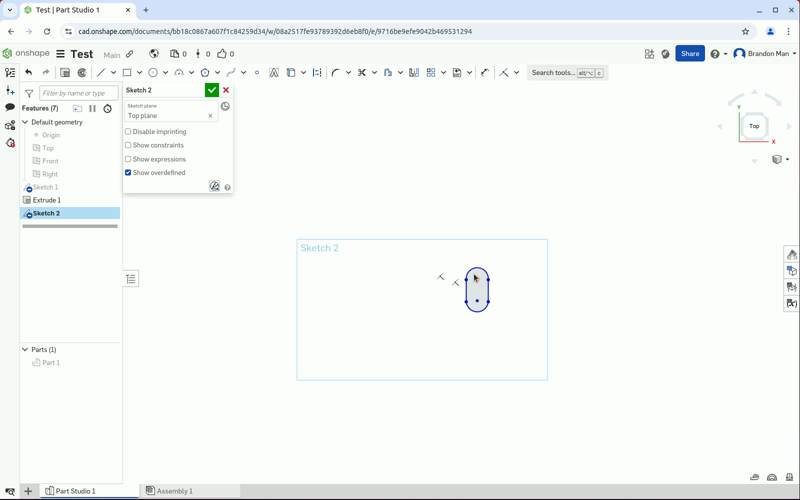
scroll(6)
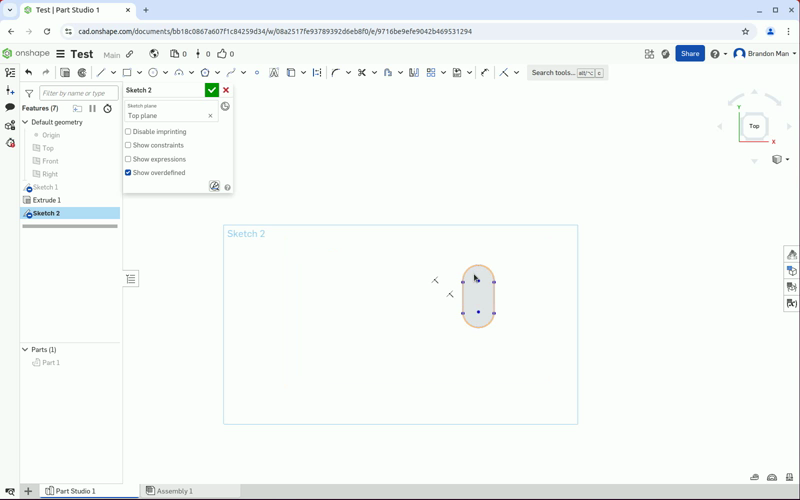
scroll(6)
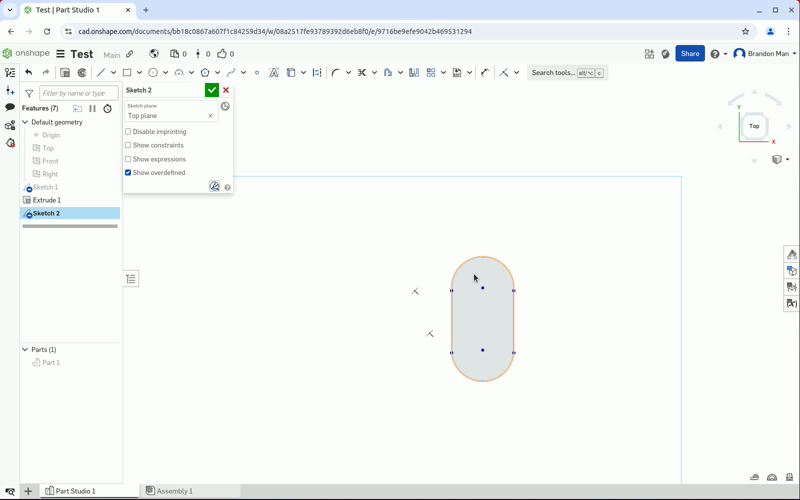
click(474, 273)
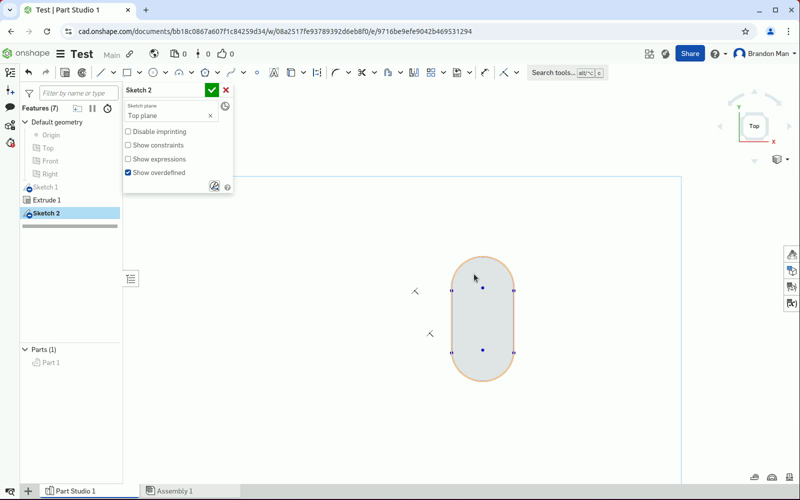
scroll(-6)
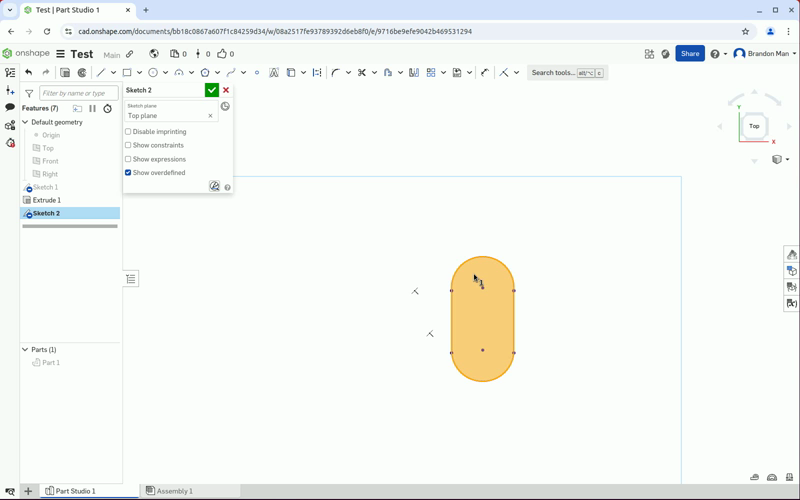
scroll(-6)
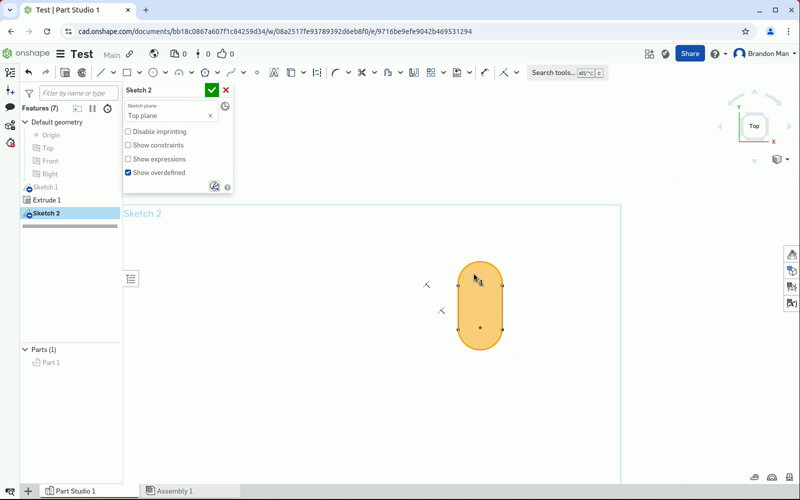
scroll(-6)
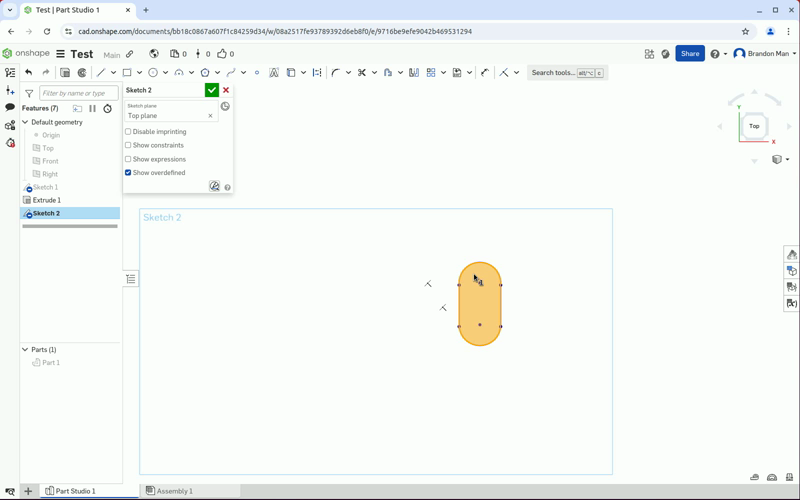
scroll(-6)
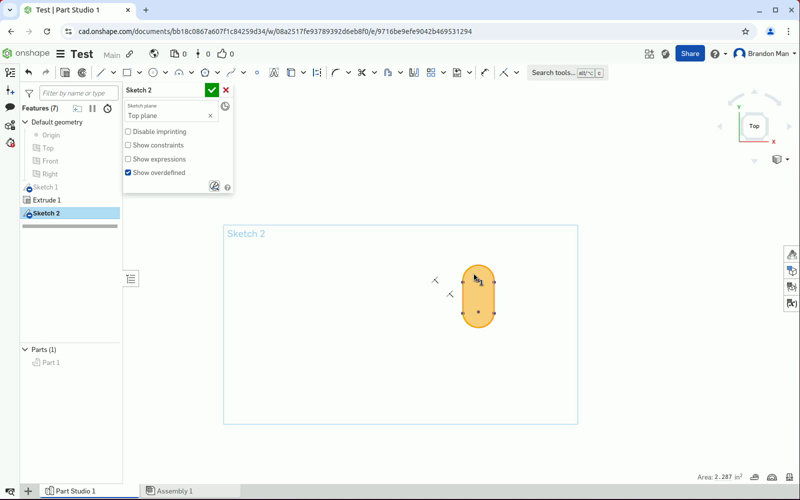
scroll(-6)
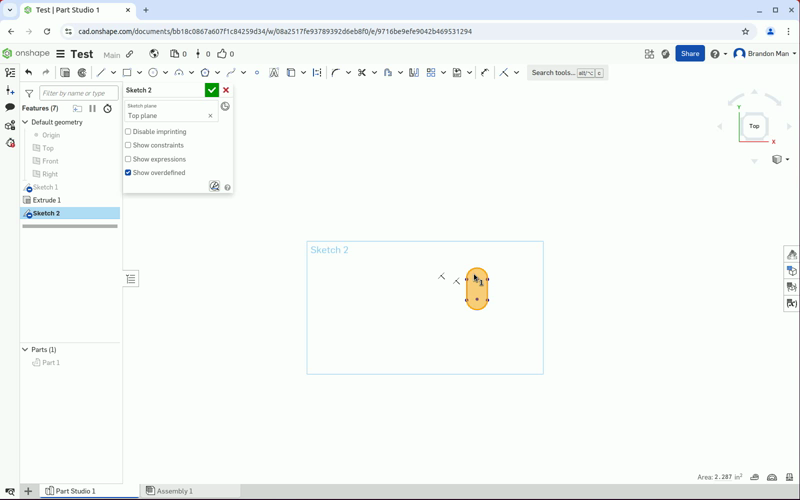
scroll(-6)
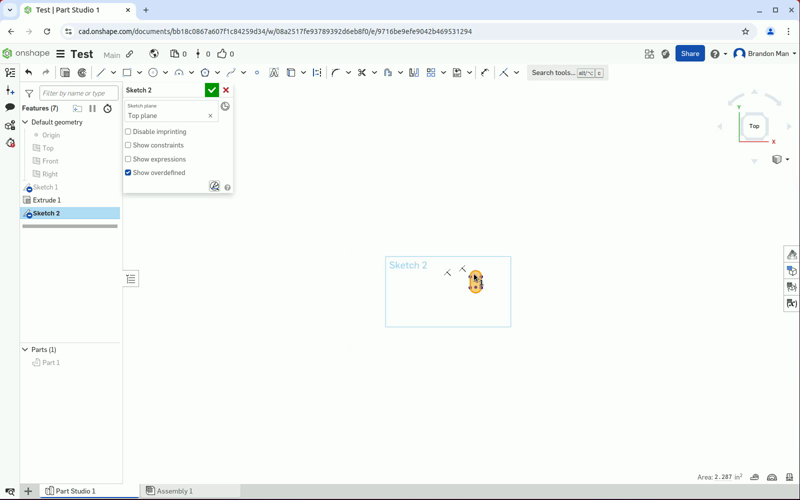
scroll(-6)
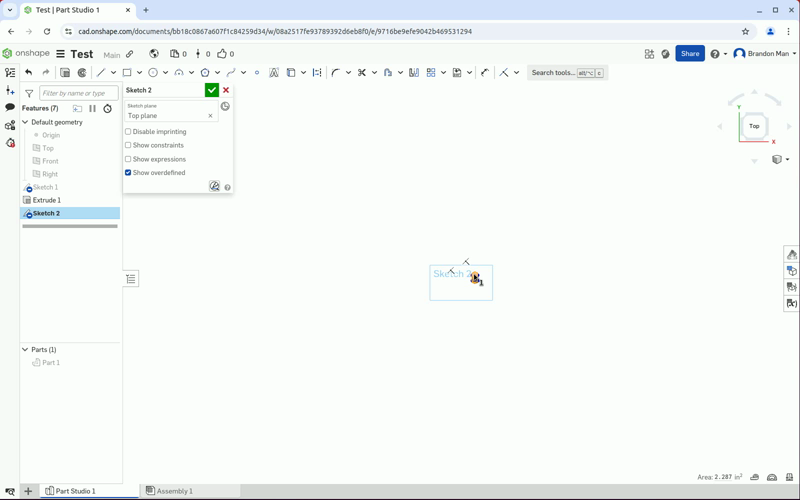
mouse_move(73, 352)
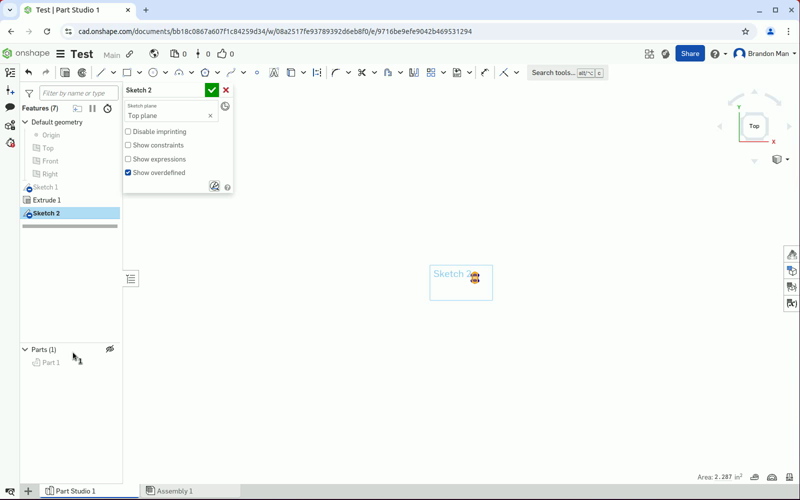
key(shift+y)
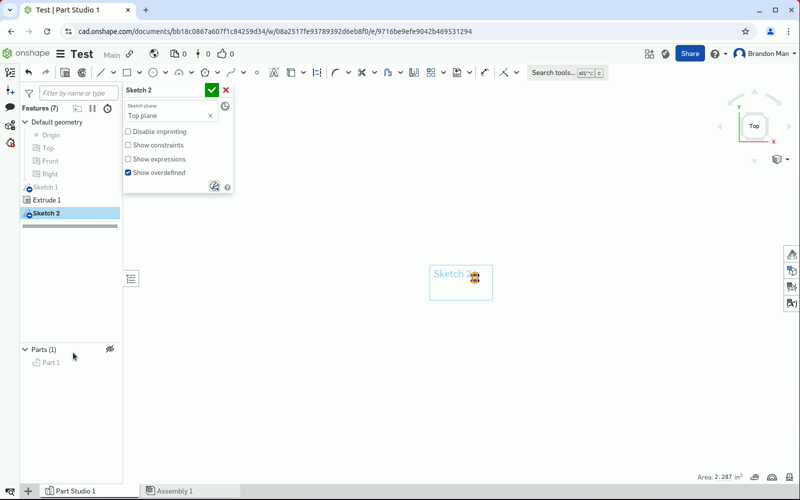
key(shift+e)
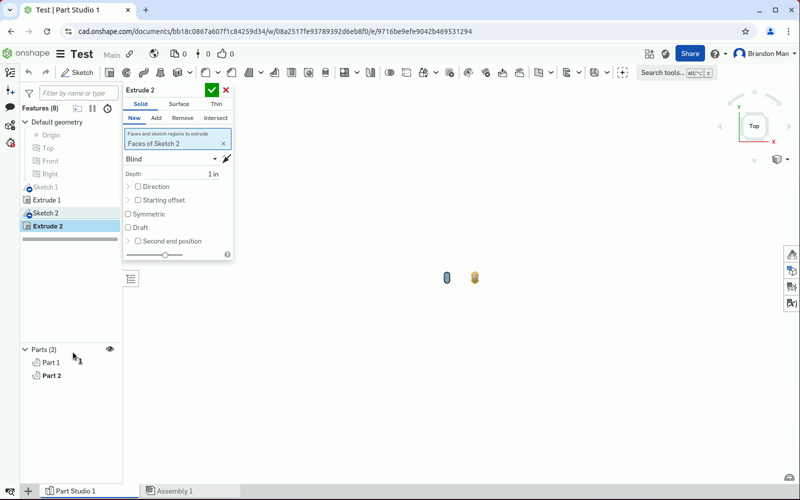
mouse_move(143, 106)
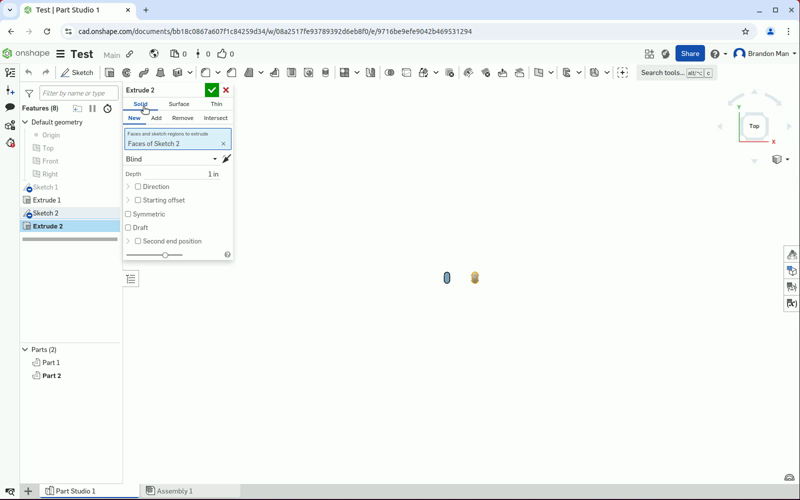
click(143, 106)
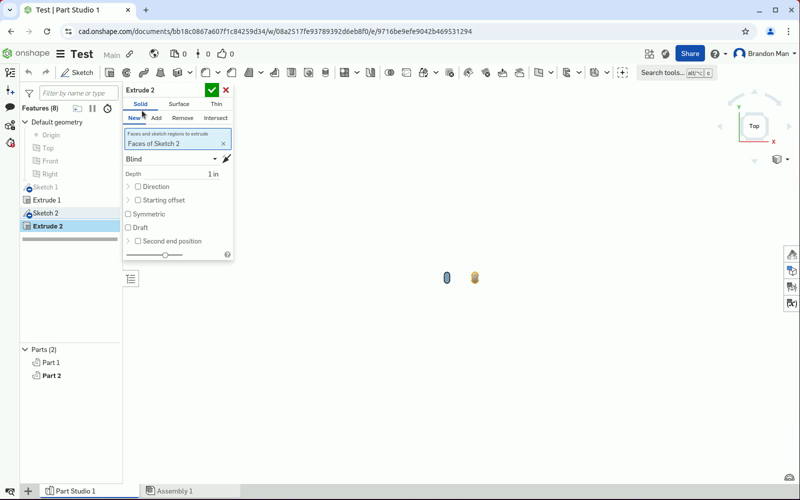
mouse_move(137, 120)
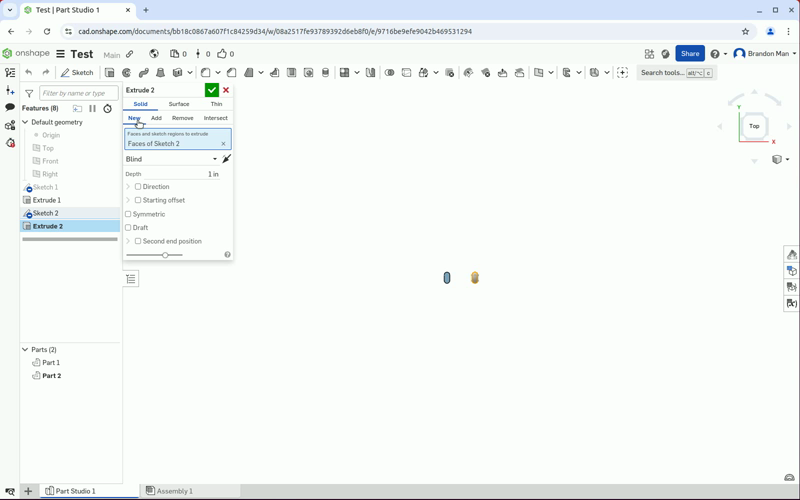
click(137, 120)
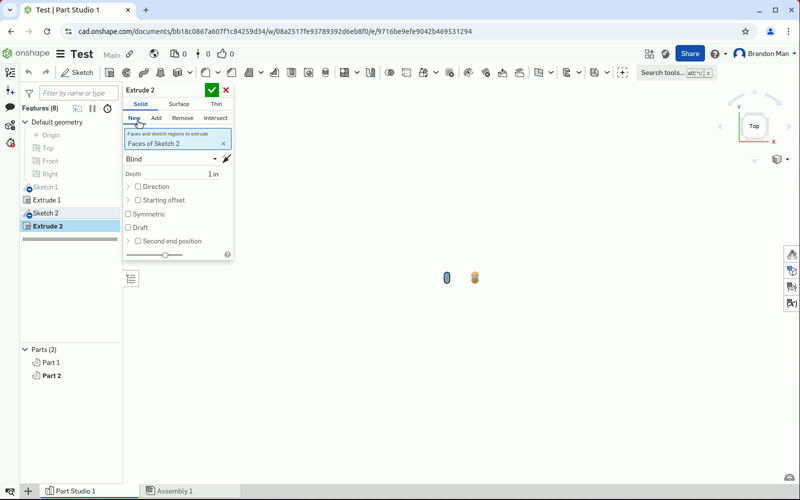
key(tab, 4)
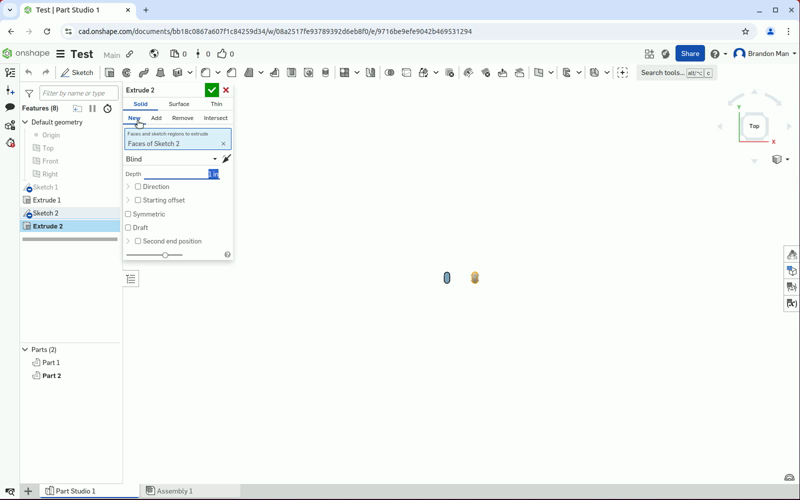
text(-23.108)
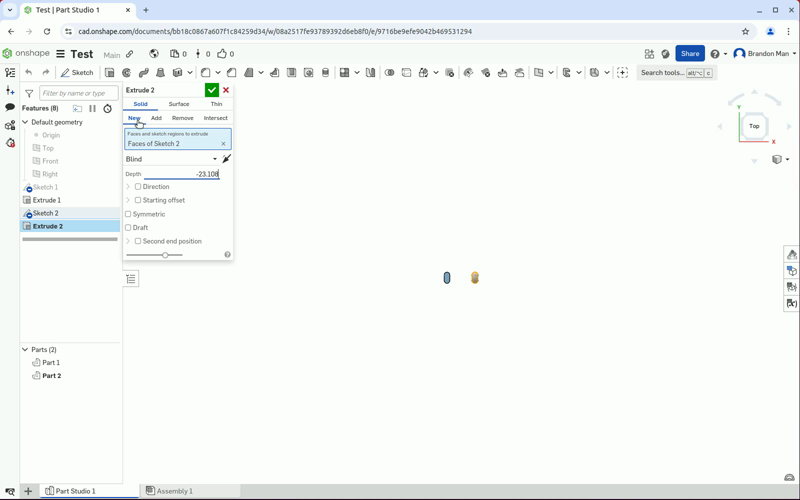
key(enter)
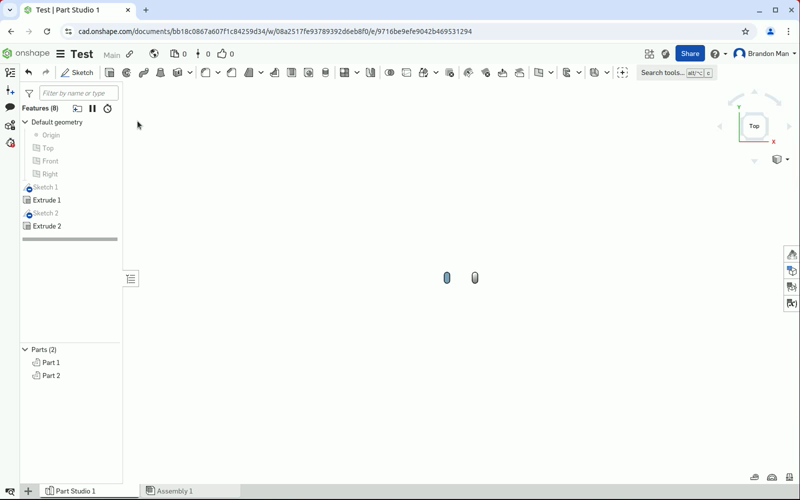
key(shift+h)
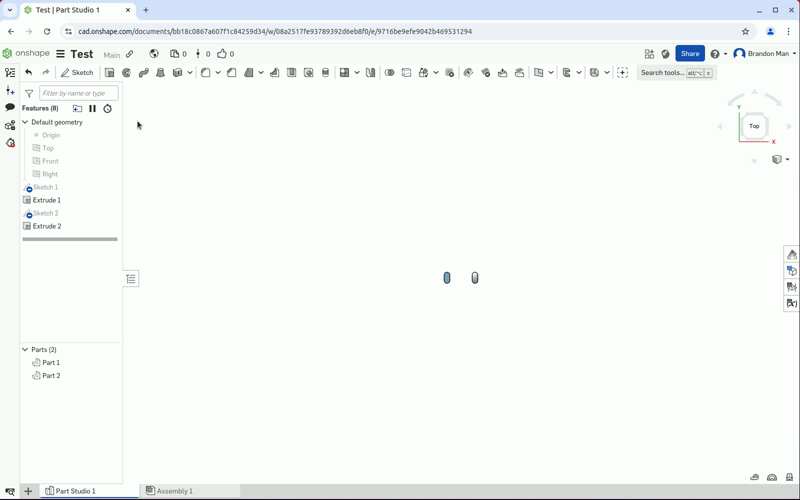
key(shift+h)
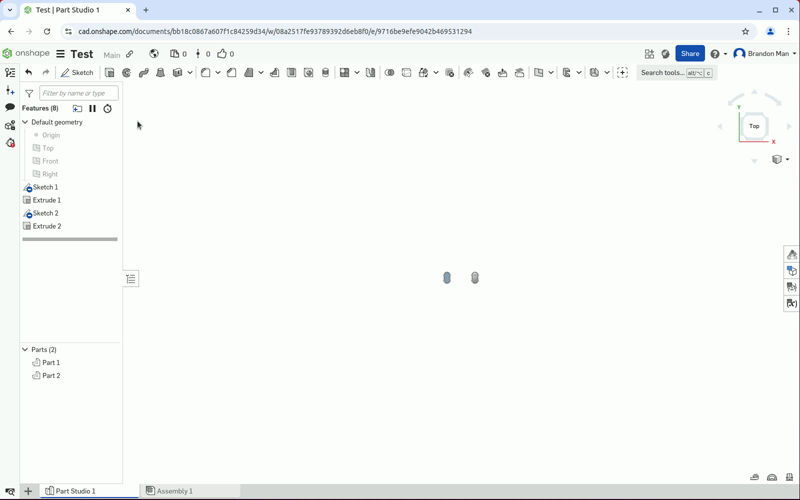
key(shift+7)
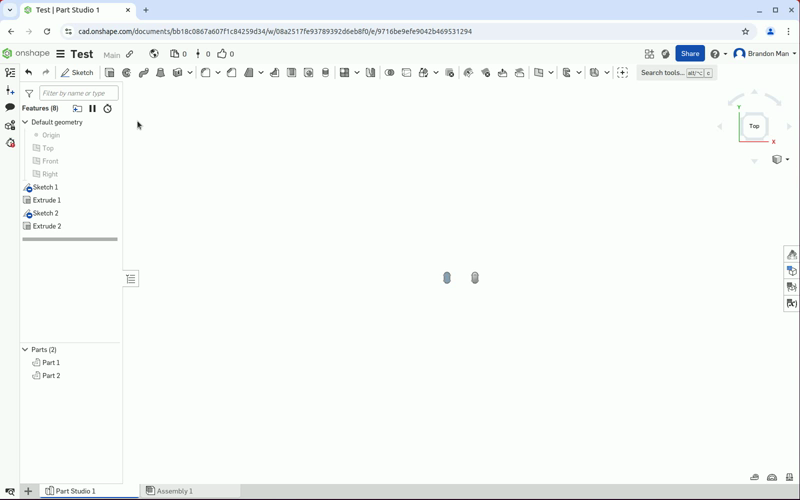
key(up, 3)
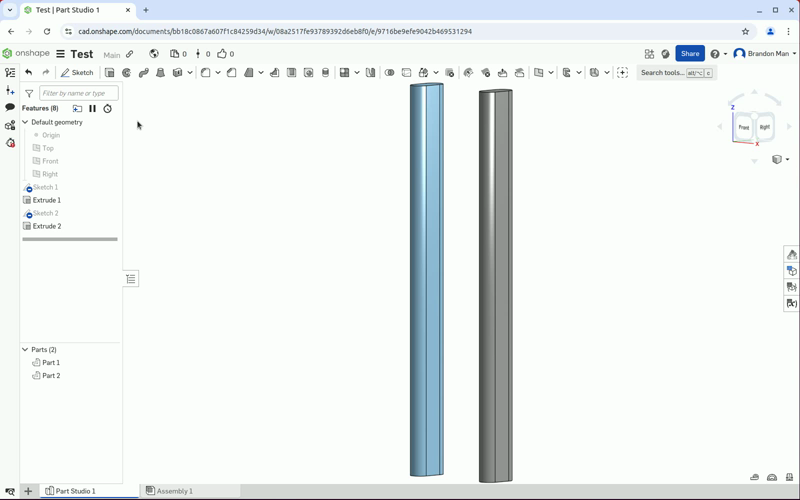
key(left, 3)
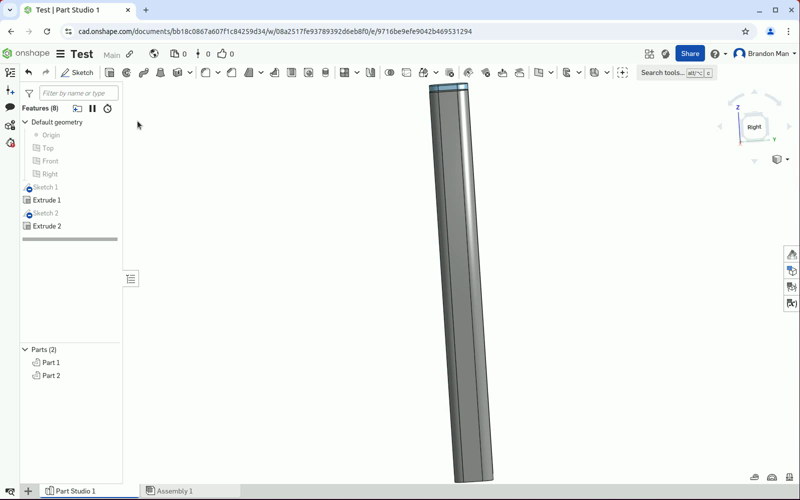
key(right, 3)
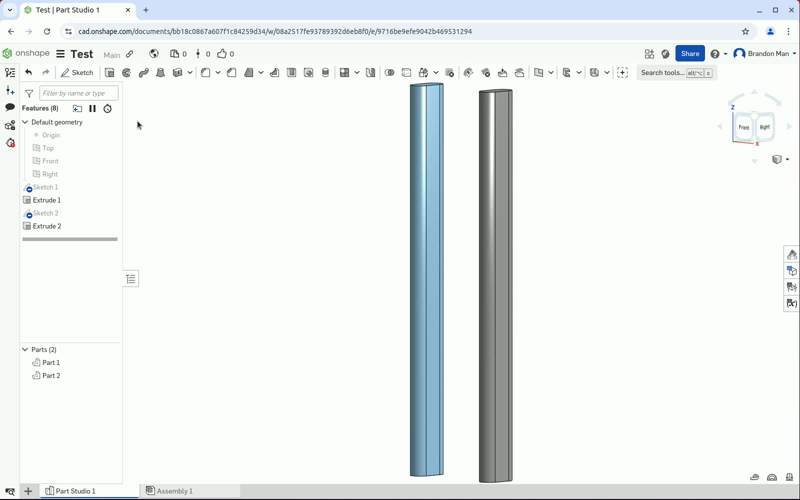
key(down, 3)
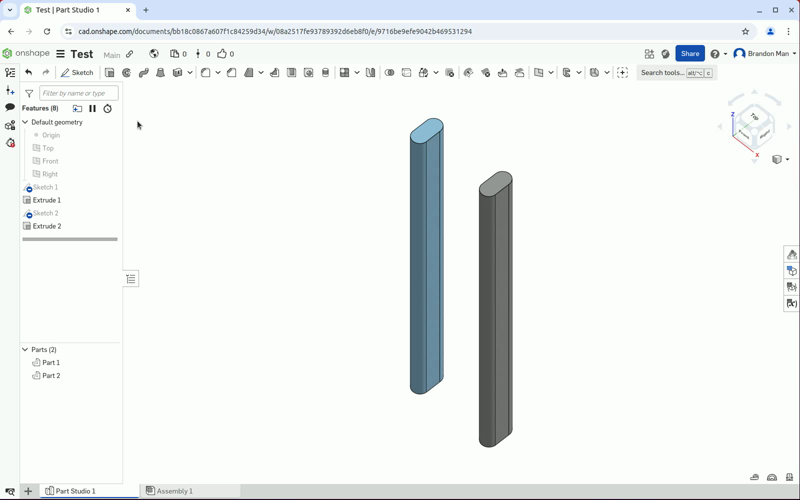
mouse_move(73, 189)
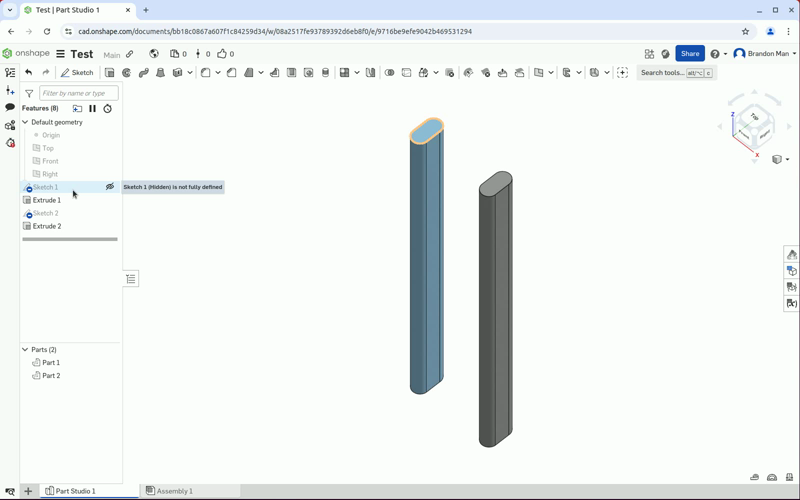
click(73, 189)